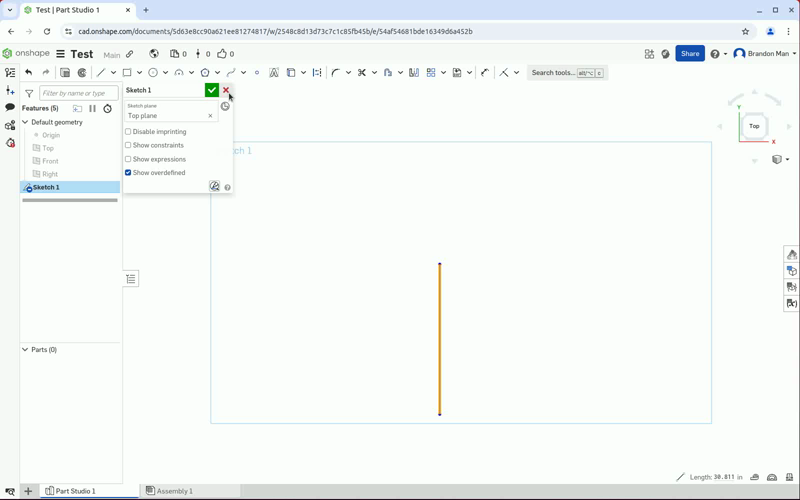
key(shift+h)
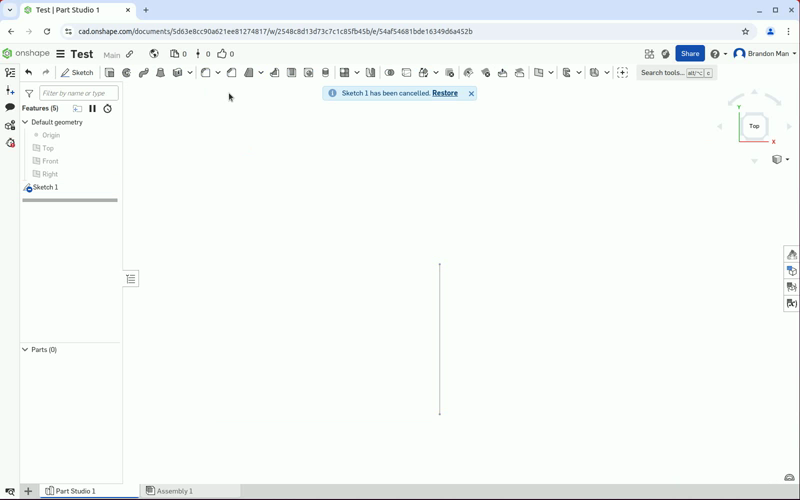
key(shift+s)
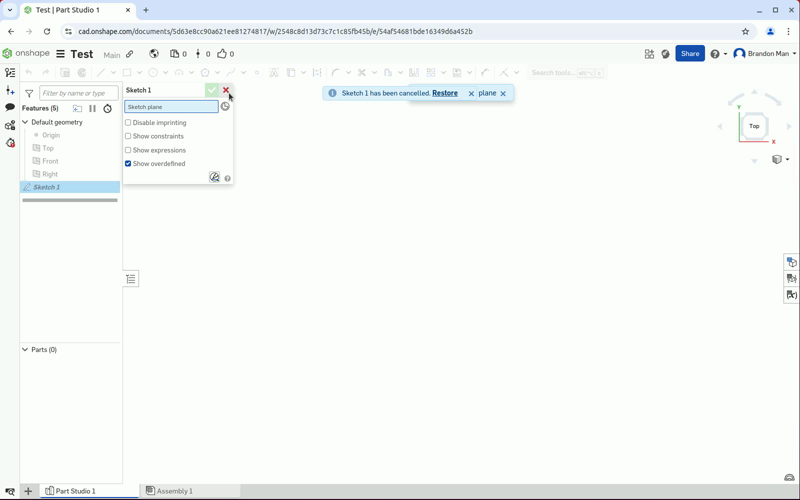
mouse_move(73, 150)
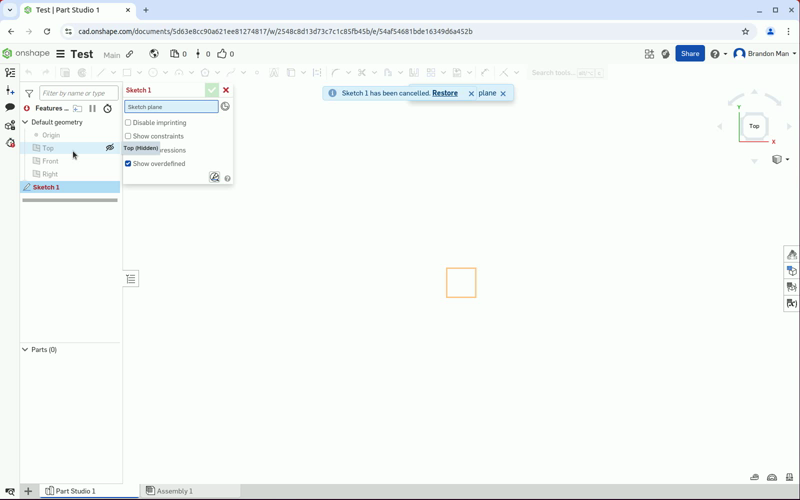
click(73, 150)
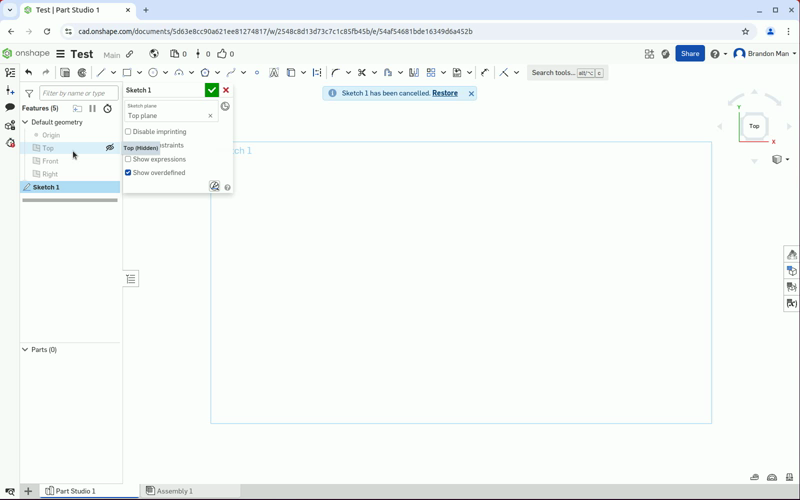
mouse_move(73, 352)
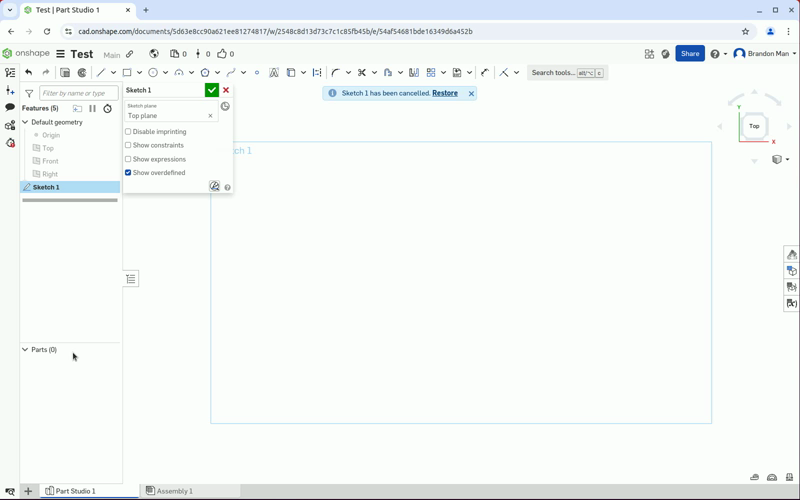
key(y)
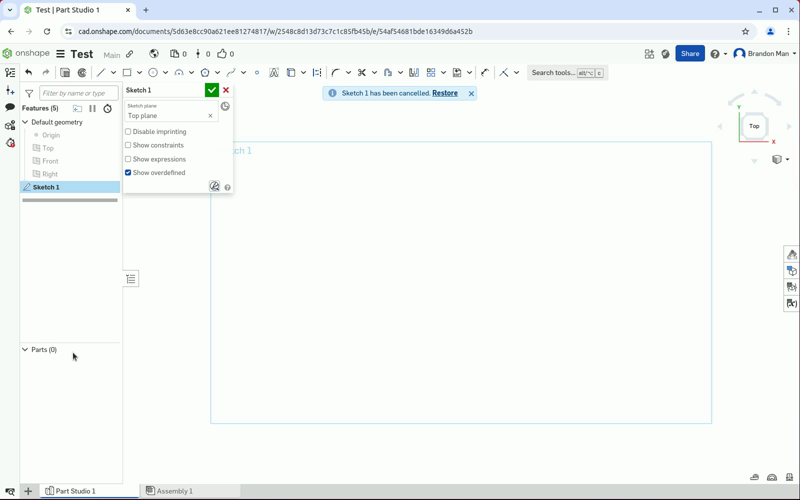
key(l)
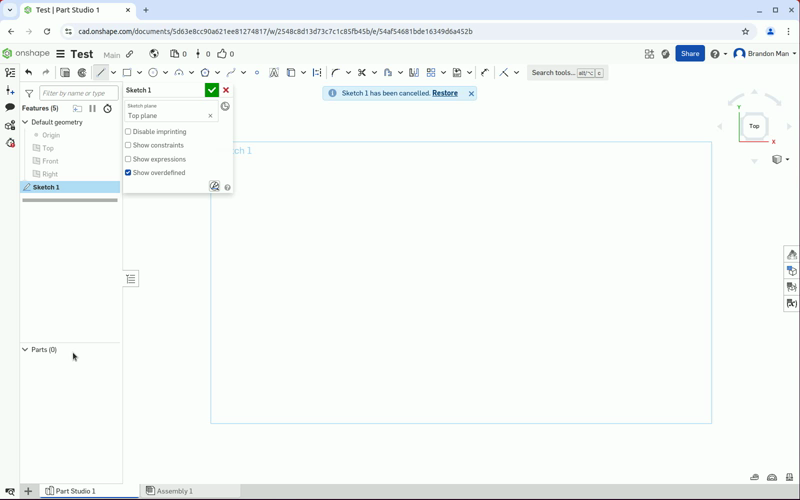
key_down(shift)
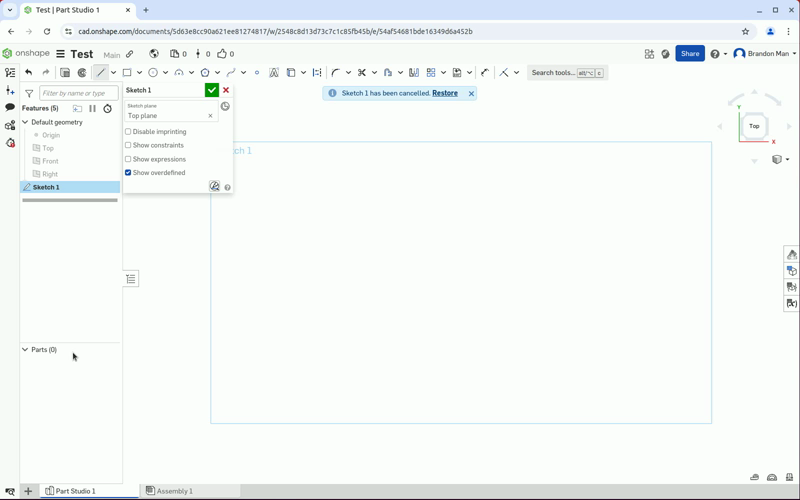
mouse_move(348, 262)
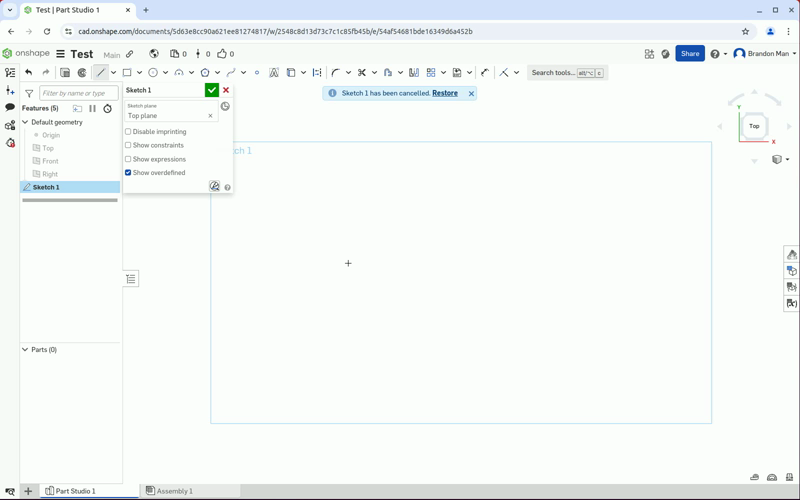
click(348, 262)
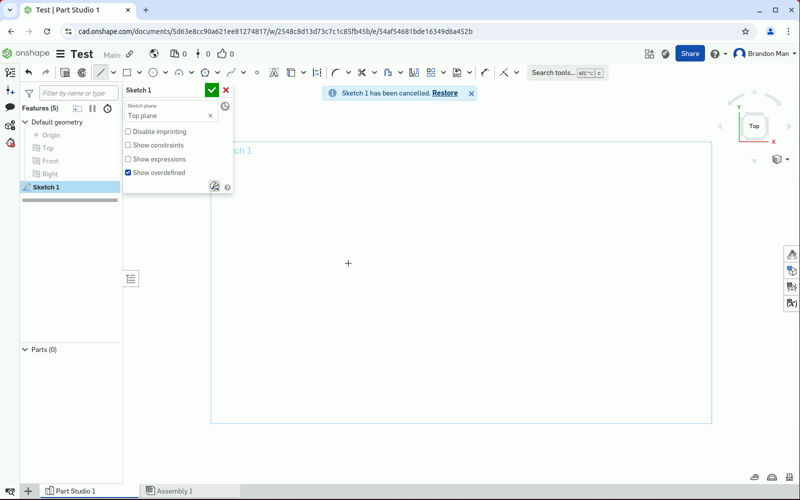
key_up(shift)
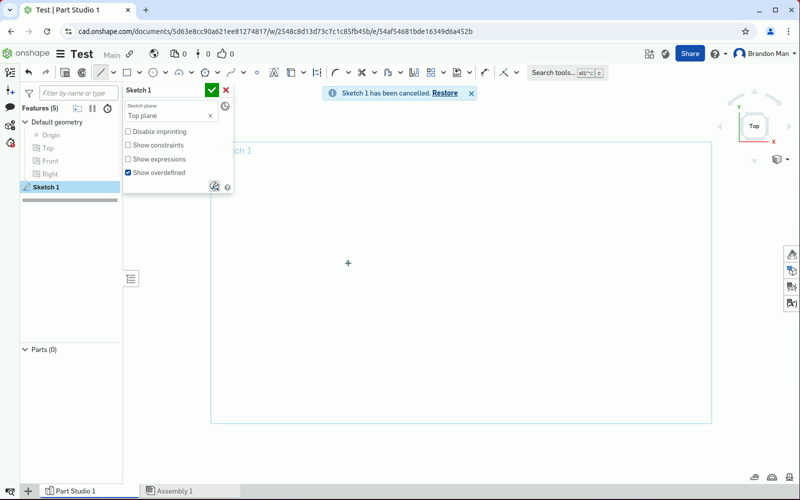
key_down(shift)
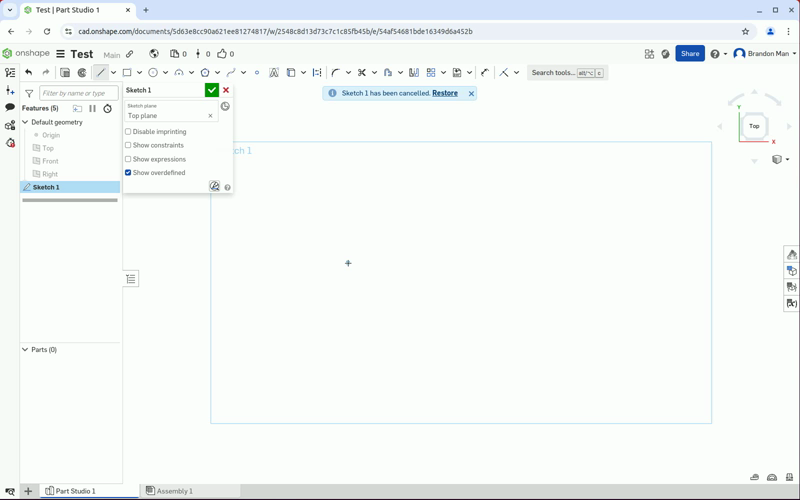
mouse_move(378, 262)
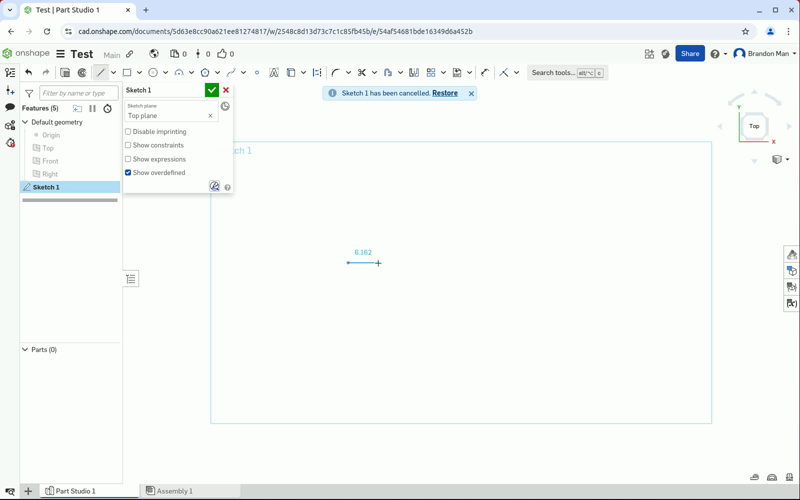
mouse_move(393, 262)
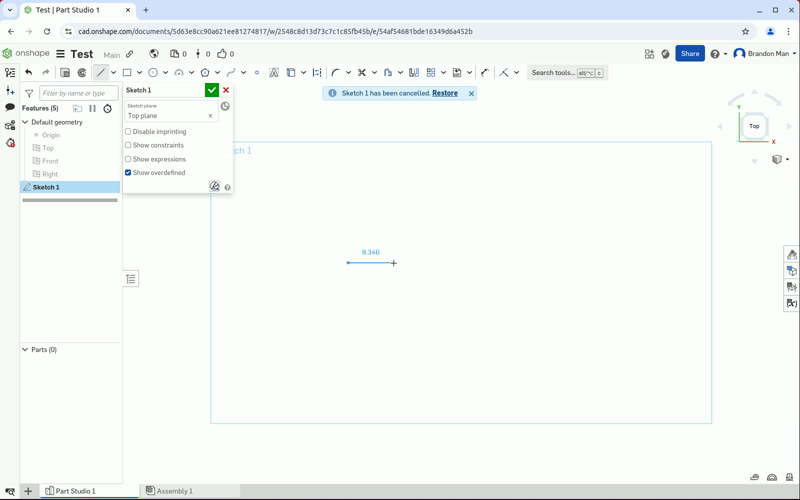
click(393, 262)
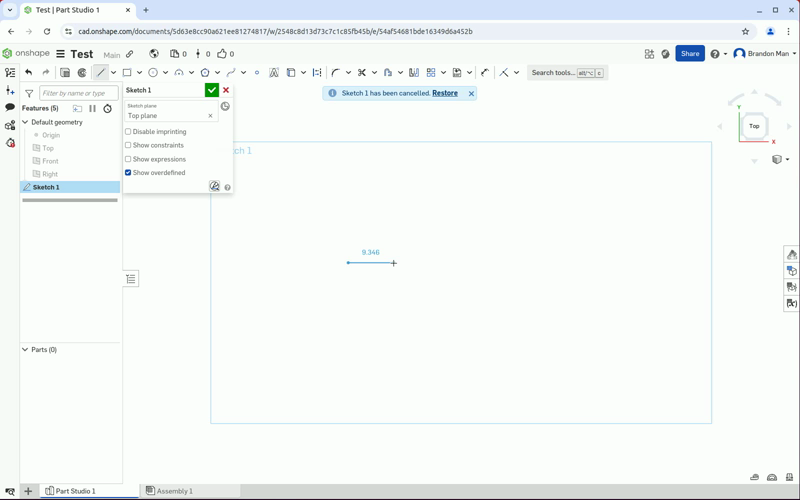
key_up(shift)
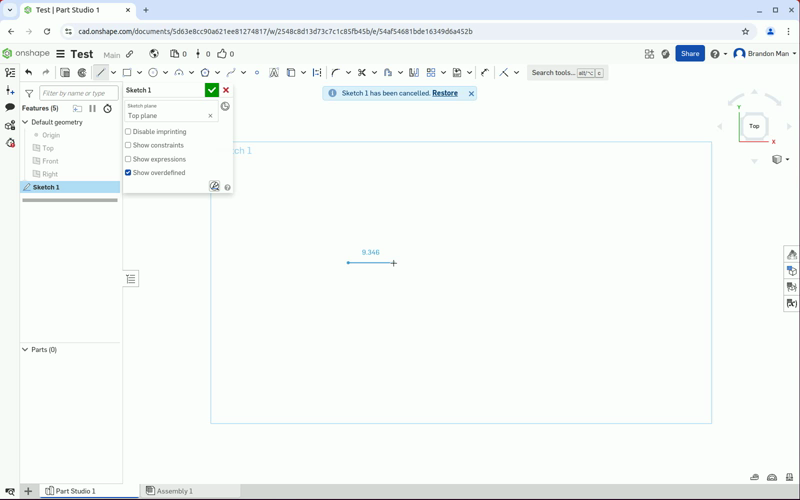
key_down(shift)
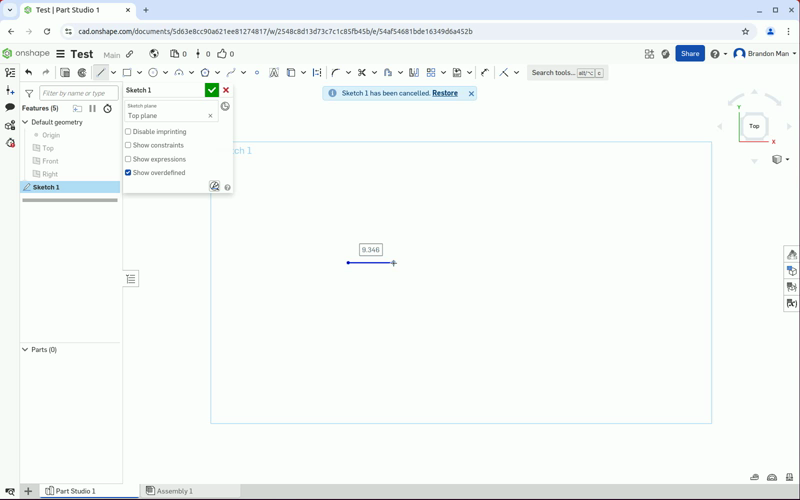
mouse_move(423, 262)
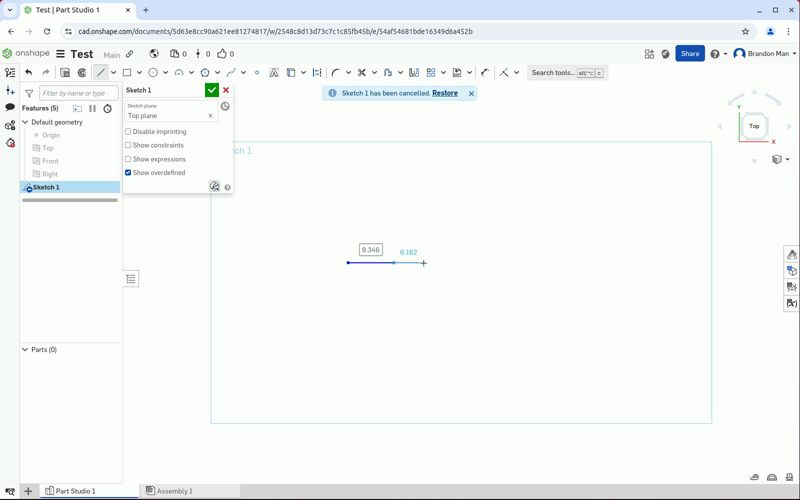
mouse_move(393, 238)
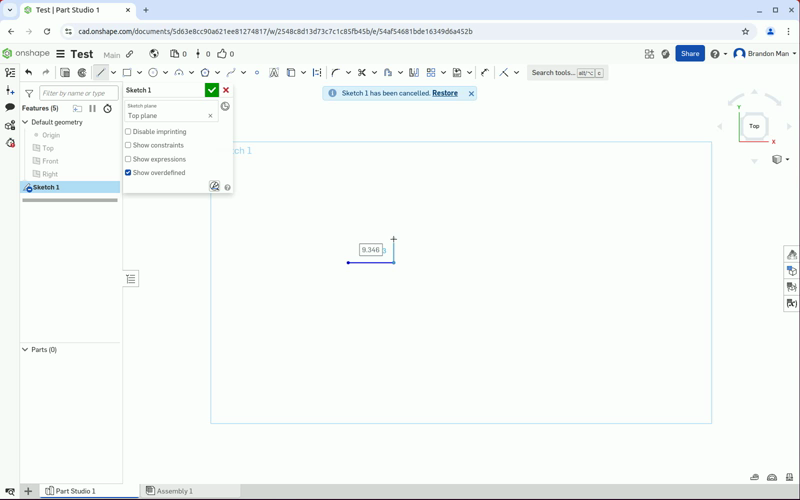
click(393, 238)
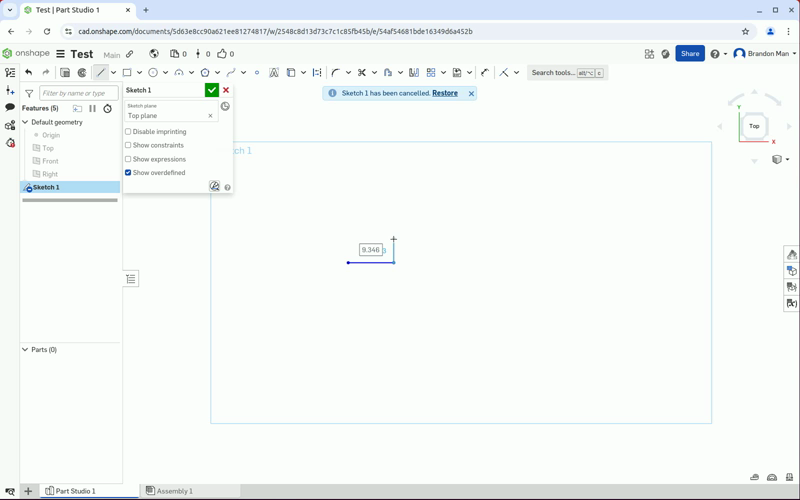
key_up(shift)
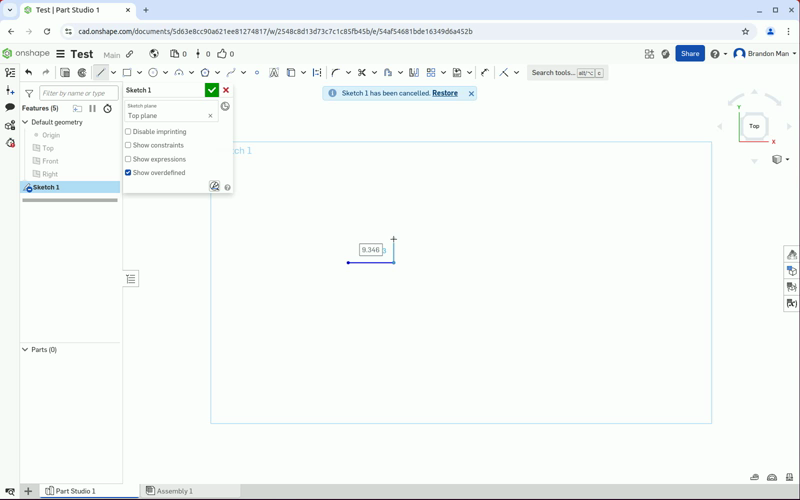
key_down(shift)
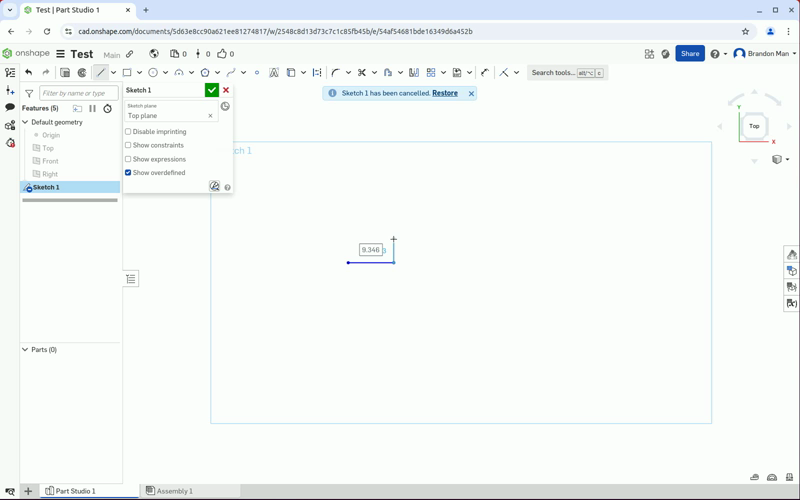
mouse_move(423, 238)
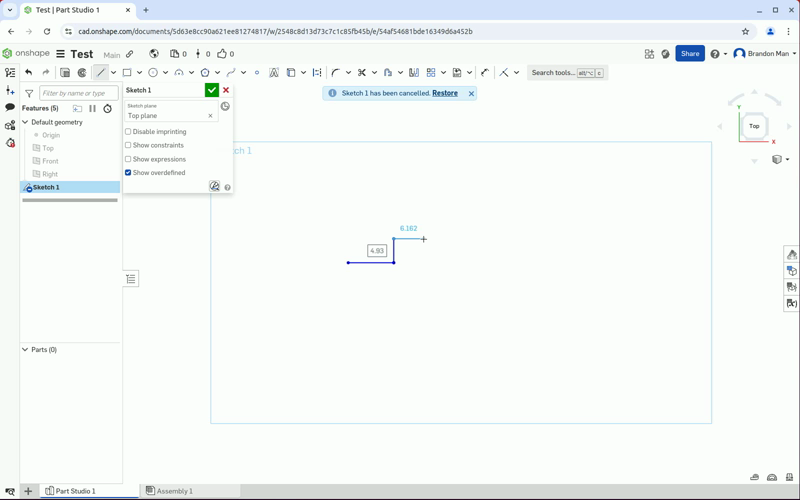
mouse_move(348, 238)
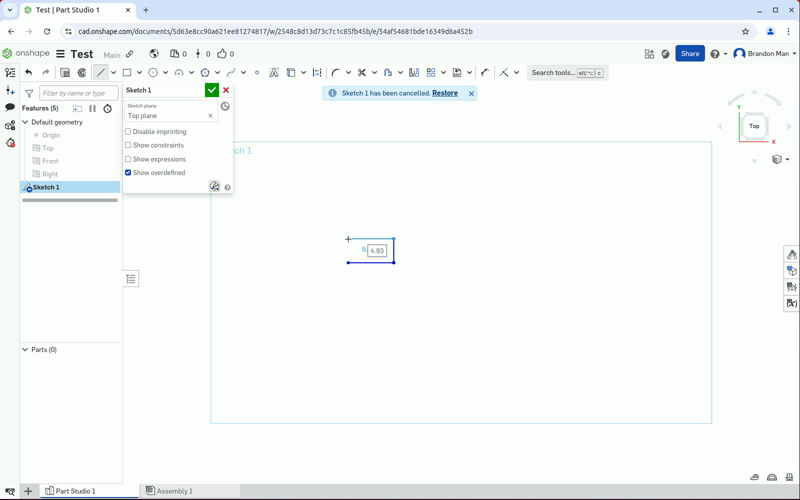
click(348, 238)
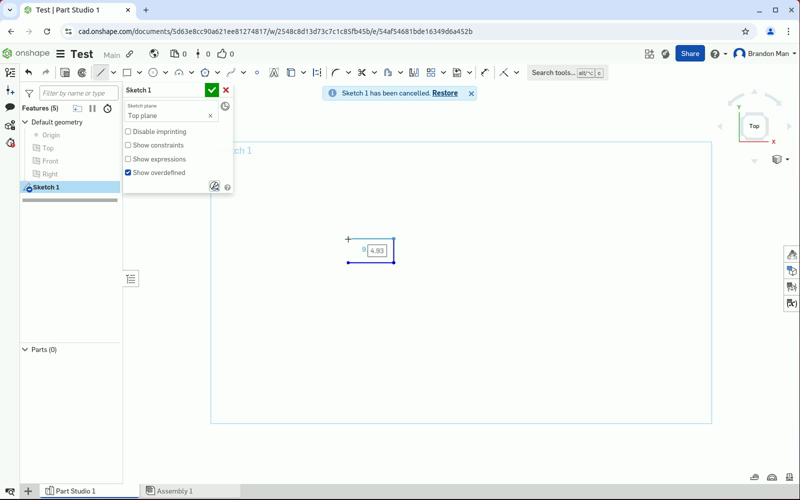
key_up(shift)
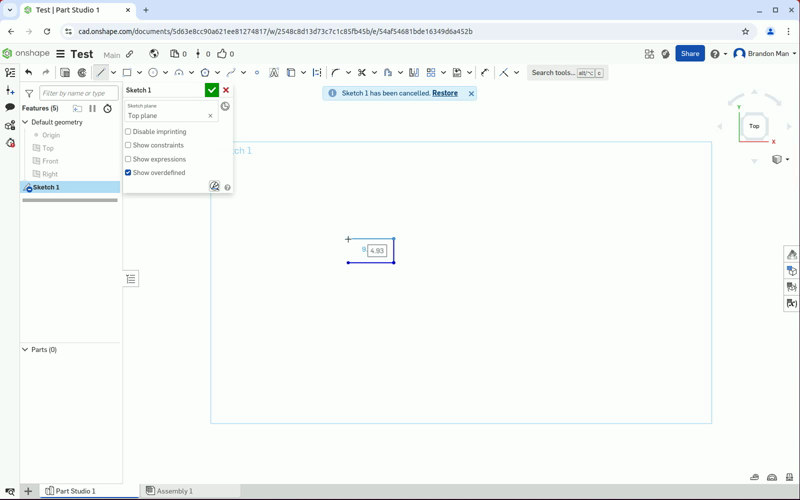
mouse_move(378, 238)
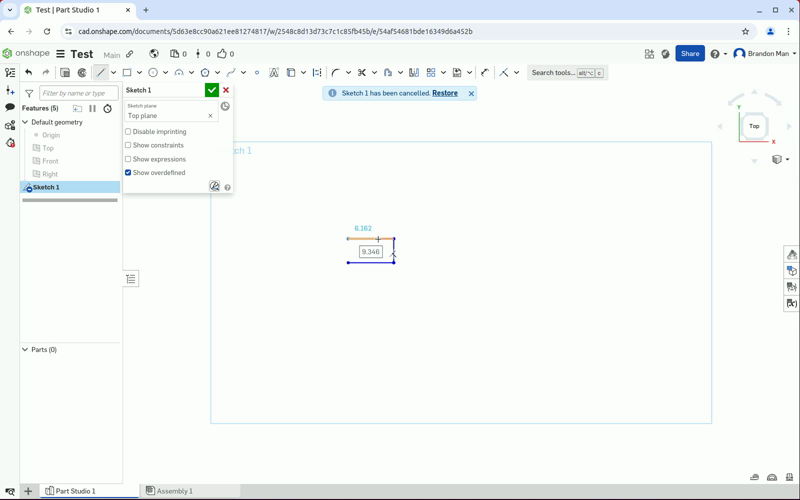
key_down(shift)
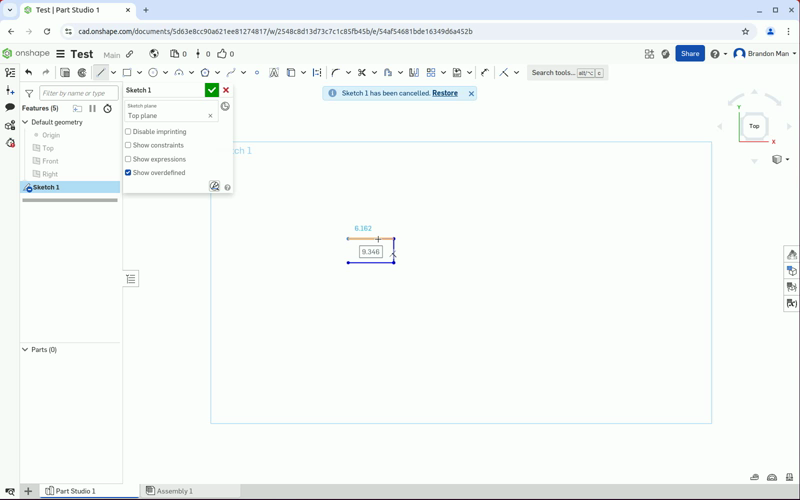
mouse_move(348, 262)
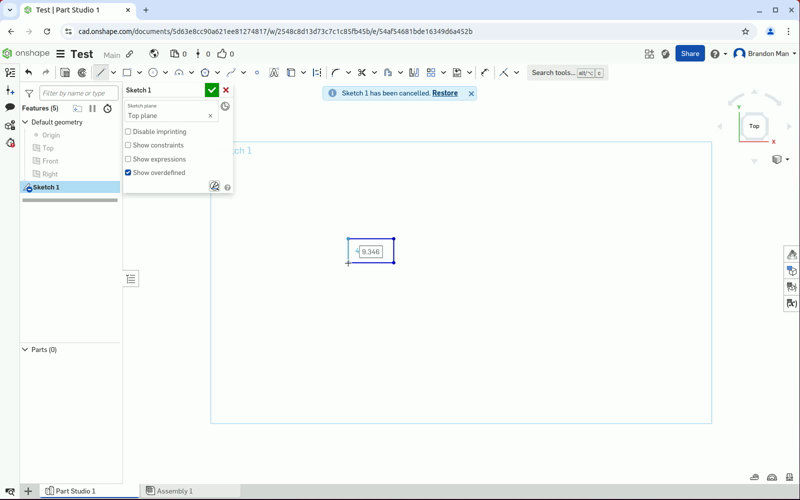
key_up(shift)
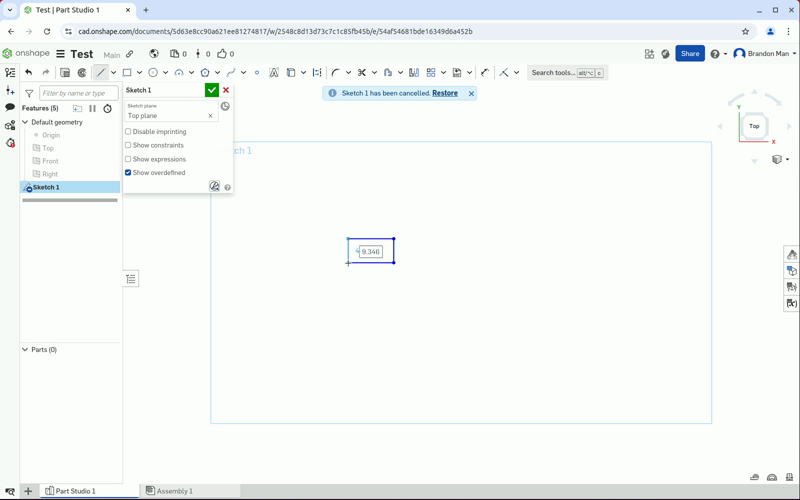
click(348, 262)
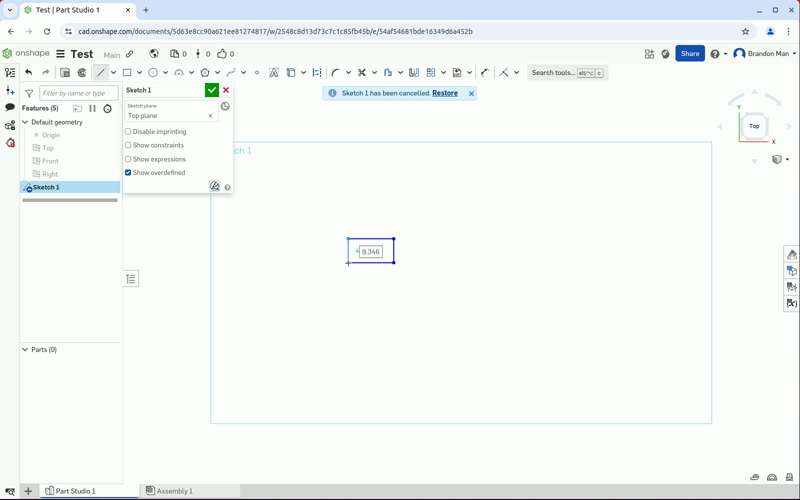
key(esc)
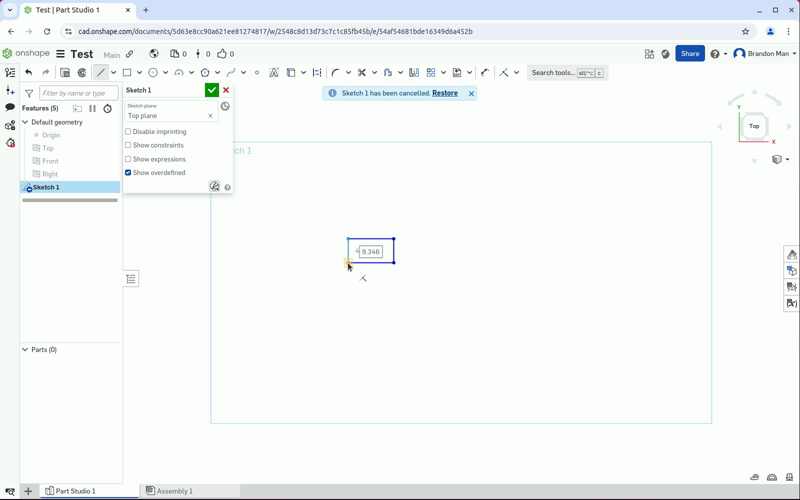
key(l)
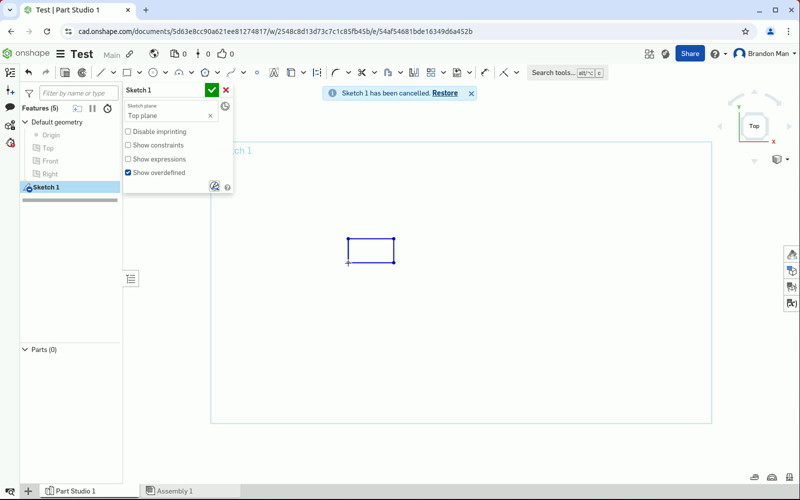
key_down(shift)
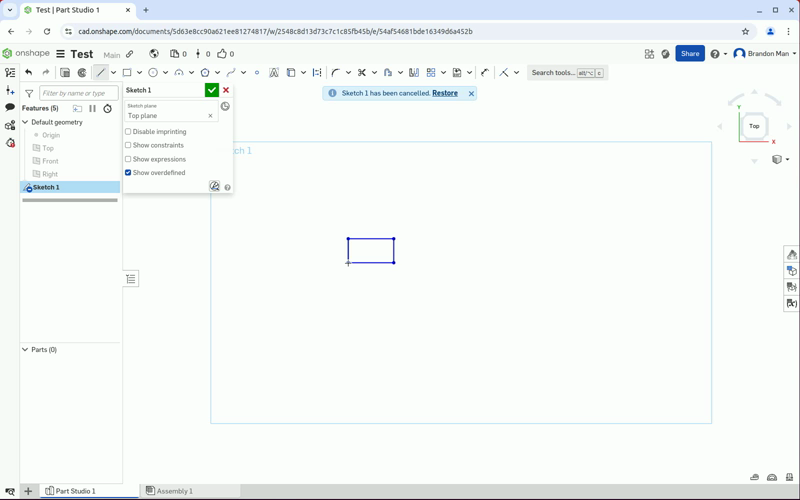
mouse_move(348, 262)
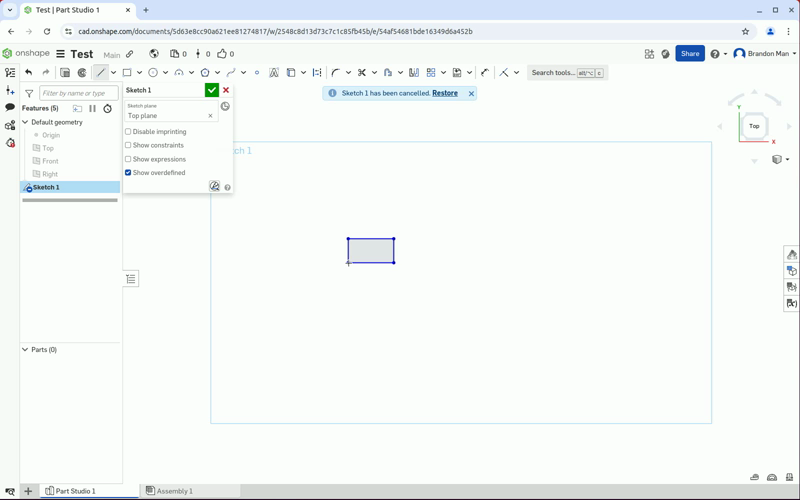
scroll(6)
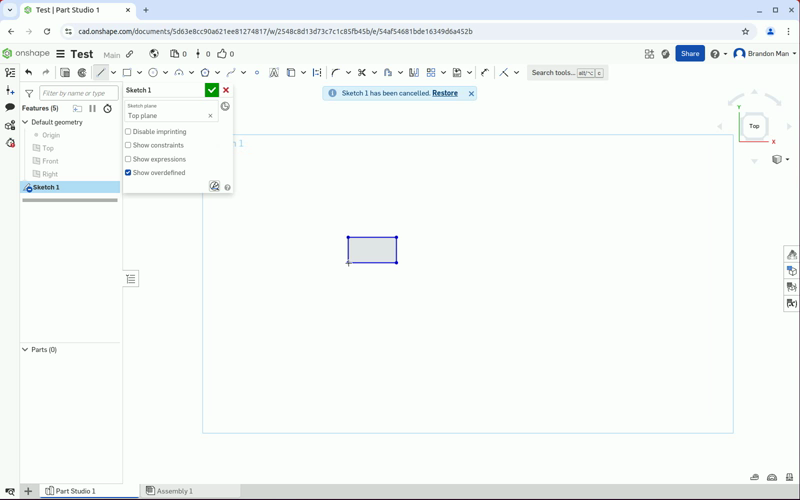
scroll(6)
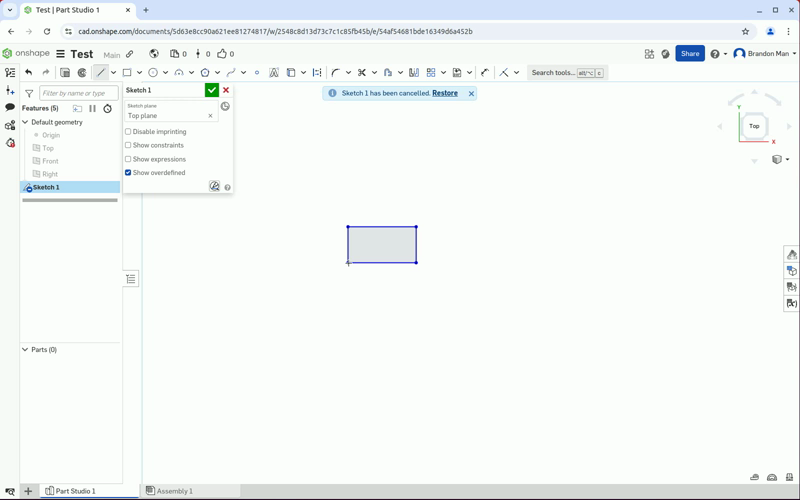
scroll(6)
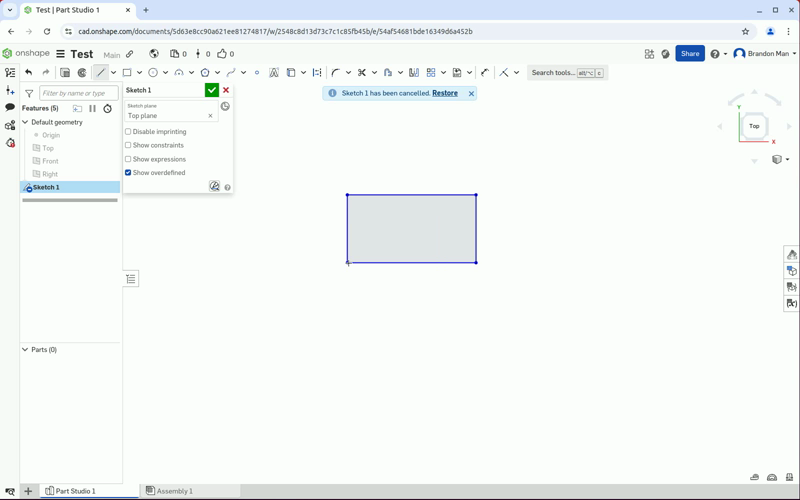
scroll(6)
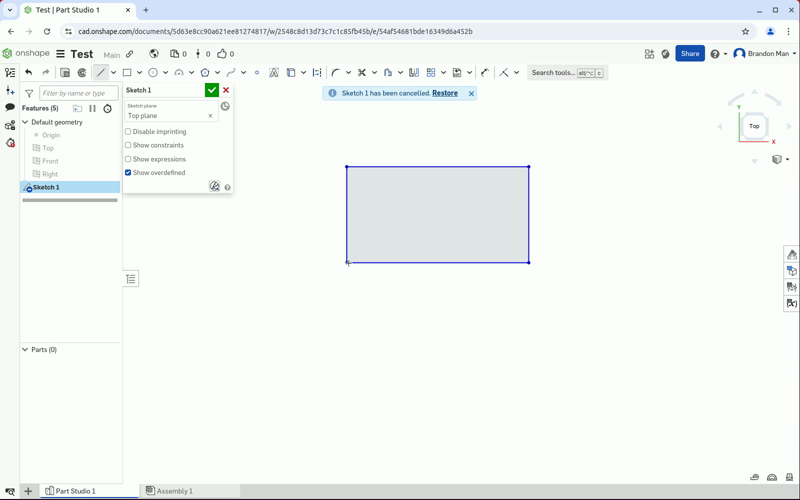
scroll(6)
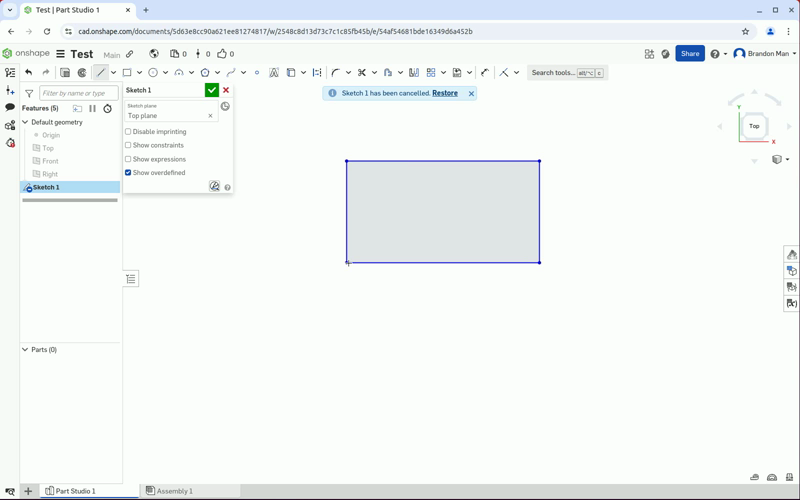
scroll(6)
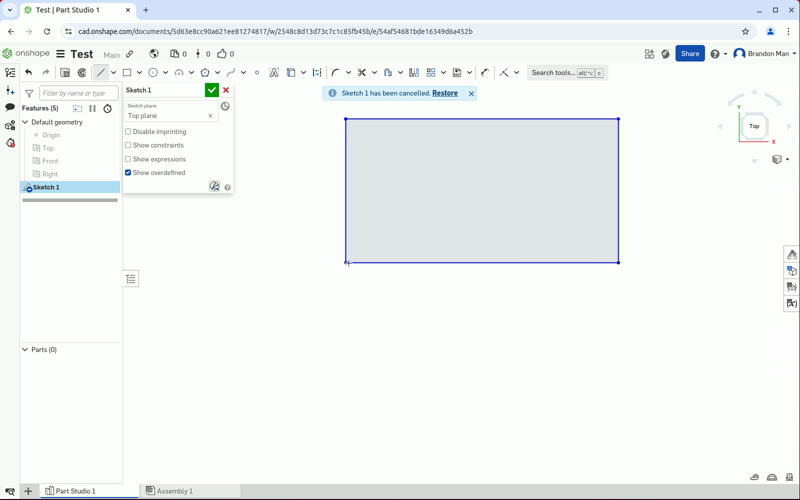
scroll(6)
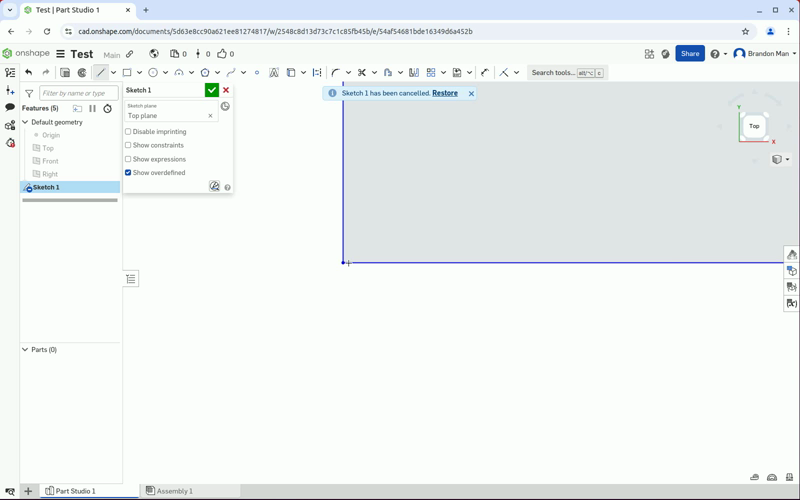
click(348, 262)
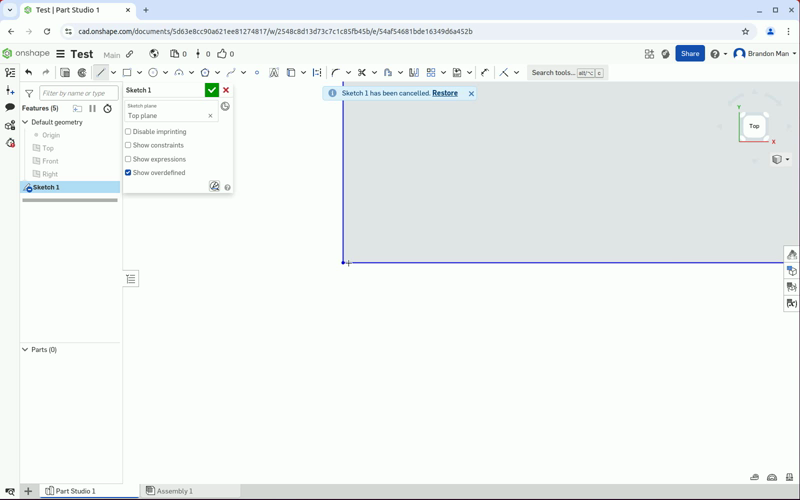
scroll(-6)
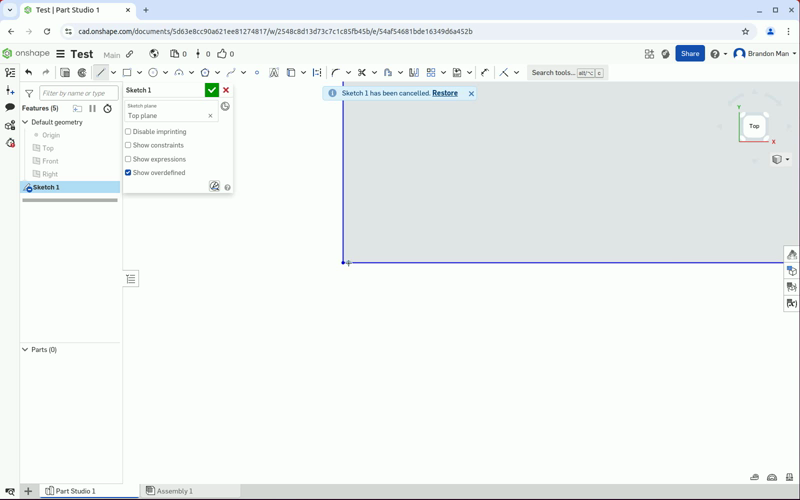
scroll(-6)
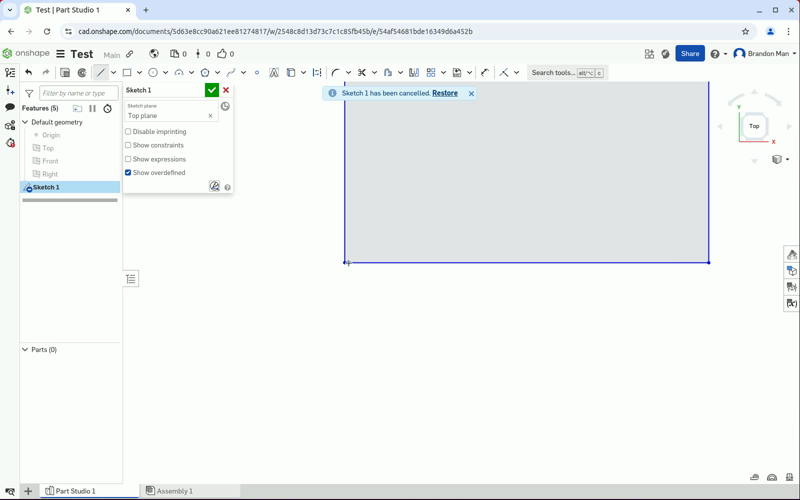
scroll(-6)
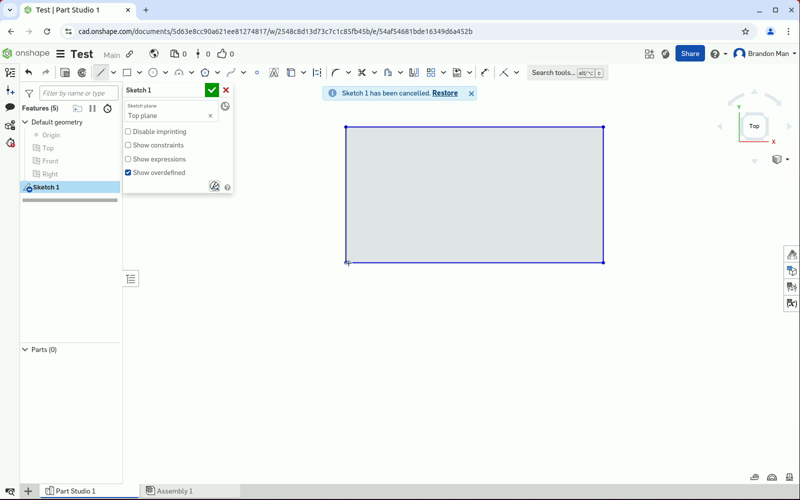
scroll(-6)
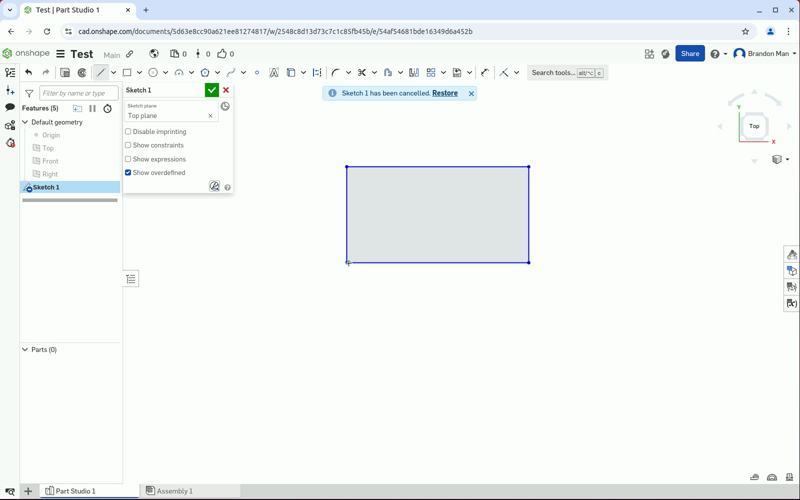
scroll(-6)
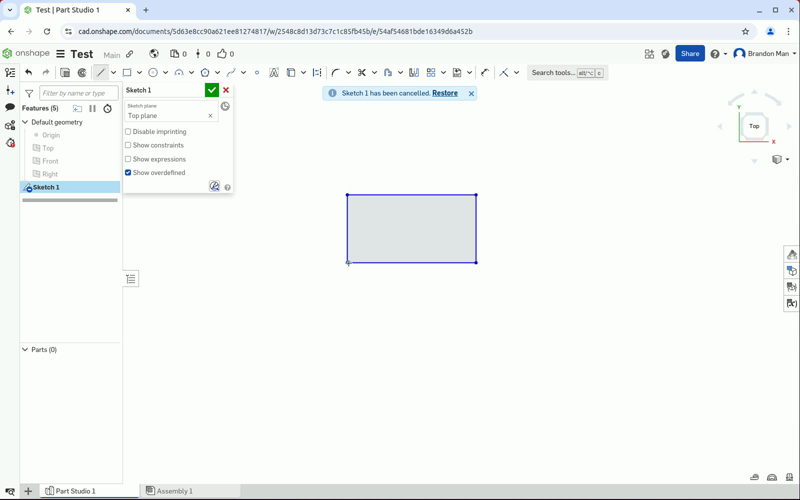
scroll(-6)
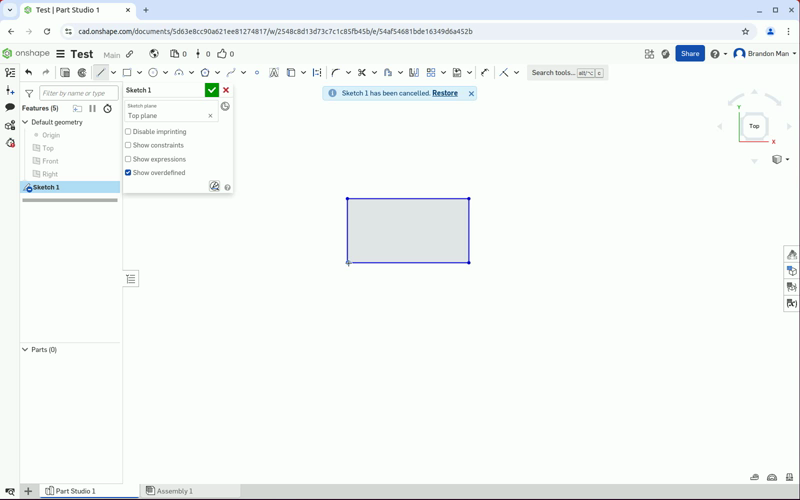
scroll(-6)
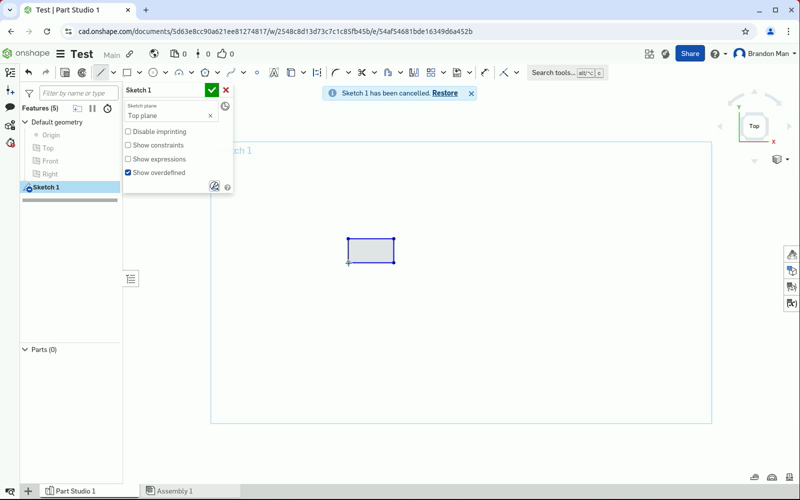
key_up(shift)
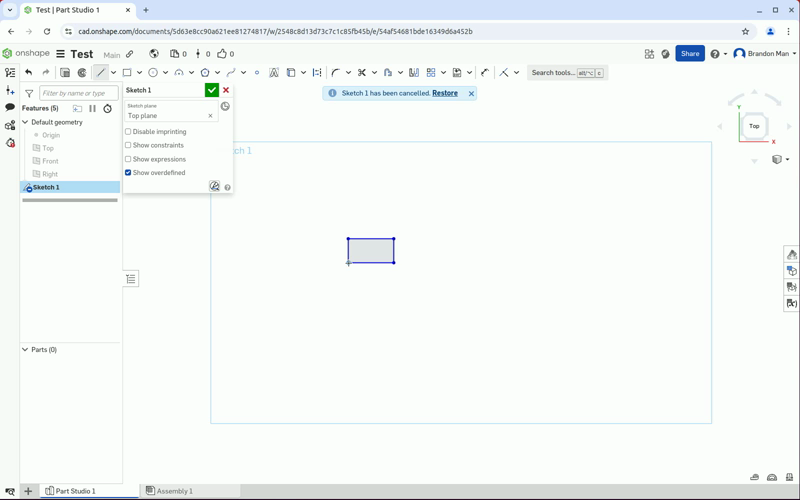
key_down(shift)
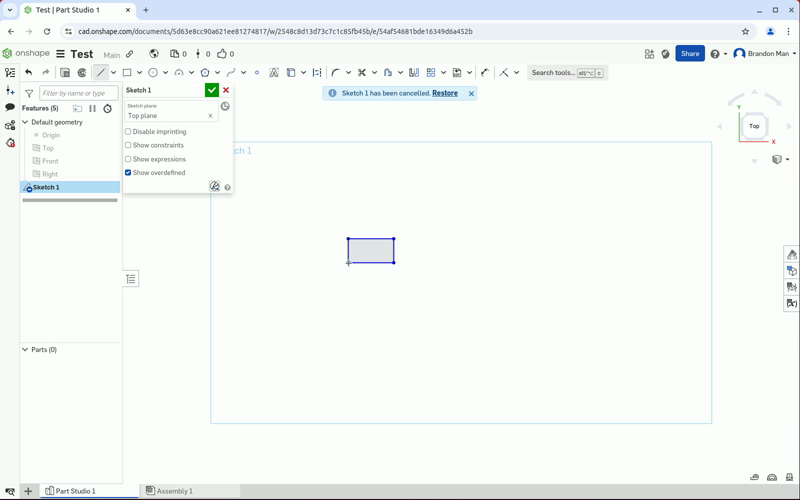
mouse_move(378, 262)
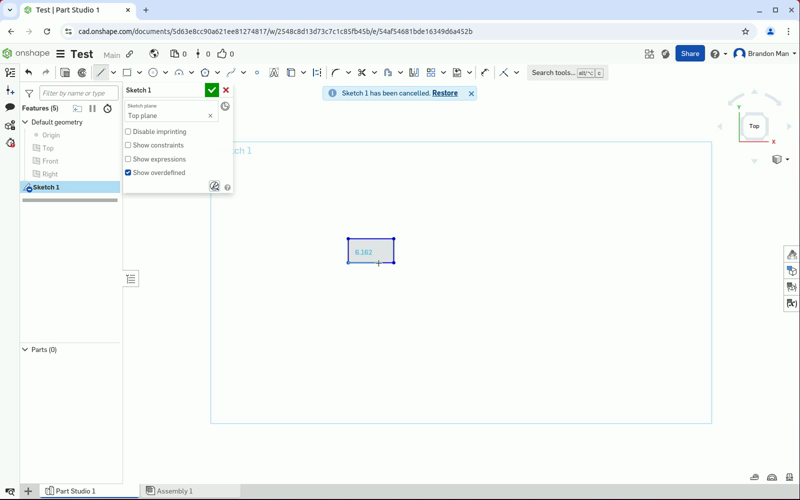
mouse_move(392, 262)
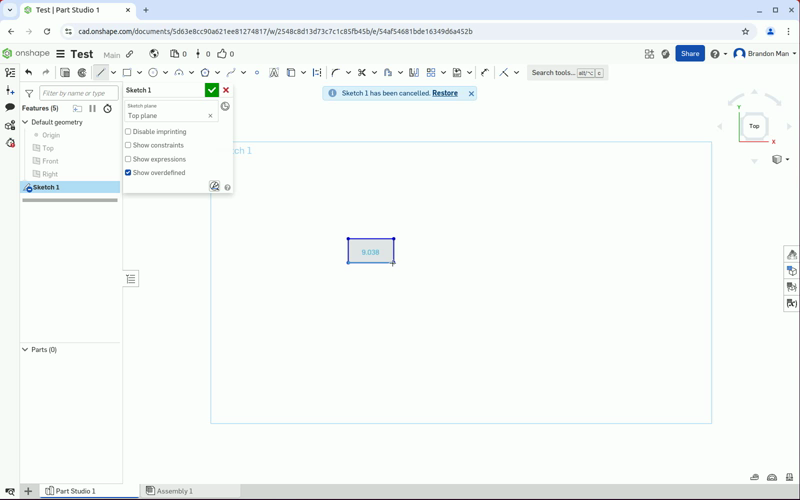
scroll(6)
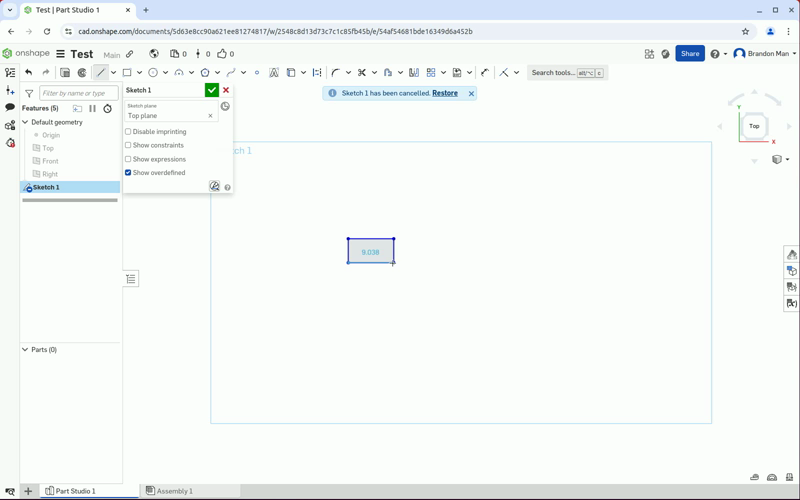
scroll(6)
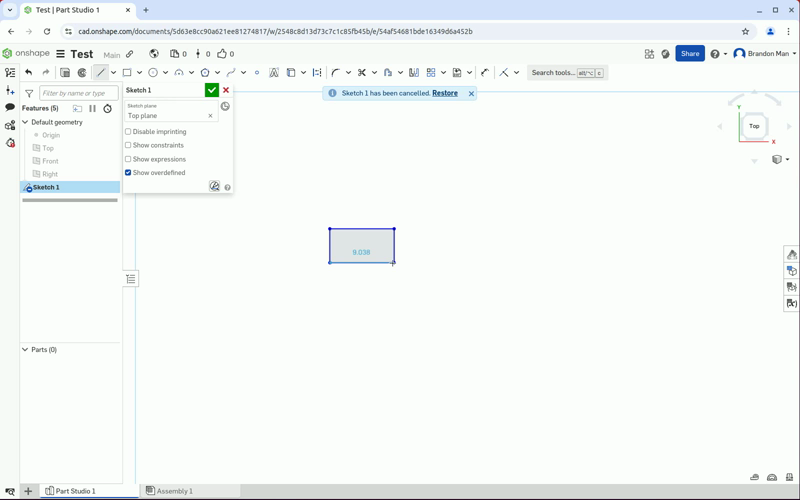
scroll(6)
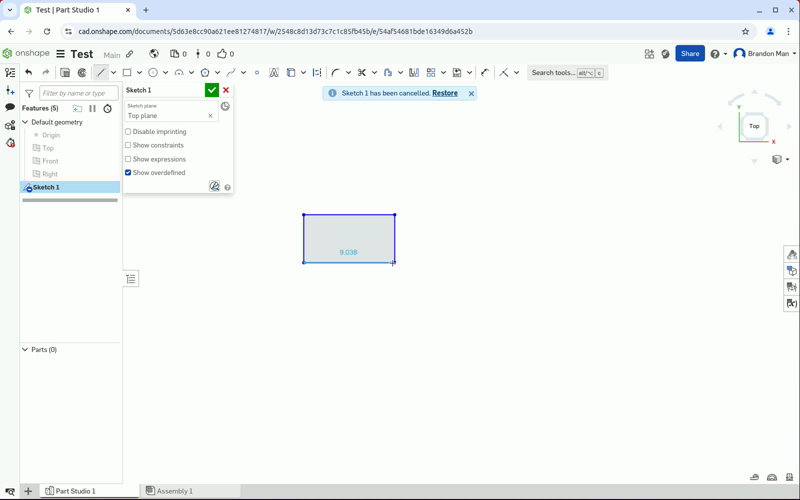
scroll(6)
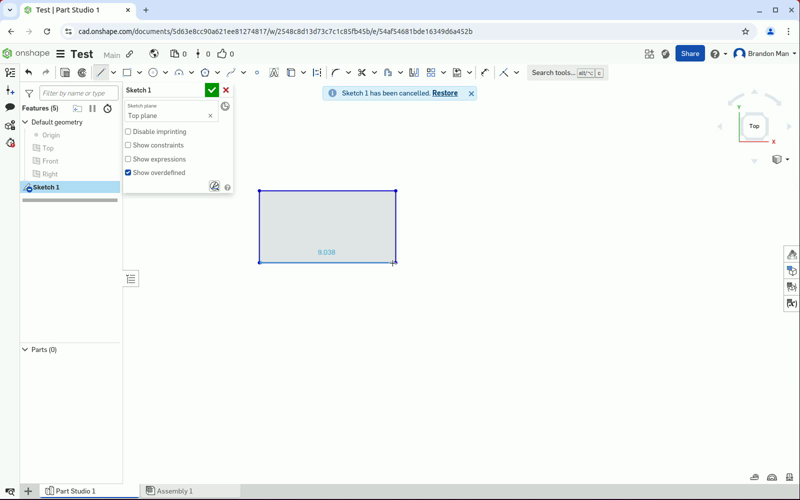
scroll(6)
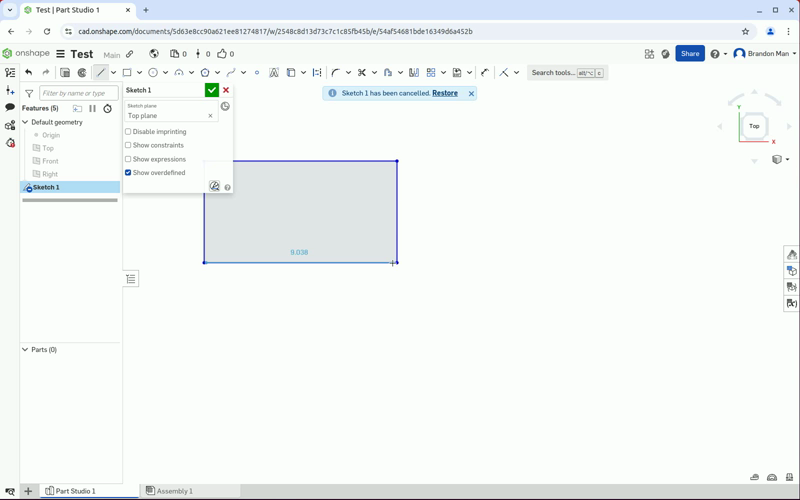
scroll(6)
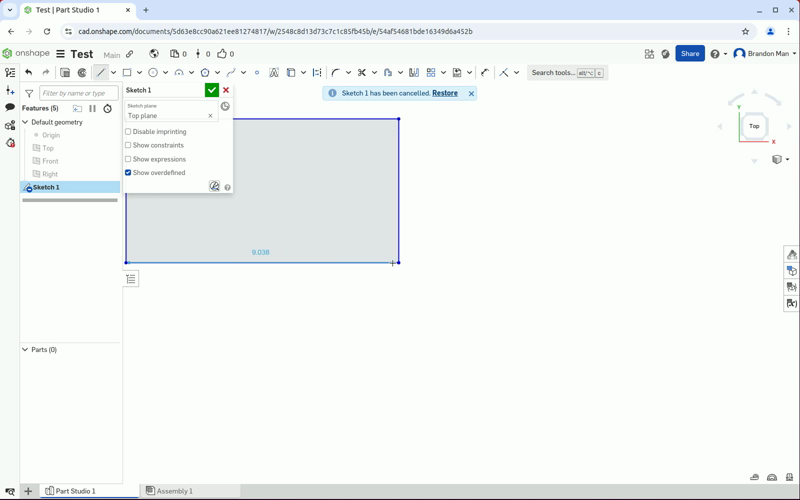
scroll(6)
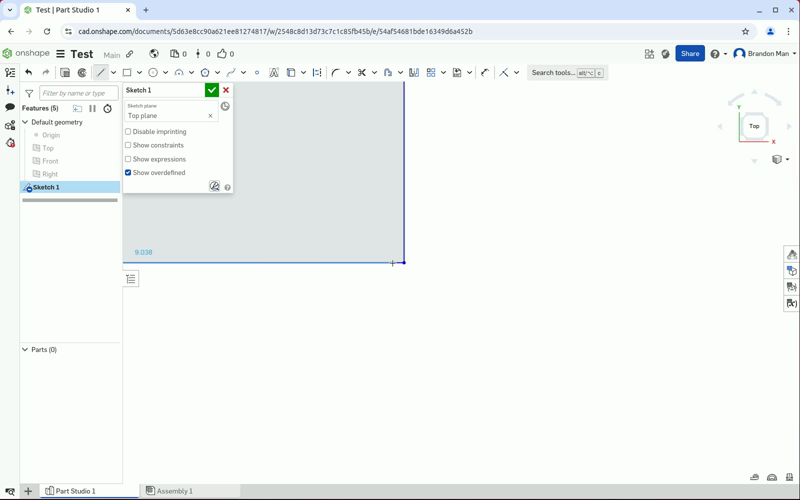
click(392, 262)
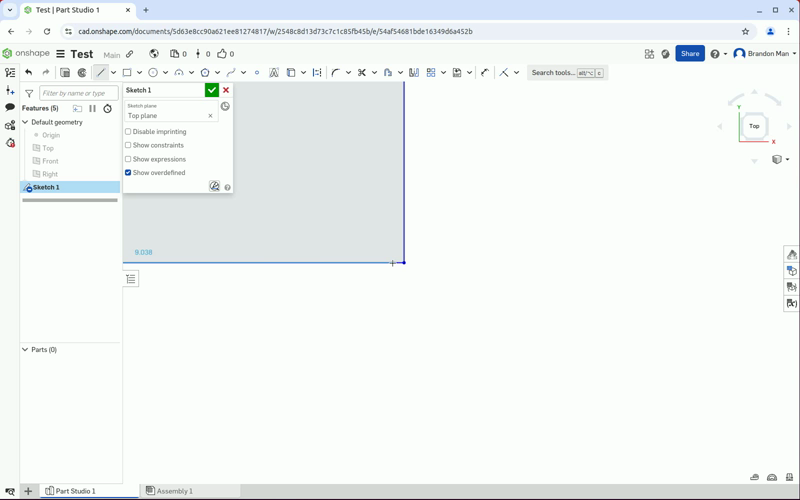
scroll(-6)
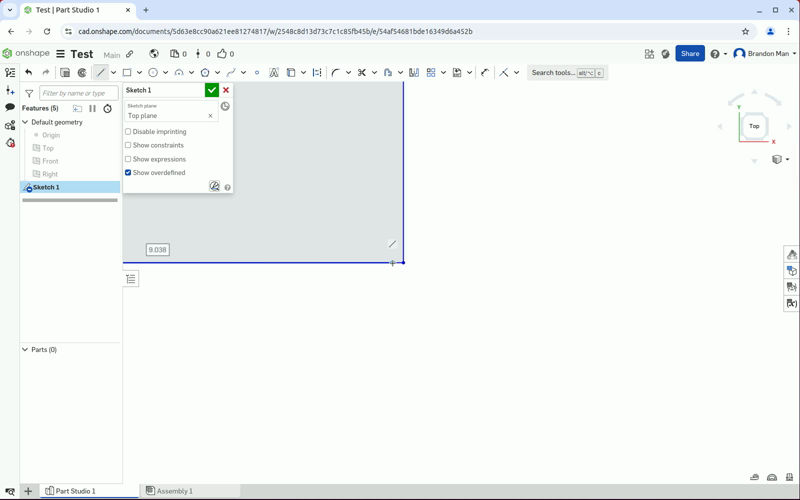
scroll(-6)
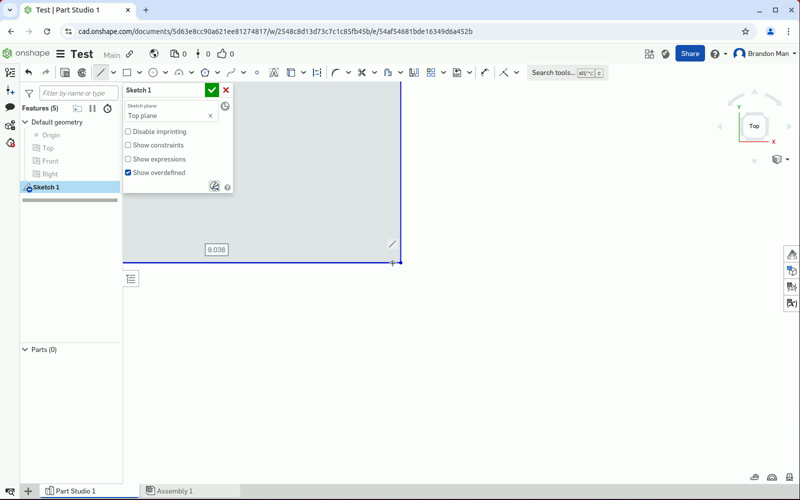
scroll(-6)
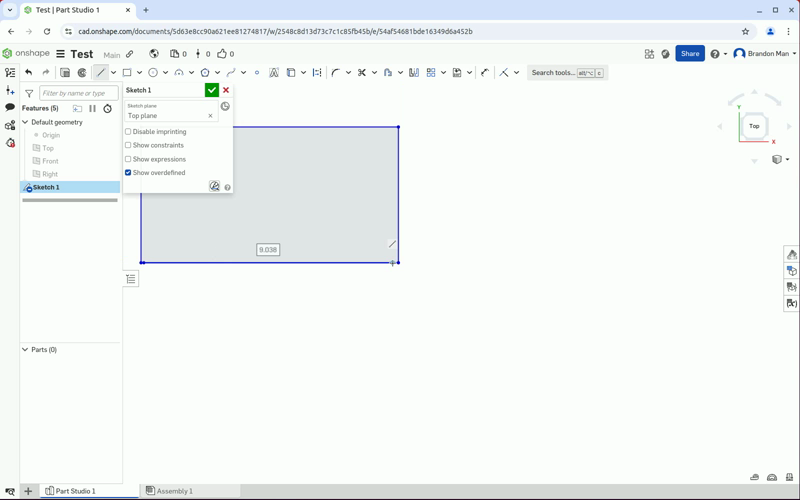
scroll(-6)
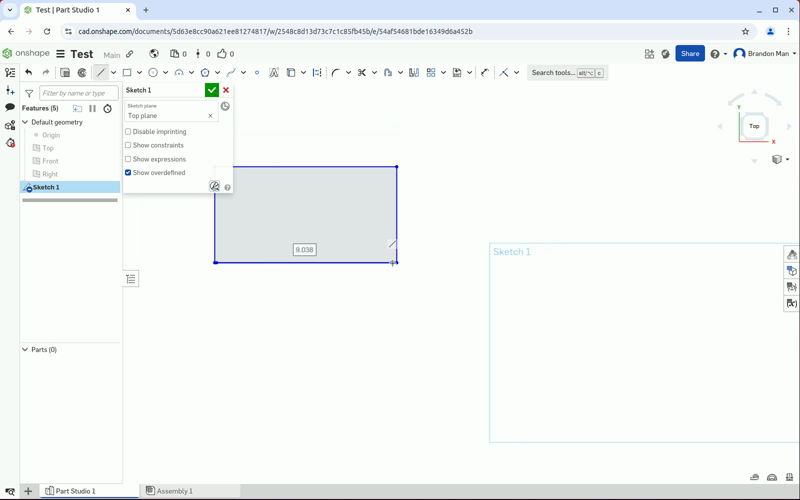
scroll(-6)
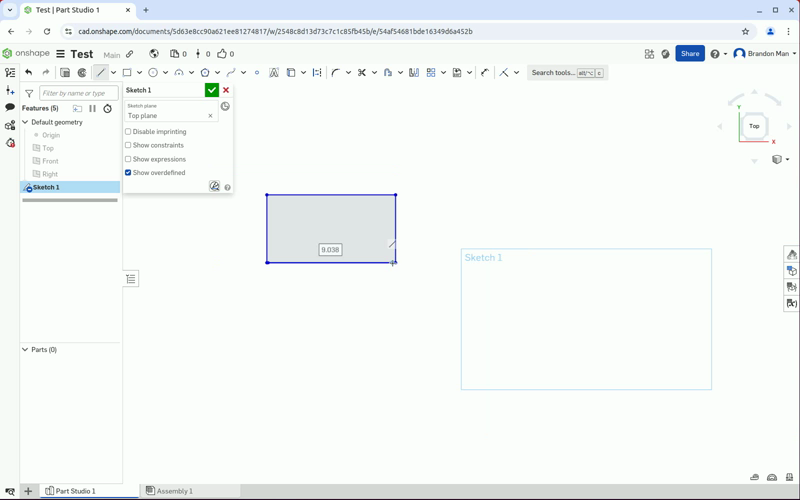
scroll(-6)
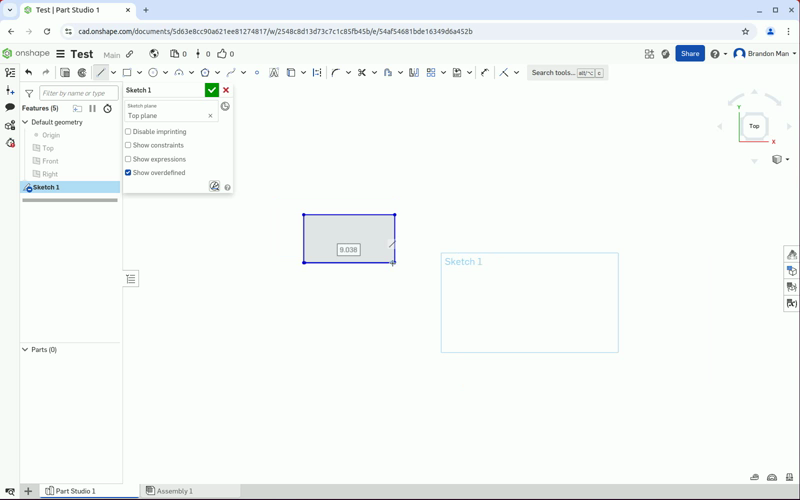
scroll(-6)
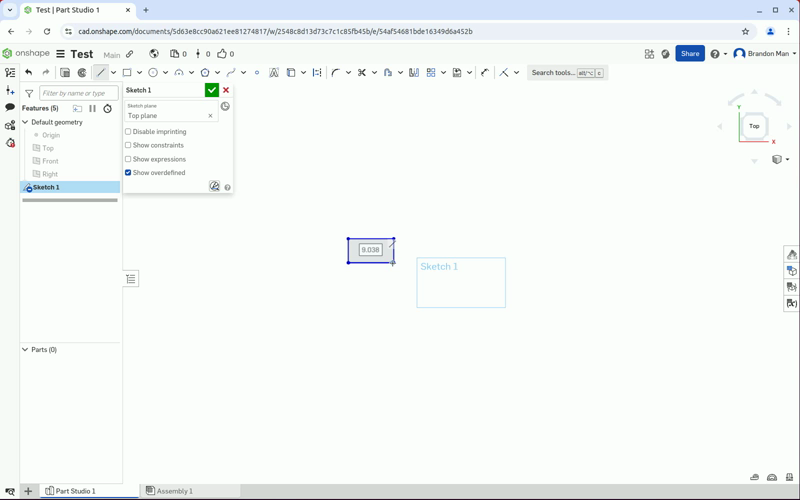
key_up(shift)
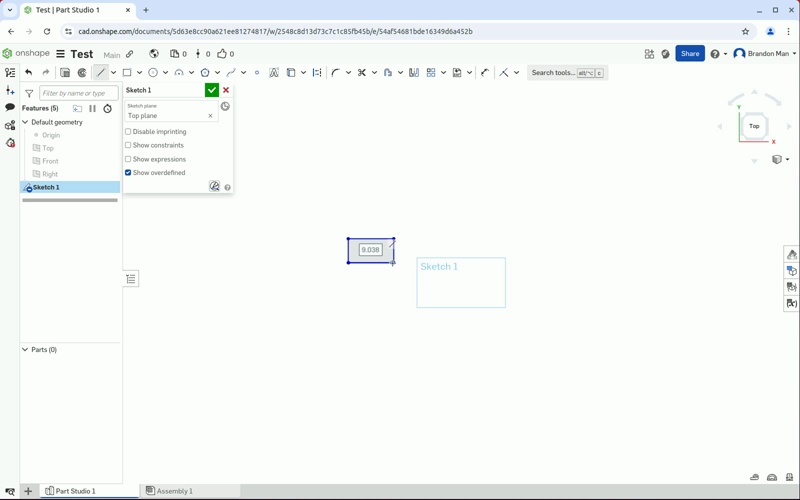
key_down(shift)
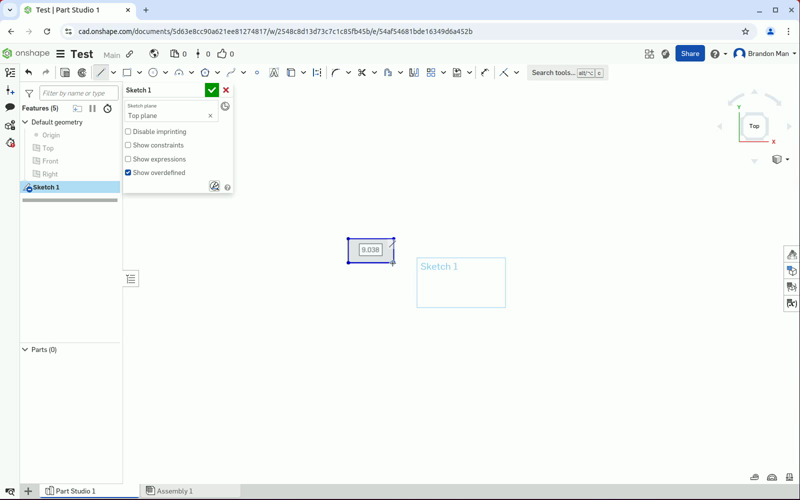
mouse_move(422, 262)
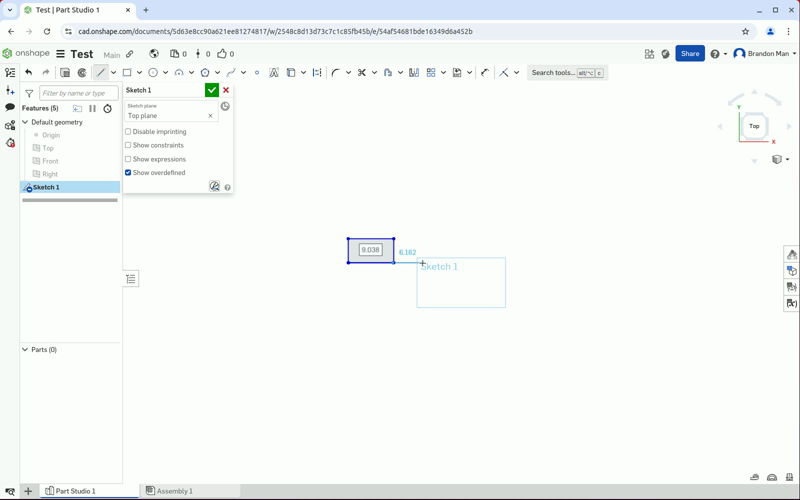
mouse_move(392, 239)
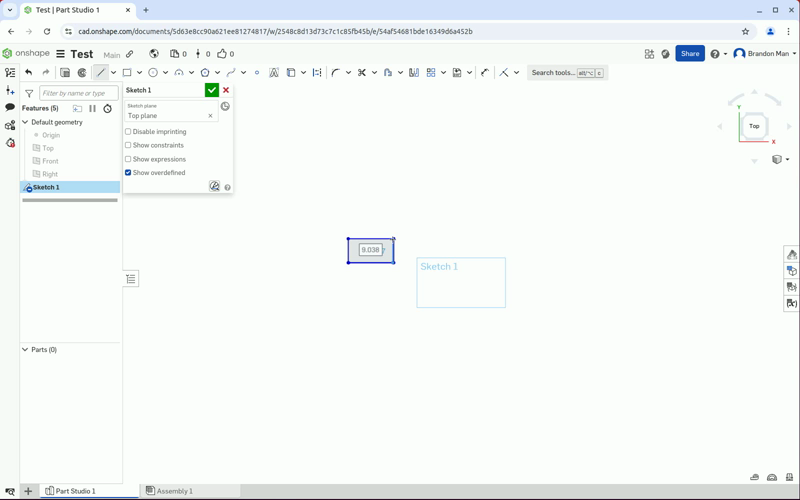
scroll(6)
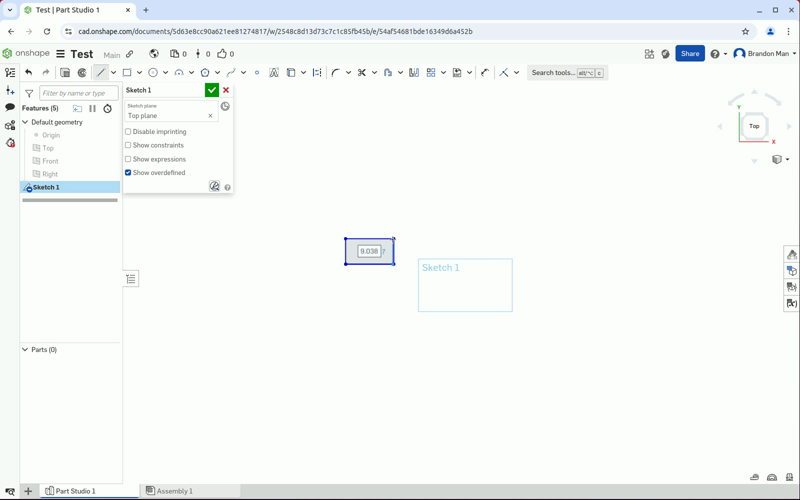
scroll(6)
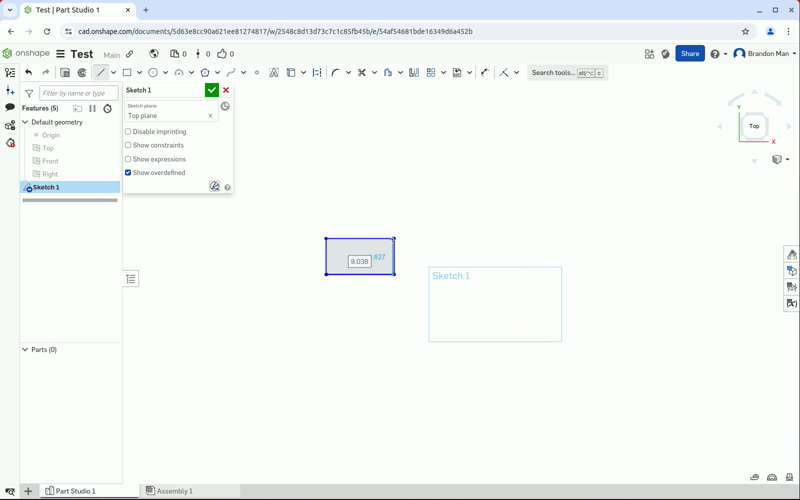
scroll(6)
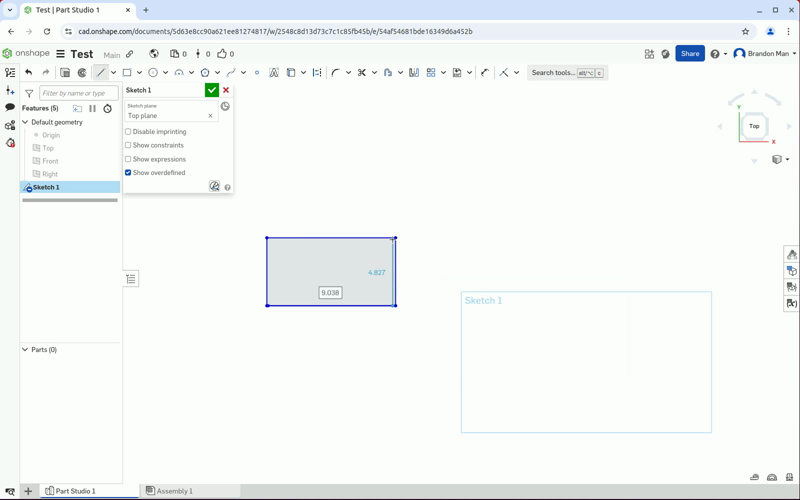
scroll(6)
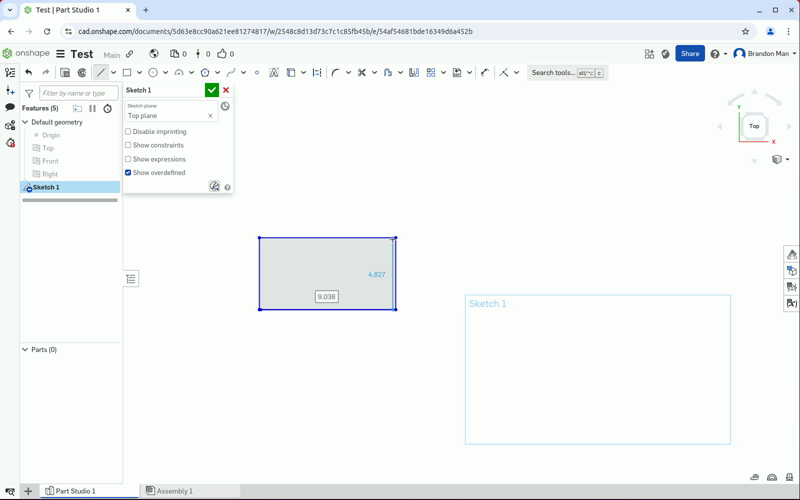
scroll(6)
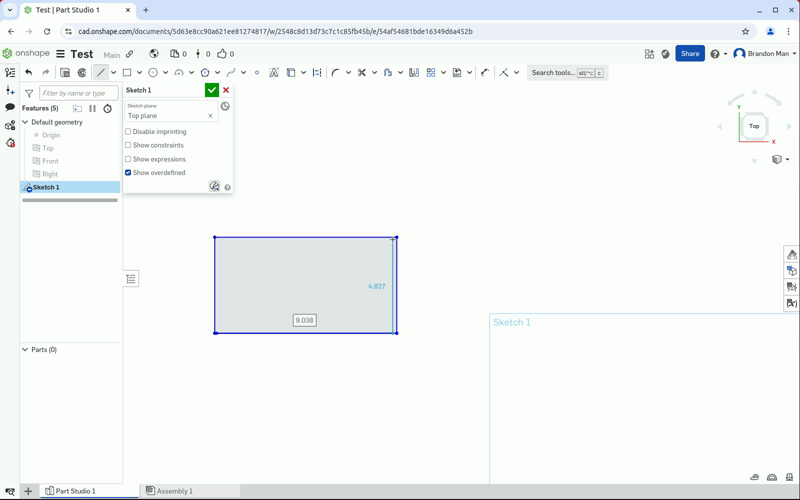
scroll(6)
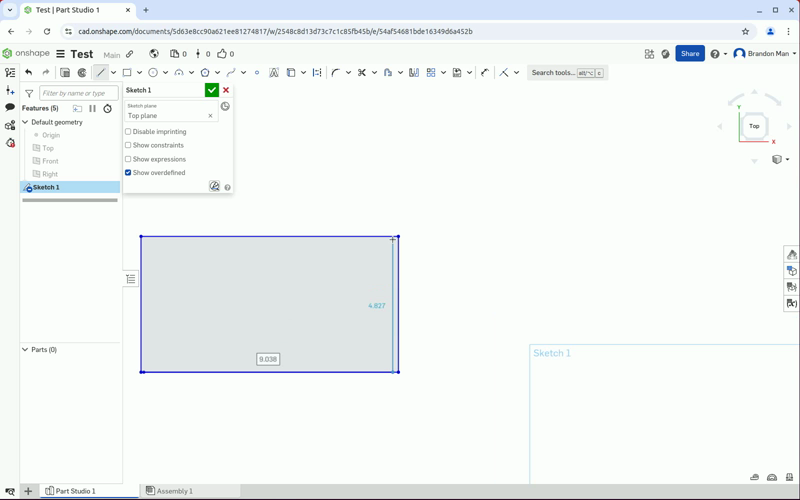
scroll(6)
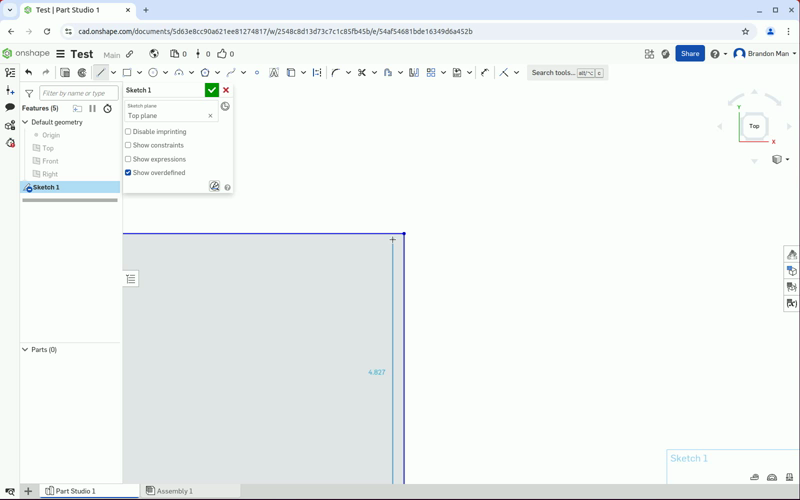
click(392, 239)
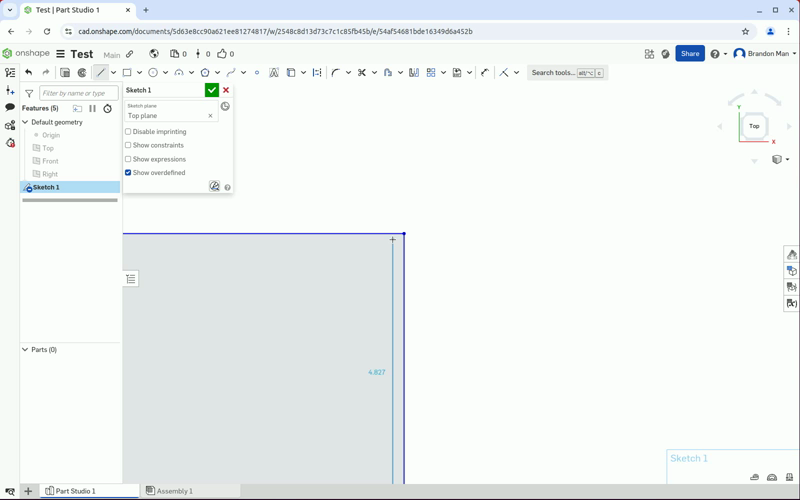
scroll(-6)
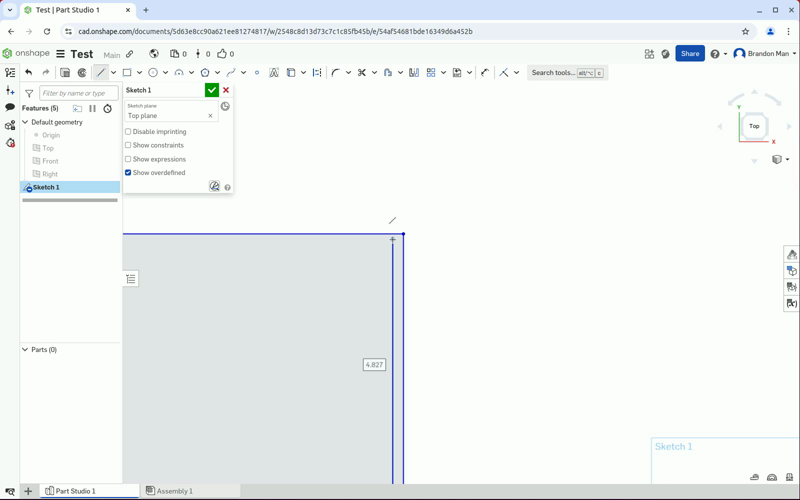
scroll(-6)
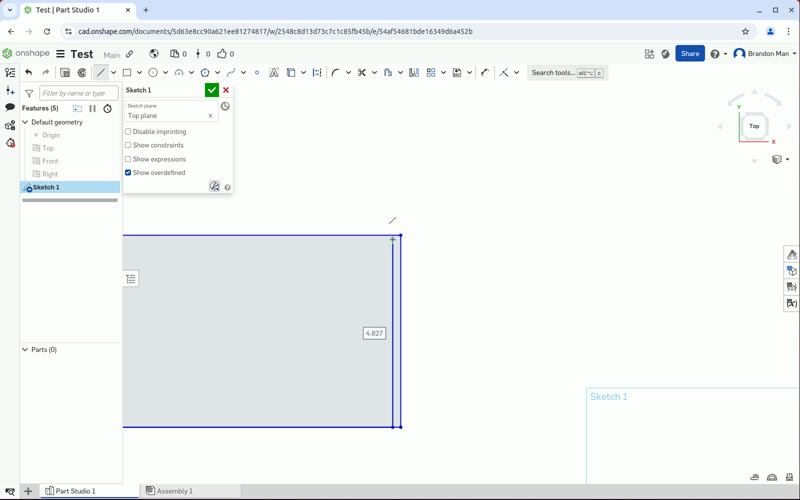
scroll(-6)
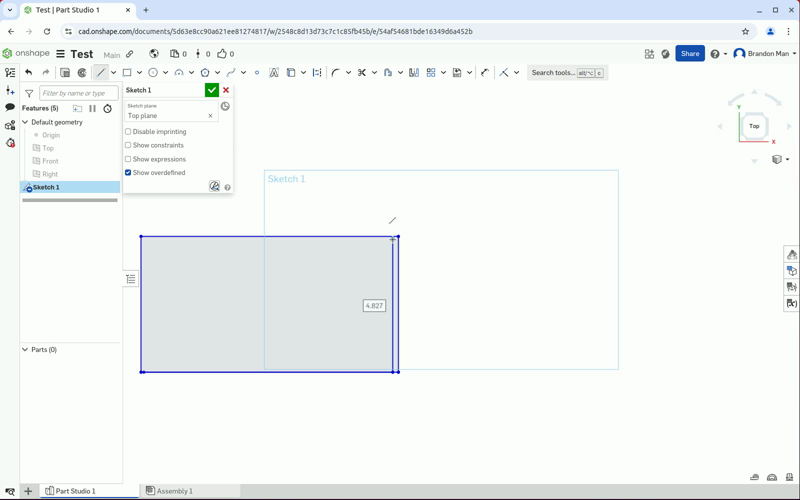
scroll(-6)
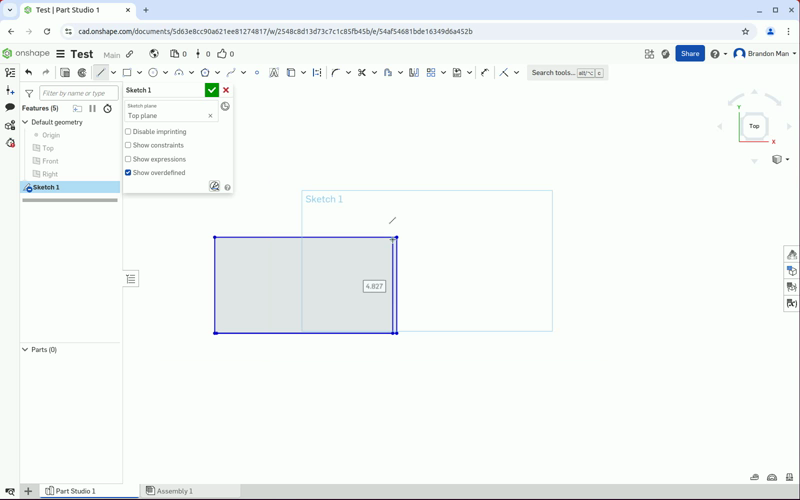
scroll(-6)
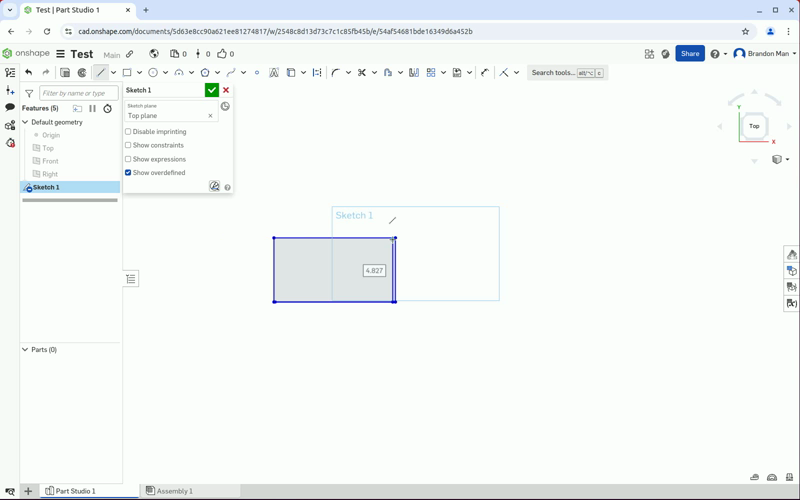
scroll(-6)
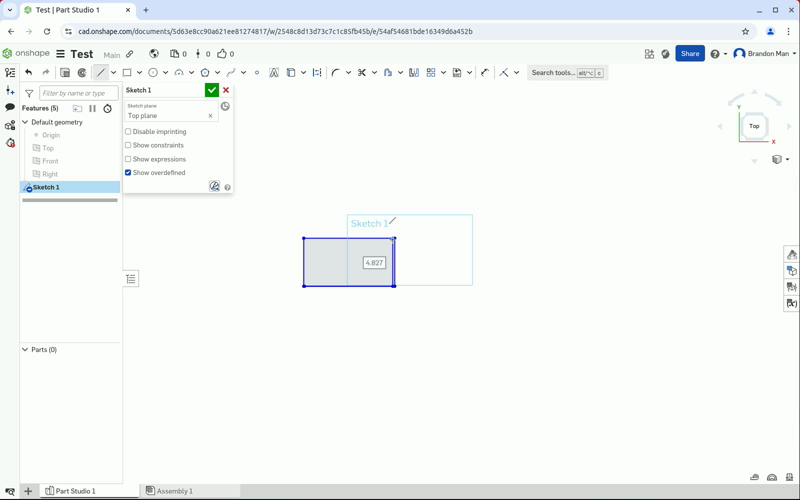
scroll(-6)
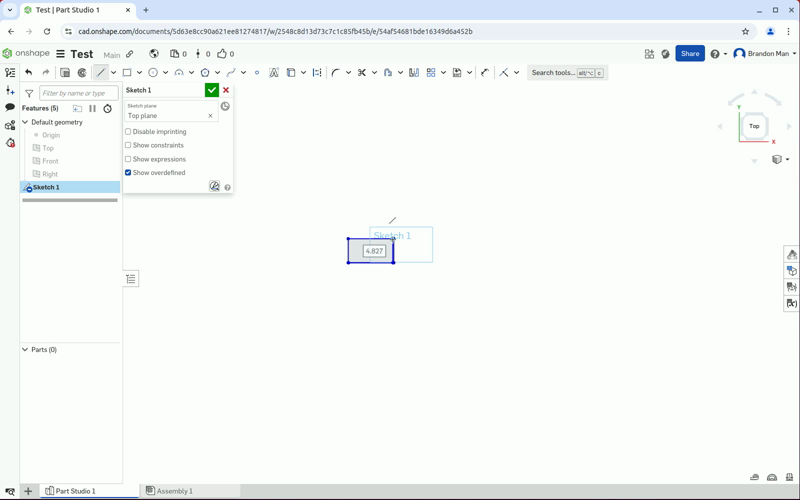
key_up(shift)
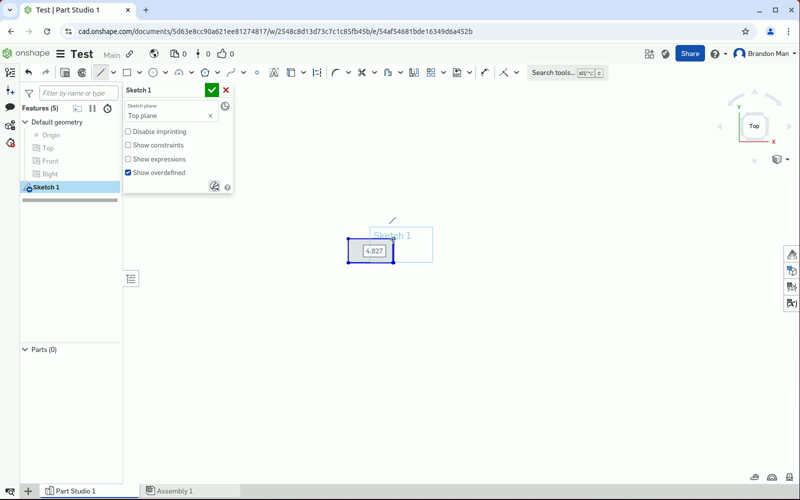
key_down(shift)
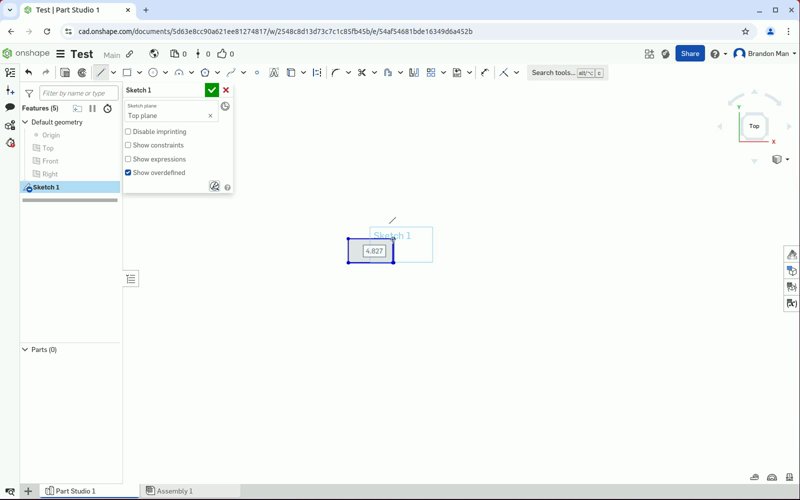
mouse_move(422, 239)
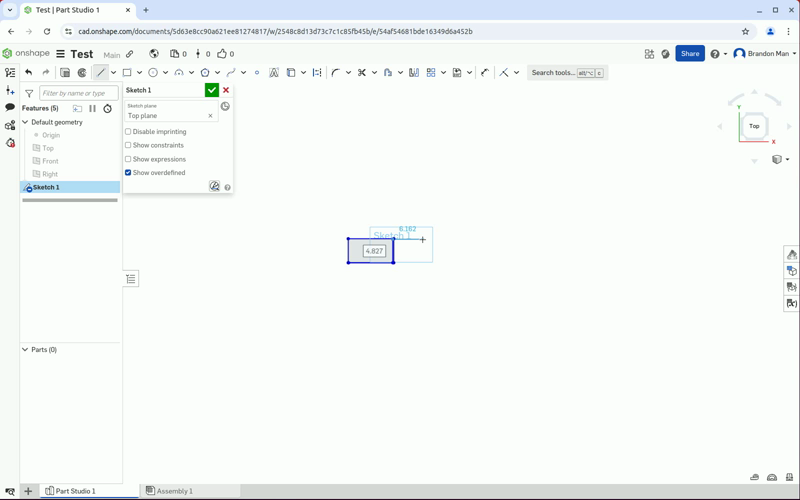
mouse_move(348, 239)
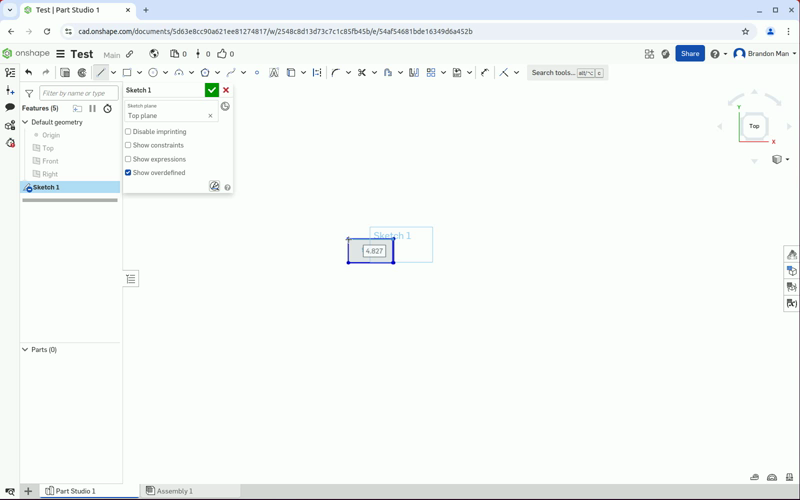
scroll(6)
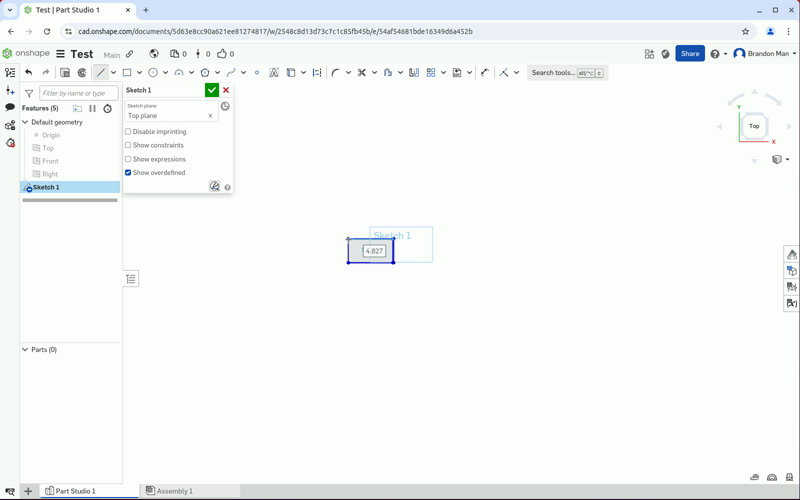
scroll(6)
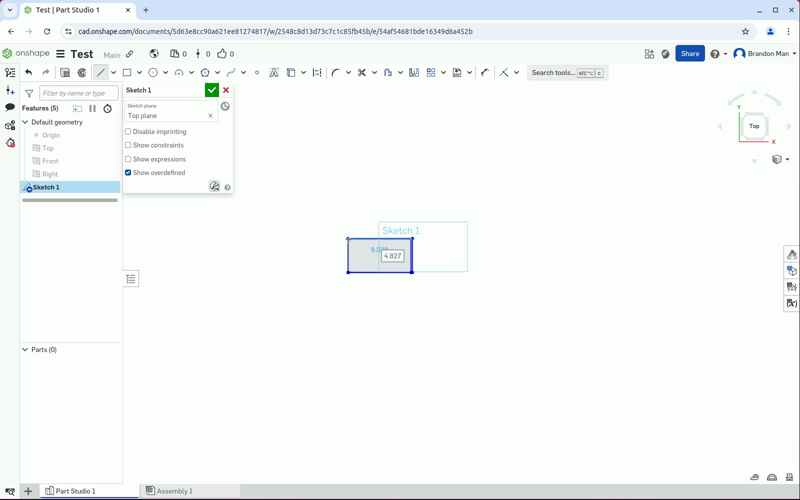
scroll(6)
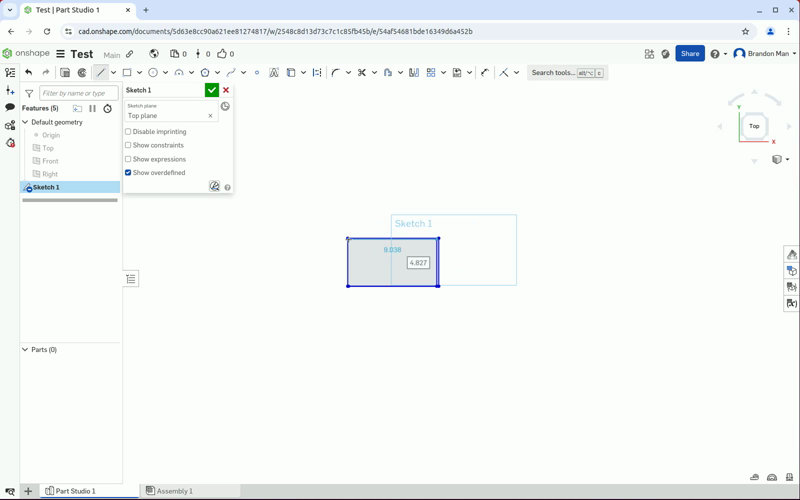
scroll(6)
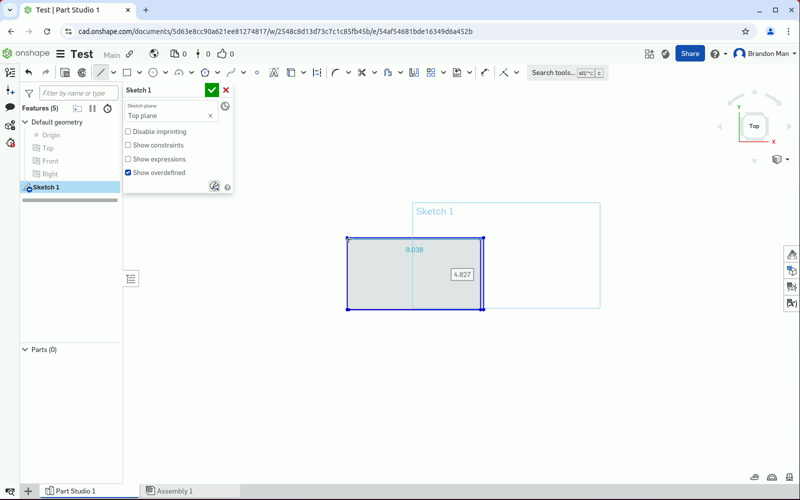
scroll(6)
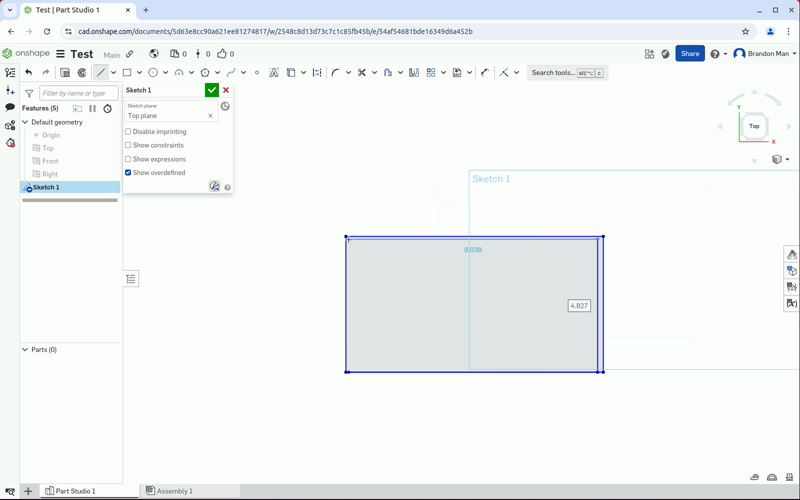
scroll(6)
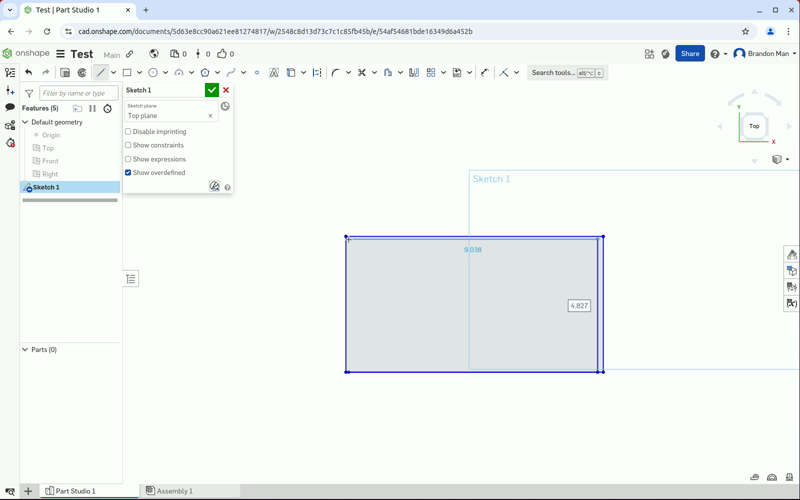
scroll(6)
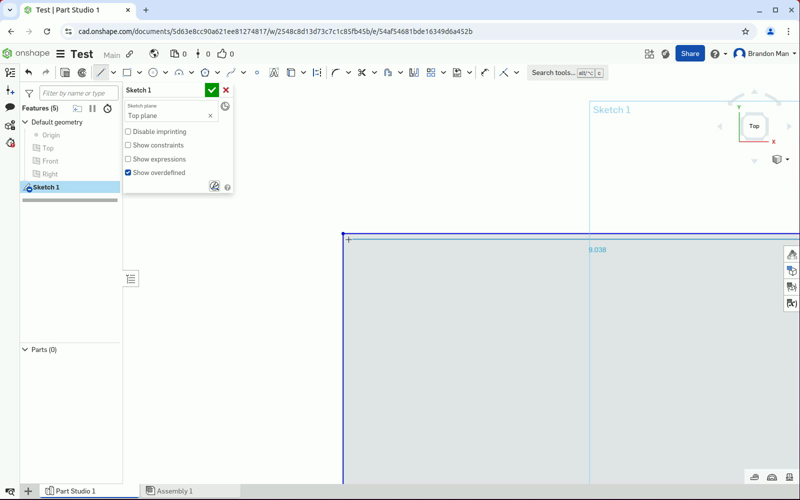
click(348, 239)
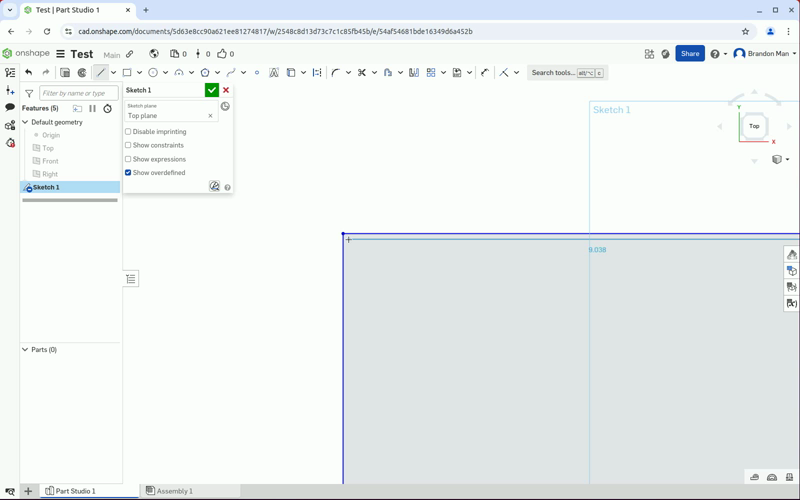
scroll(-6)
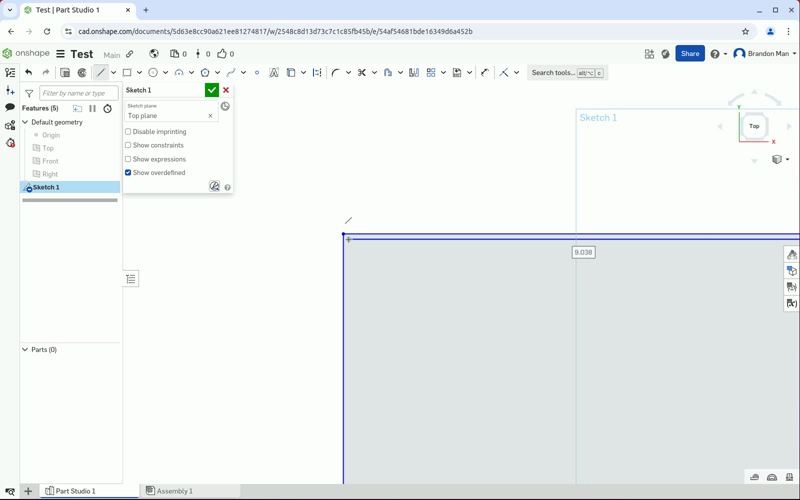
scroll(-6)
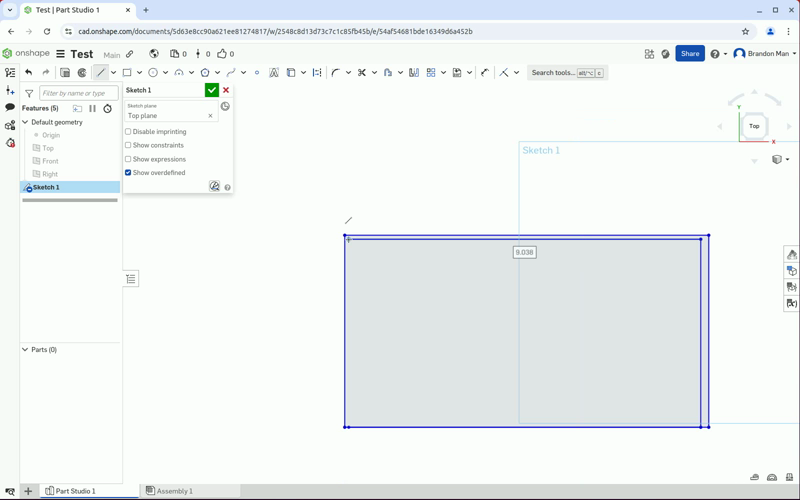
scroll(-6)
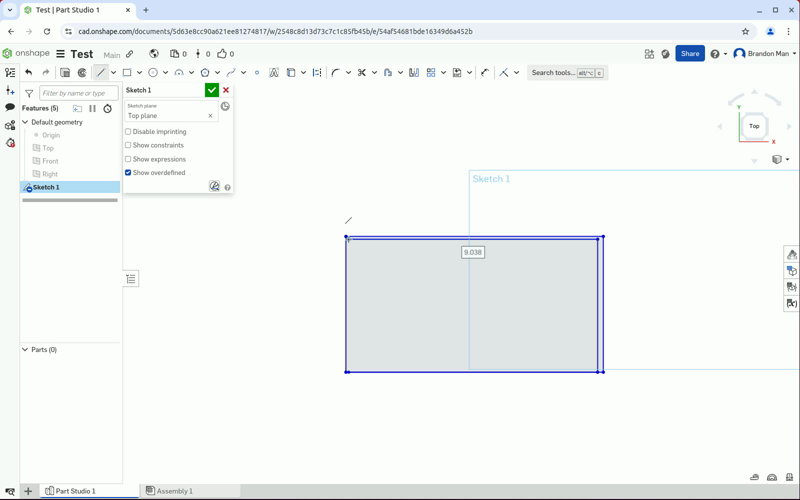
scroll(-6)
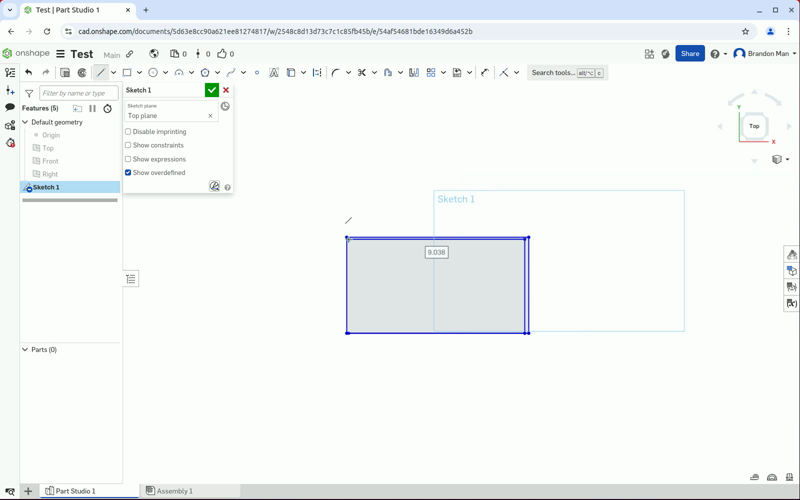
scroll(-6)
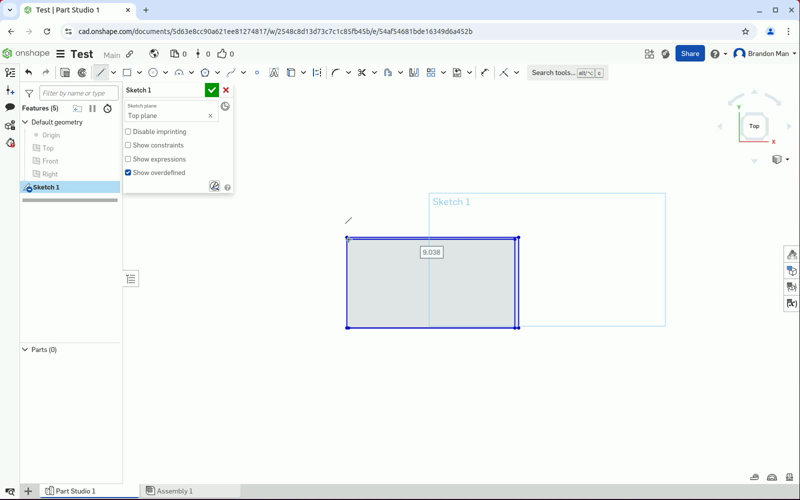
scroll(-6)
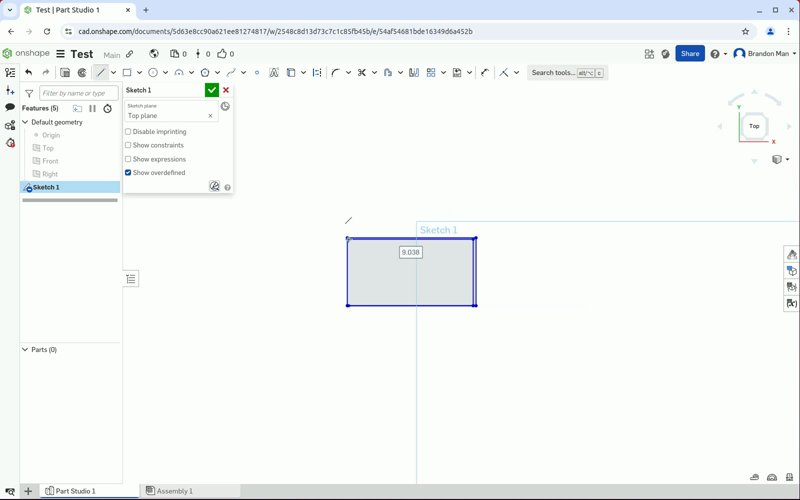
scroll(-6)
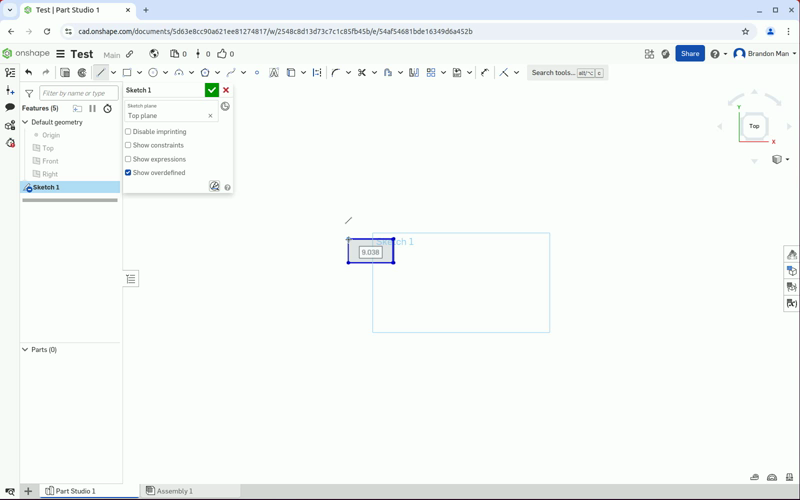
key_up(shift)
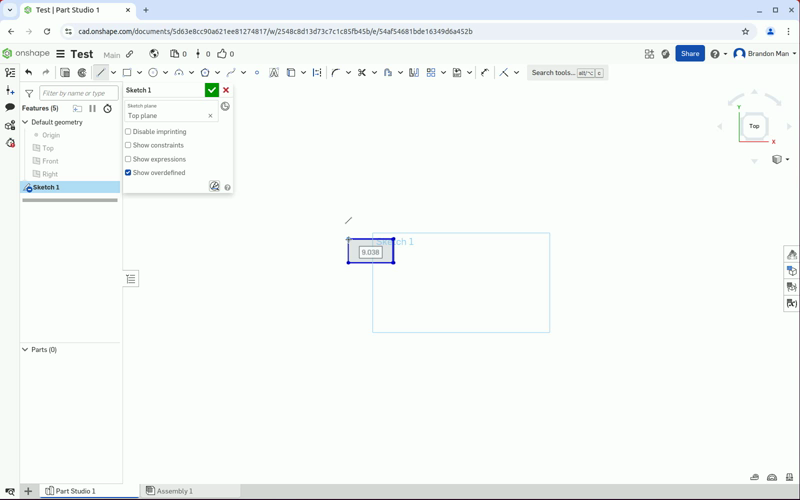
mouse_move(378, 239)
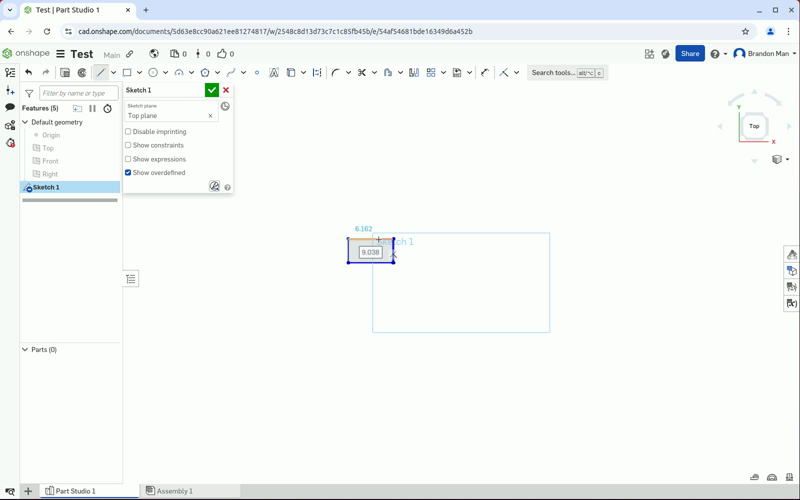
key_down(shift)
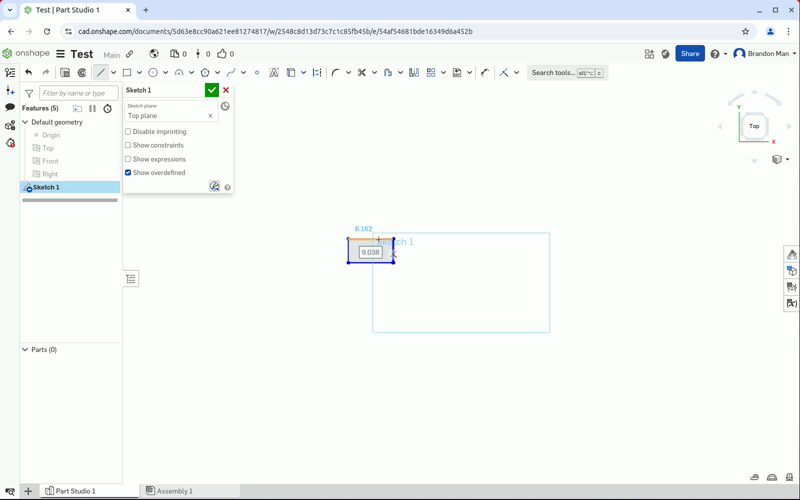
mouse_move(348, 262)
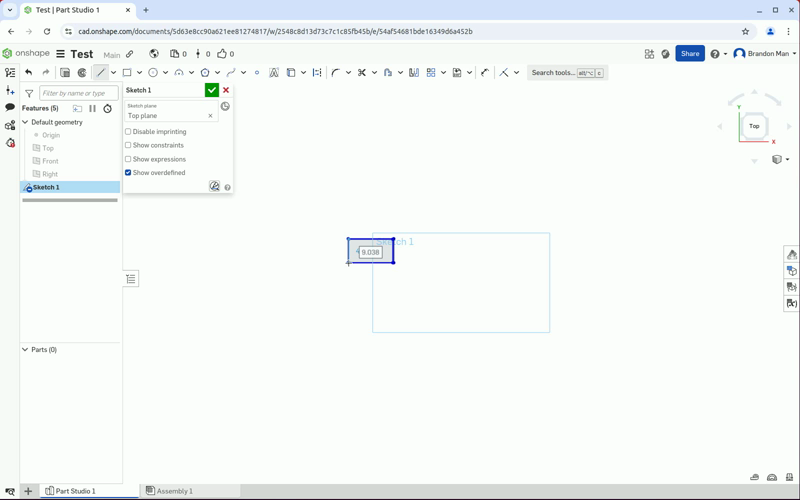
scroll(6)
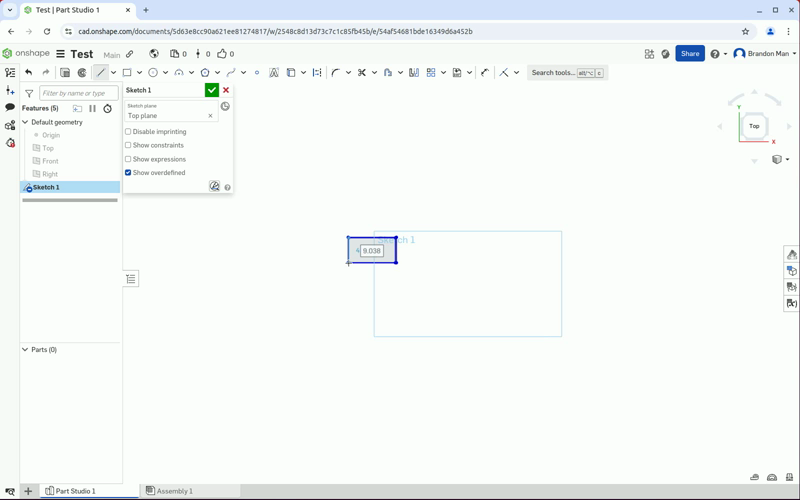
scroll(6)
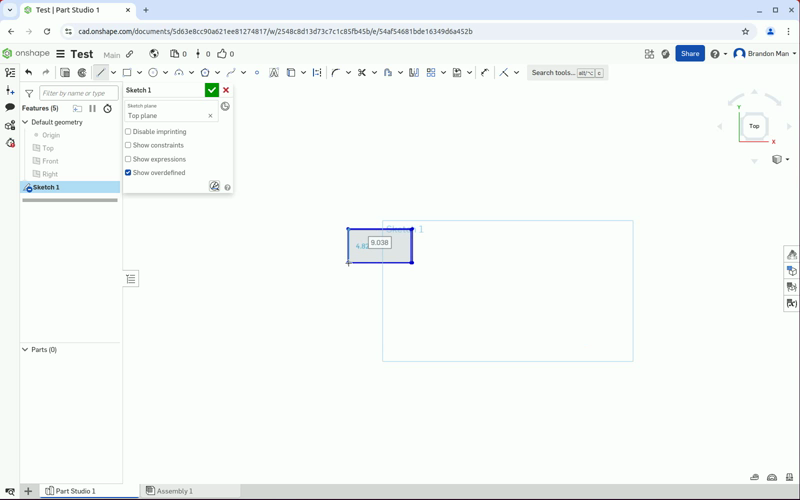
scroll(6)
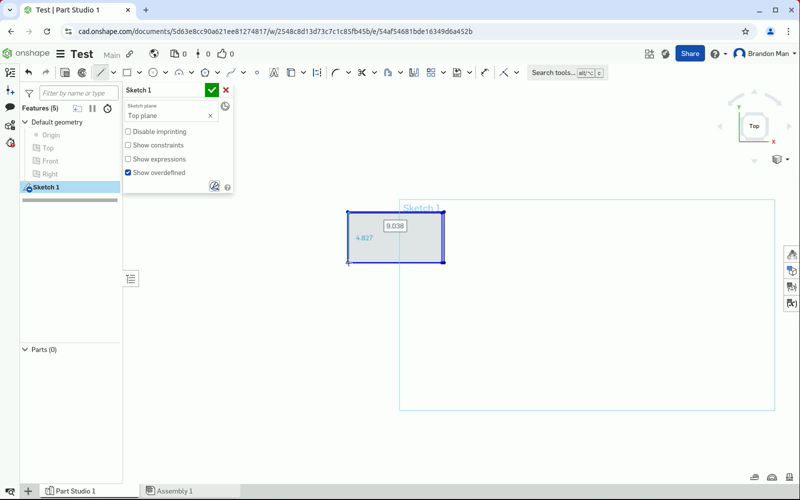
scroll(6)
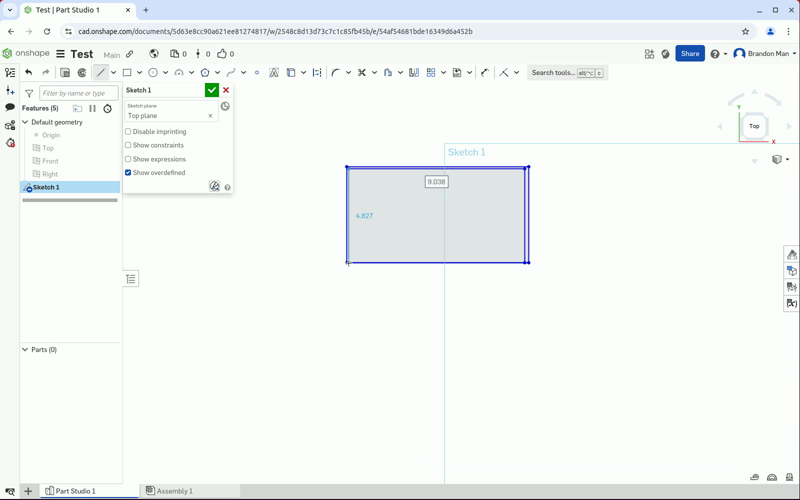
scroll(6)
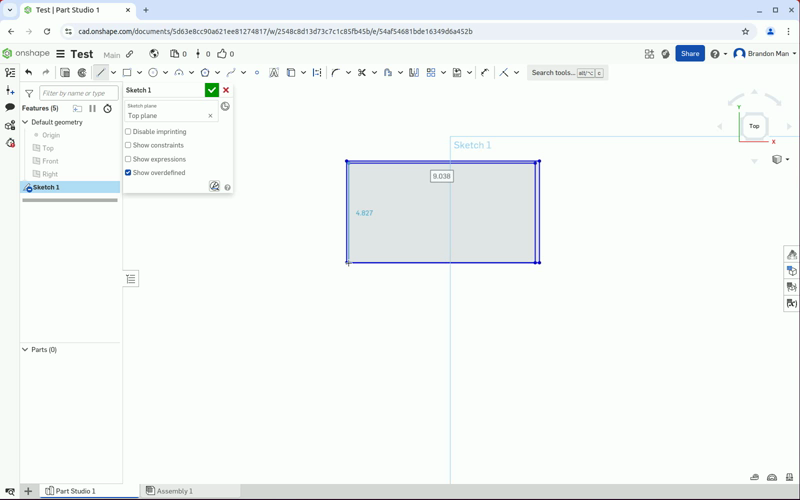
scroll(6)
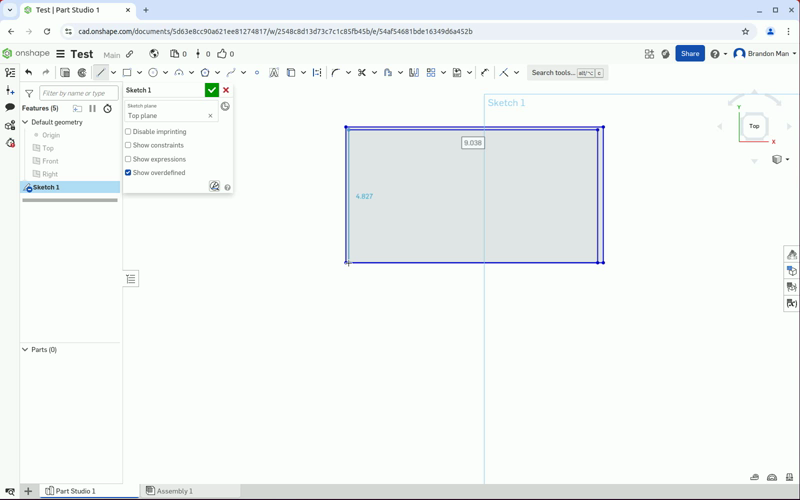
scroll(6)
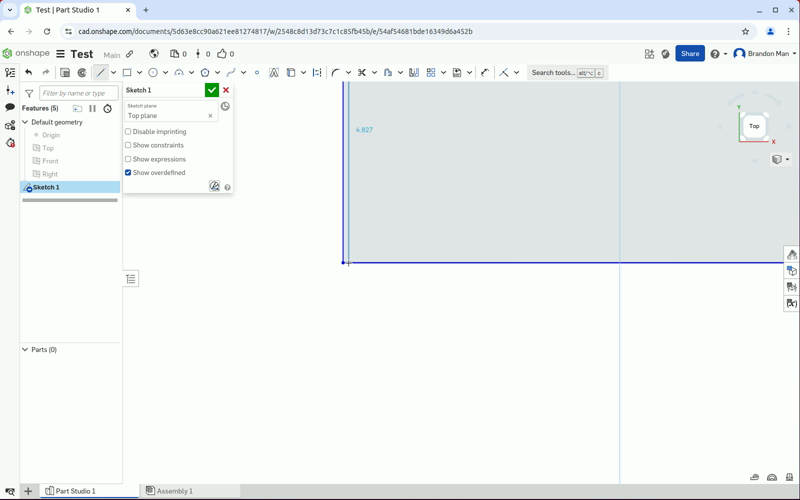
key_up(shift)
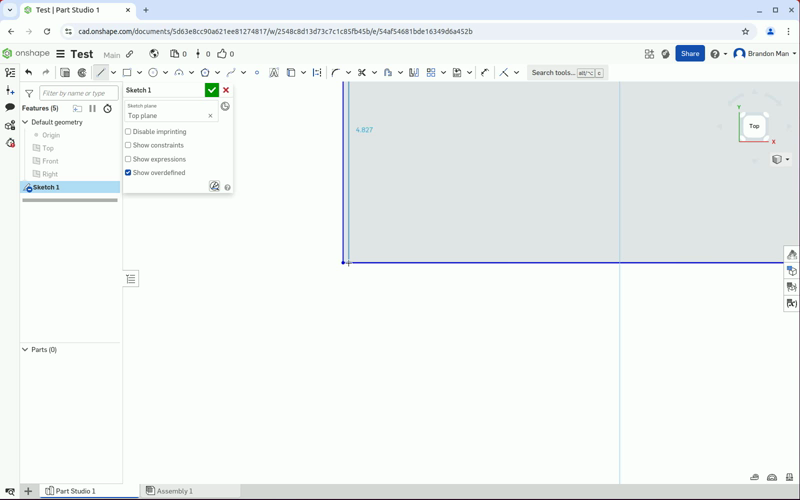
click(348, 262)
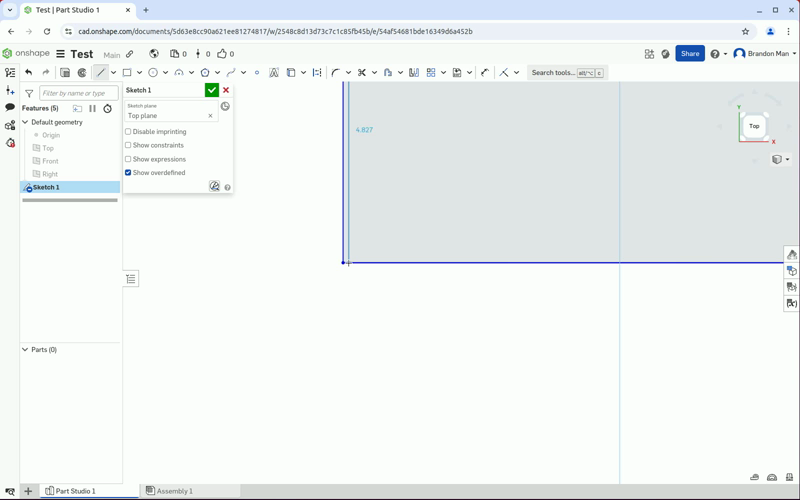
scroll(-6)
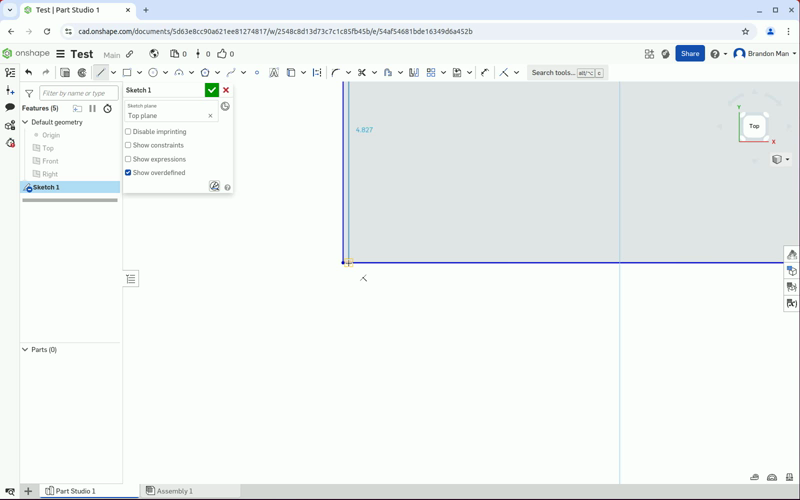
scroll(-6)
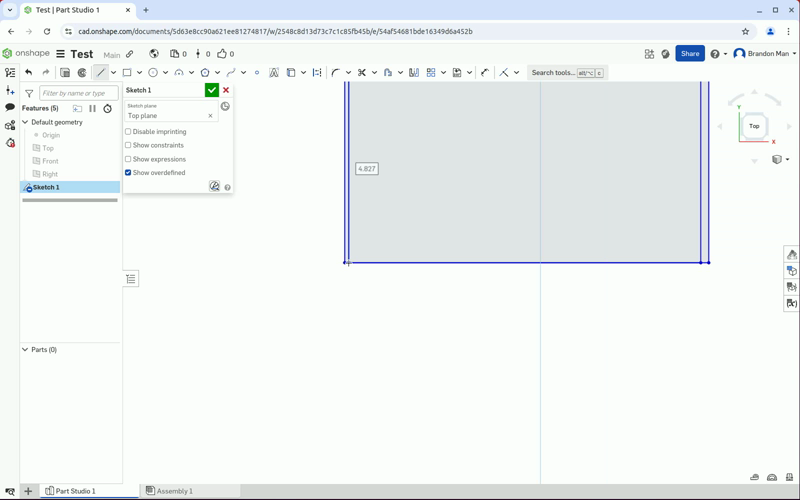
scroll(-6)
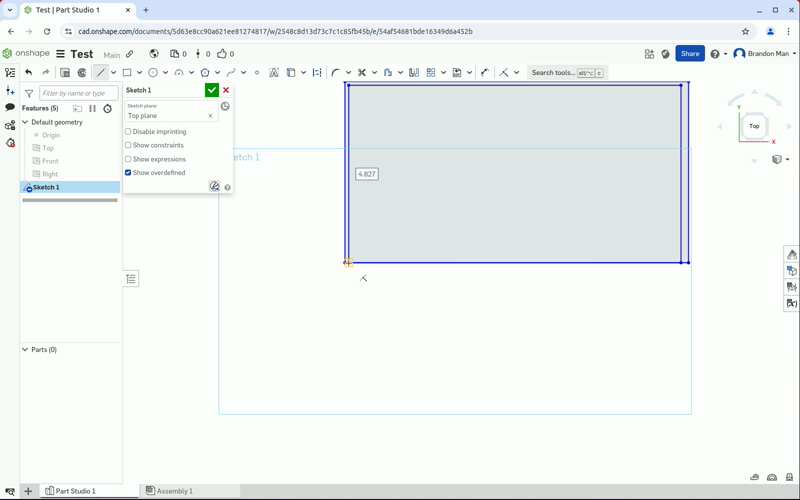
scroll(-6)
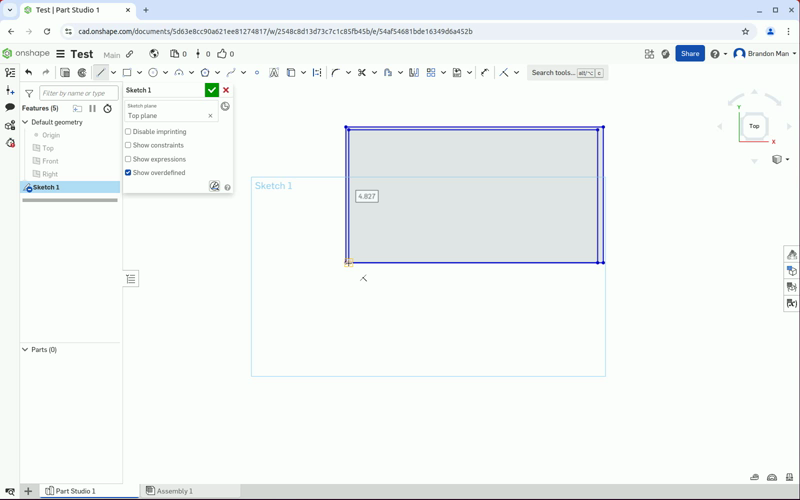
scroll(-6)
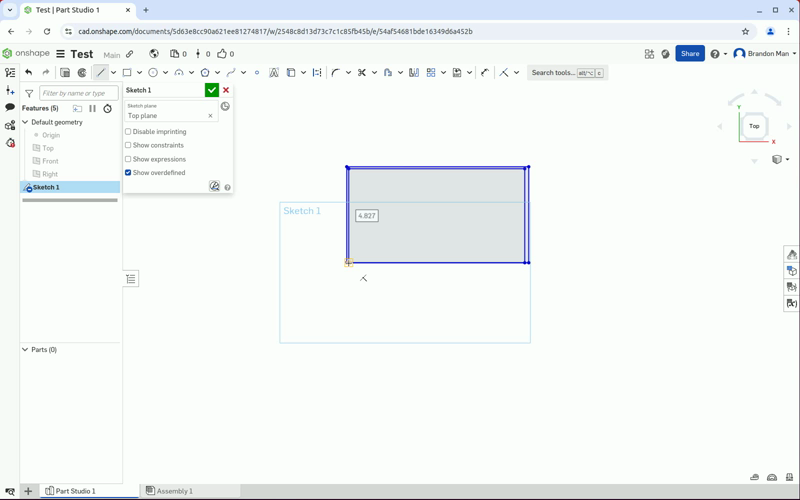
scroll(-6)
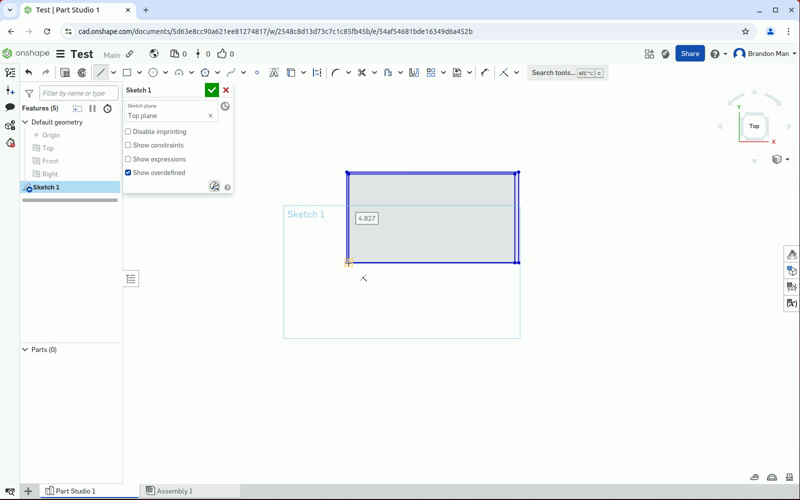
scroll(-6)
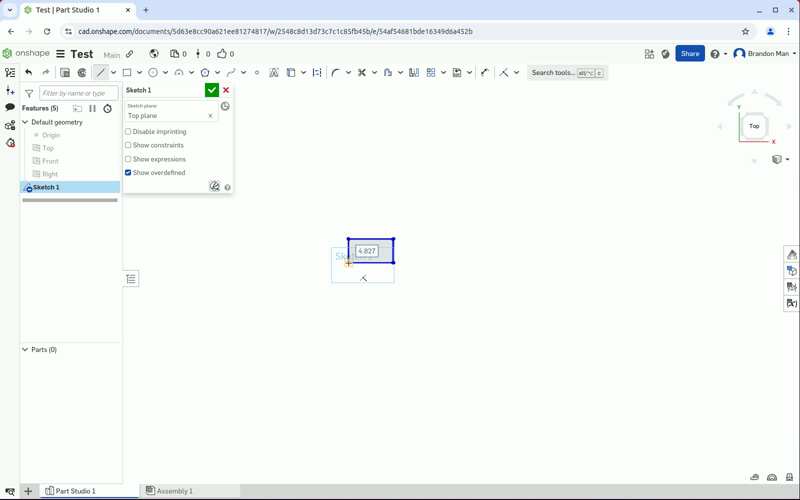
key(esc)
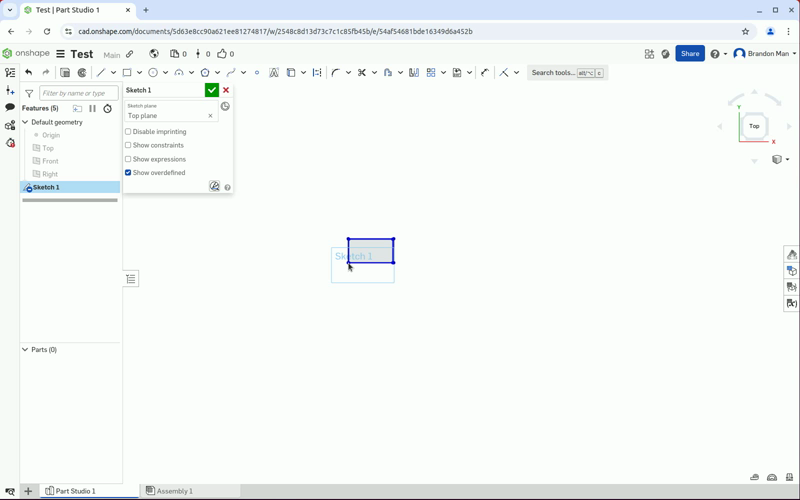
mouse_move(393, 255)
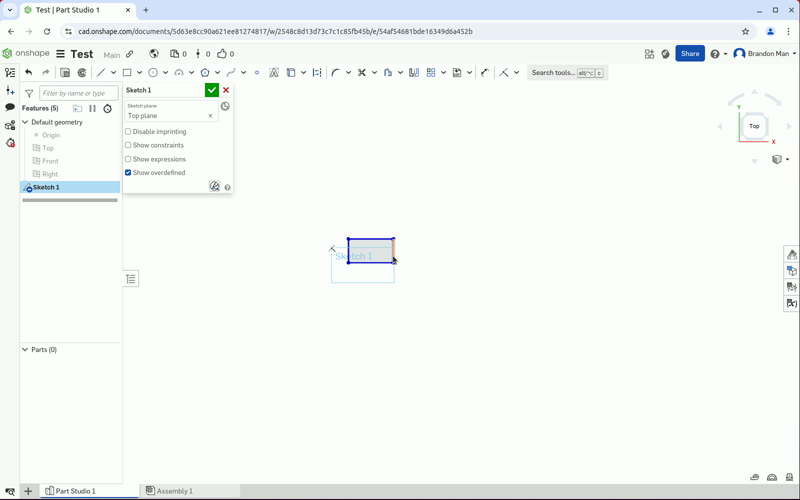
scroll(6)
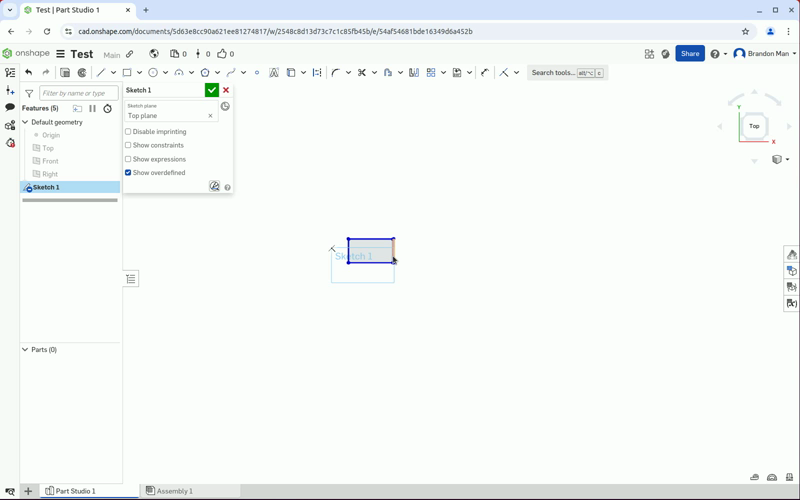
scroll(6)
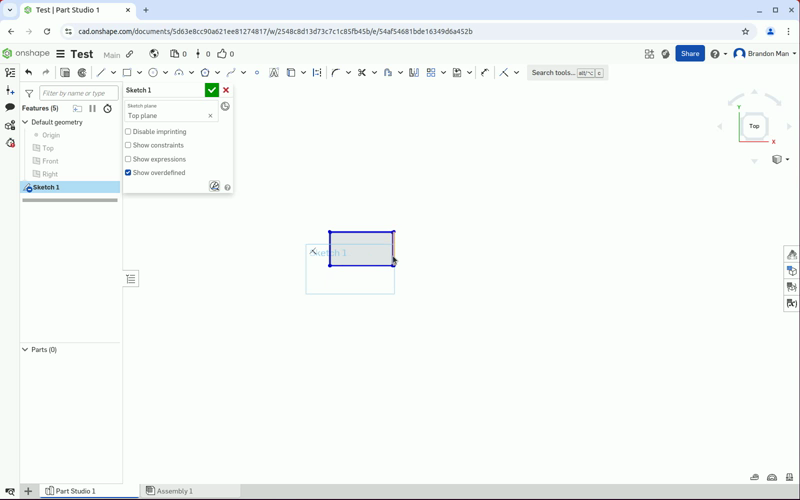
scroll(6)
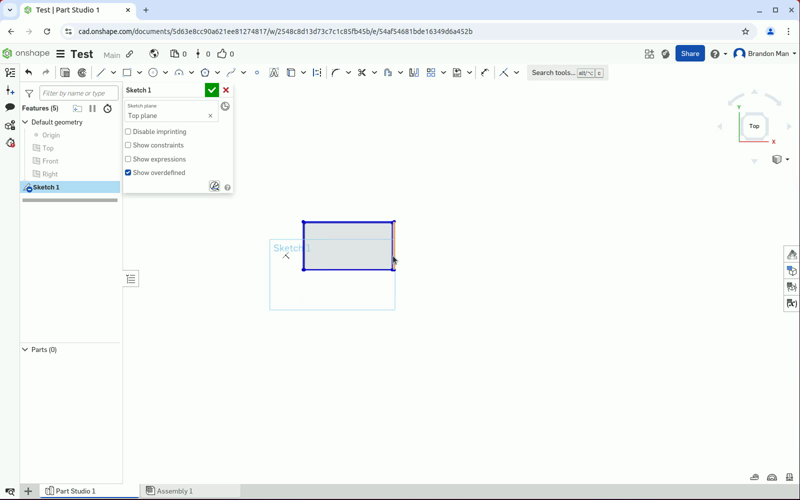
scroll(6)
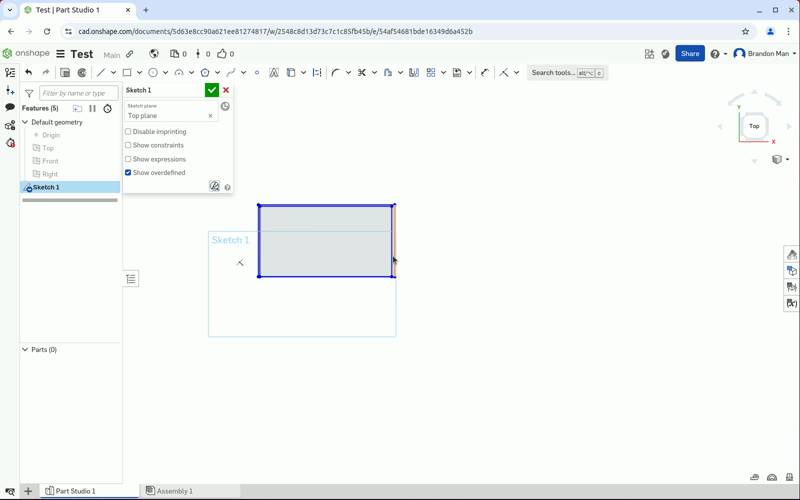
scroll(6)
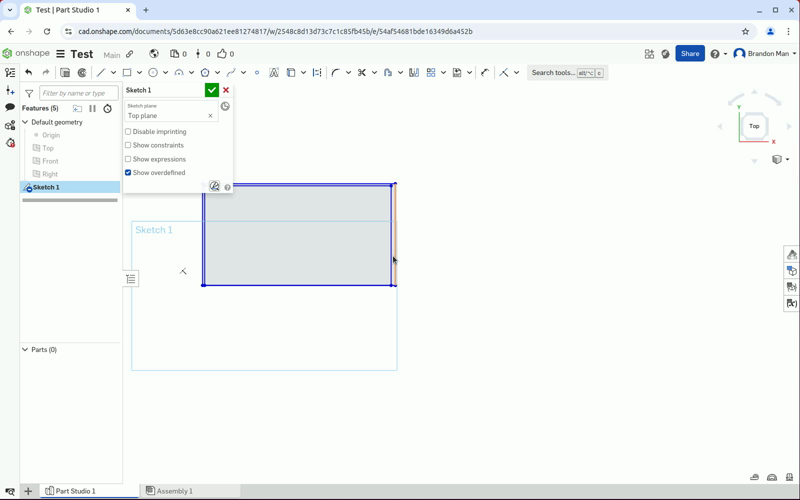
scroll(6)
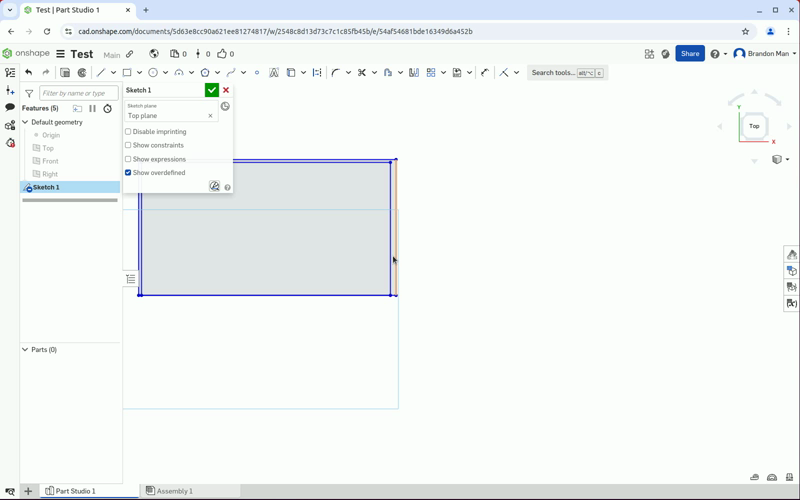
scroll(6)
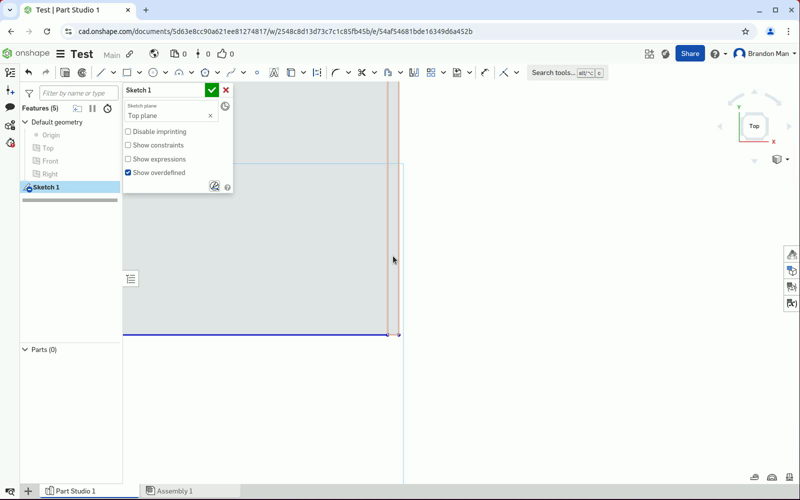
click(393, 255)
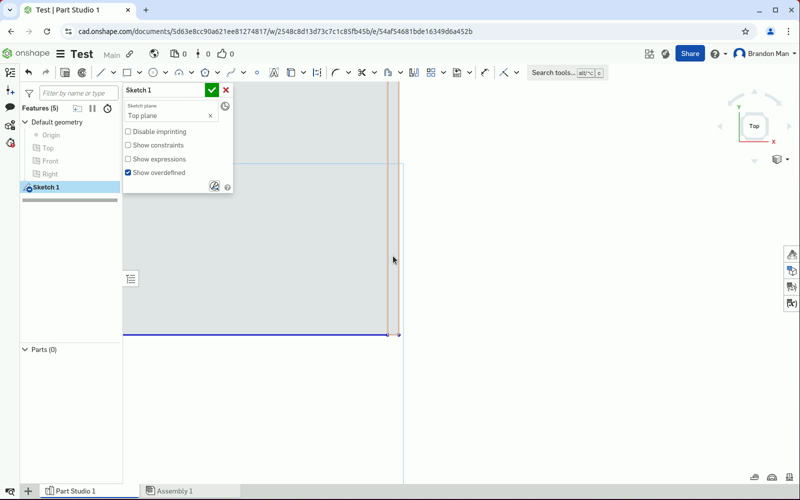
scroll(-6)
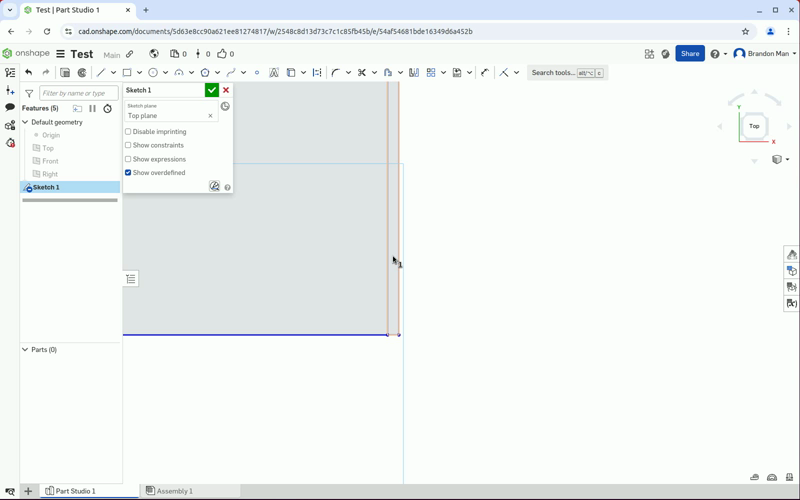
scroll(-6)
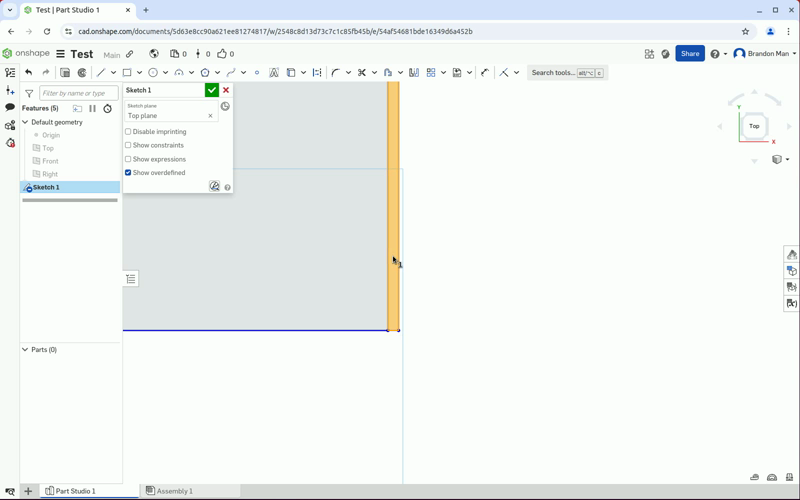
scroll(-6)
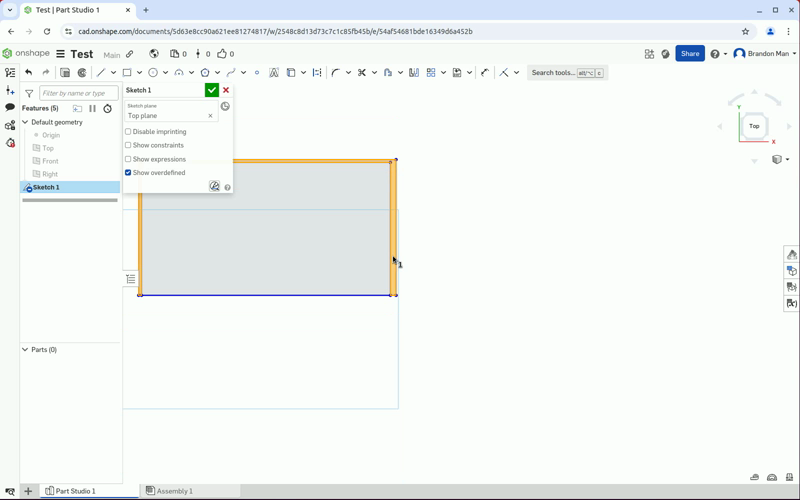
scroll(-6)
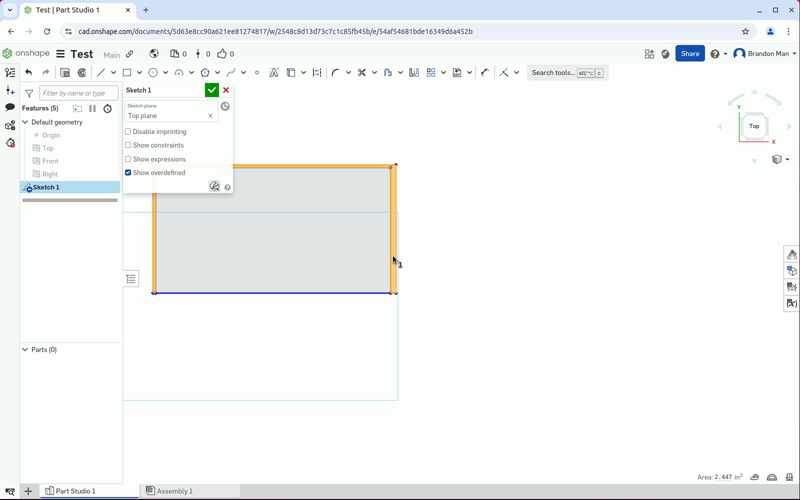
scroll(-6)
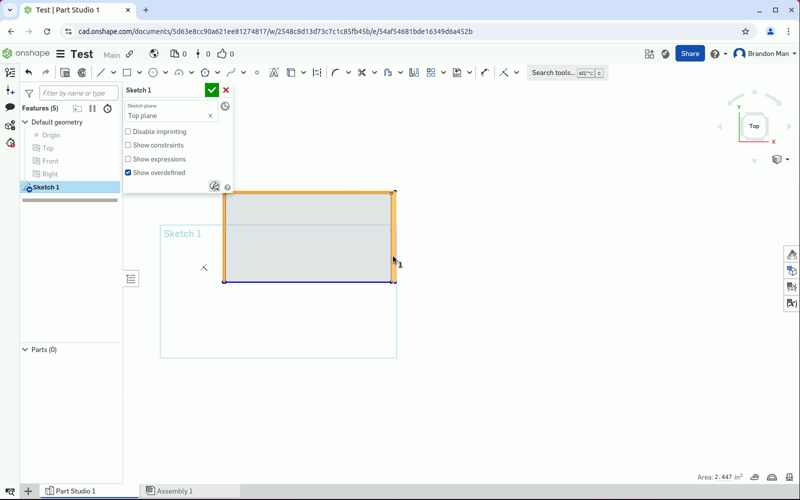
scroll(-6)
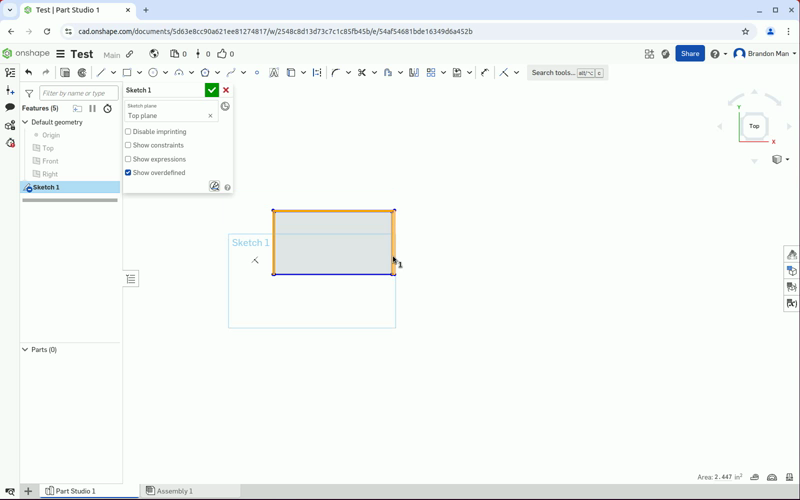
scroll(-6)
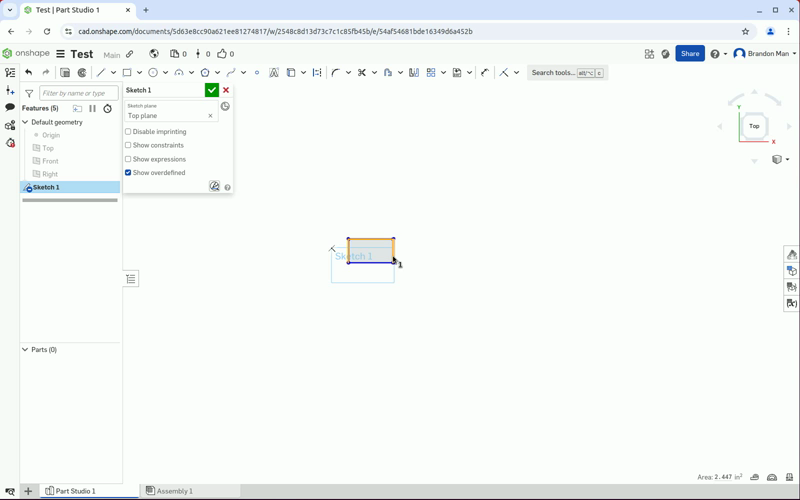
mouse_move(73, 352)
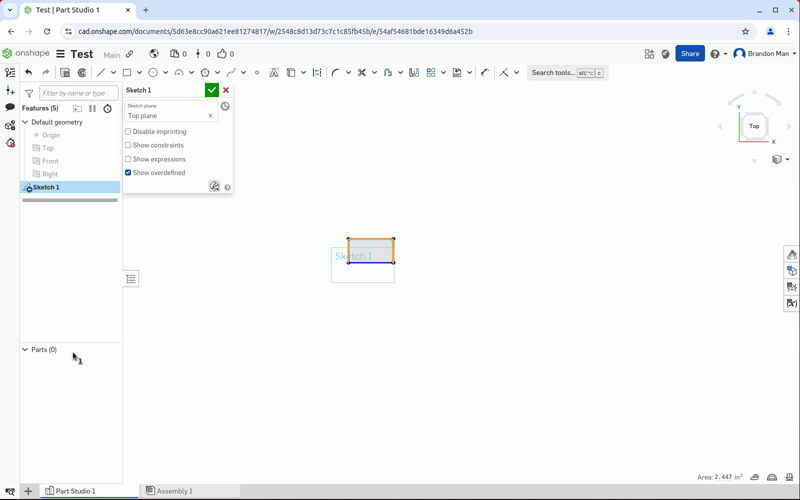
key(shift+y)
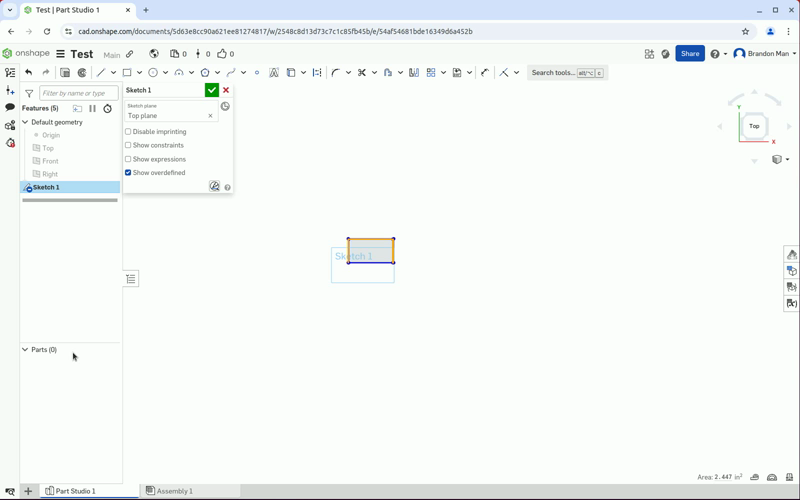
key(shift+e)
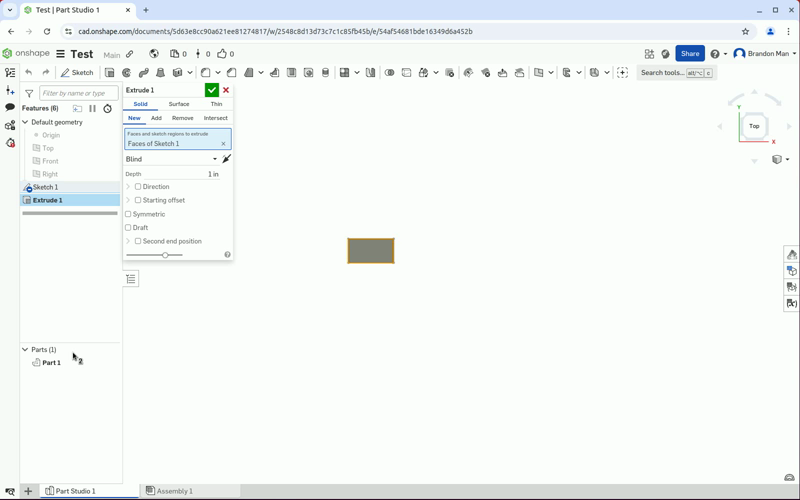
mouse_move(143, 106)
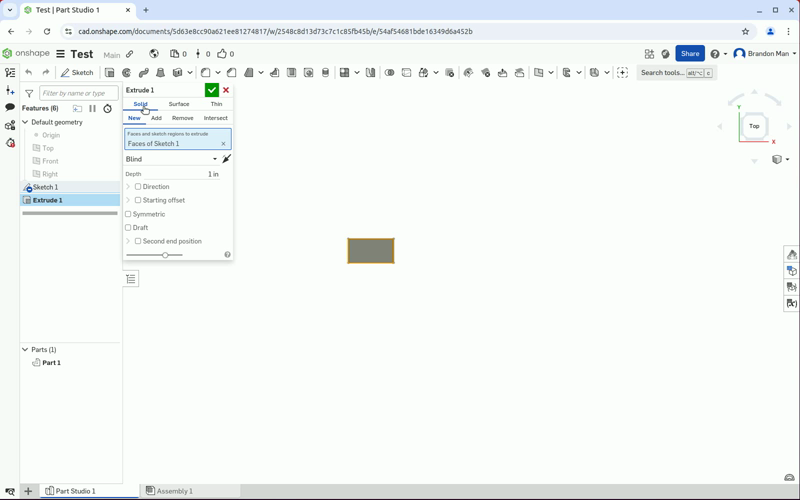
click(143, 106)
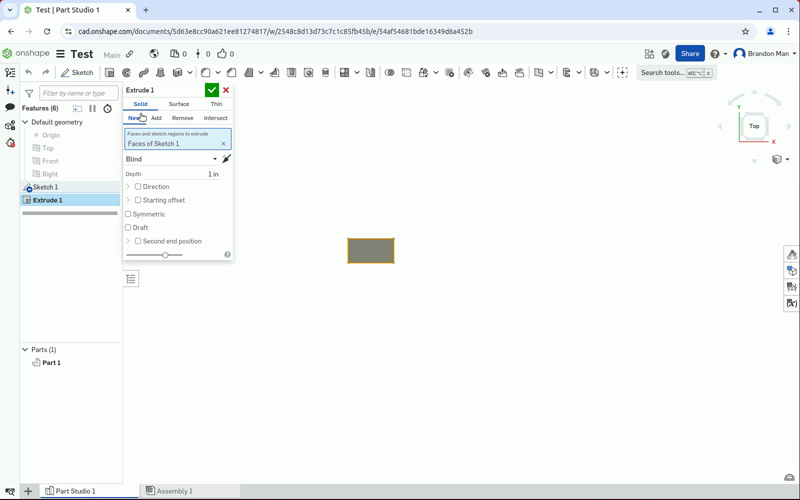
mouse_move(137, 120)
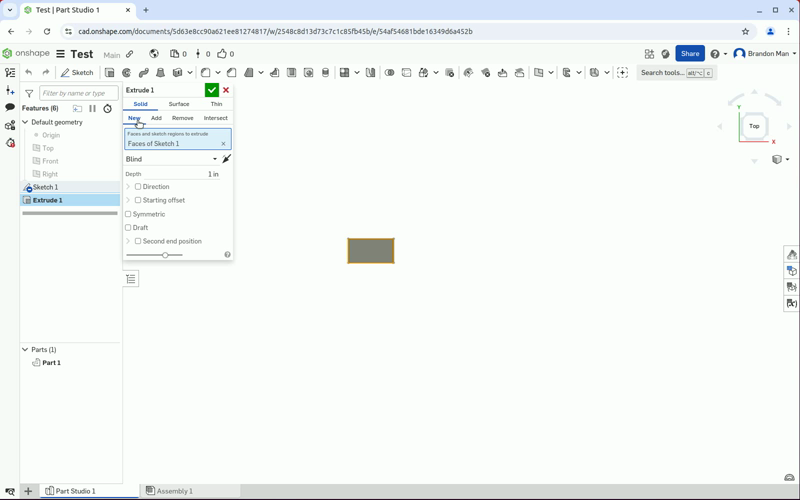
click(137, 120)
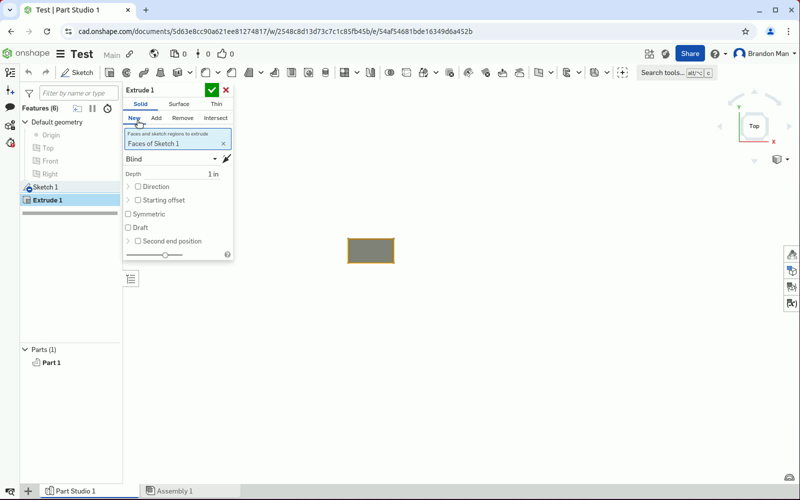
key(tab, 4)
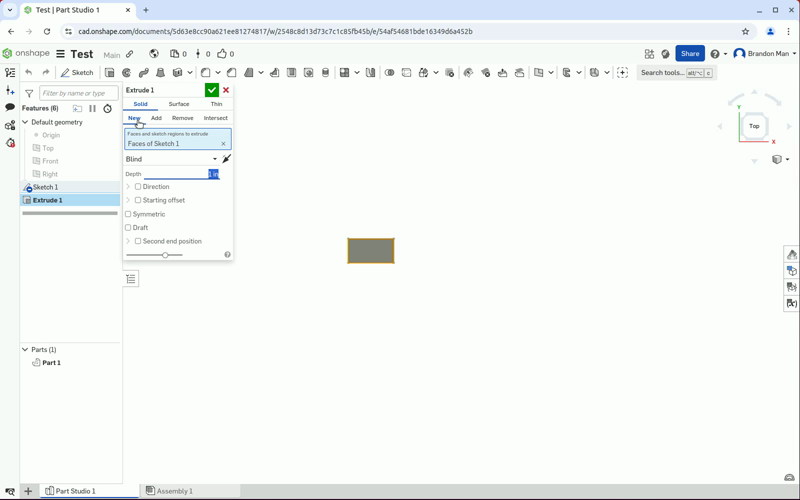
text(9.147)
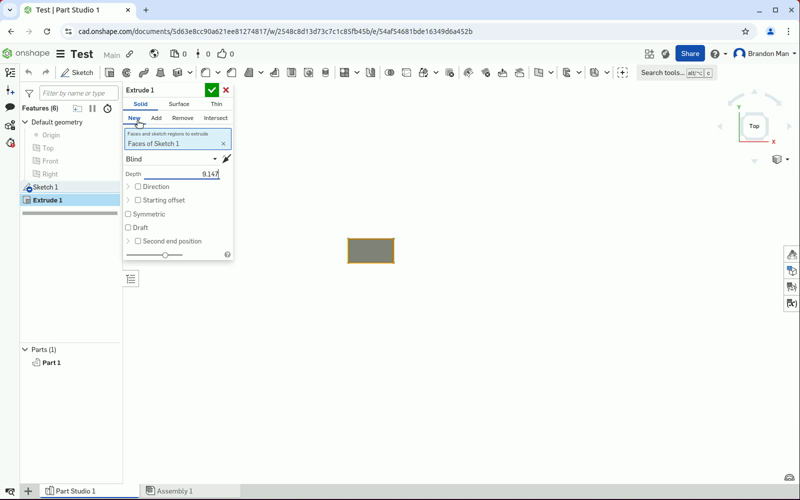
key(enter)
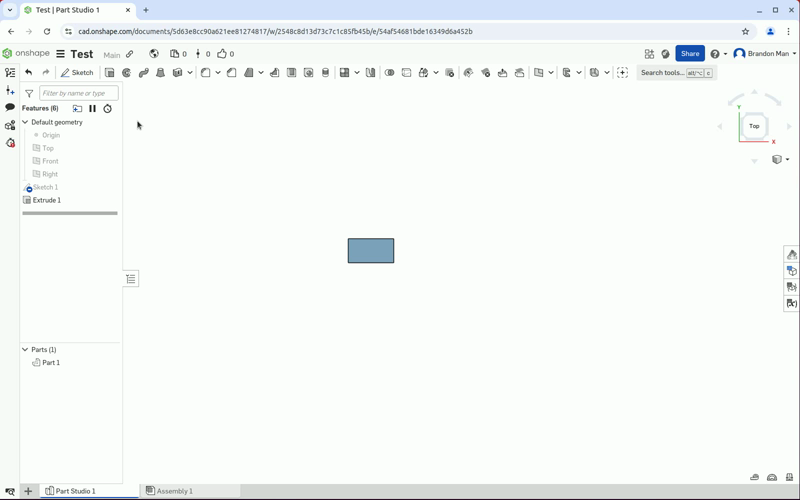
key(shift+h)
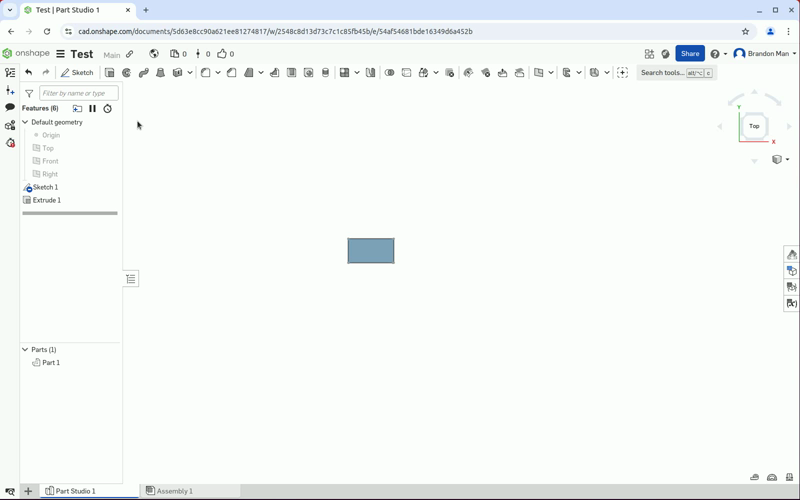
key(shift+h)
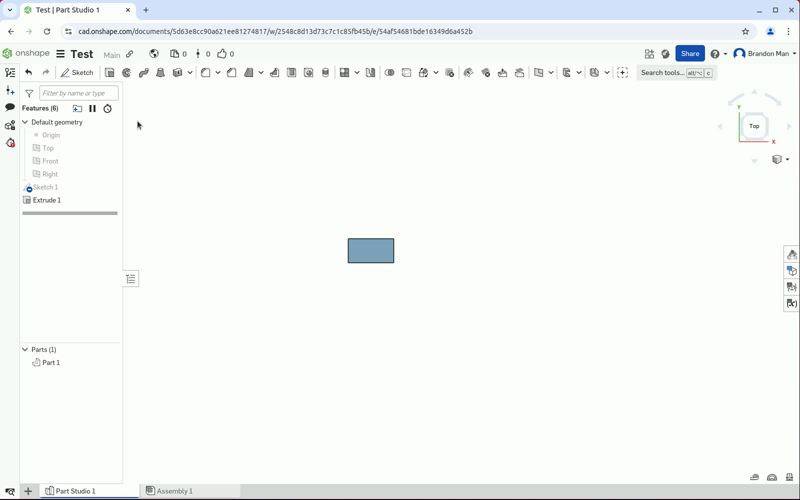
mouse_move(73, 189)
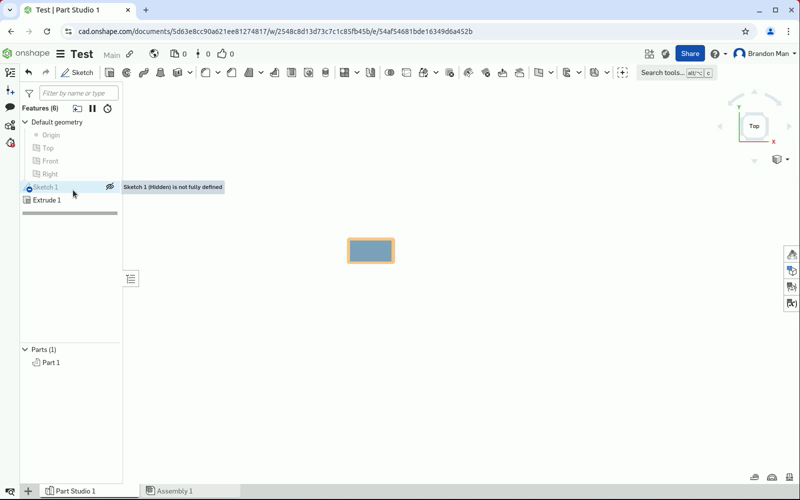
click(73, 189)
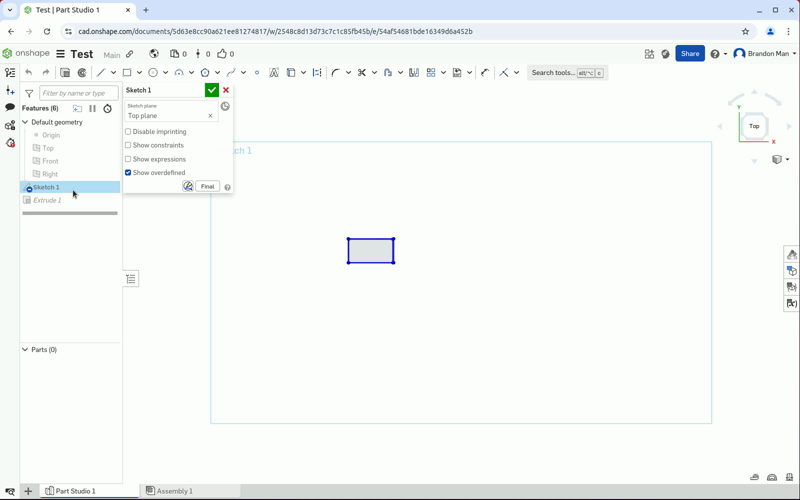
mouse_move(229, 92)
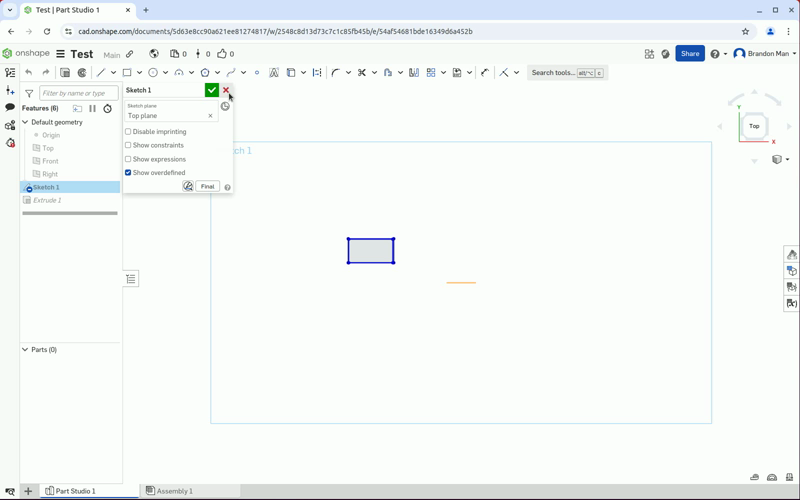
click(229, 92)
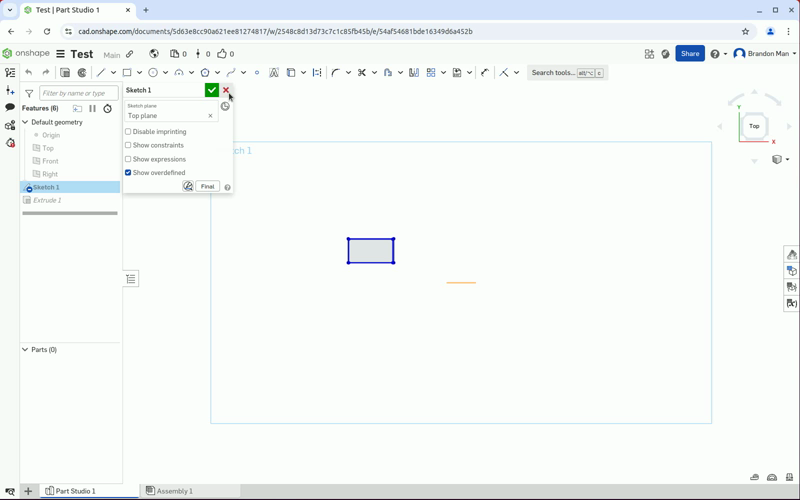
key(shift+s)
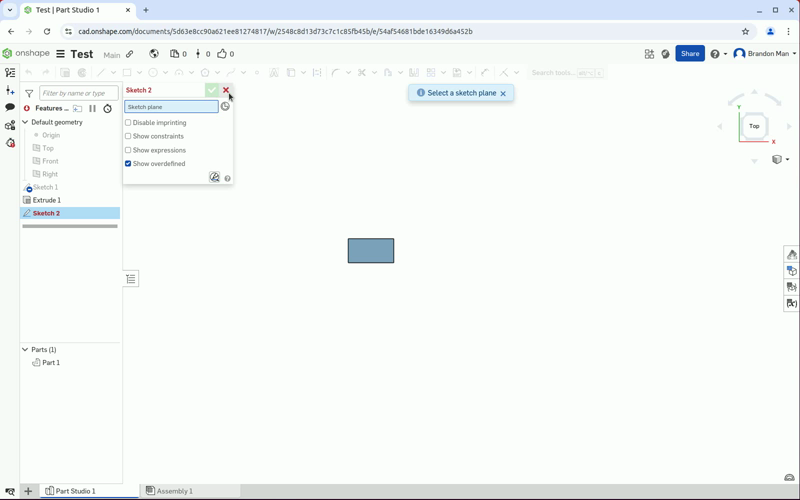
mouse_move(73, 150)
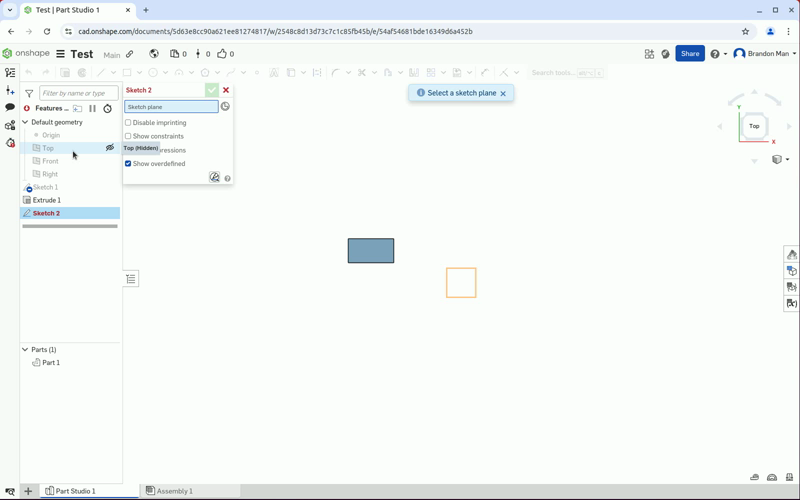
click(73, 150)
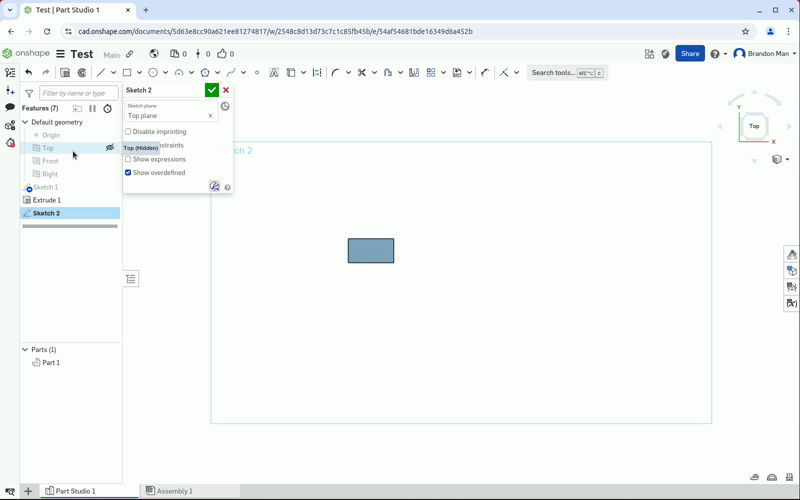
mouse_move(73, 352)
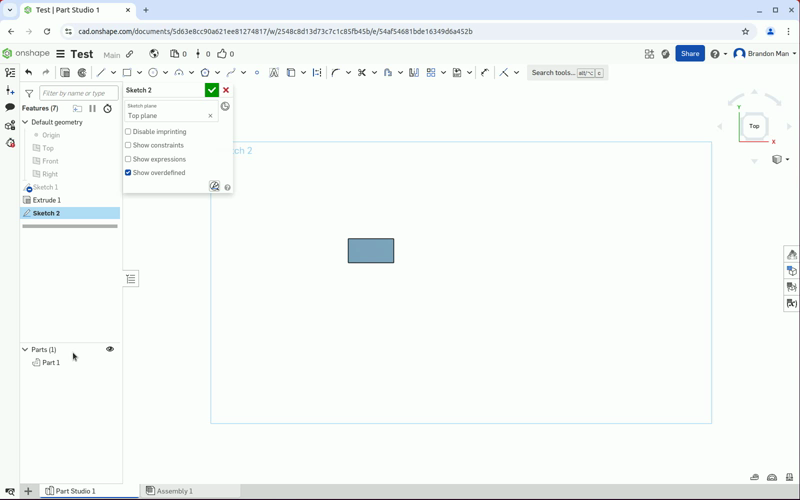
key(y)
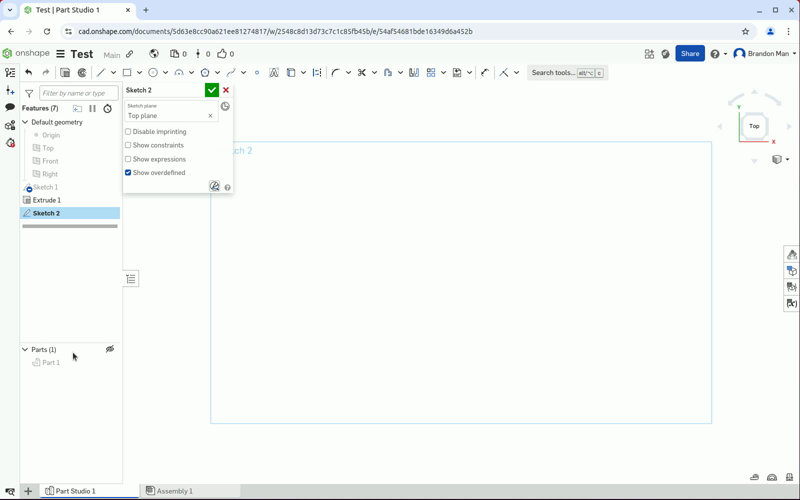
key(c)
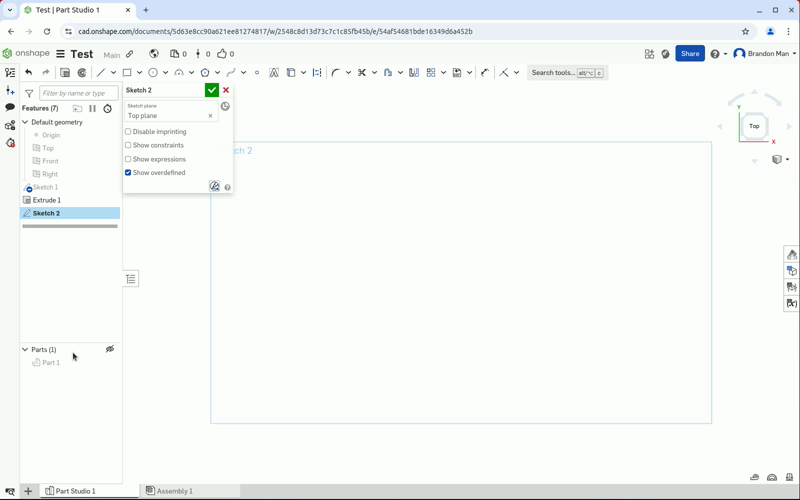
key_down(shift)
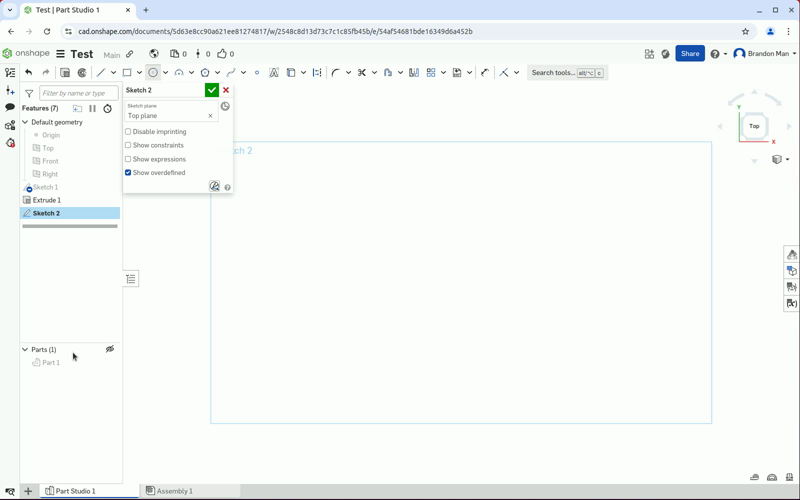
mouse_move(384, 250)
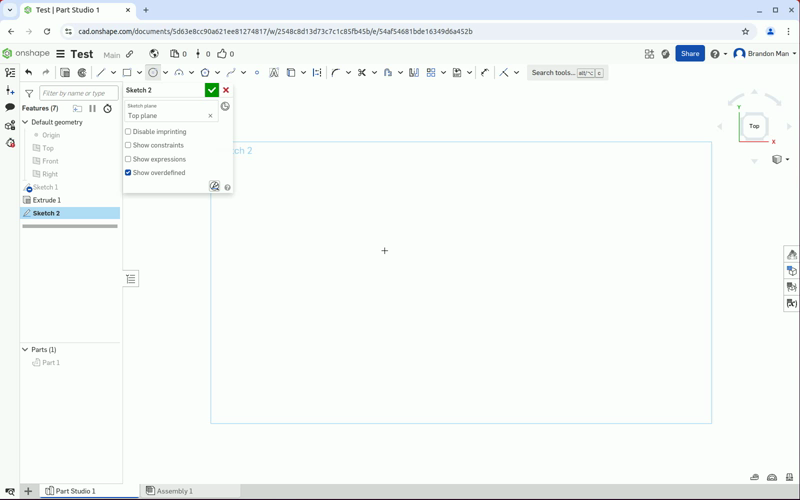
click(384, 250)
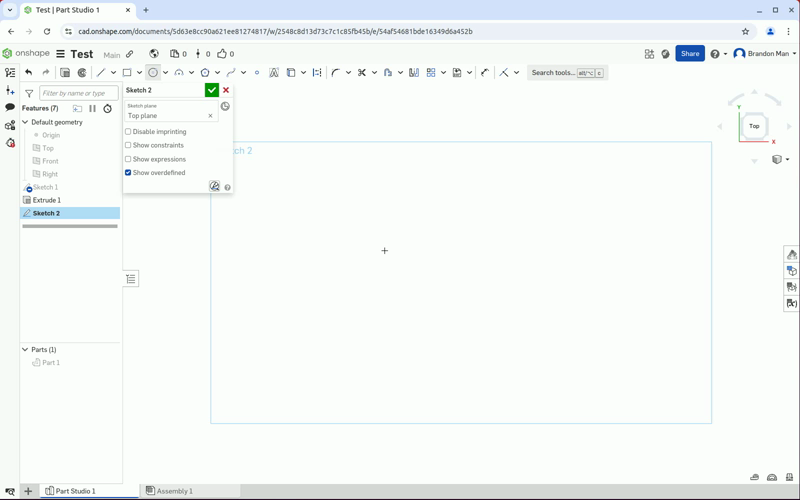
key_up(shift)
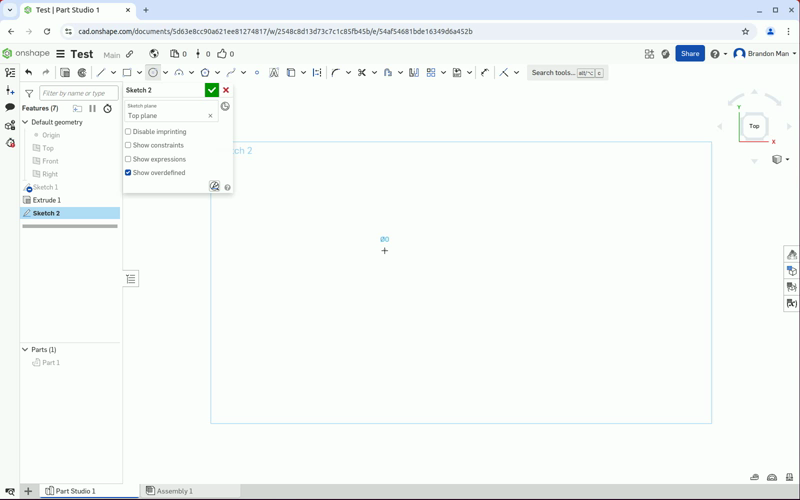
mouse_move(392, 250)
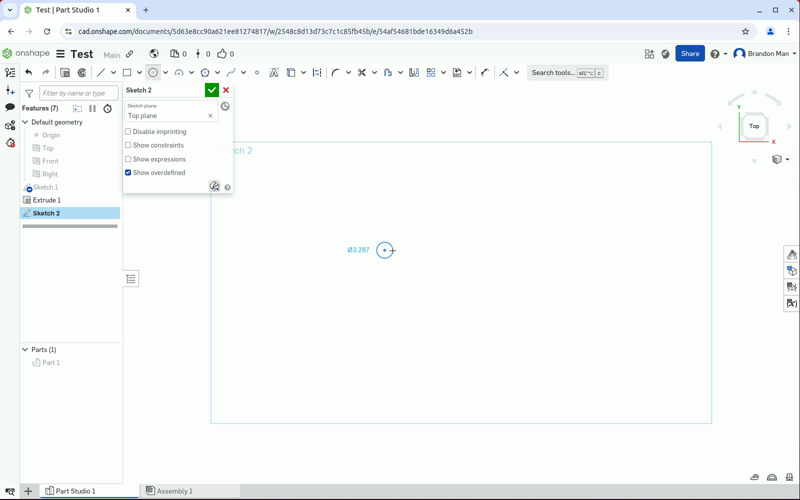
click(392, 250)
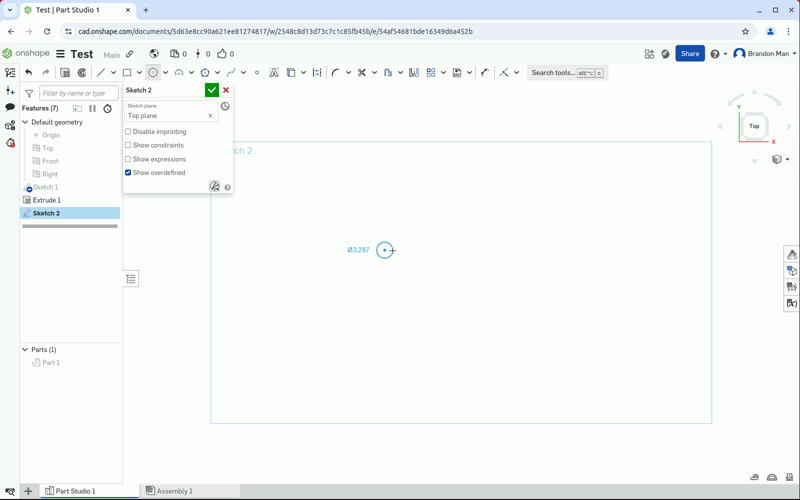
key(esc)
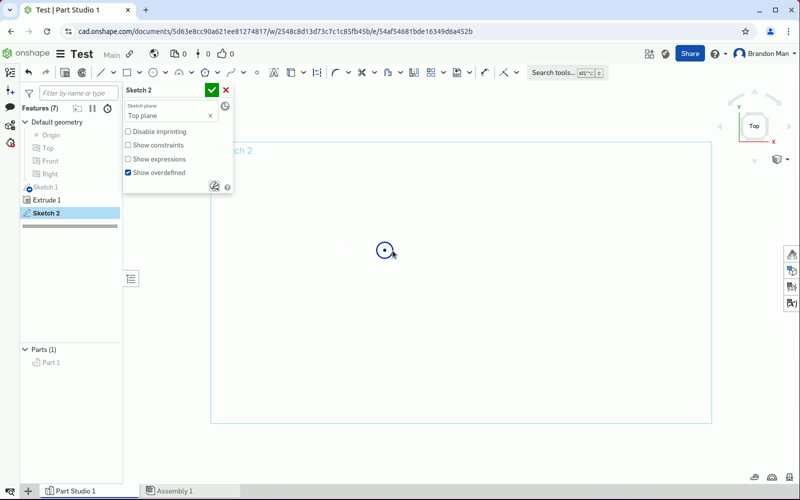
key(c)
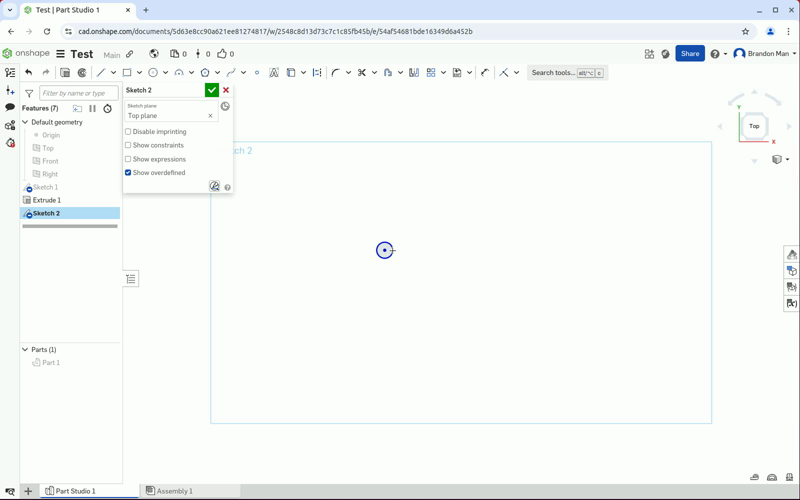
key_down(shift)
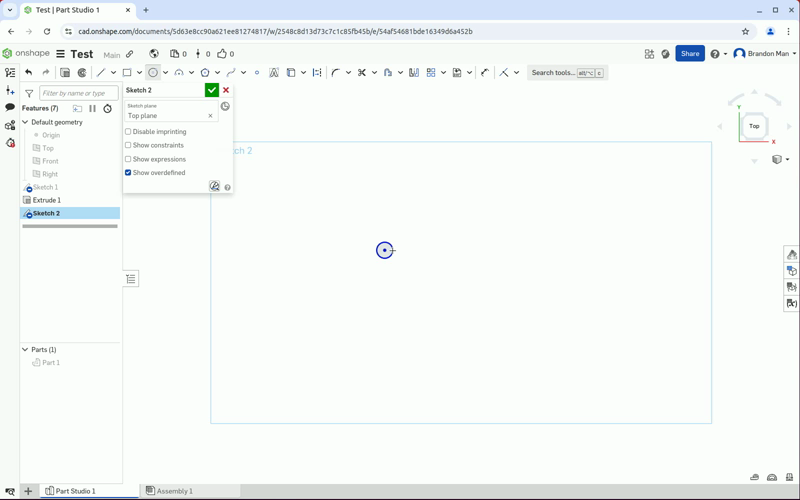
mouse_move(384, 250)
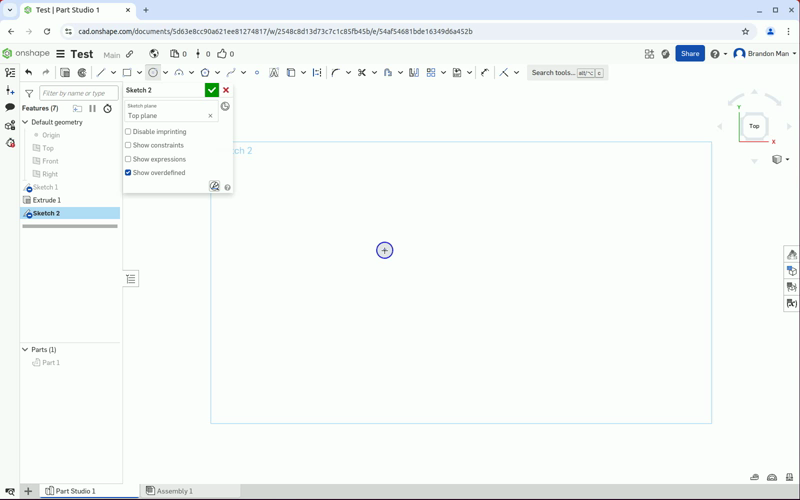
click(384, 250)
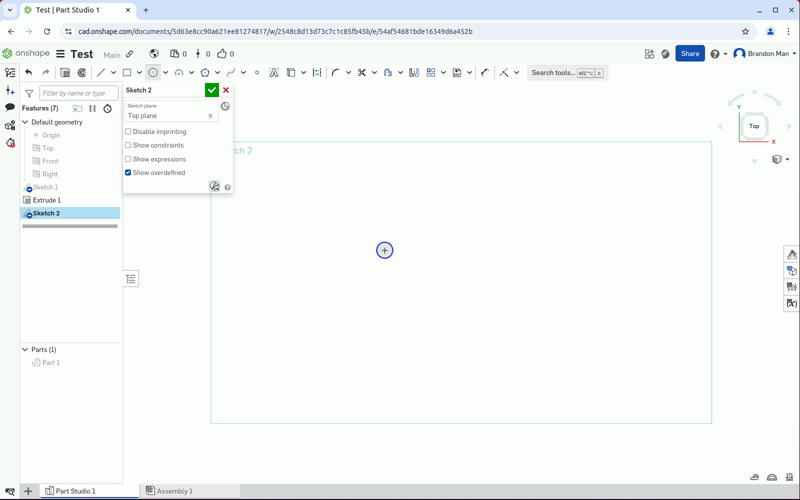
key_up(shift)
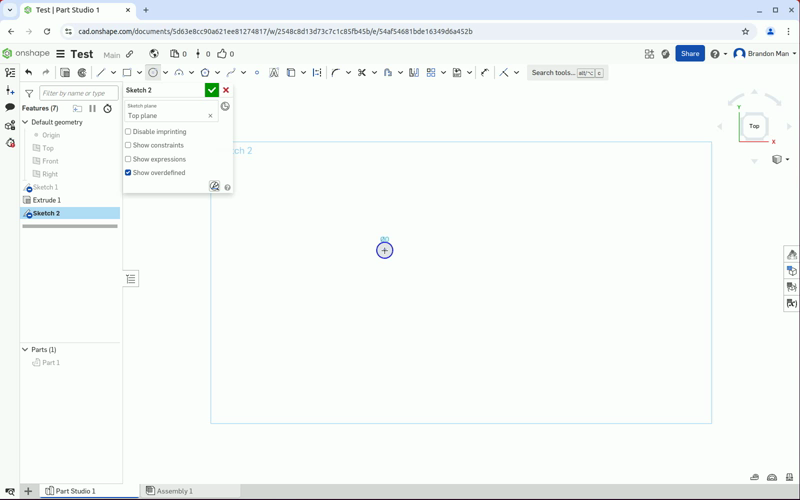
mouse_move(387, 250)
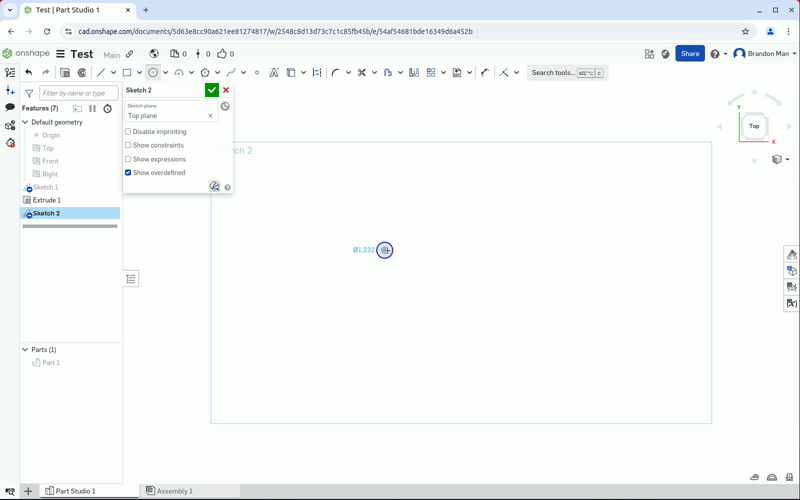
scroll(6)
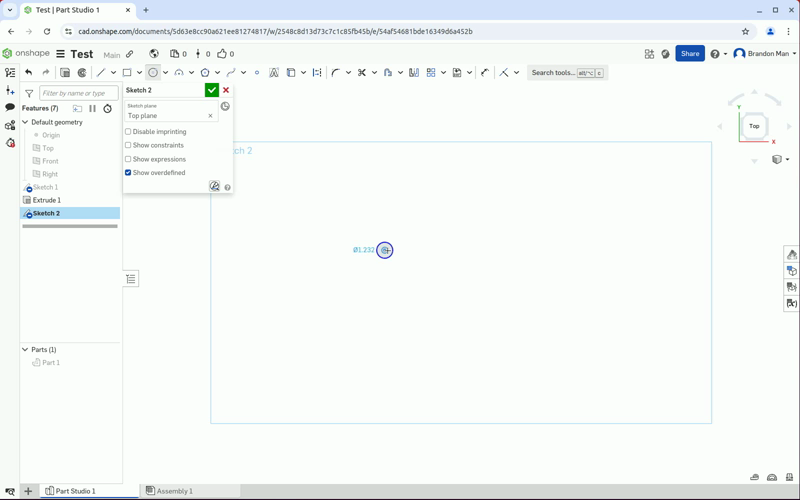
scroll(6)
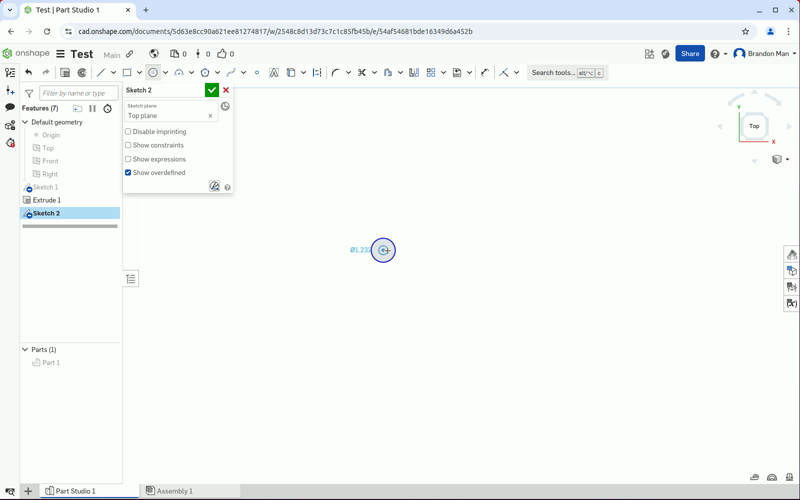
scroll(6)
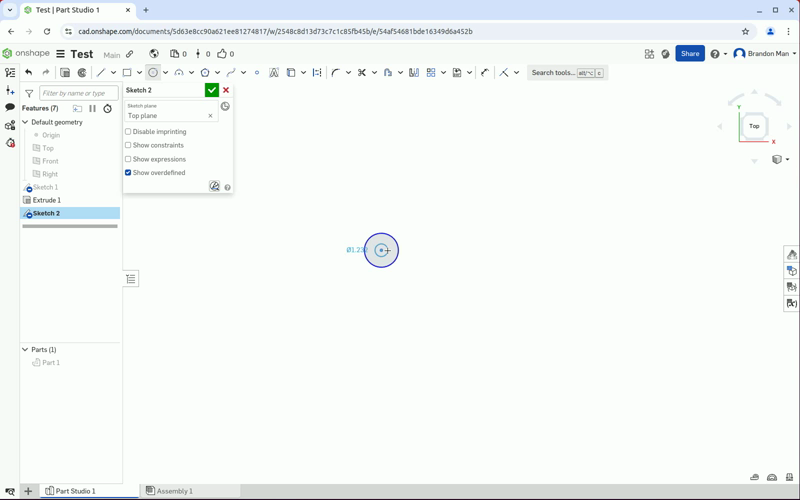
scroll(6)
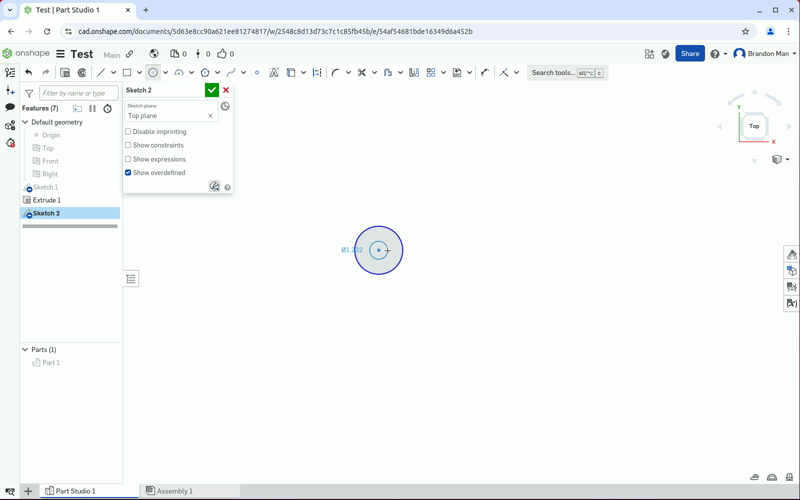
scroll(6)
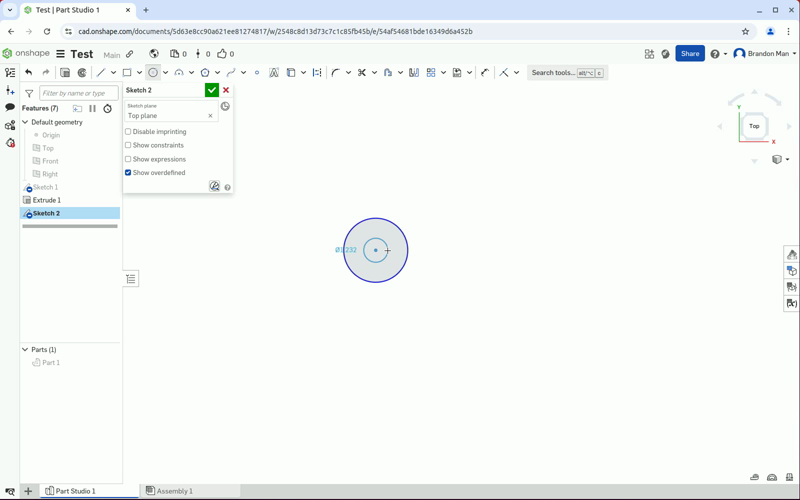
scroll(6)
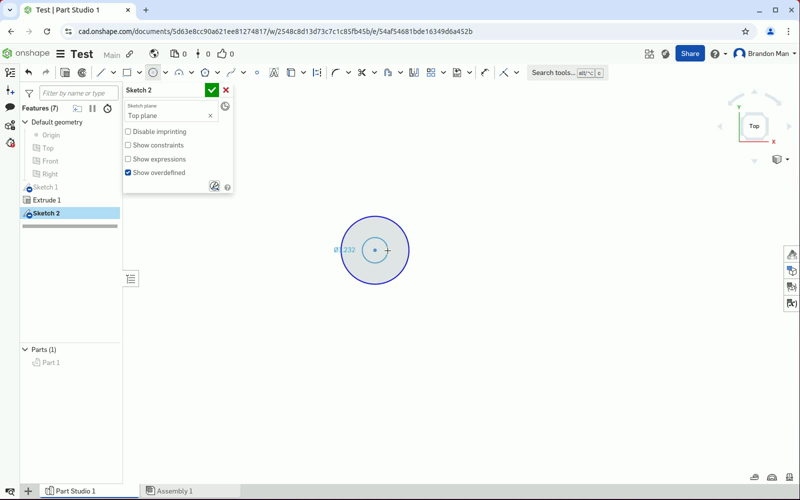
scroll(6)
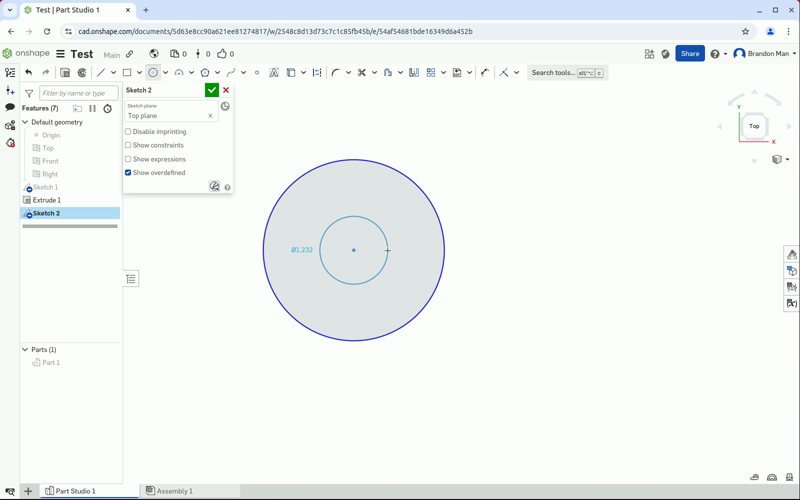
click(387, 250)
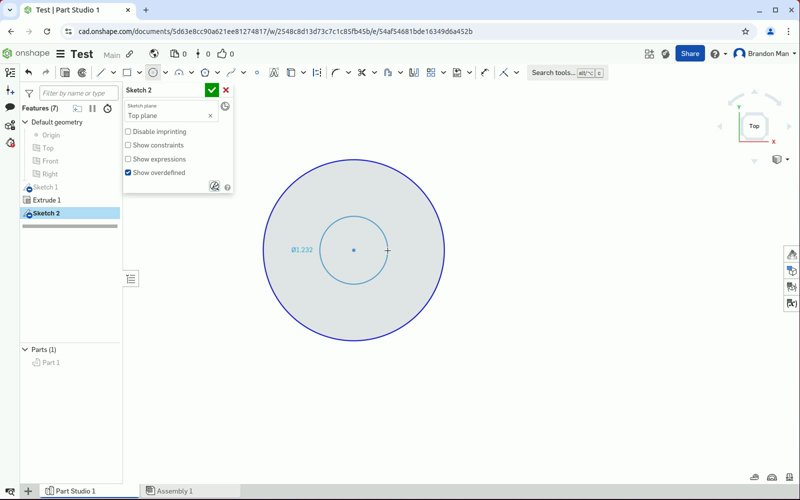
scroll(-6)
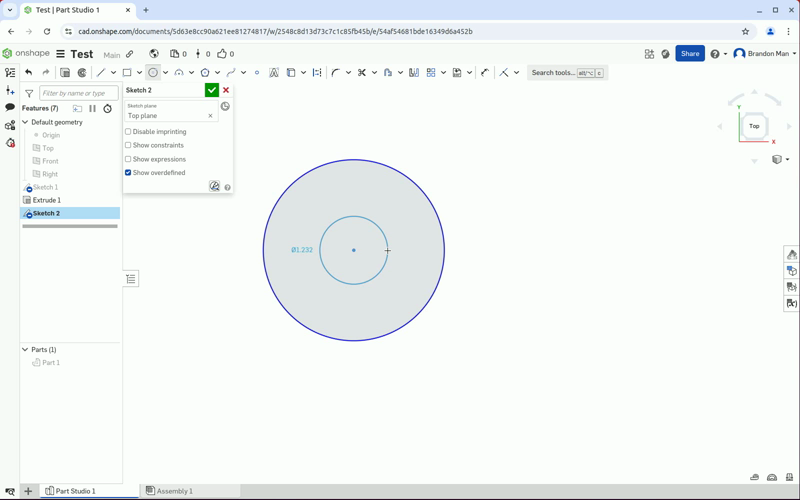
scroll(-6)
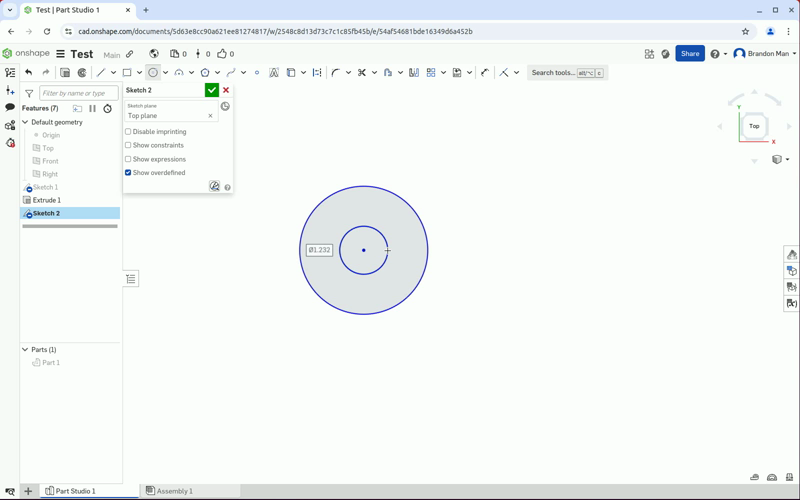
scroll(-6)
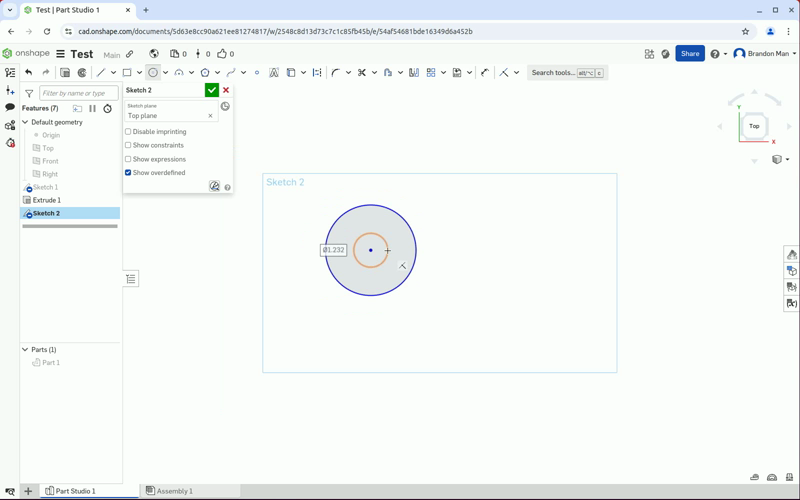
scroll(-6)
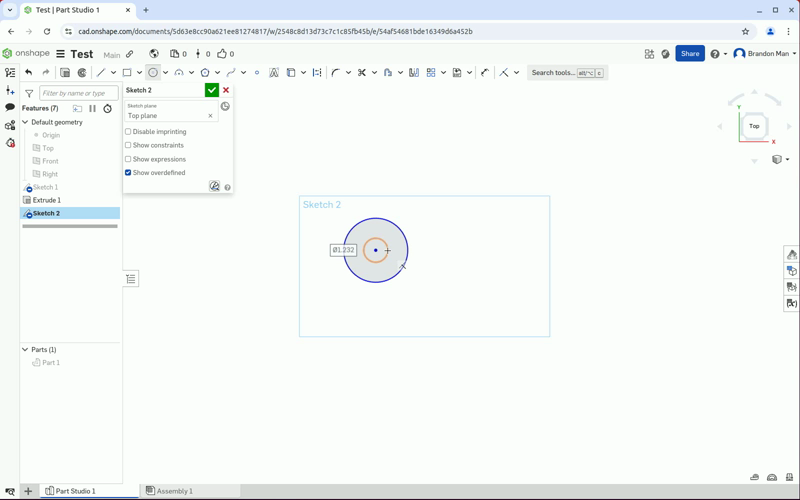
scroll(-6)
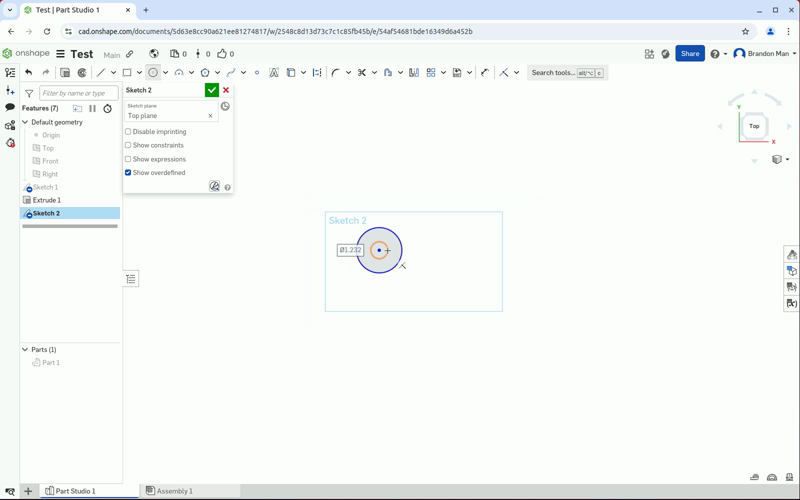
scroll(-6)
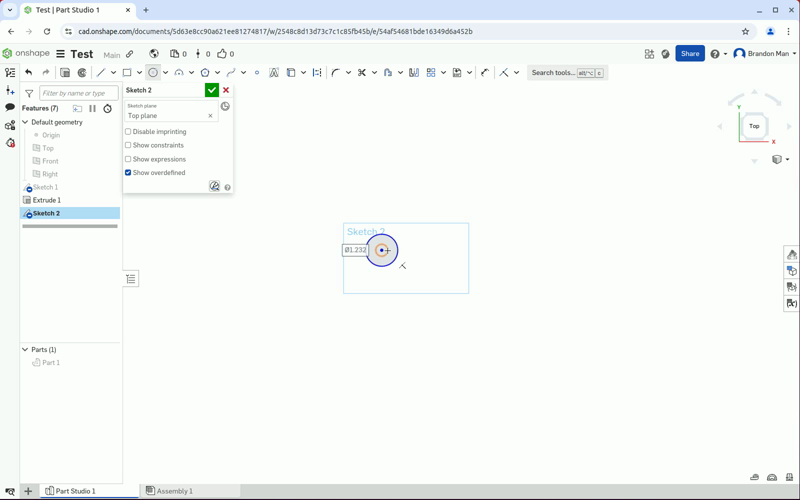
scroll(-6)
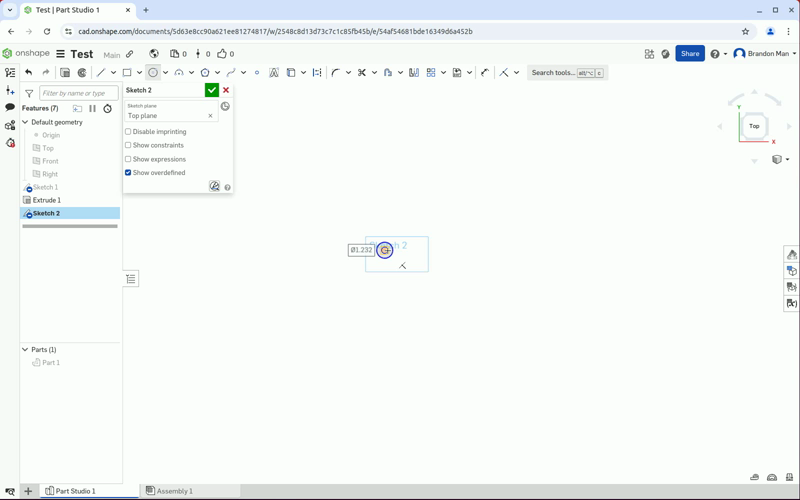
key(esc)
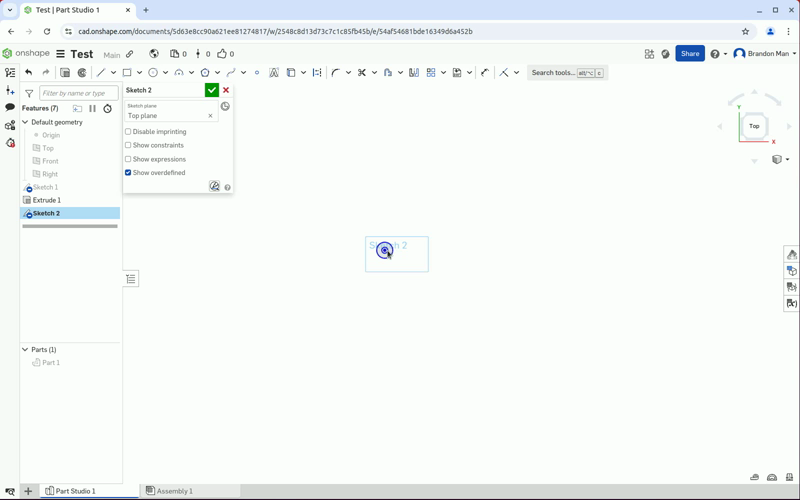
mouse_move(382, 257)
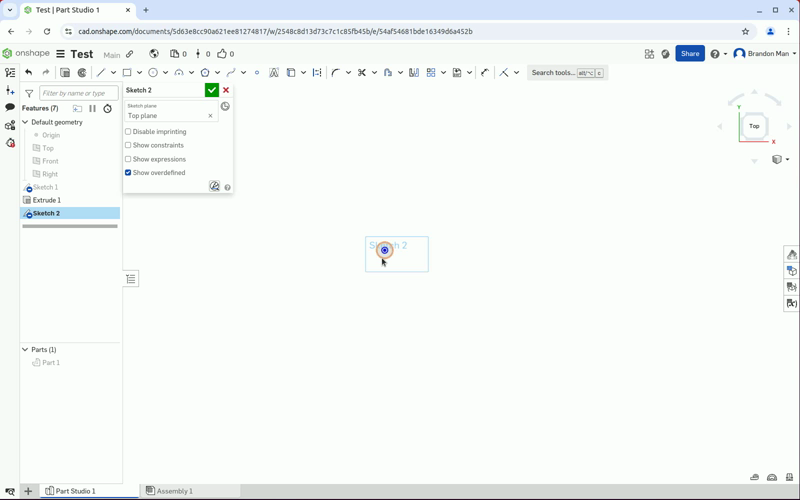
scroll(6)
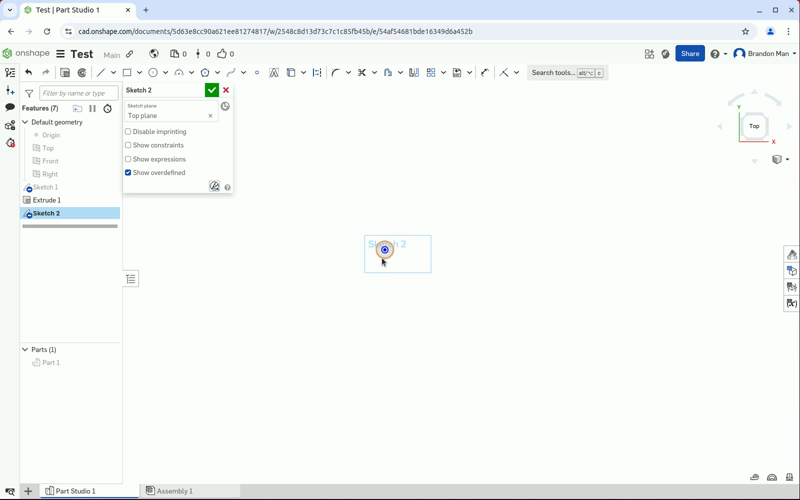
scroll(6)
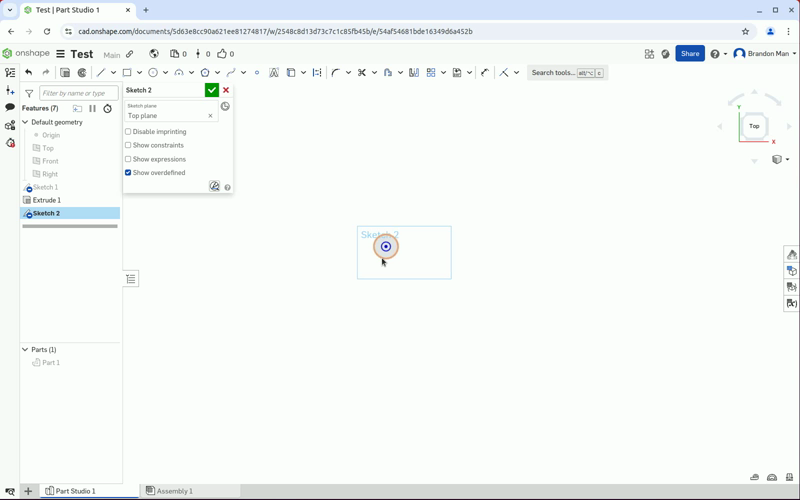
scroll(6)
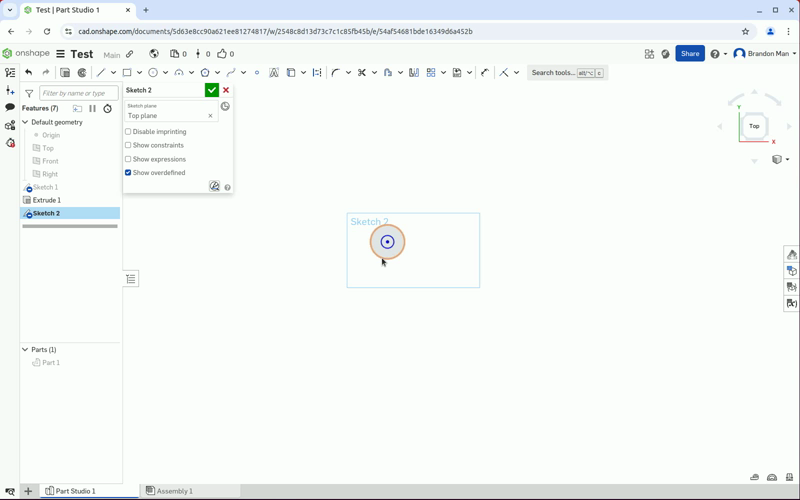
scroll(6)
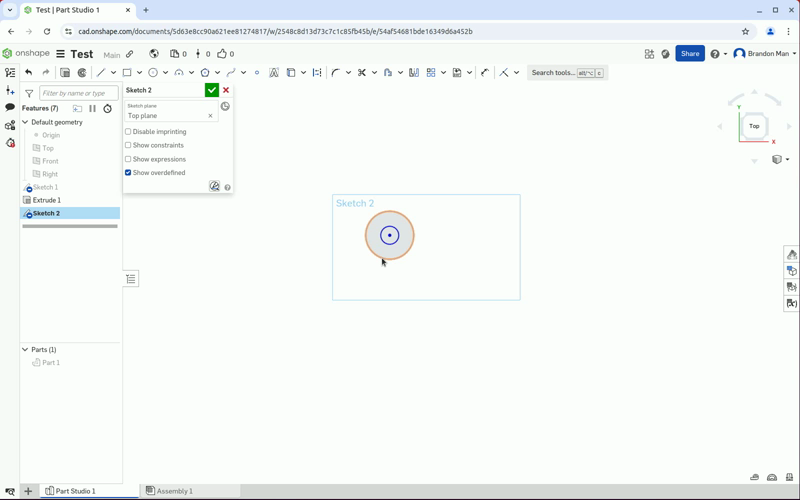
scroll(6)
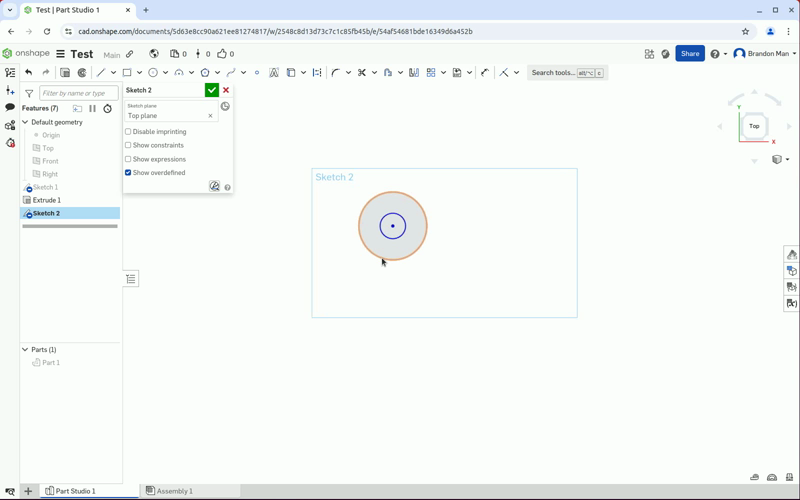
scroll(6)
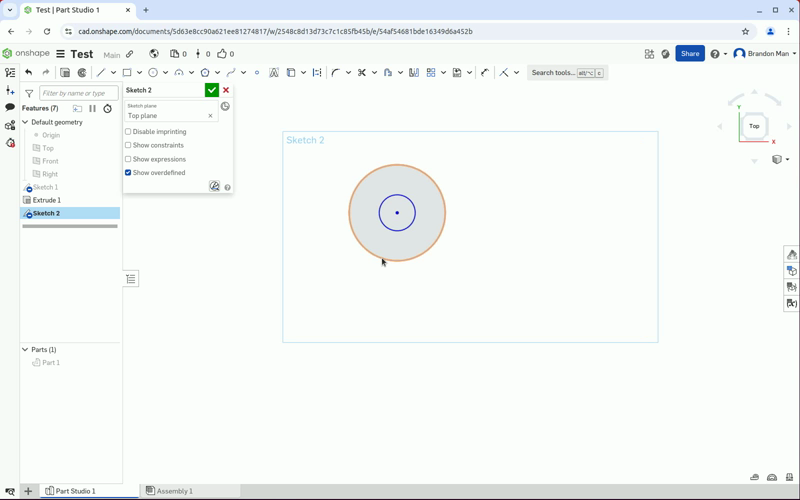
scroll(6)
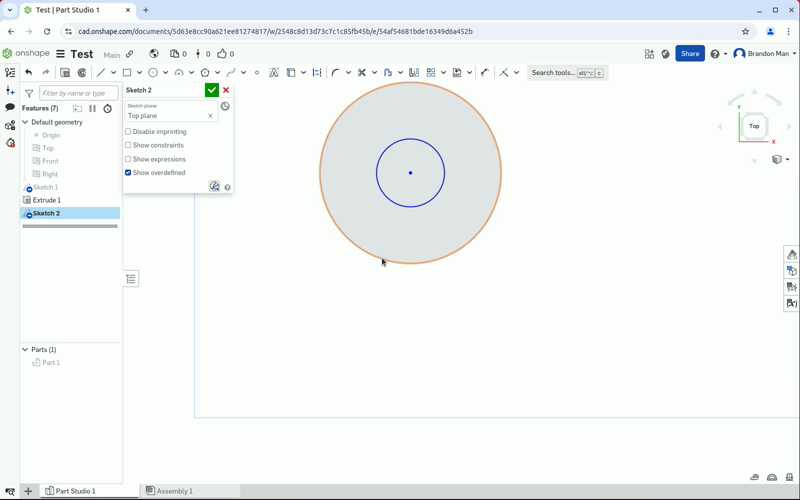
click(382, 257)
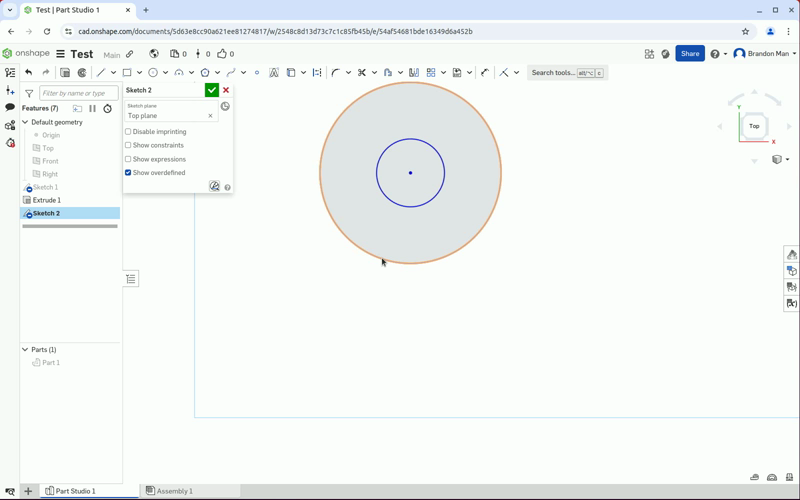
scroll(-6)
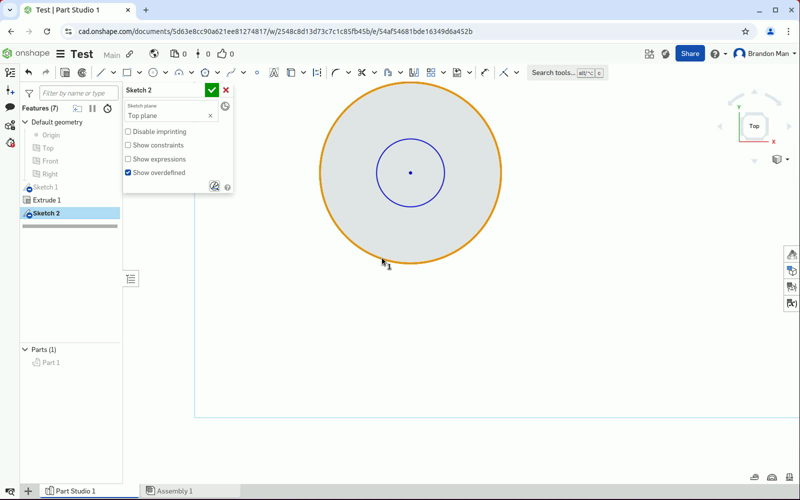
scroll(-6)
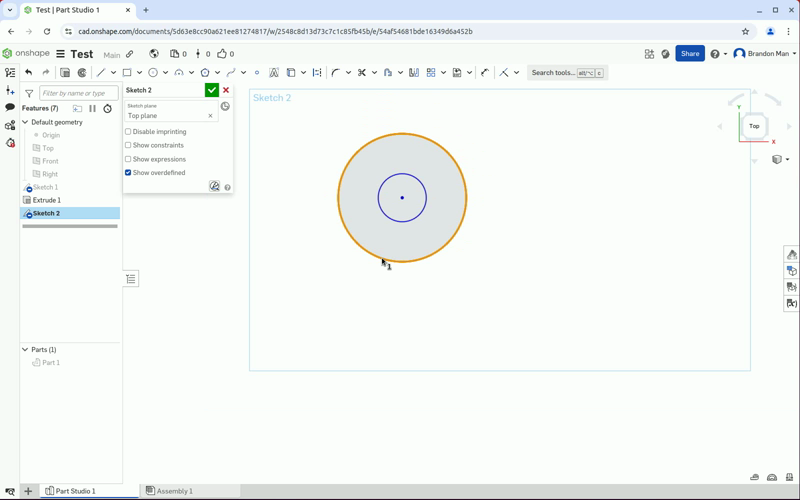
scroll(-6)
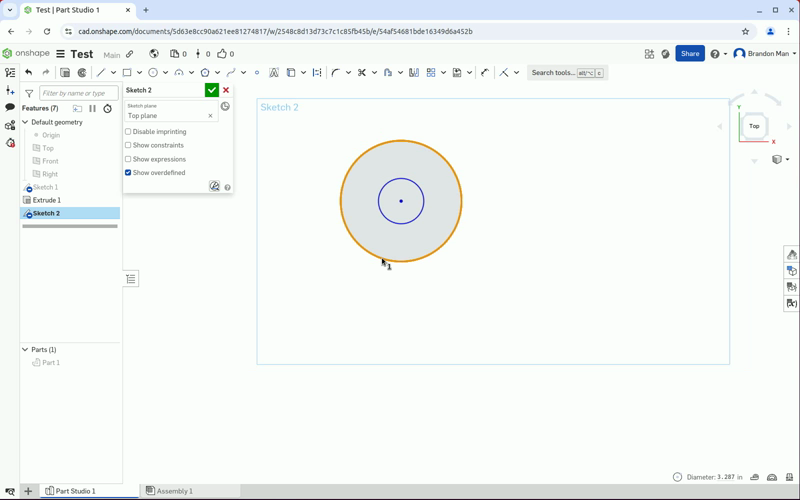
scroll(-6)
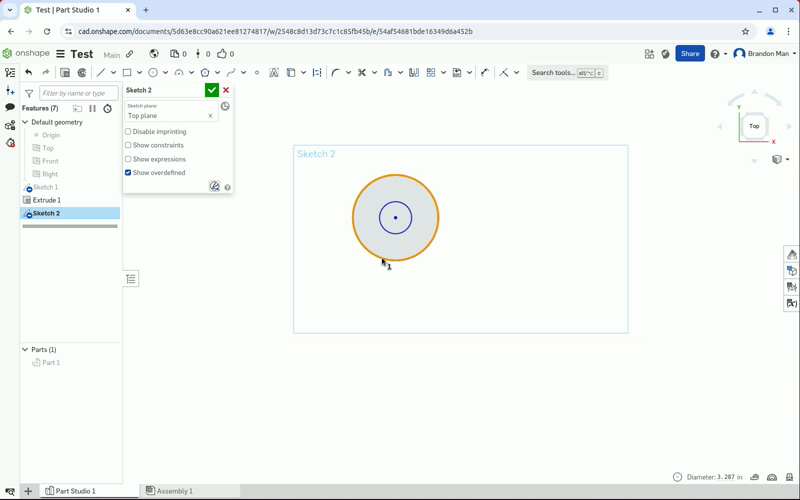
scroll(-6)
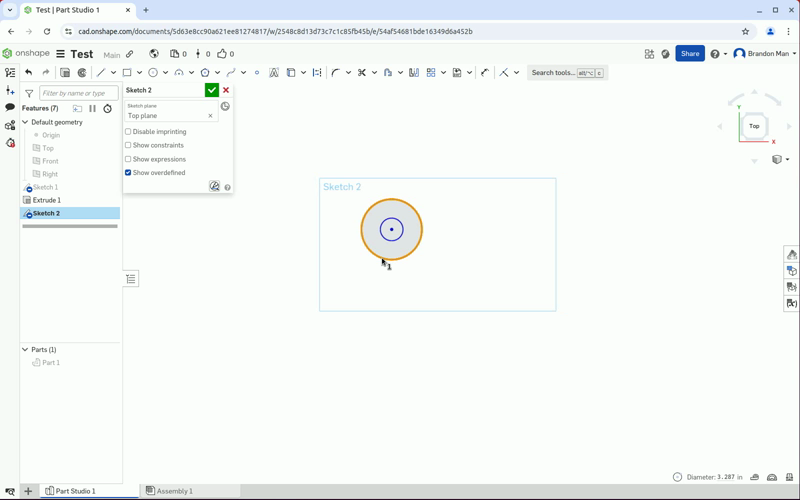
scroll(-6)
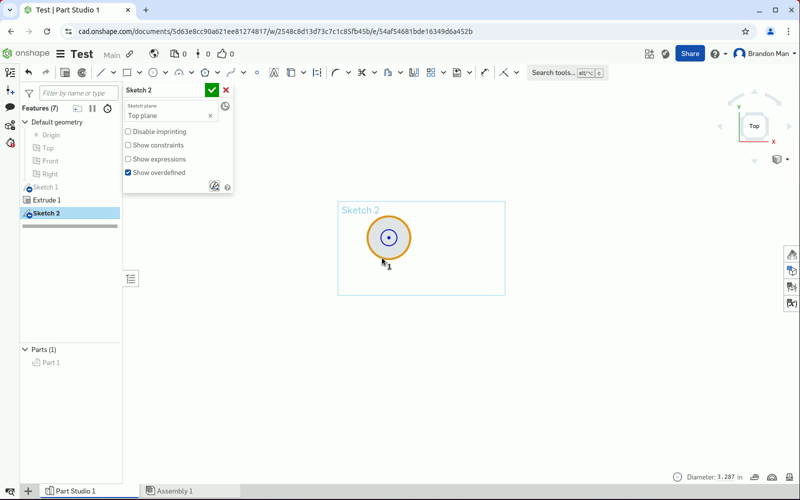
scroll(-6)
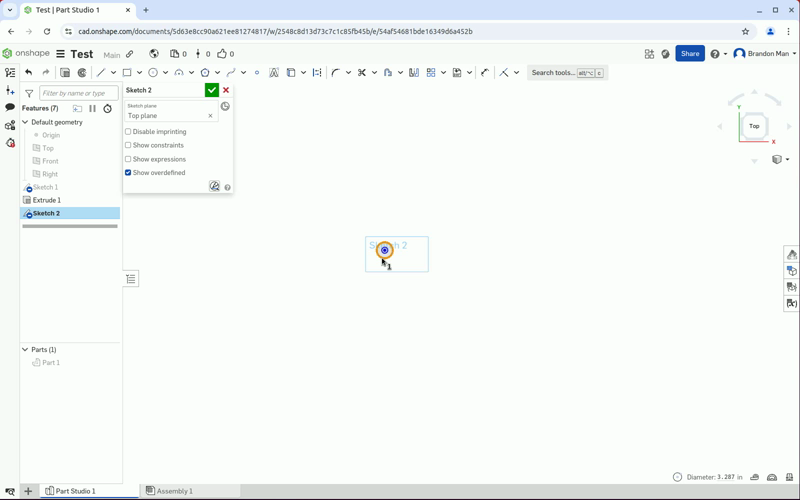
mouse_move(73, 352)
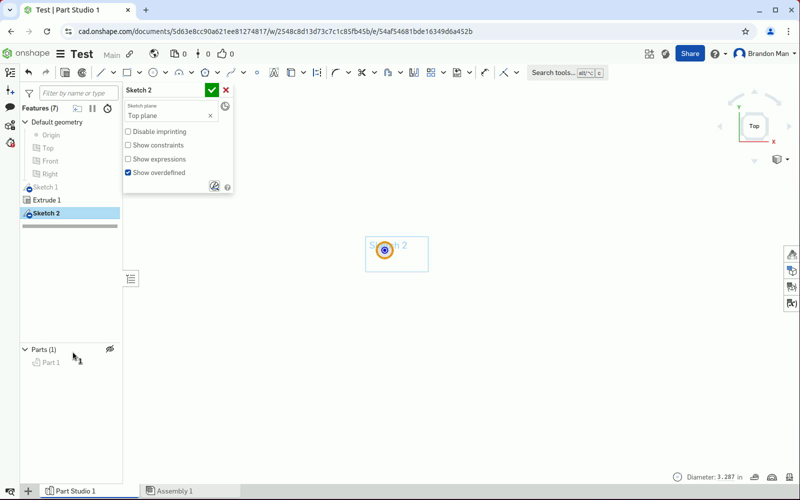
key(shift+y)
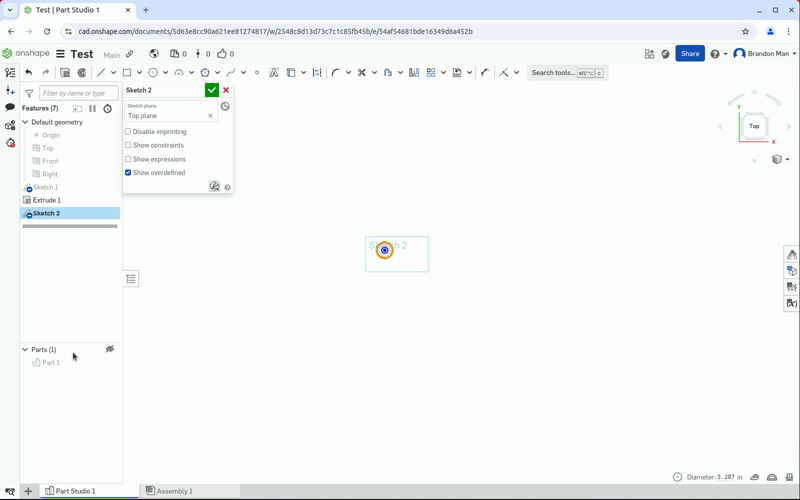
key(shift+e)
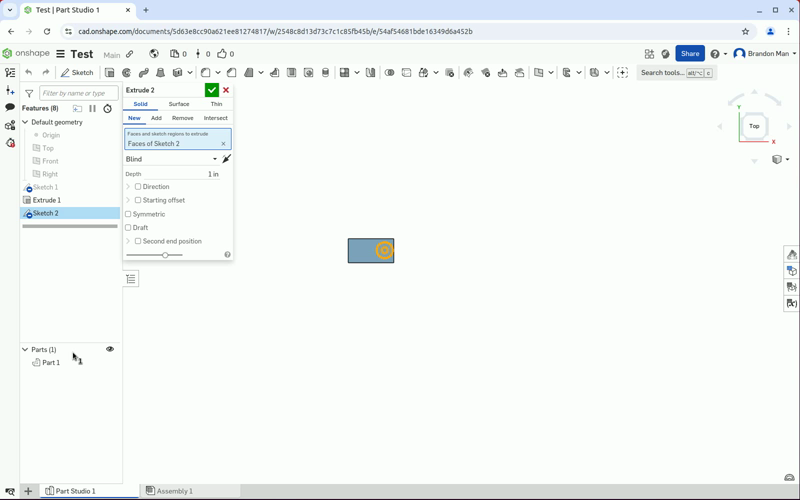
mouse_move(143, 106)
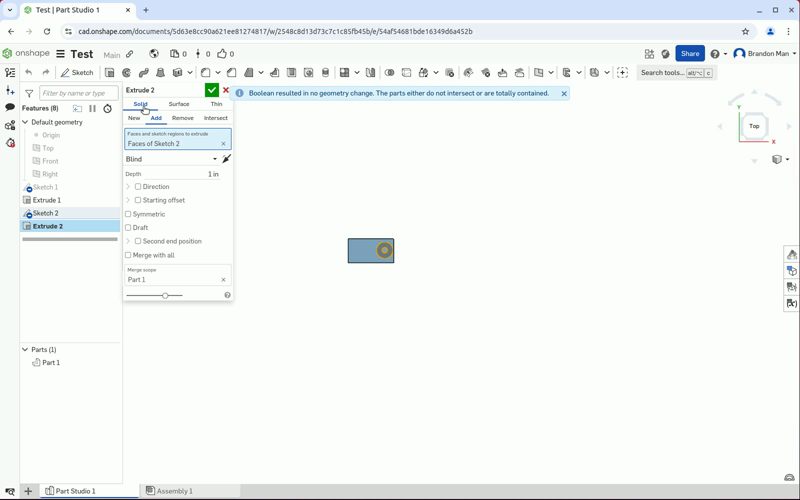
click(143, 106)
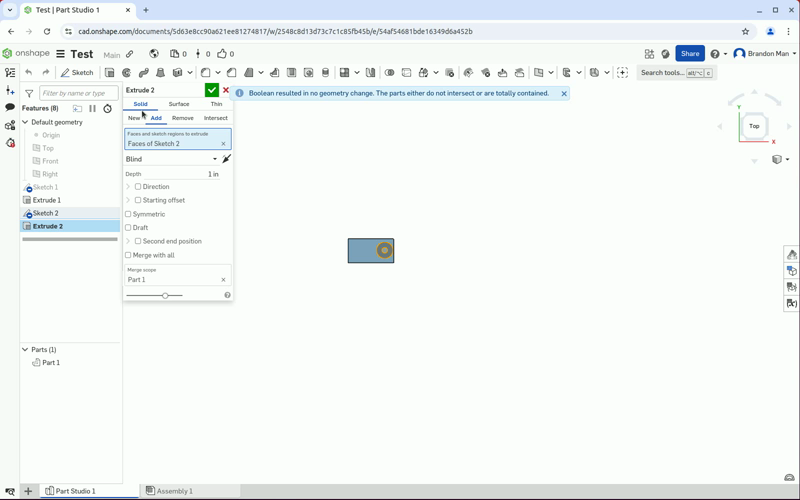
mouse_move(137, 120)
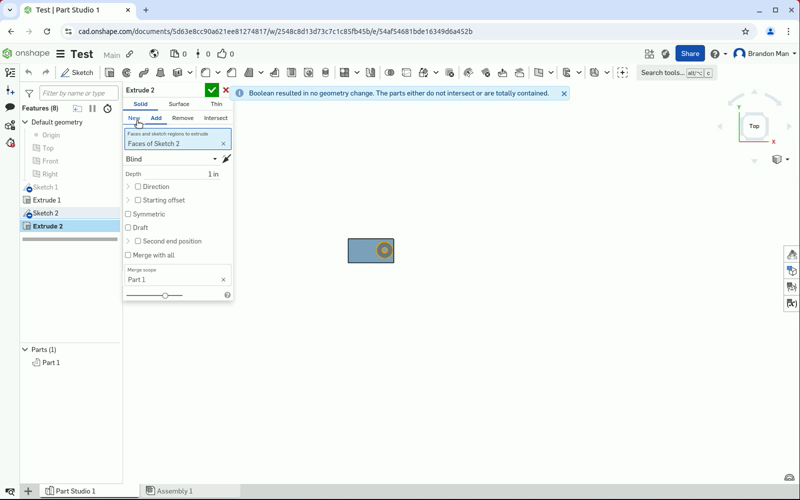
click(137, 120)
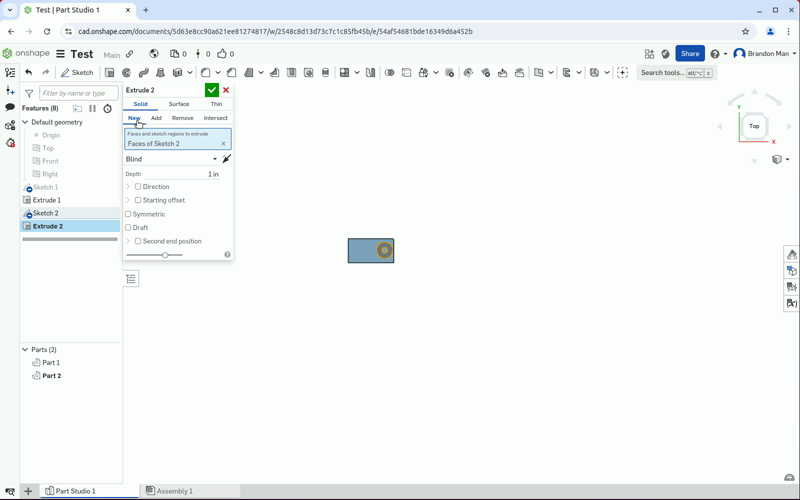
key(tab, 4)
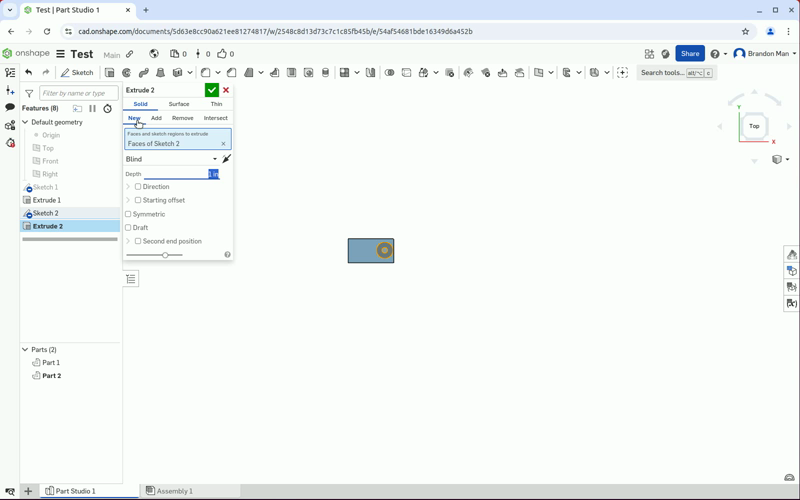
text(9.147)
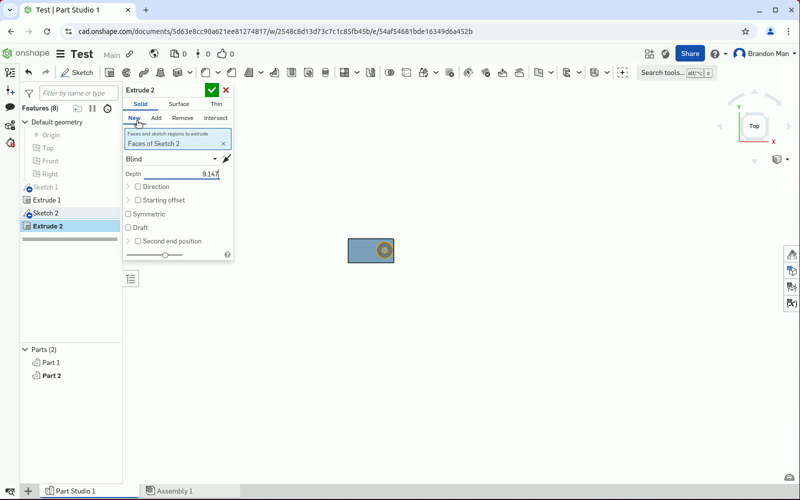
key(enter)
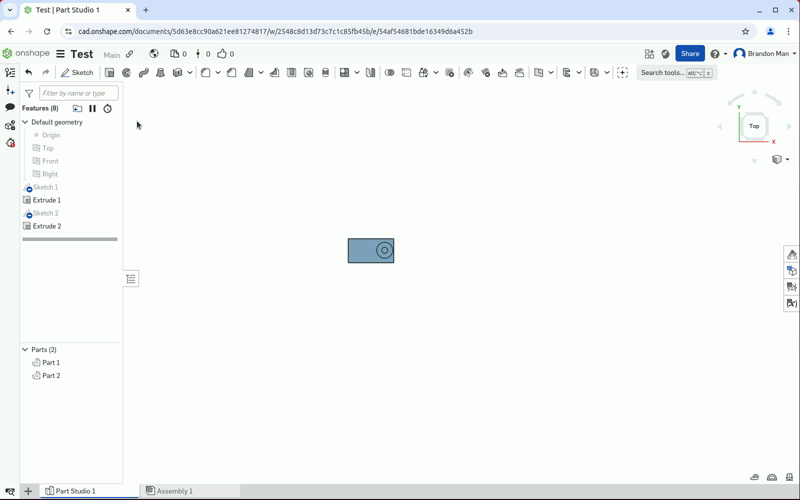
key(shift+h)
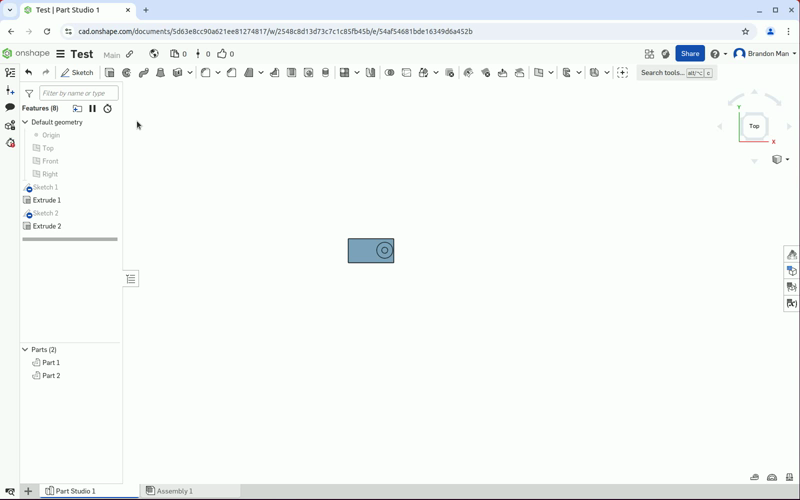
key(shift+h)
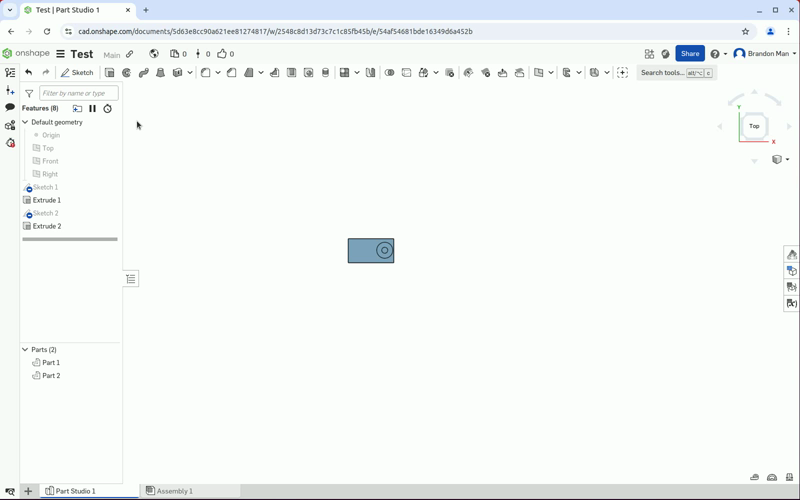
mouse_move(73, 189)
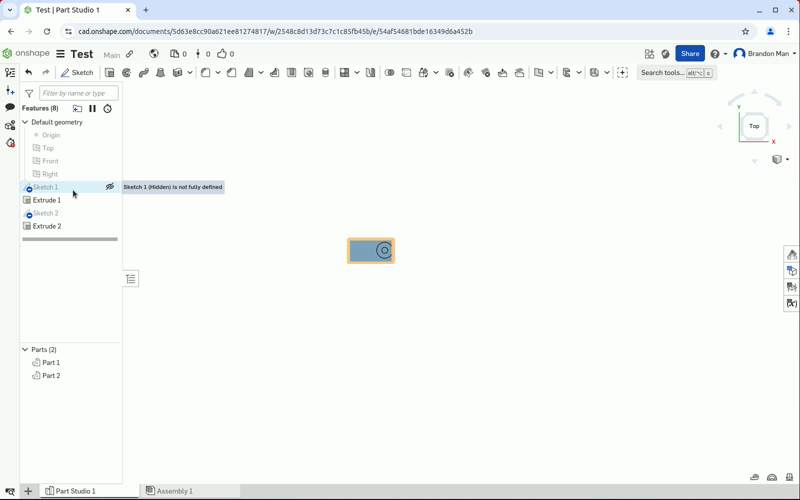
click(73, 189)
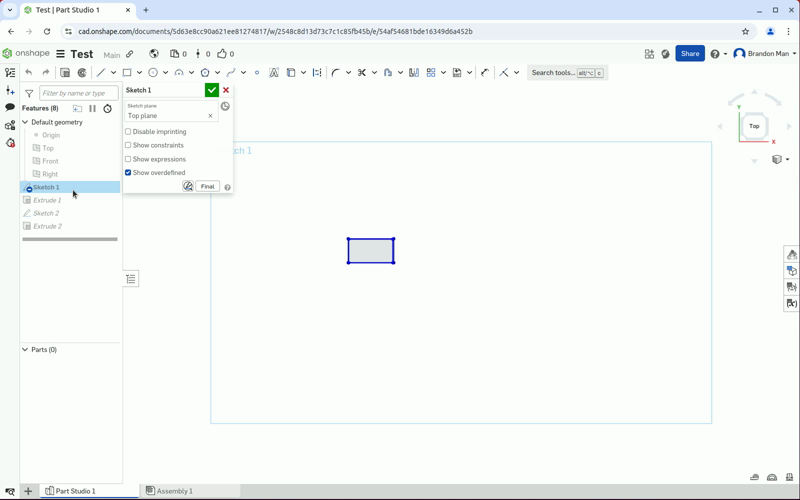
mouse_move(229, 92)
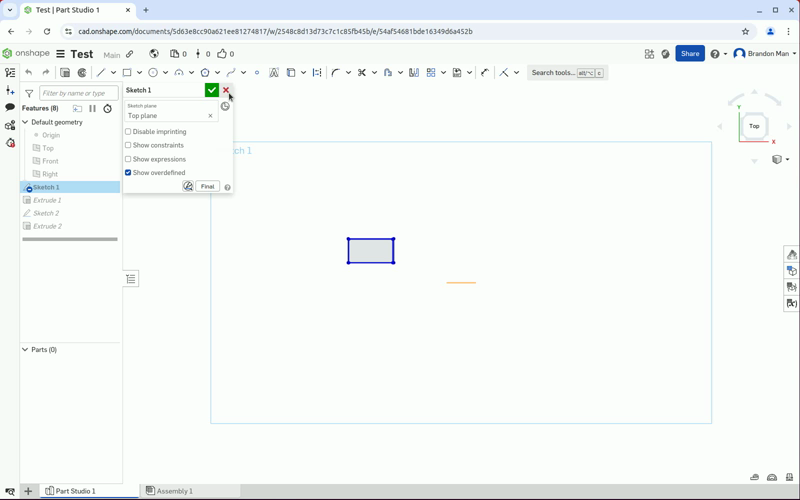
click(229, 92)
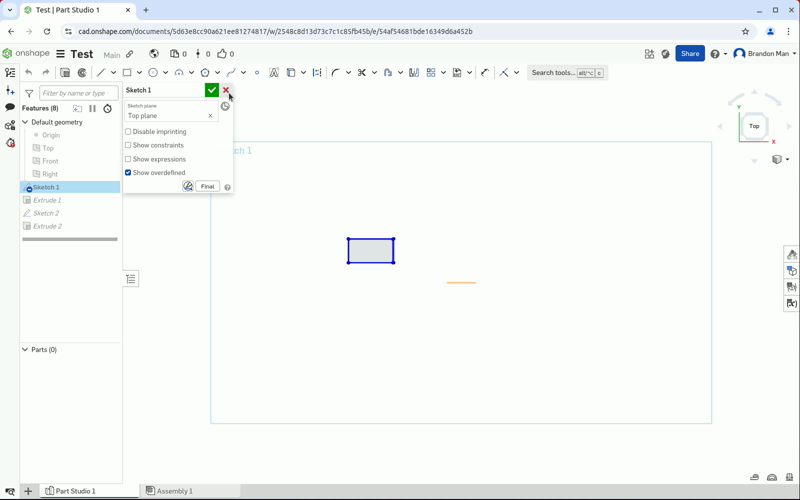
key(shift+s)
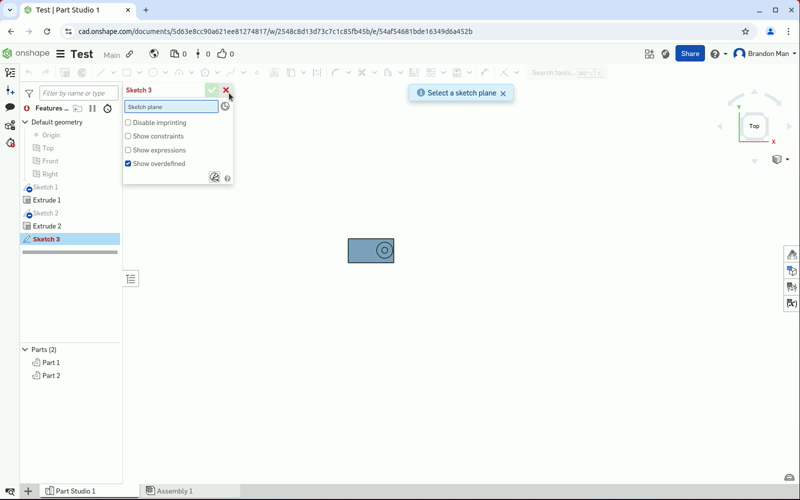
mouse_move(73, 150)
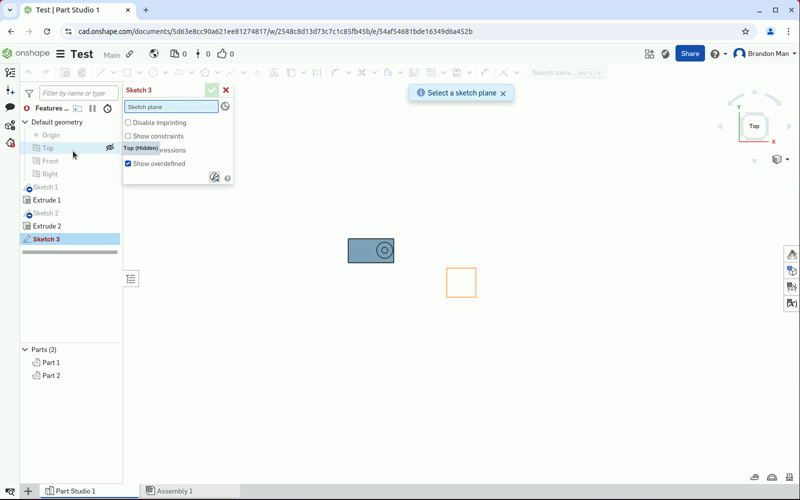
click(73, 150)
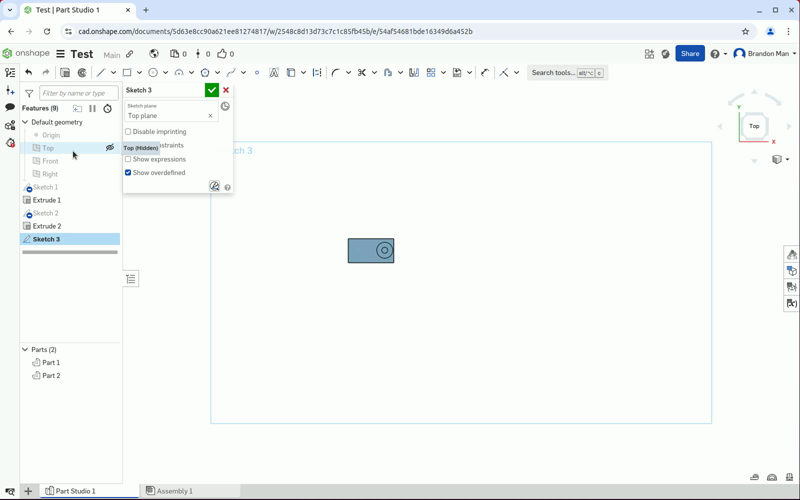
mouse_move(73, 352)
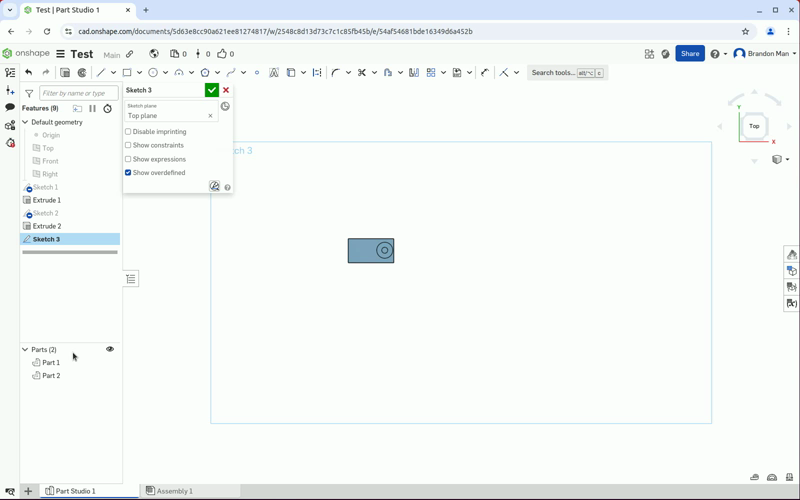
key(y)
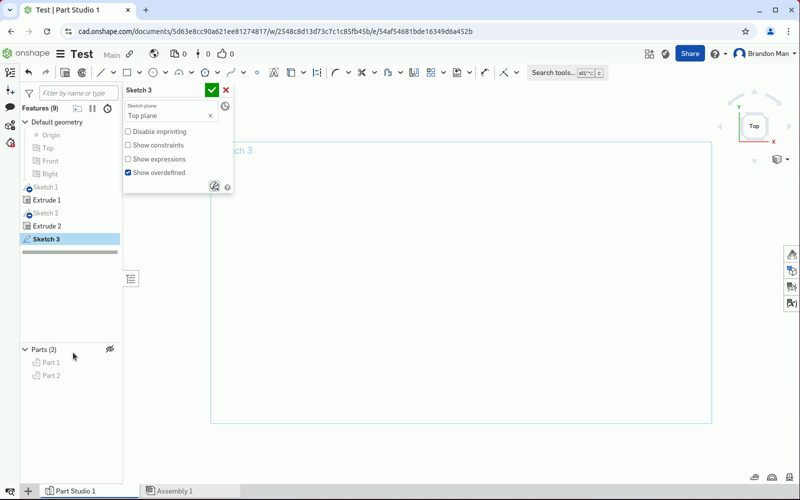
key(c)
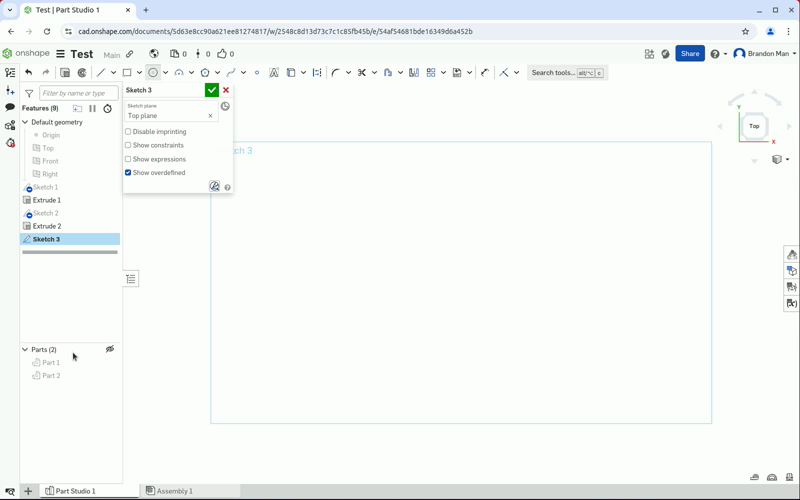
key_down(shift)
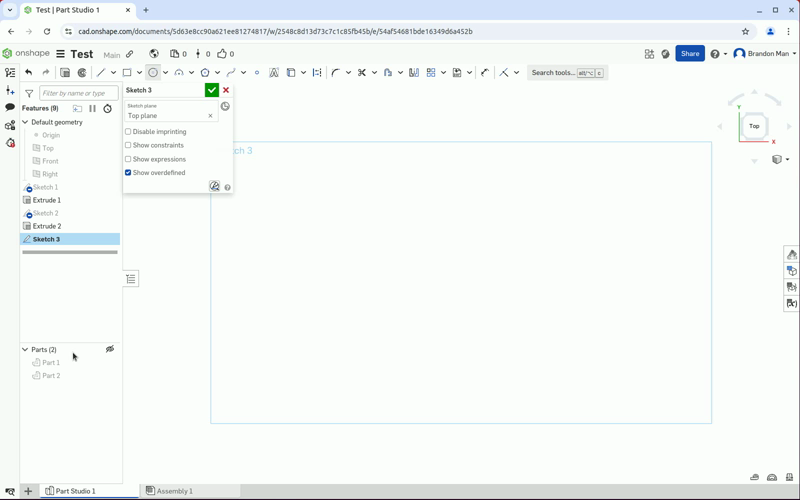
mouse_move(384, 250)
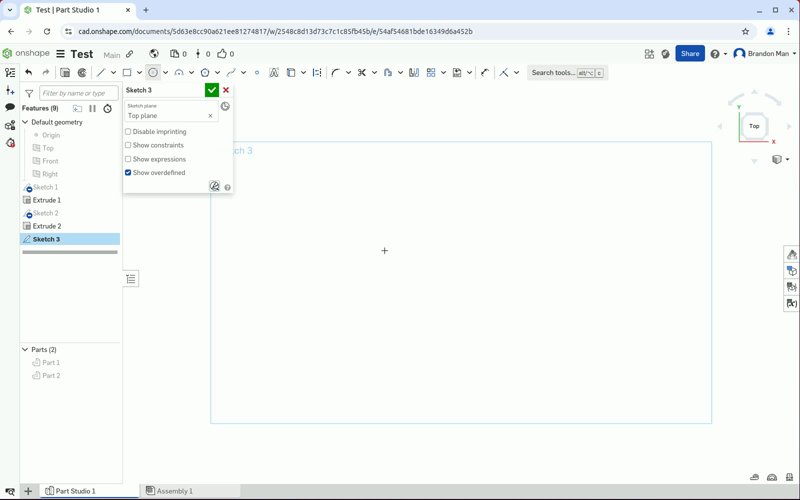
click(384, 250)
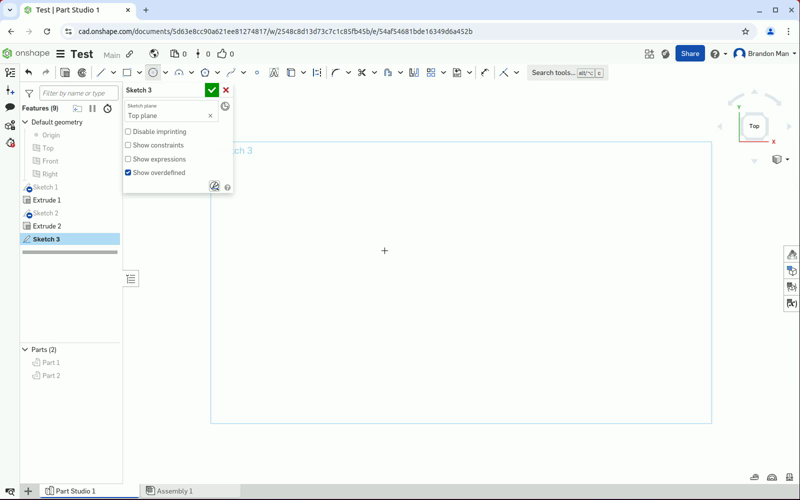
key_up(shift)
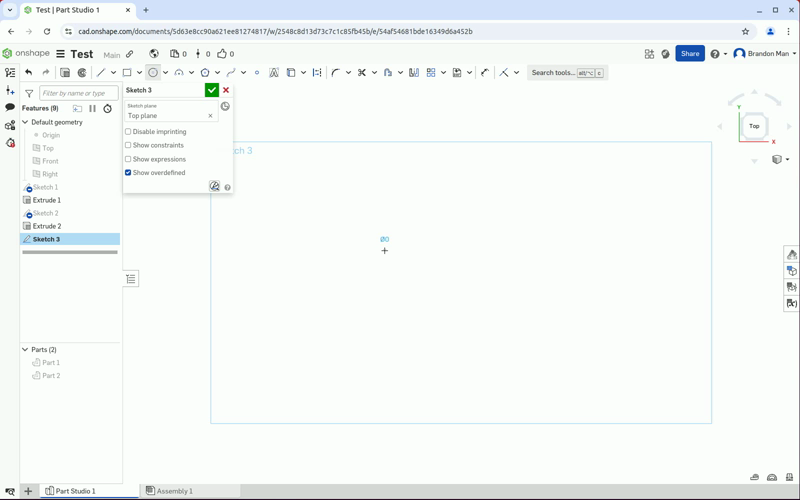
mouse_move(388, 250)
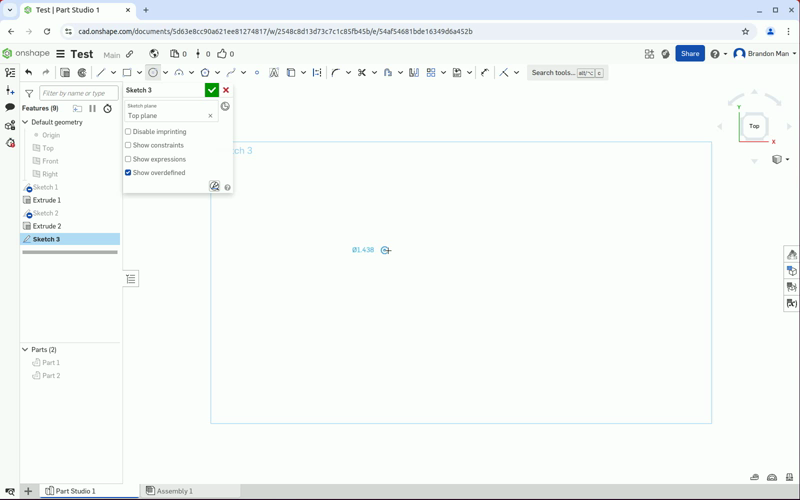
click(388, 250)
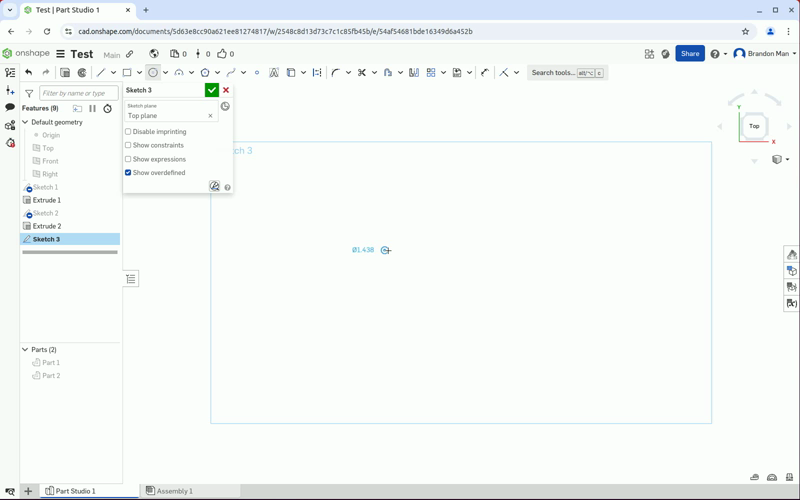
key(esc)
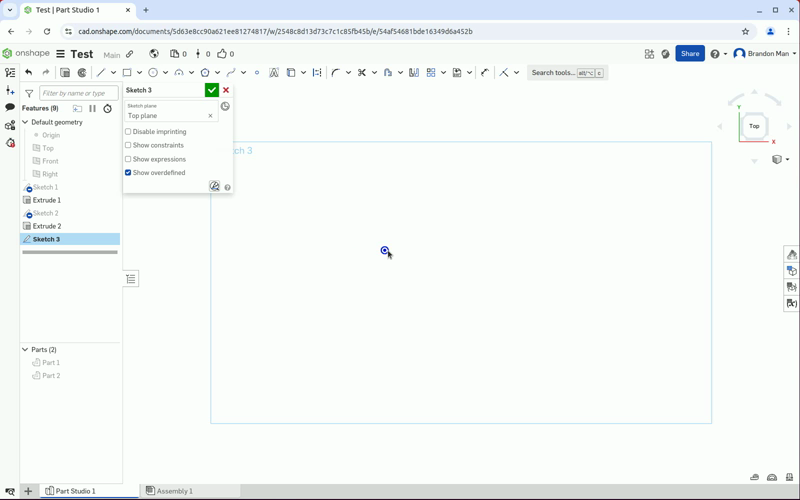
mouse_move(382, 253)
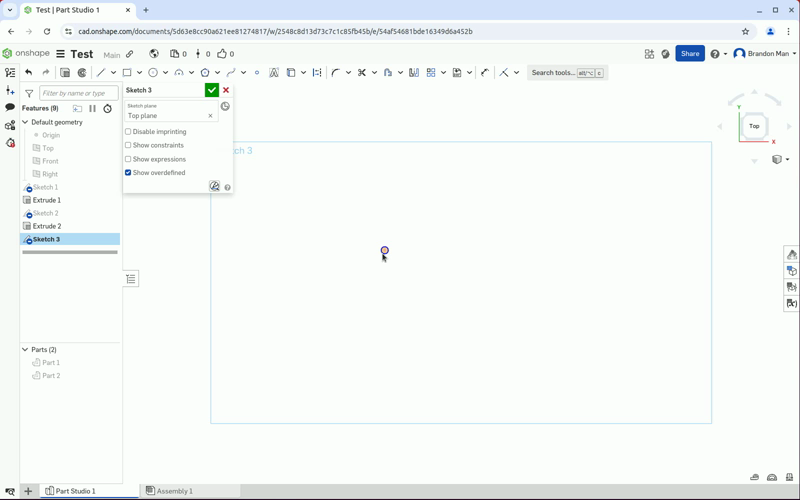
scroll(6)
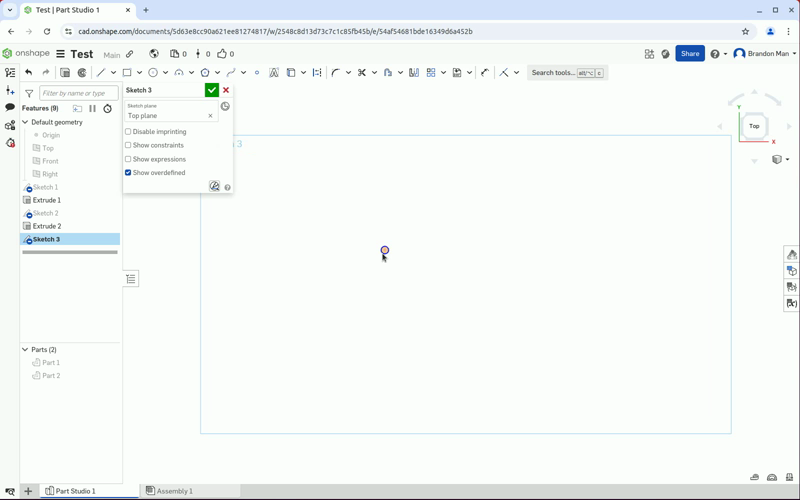
scroll(6)
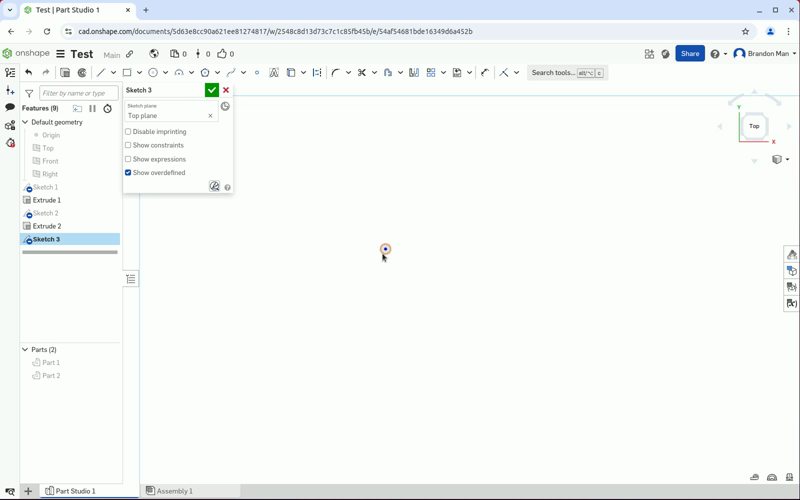
scroll(6)
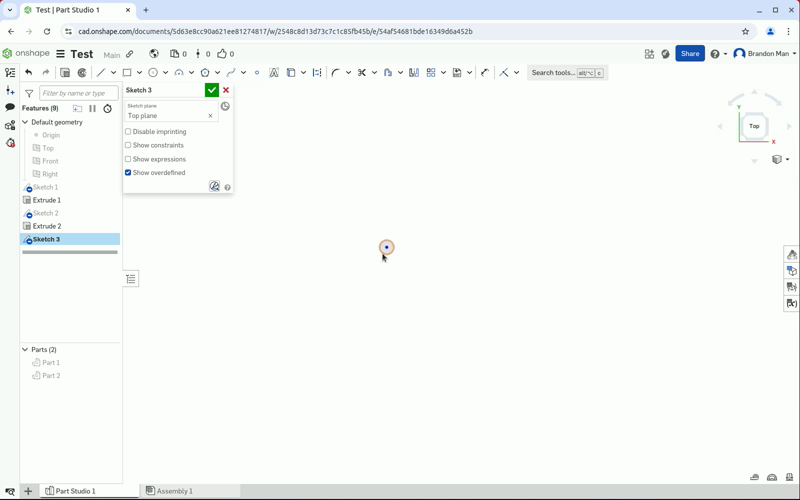
scroll(6)
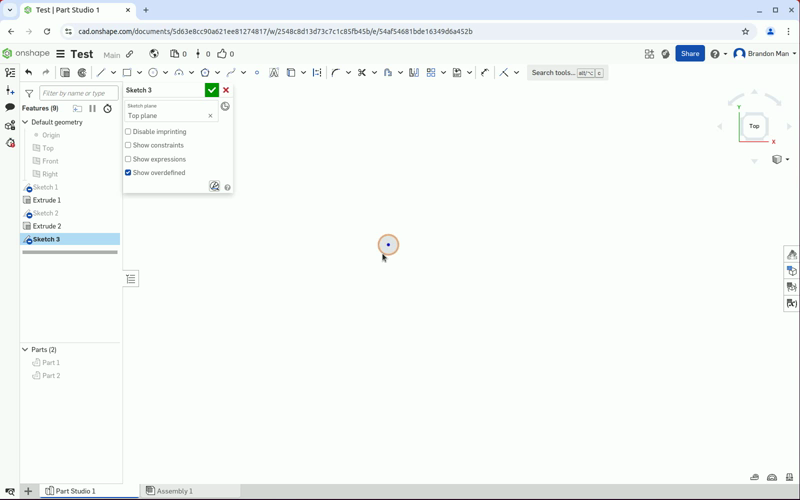
scroll(6)
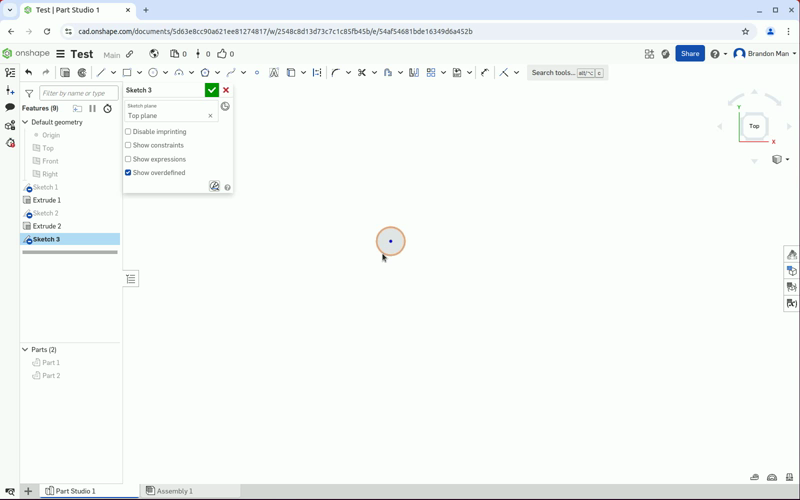
scroll(6)
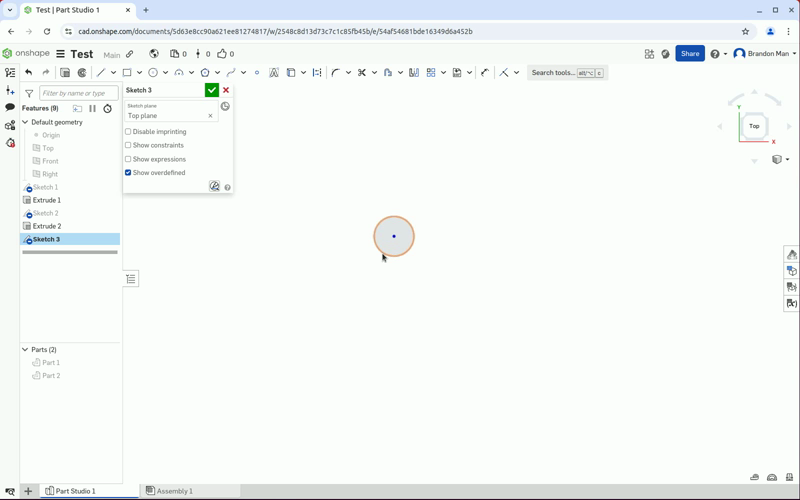
scroll(6)
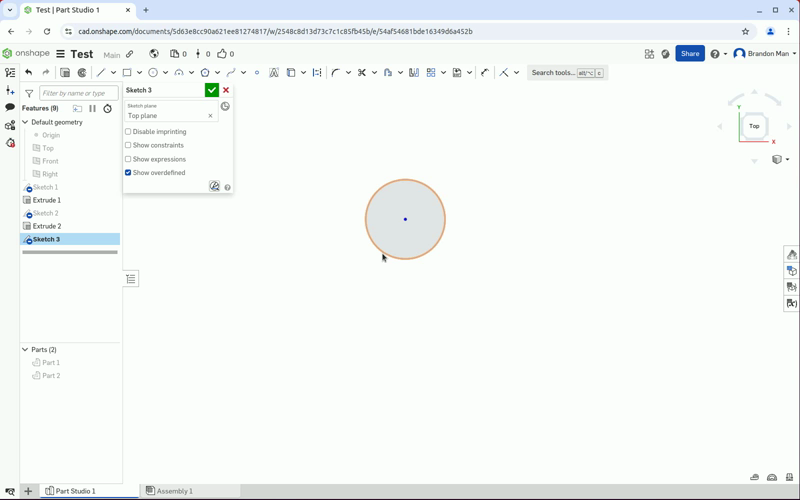
click(382, 253)
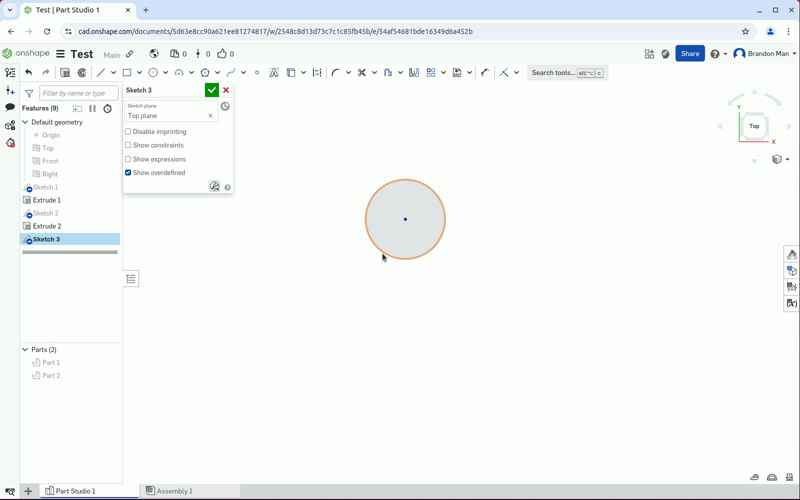
scroll(-6)
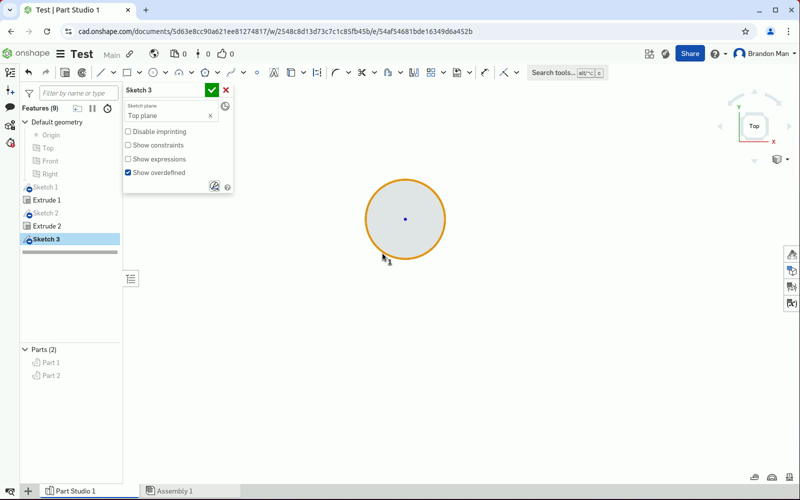
scroll(-6)
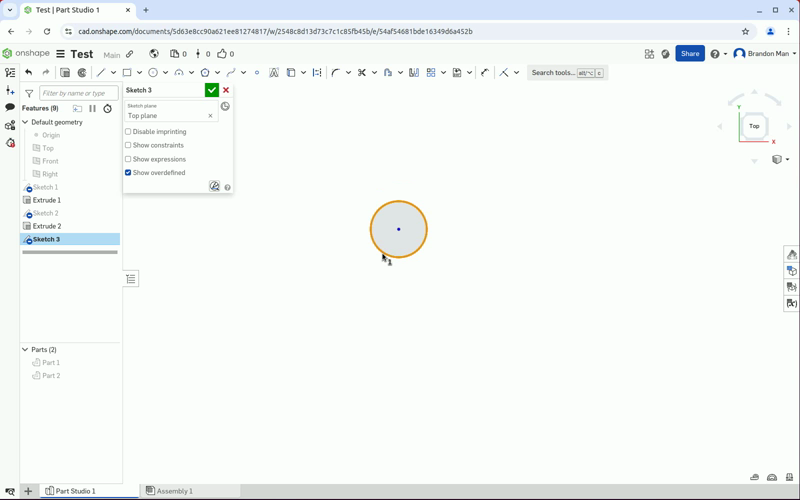
scroll(-6)
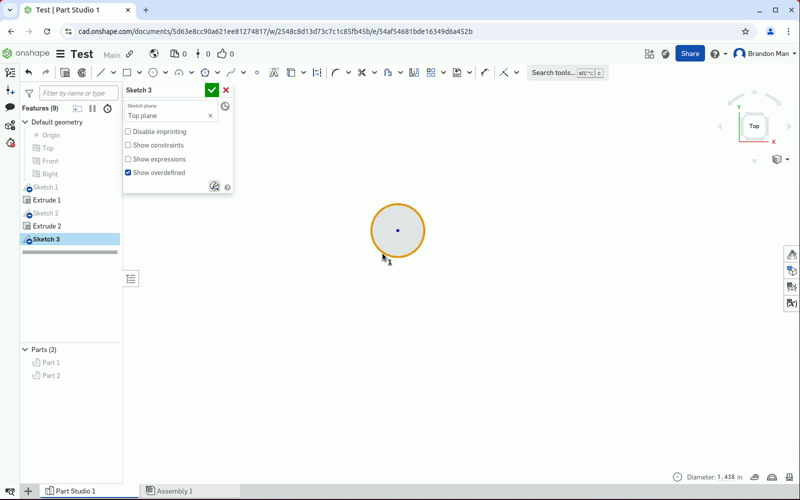
scroll(-6)
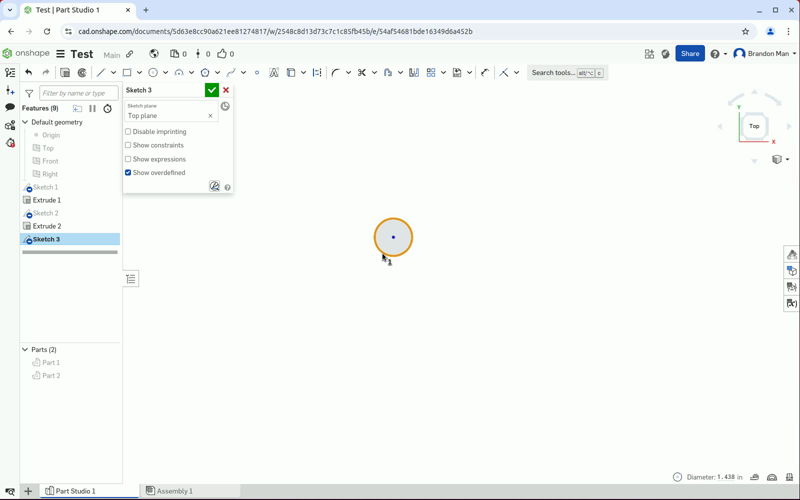
scroll(-6)
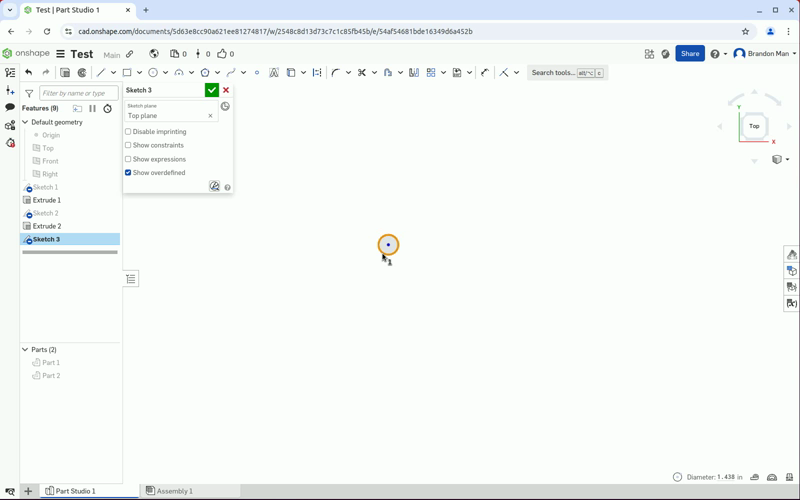
scroll(-6)
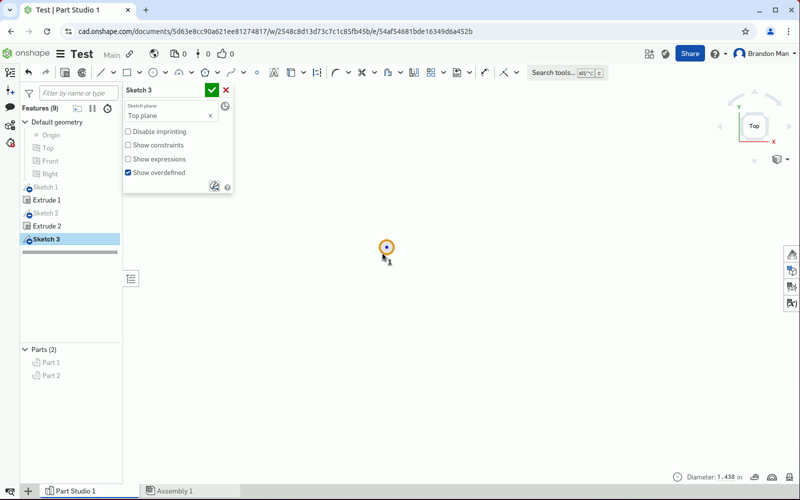
scroll(-6)
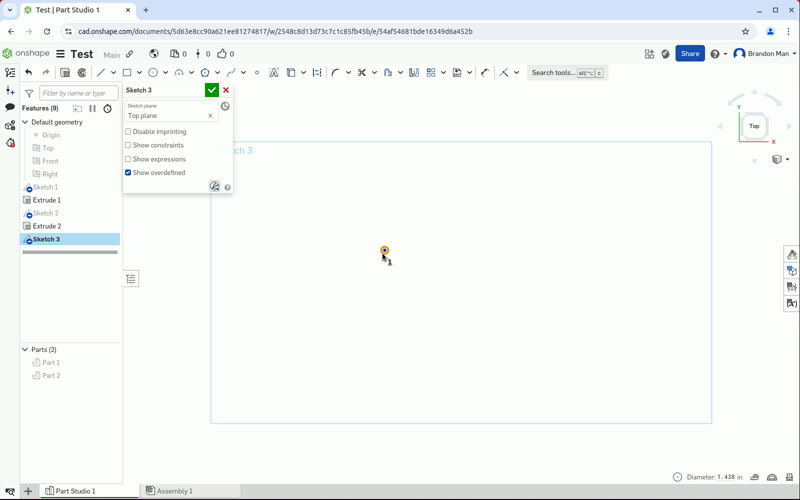
mouse_move(73, 352)
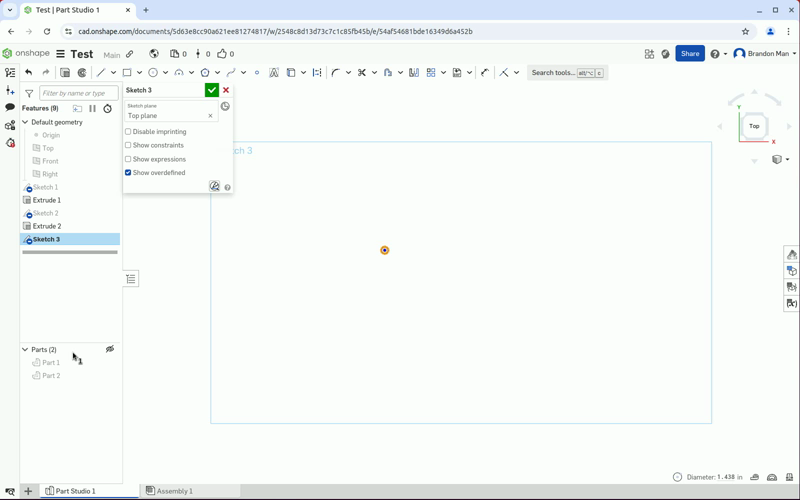
key(shift+y)
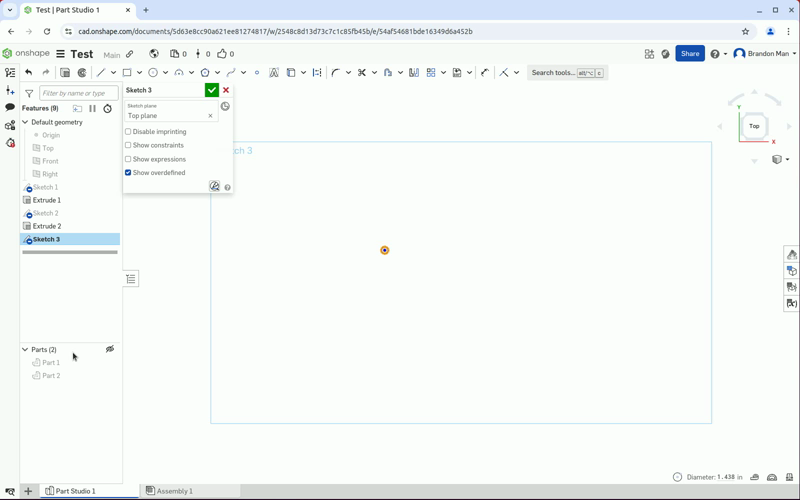
key(shift+e)
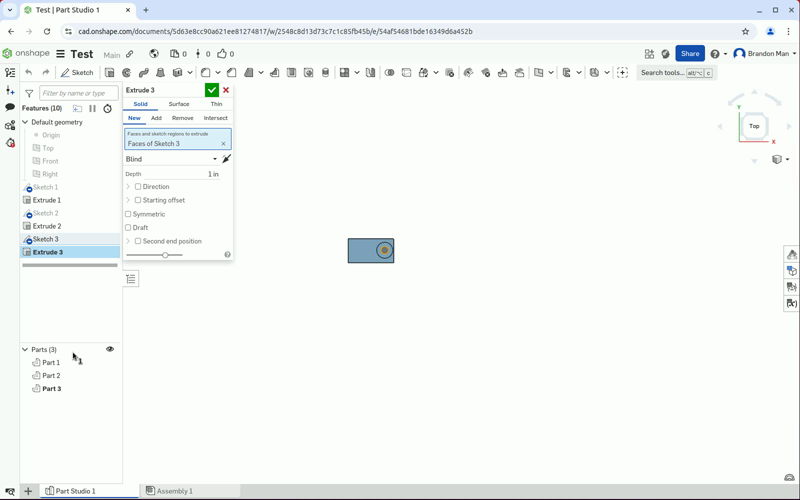
mouse_move(143, 106)
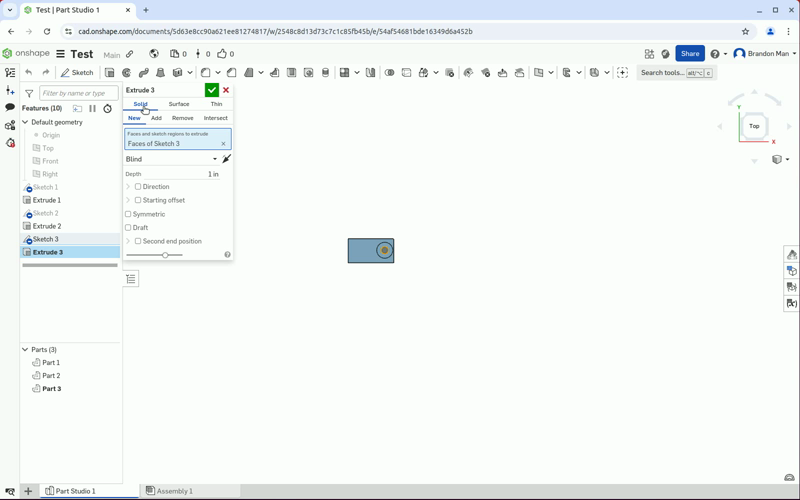
click(143, 106)
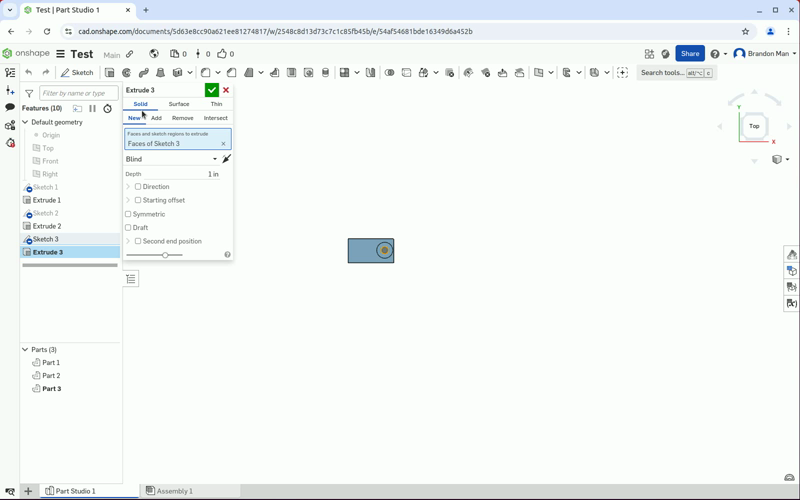
mouse_move(137, 120)
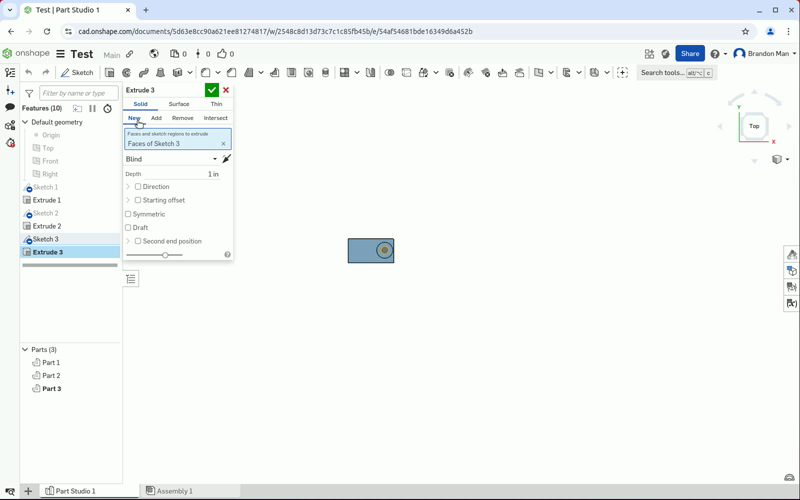
click(137, 120)
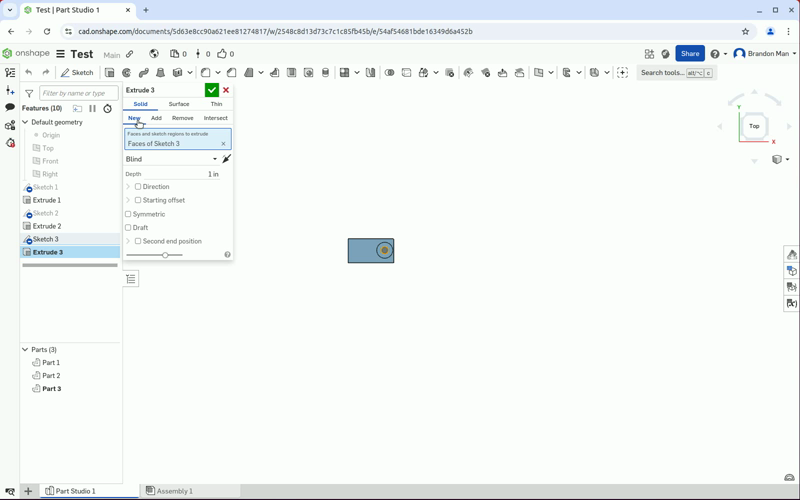
key(tab, 4)
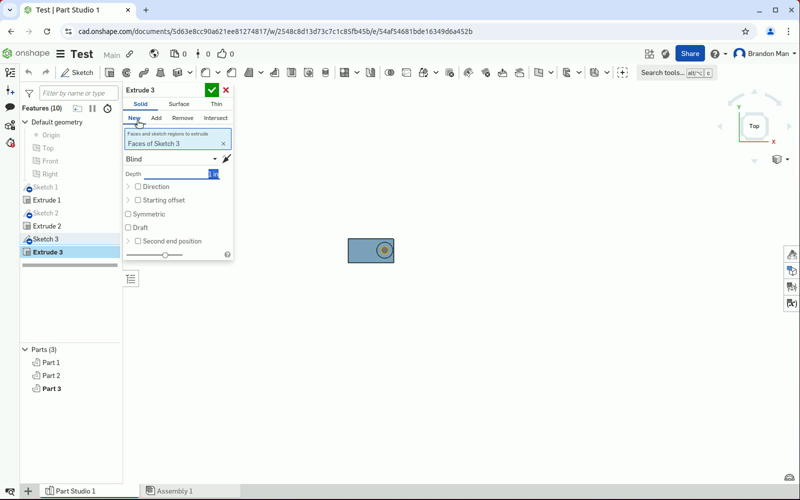
text(15.887)
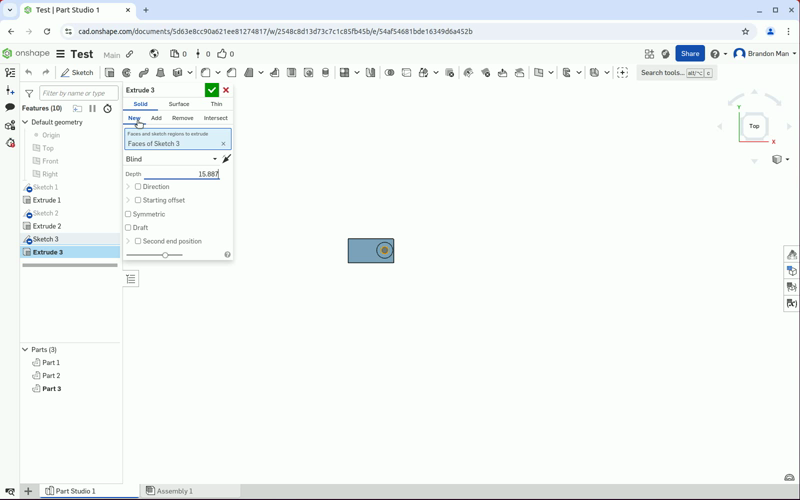
key(enter)
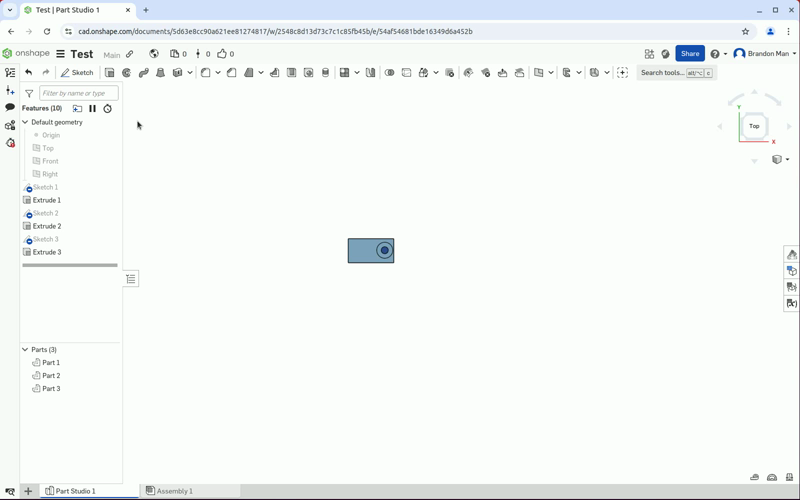
key(shift+h)
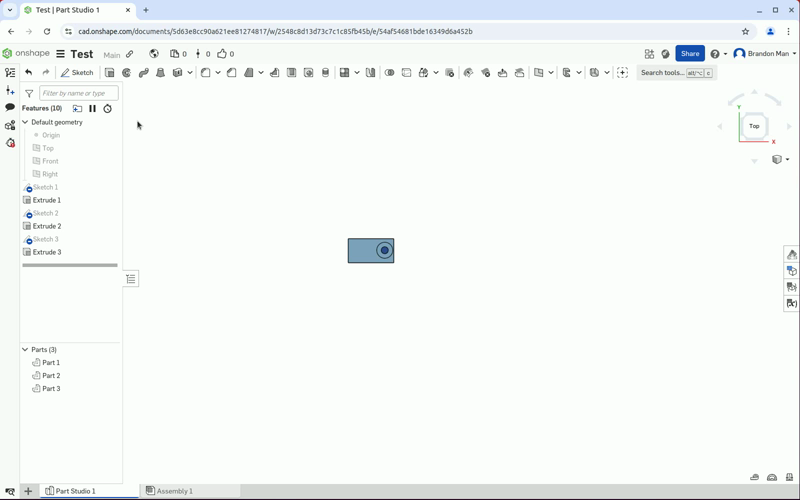
key(shift+h)
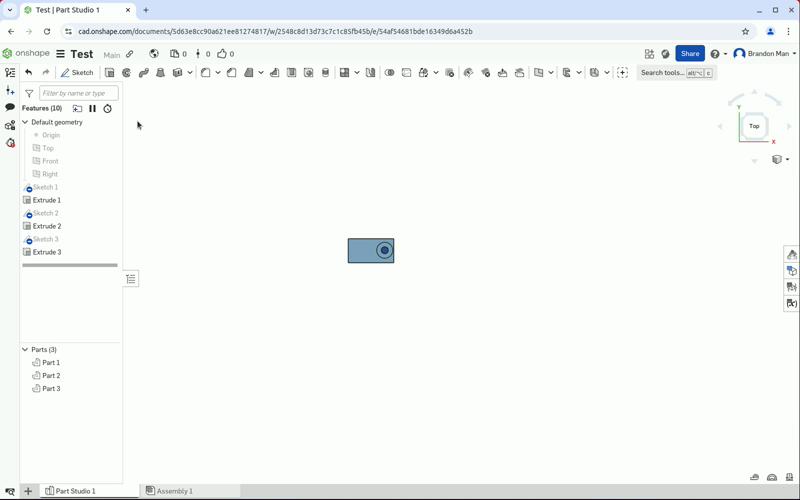
mouse_move(73, 189)
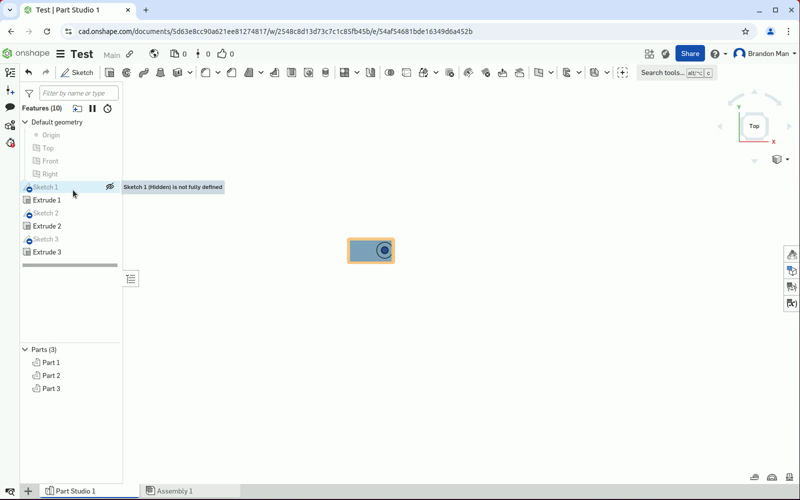
click(73, 189)
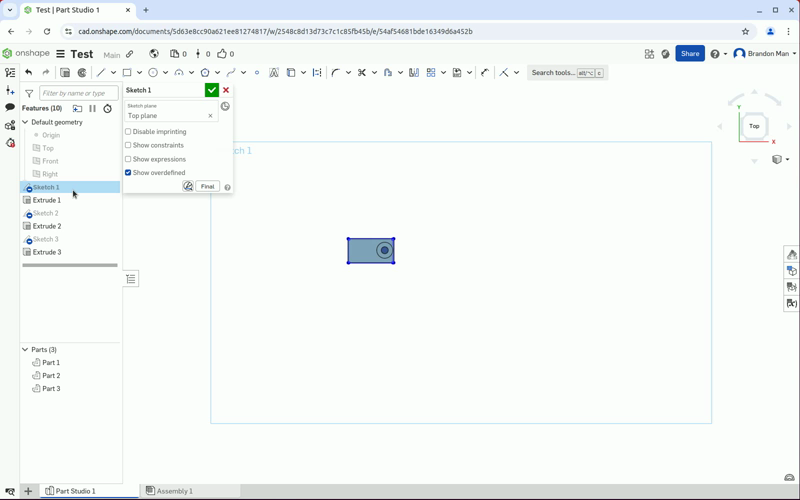
mouse_move(229, 92)
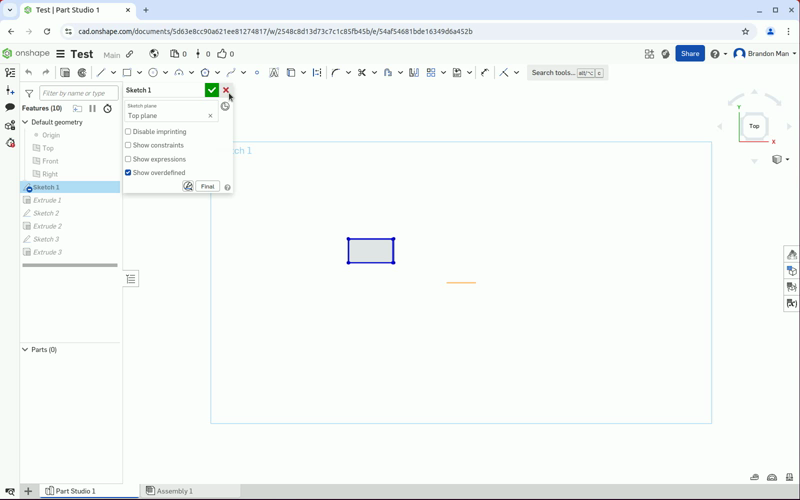
click(229, 92)
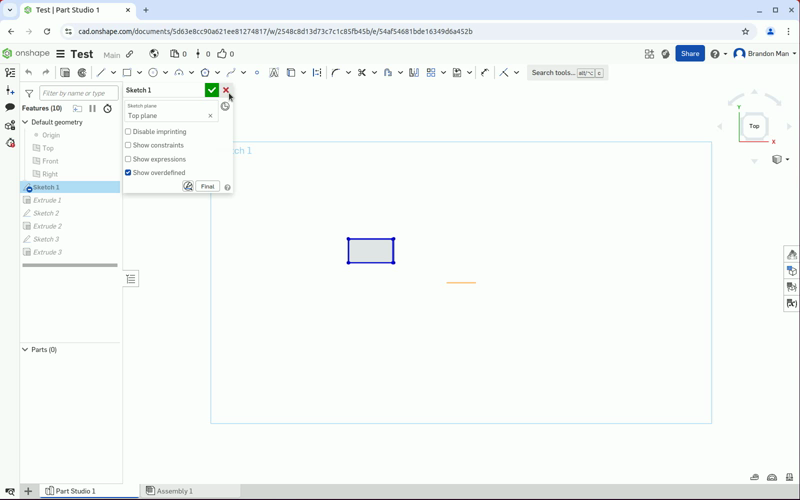
key(shift+s)
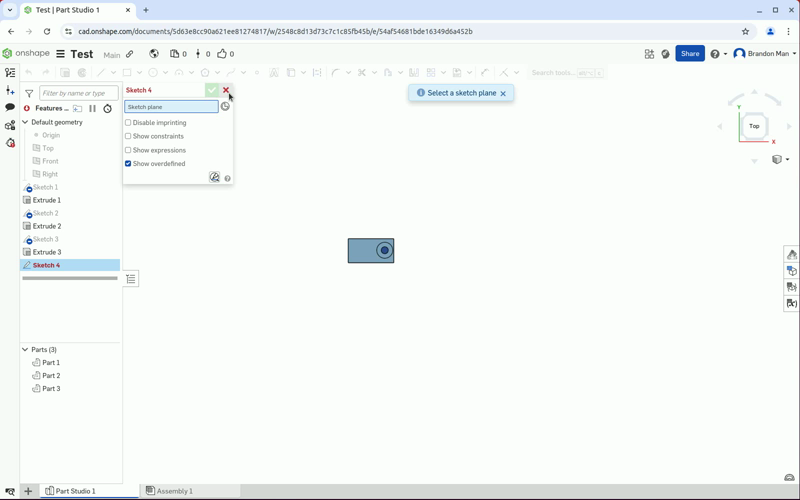
mouse_move(73, 150)
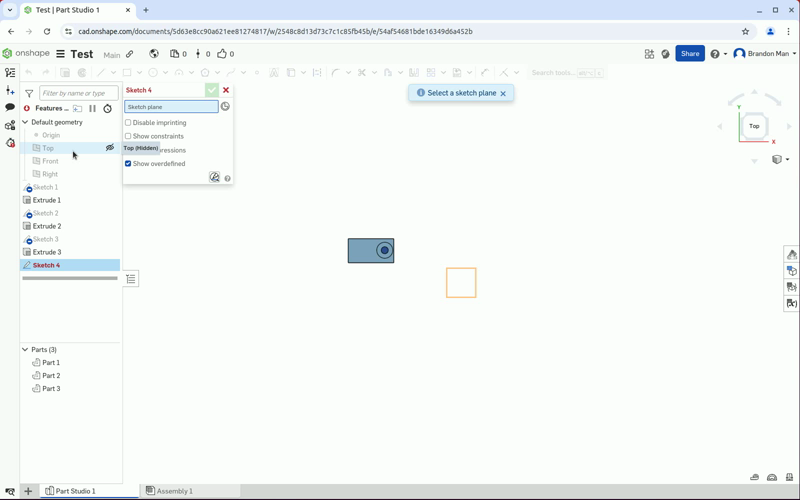
click(73, 150)
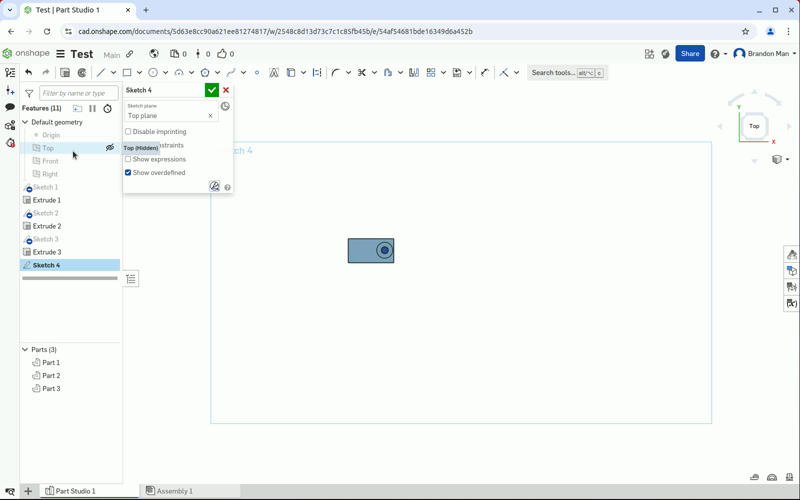
mouse_move(73, 352)
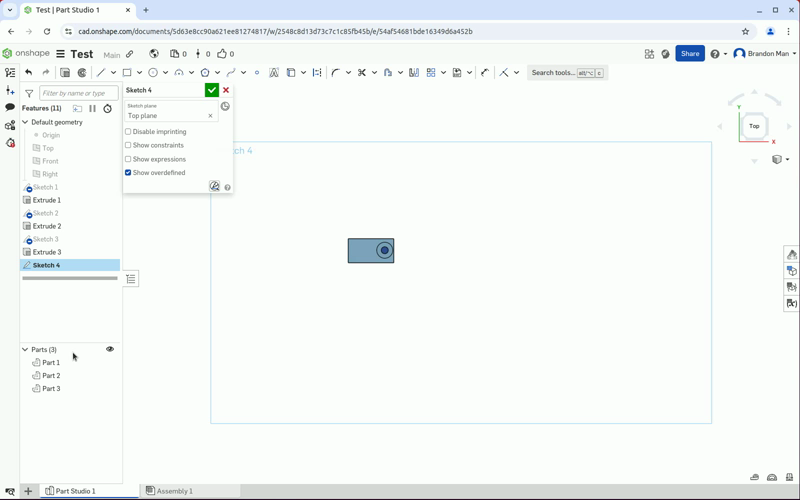
key(y)
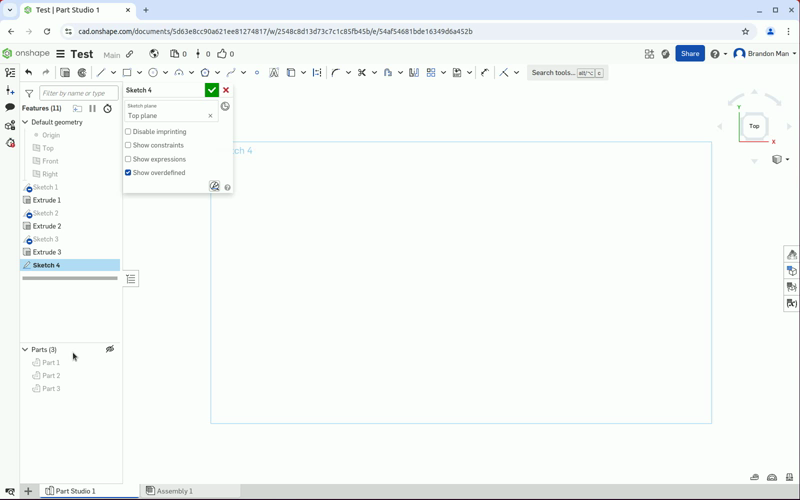
key(l)
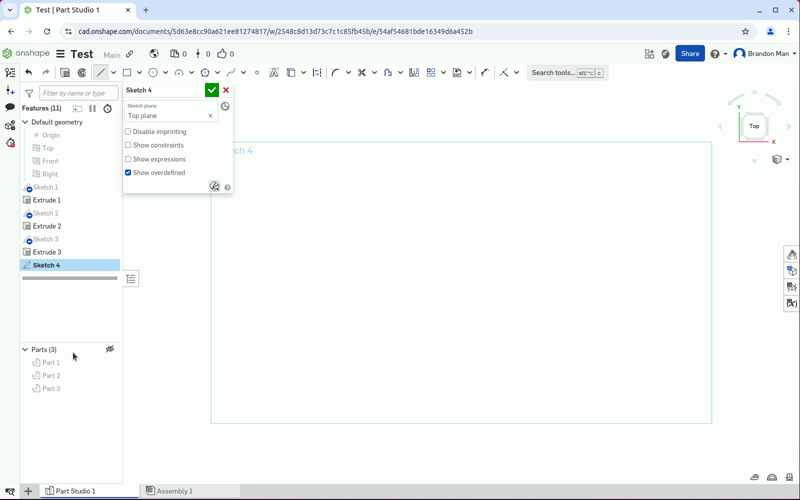
key_down(shift)
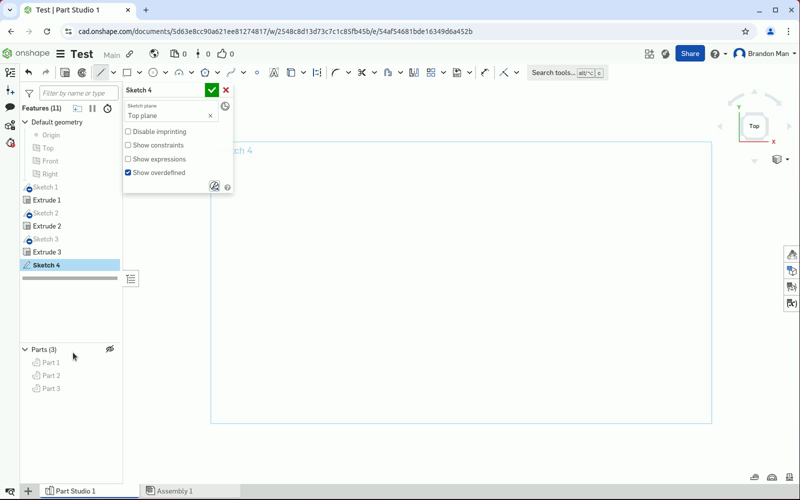
mouse_move(348, 261)
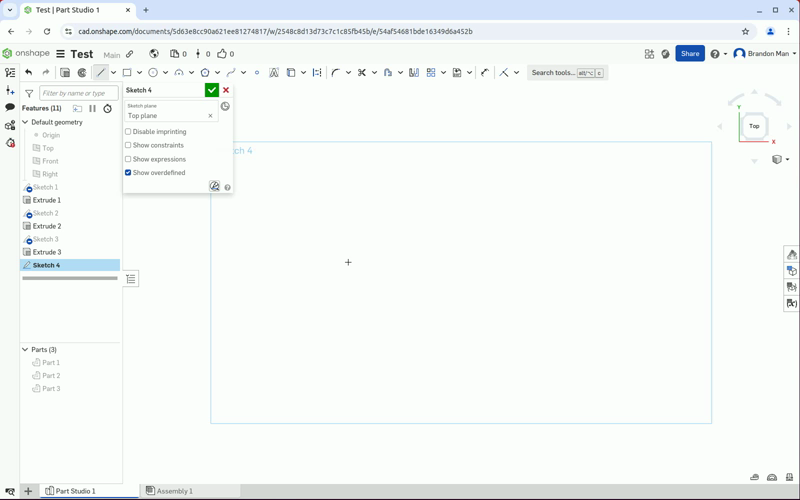
click(348, 261)
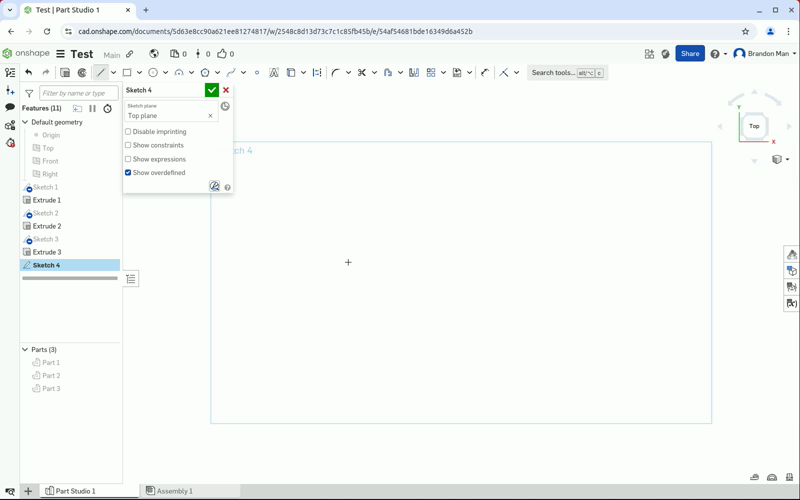
key_up(shift)
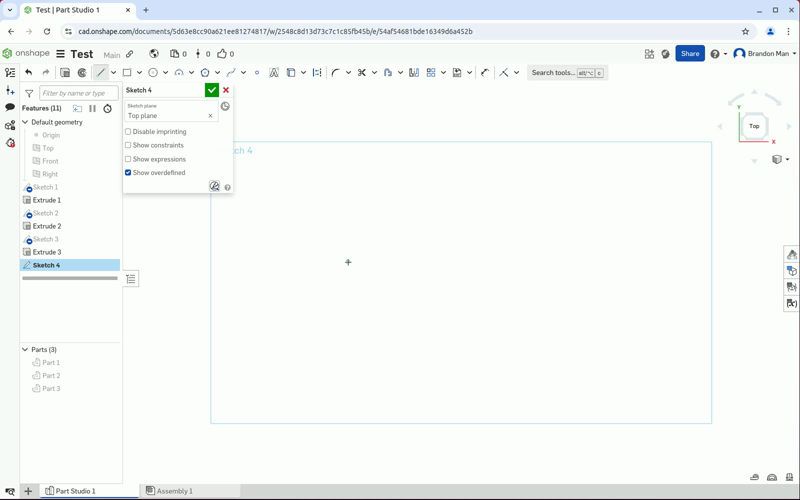
key_down(shift)
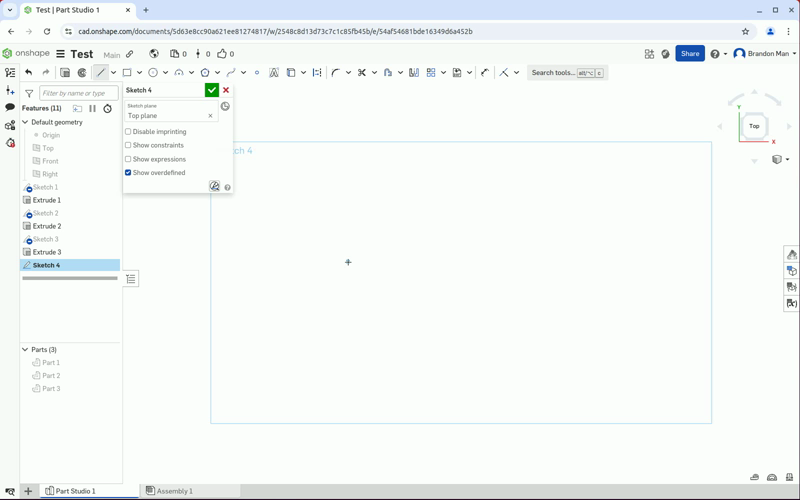
mouse_move(378, 261)
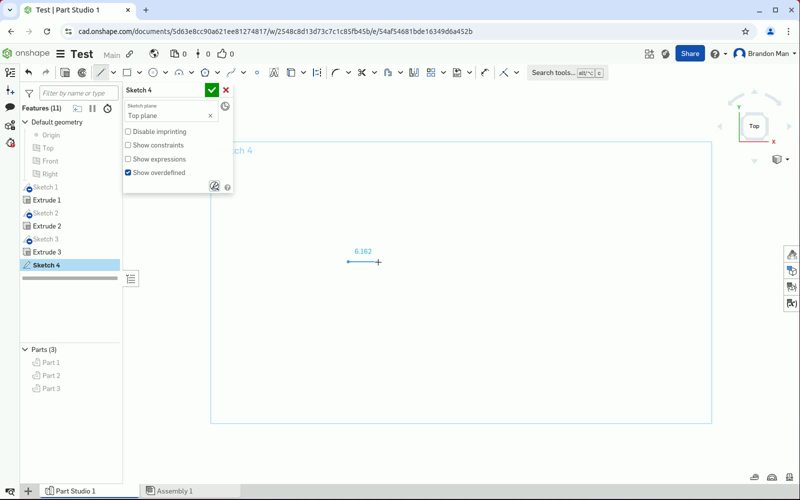
mouse_move(392, 261)
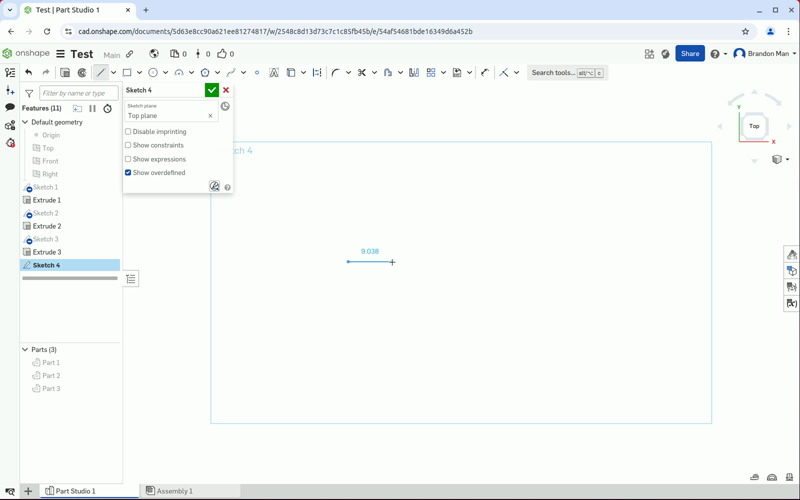
click(392, 261)
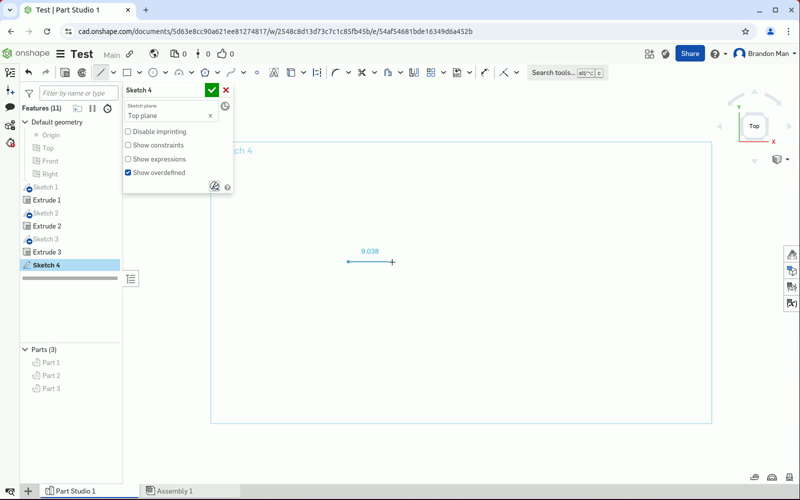
key_up(shift)
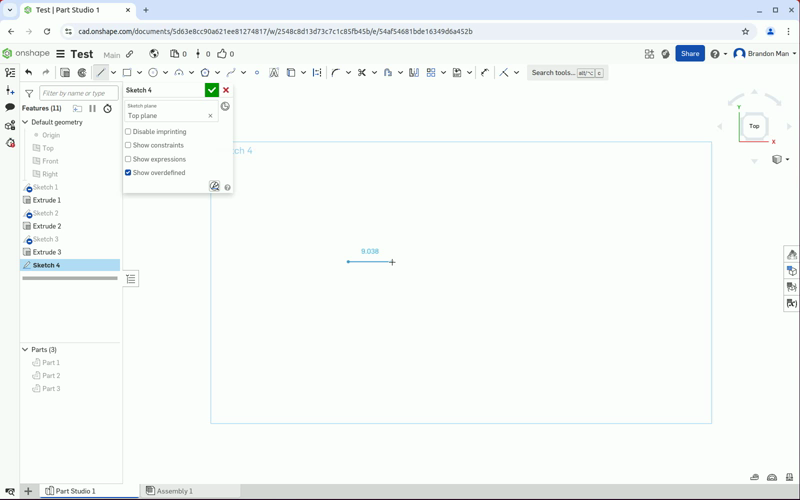
key_down(shift)
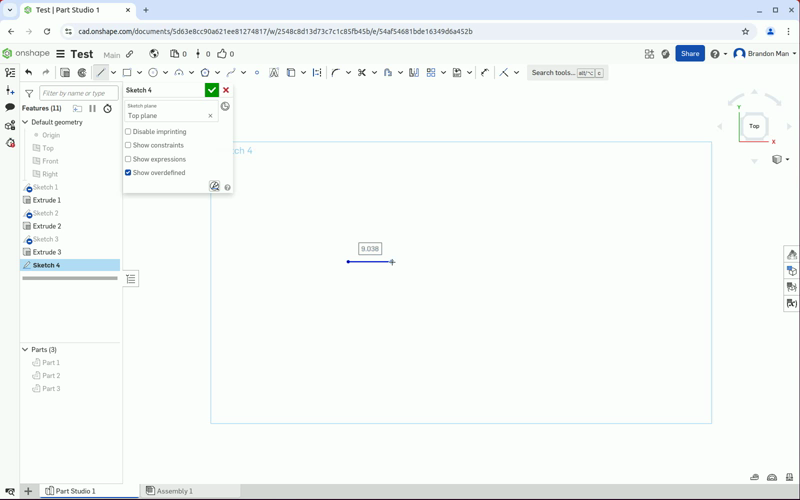
mouse_move(422, 261)
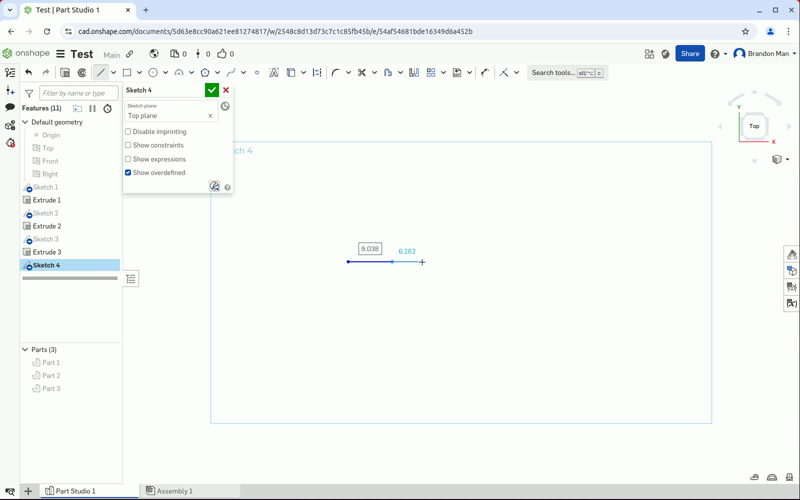
mouse_move(392, 238)
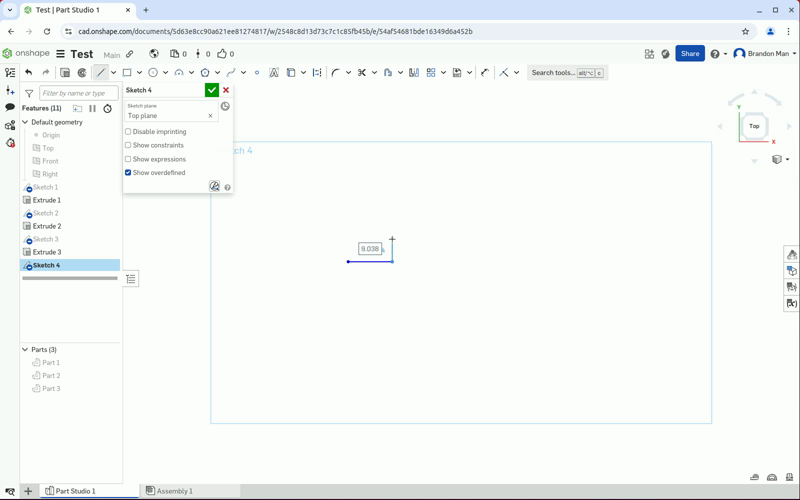
click(392, 238)
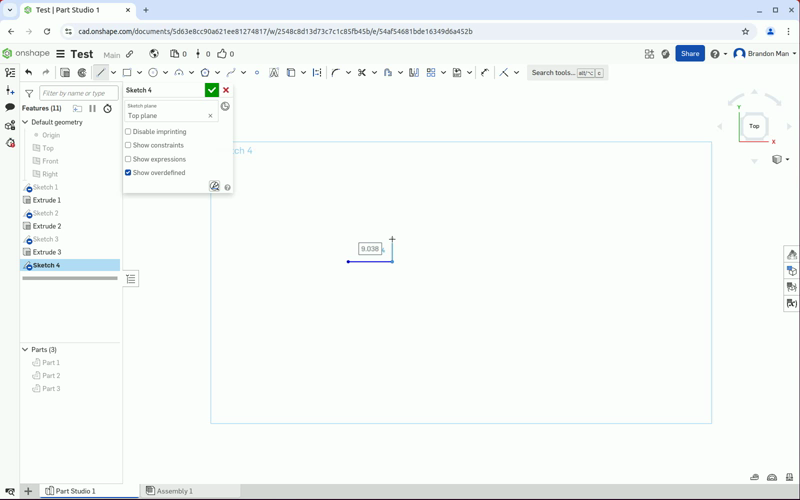
key_up(shift)
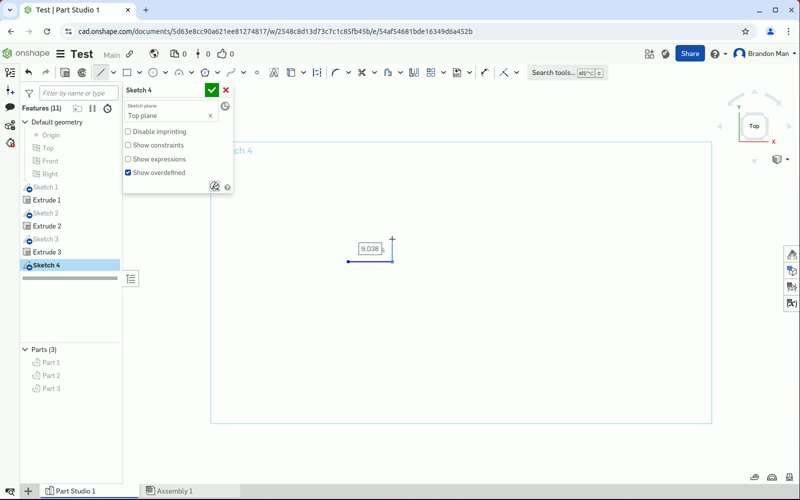
key_down(shift)
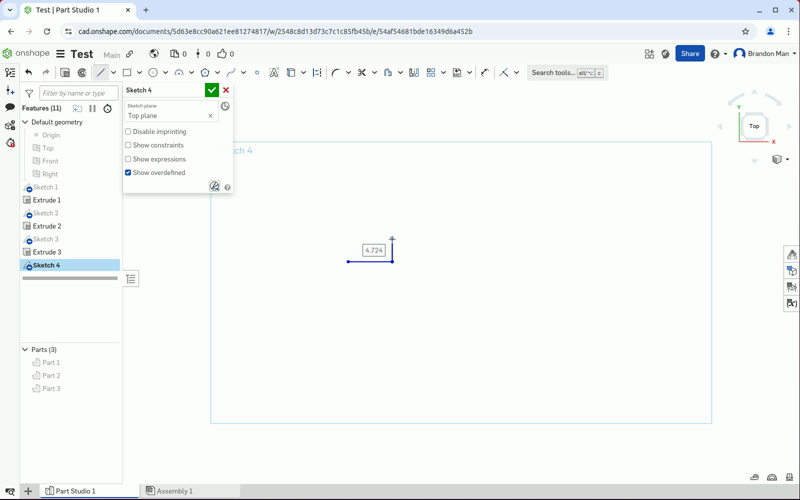
mouse_move(422, 238)
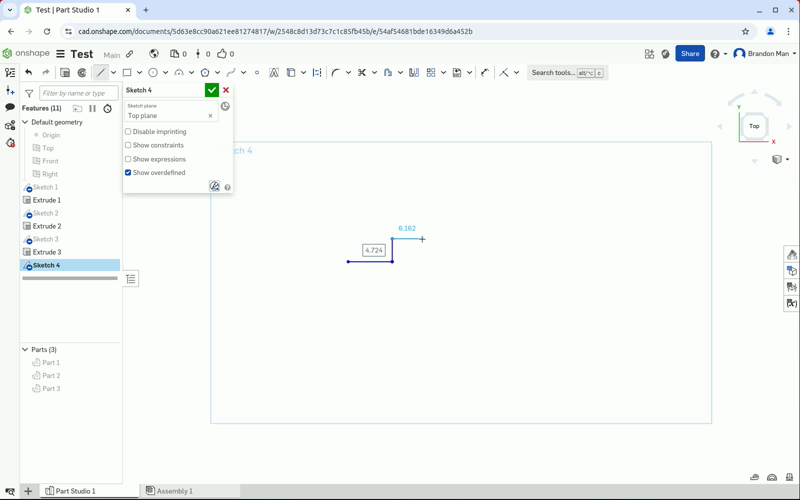
mouse_move(348, 238)
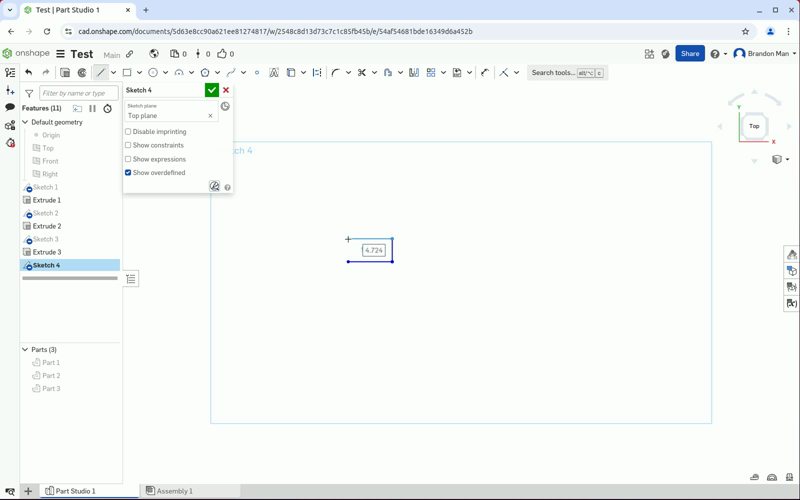
click(348, 238)
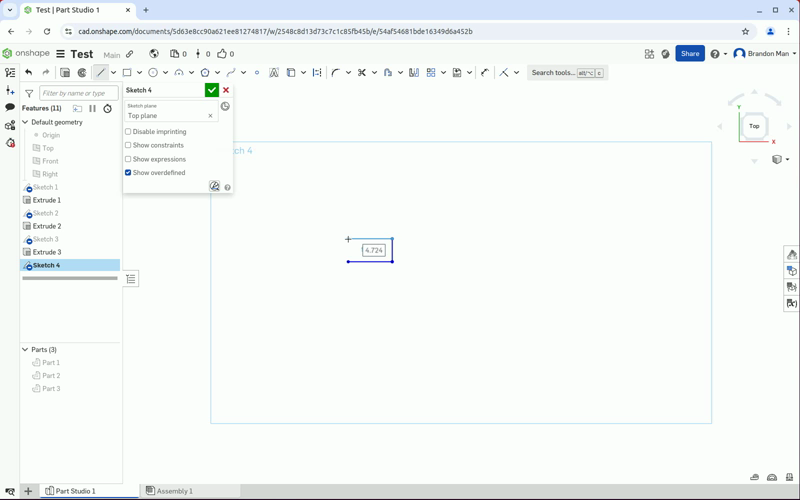
key_up(shift)
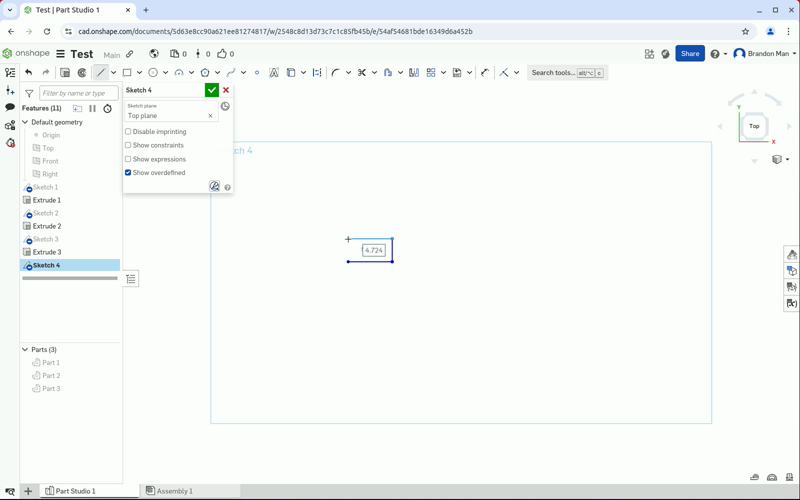
mouse_move(378, 238)
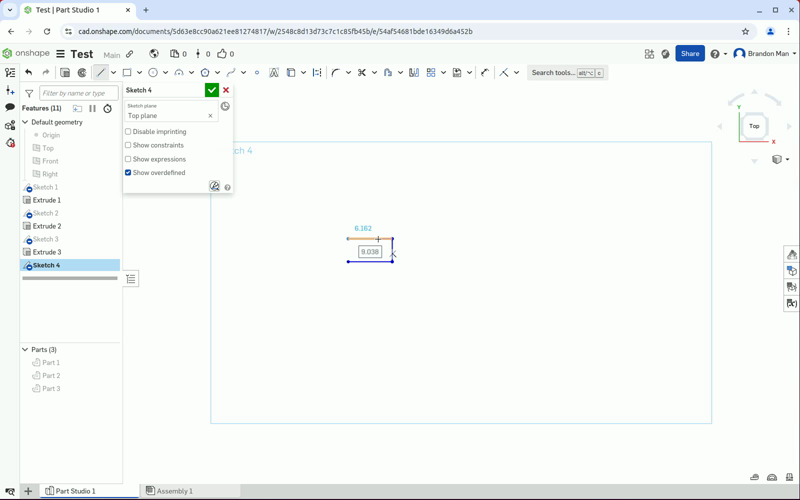
key_down(shift)
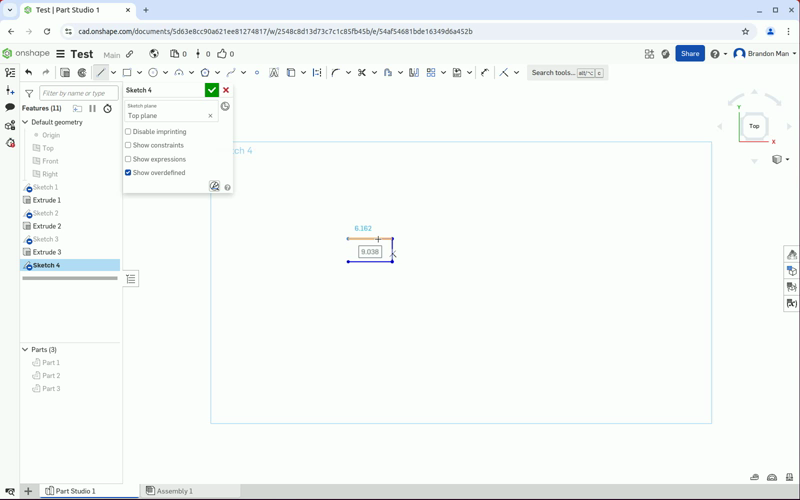
mouse_move(348, 261)
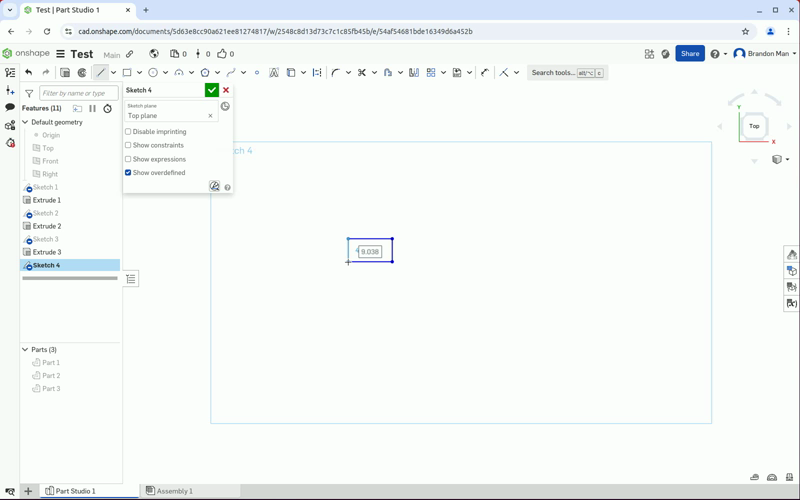
key_up(shift)
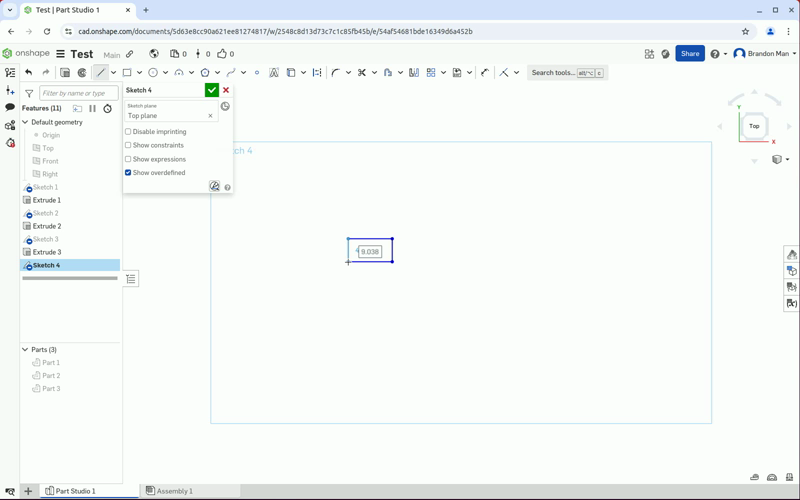
click(348, 261)
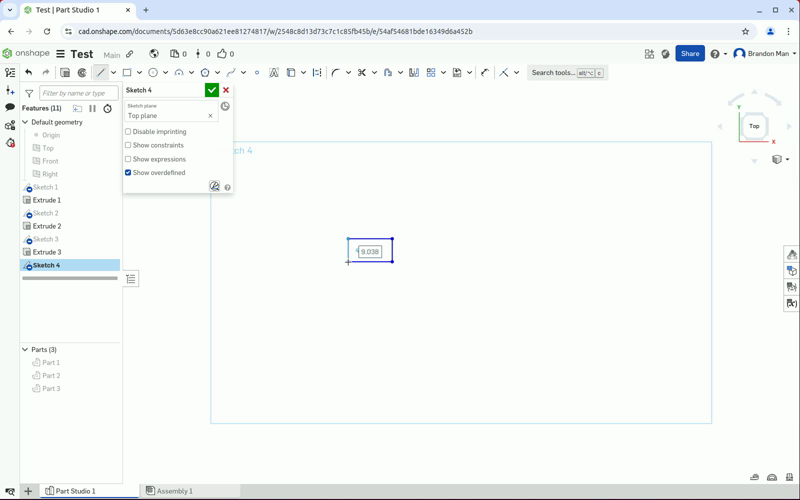
key(esc)
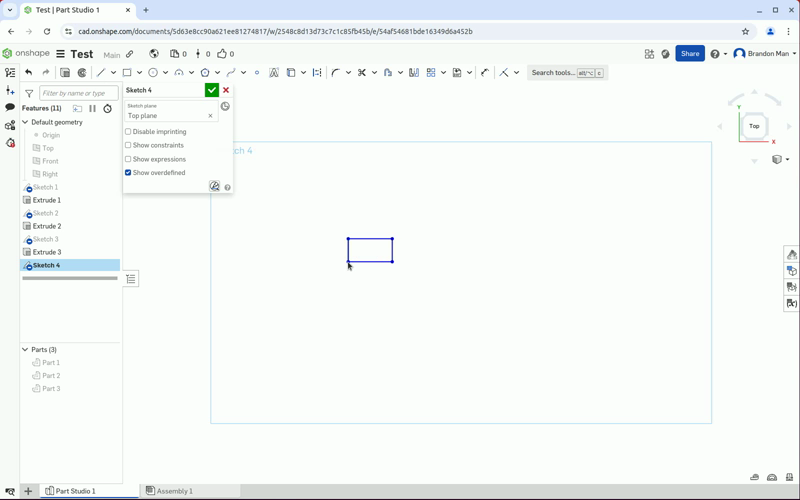
key(c)
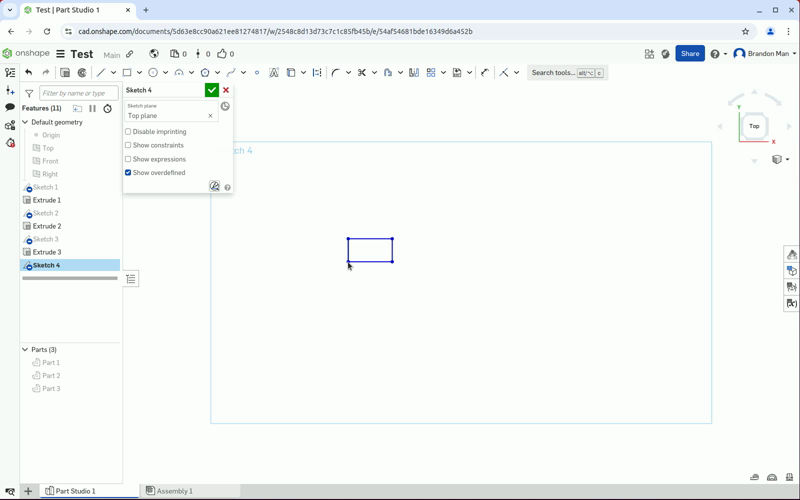
key_down(shift)
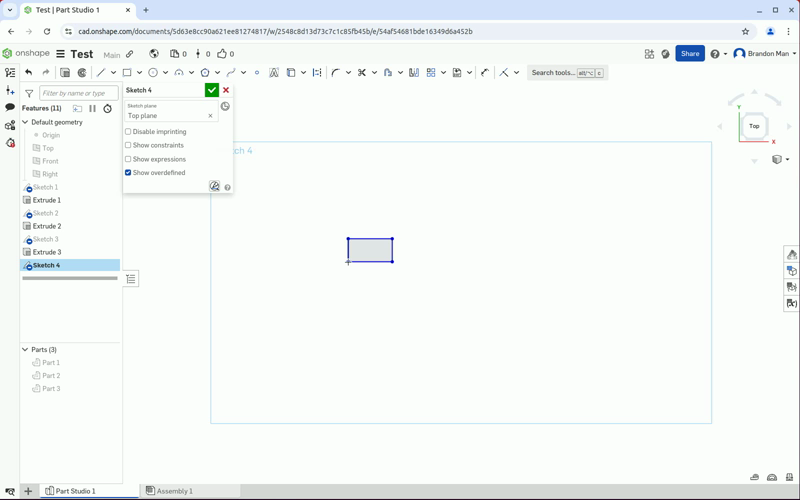
mouse_move(383, 250)
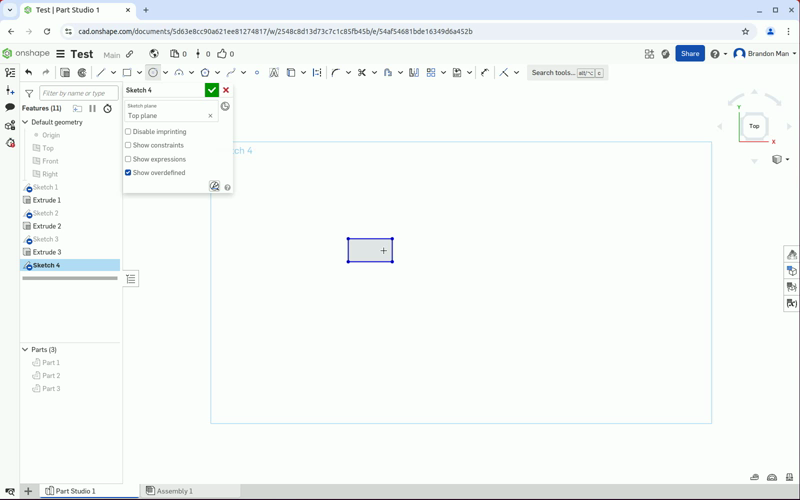
click(383, 250)
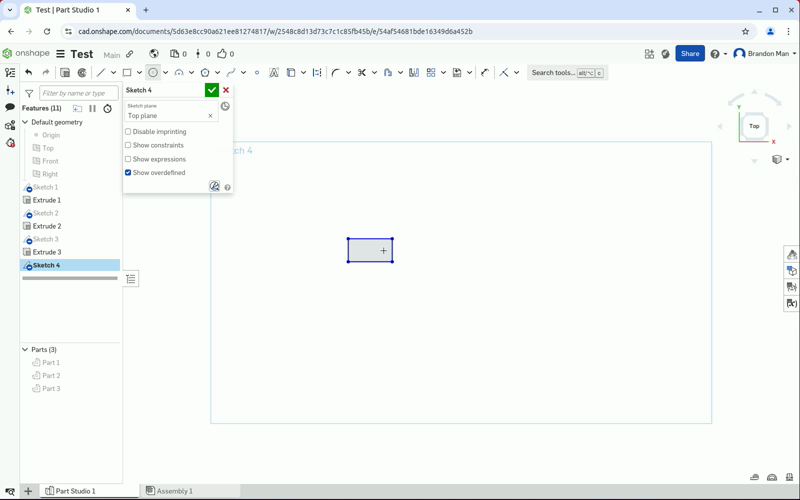
key_up(shift)
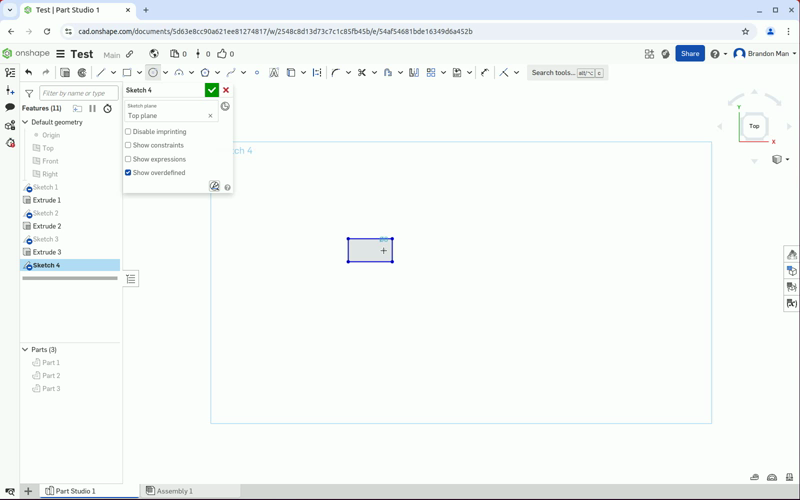
mouse_move(391, 250)
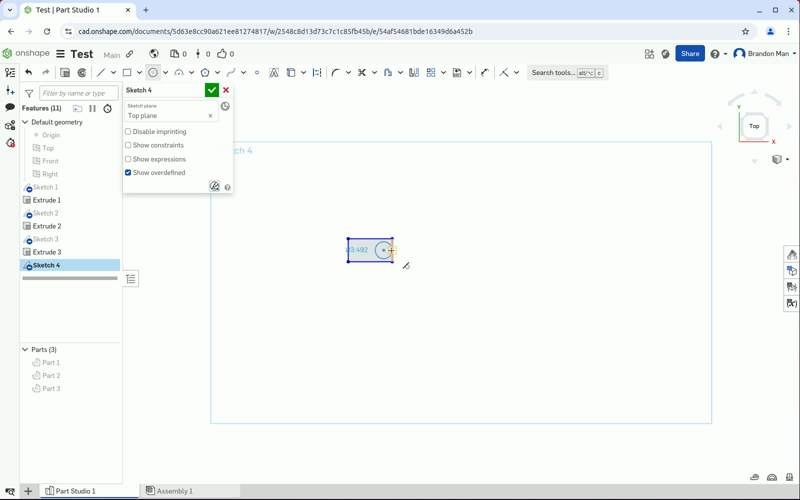
click(391, 250)
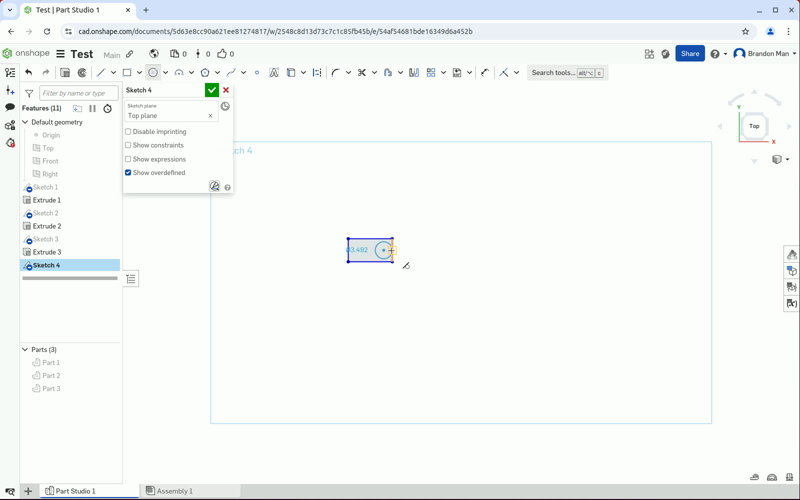
key(esc)
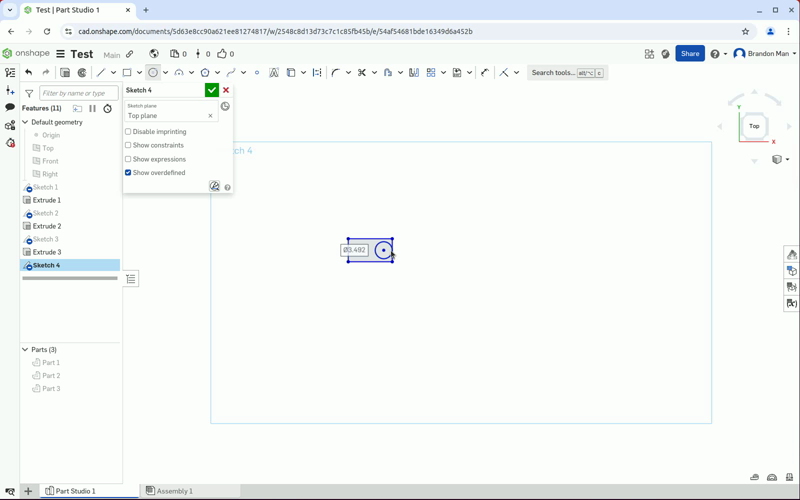
mouse_move(349, 258)
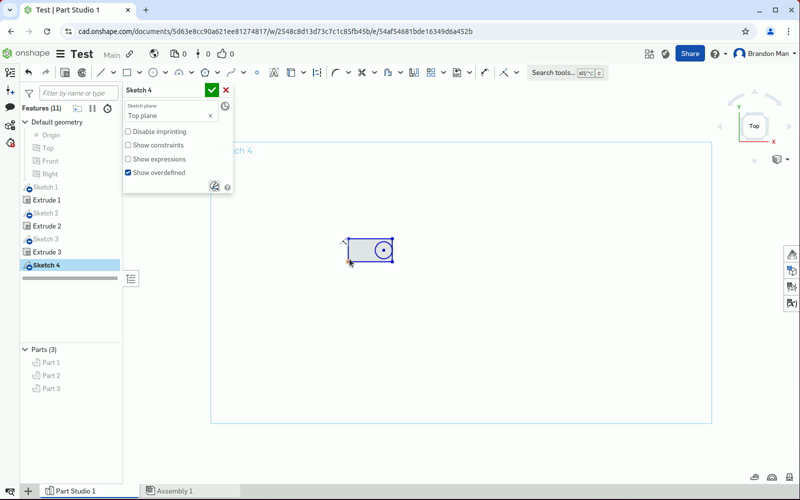
scroll(6)
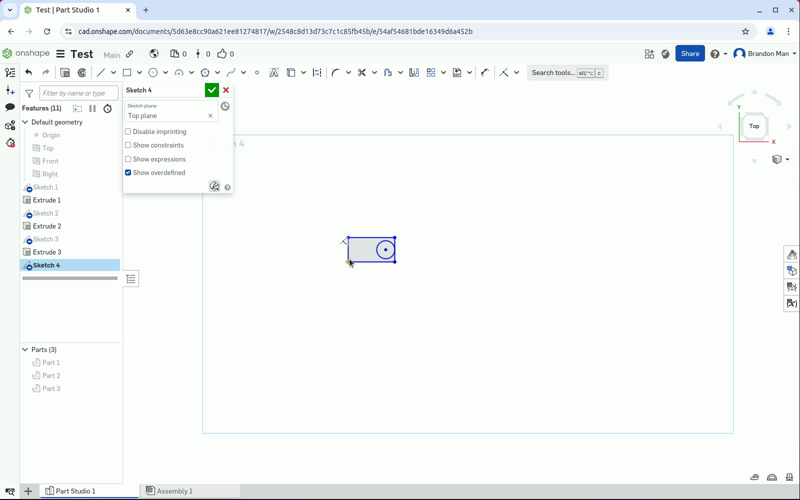
scroll(6)
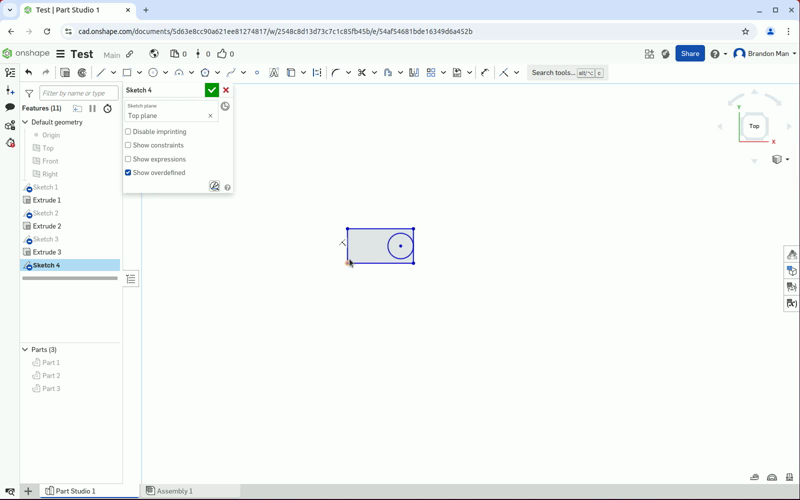
scroll(6)
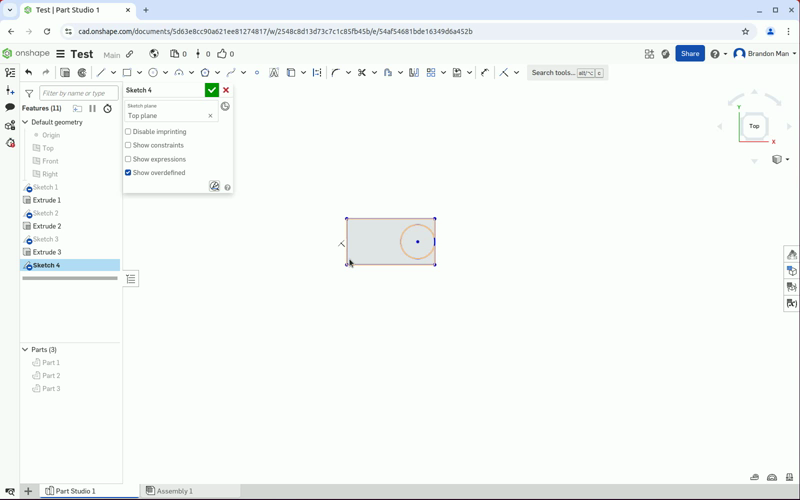
scroll(6)
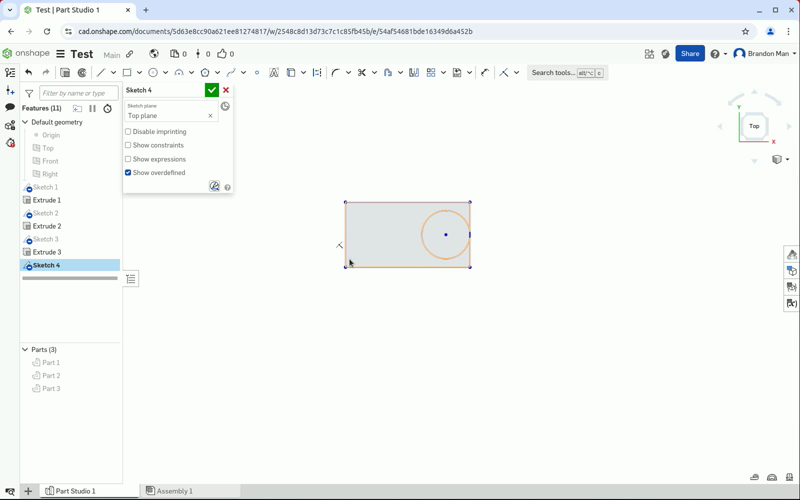
scroll(6)
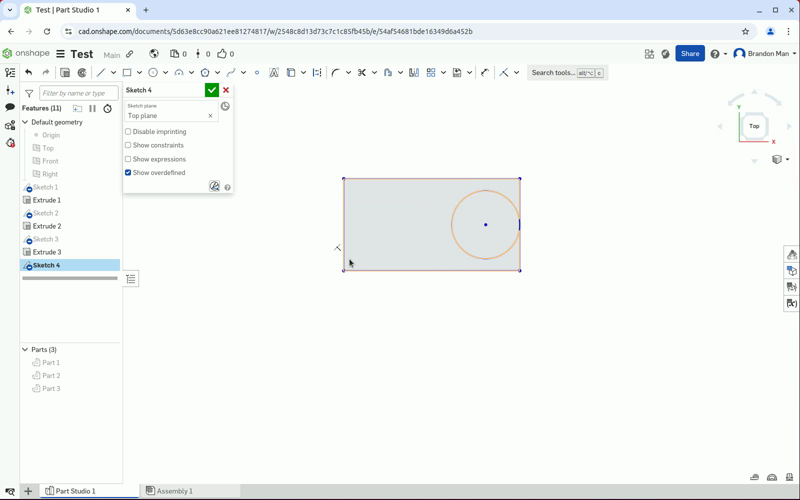
scroll(6)
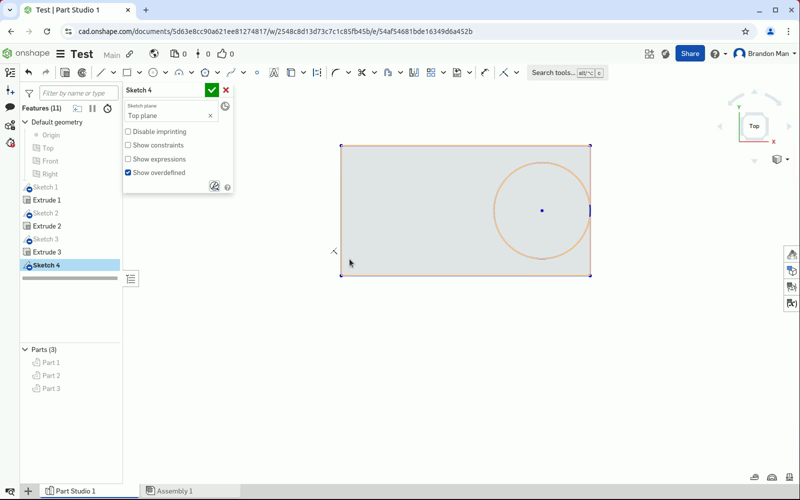
scroll(6)
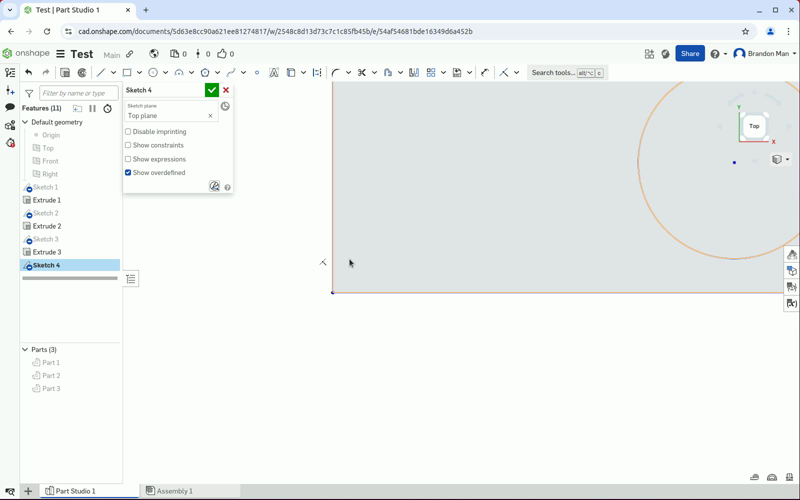
click(349, 258)
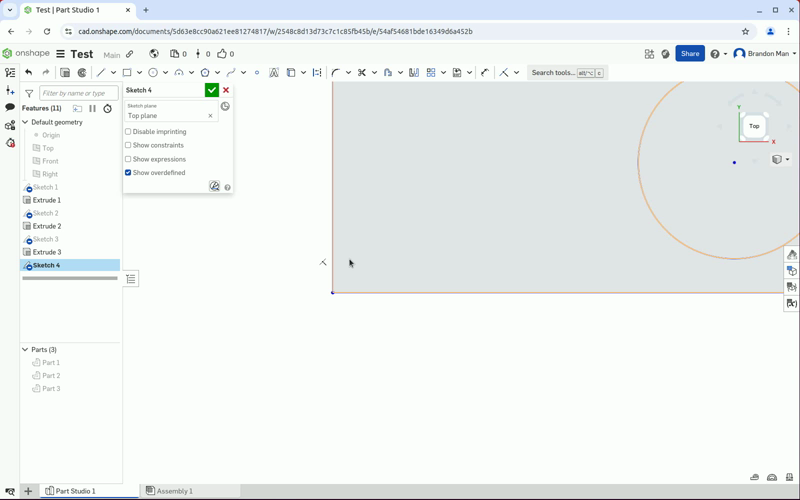
scroll(-6)
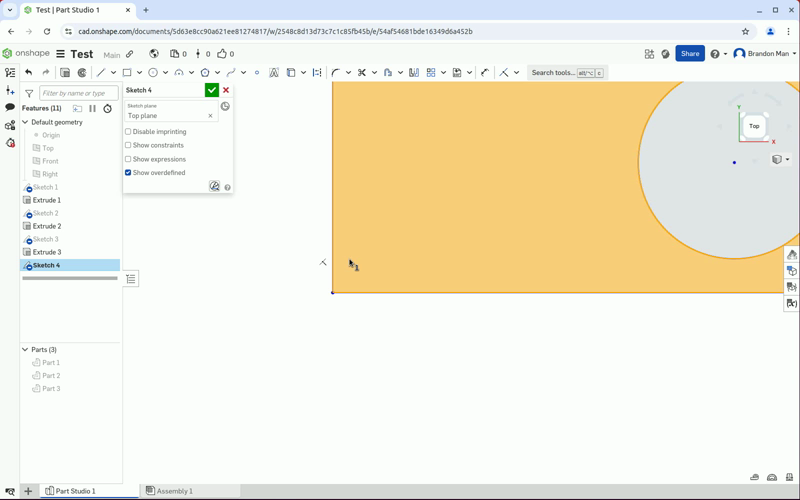
scroll(-6)
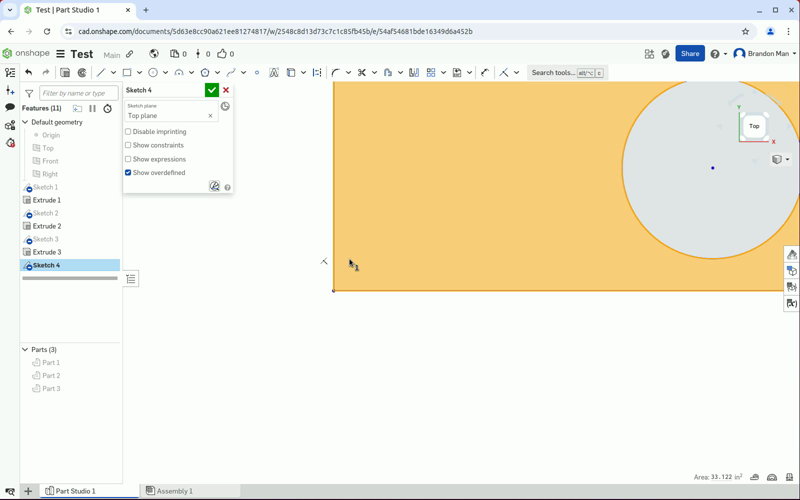
scroll(-6)
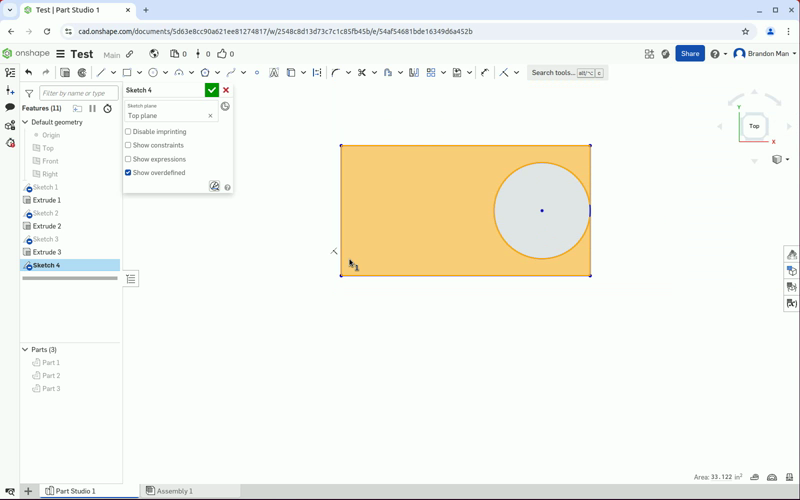
scroll(-6)
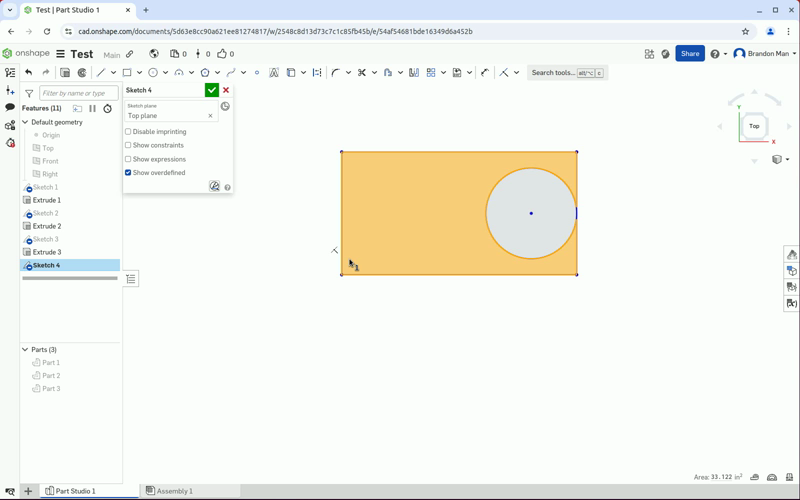
scroll(-6)
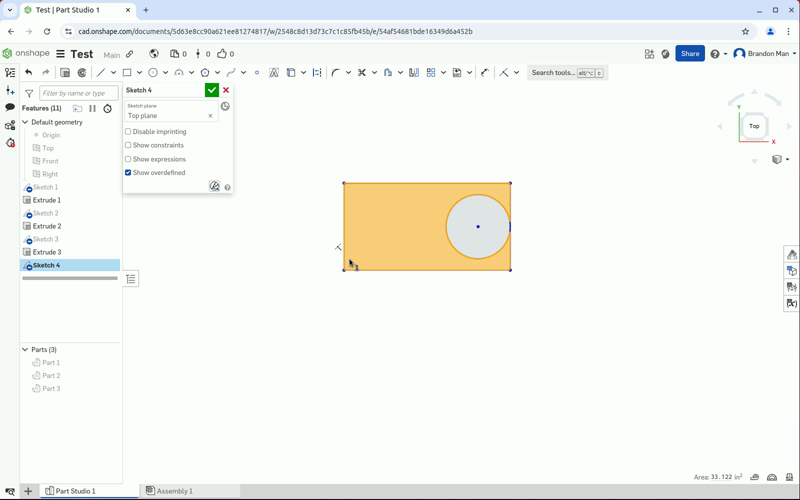
scroll(-6)
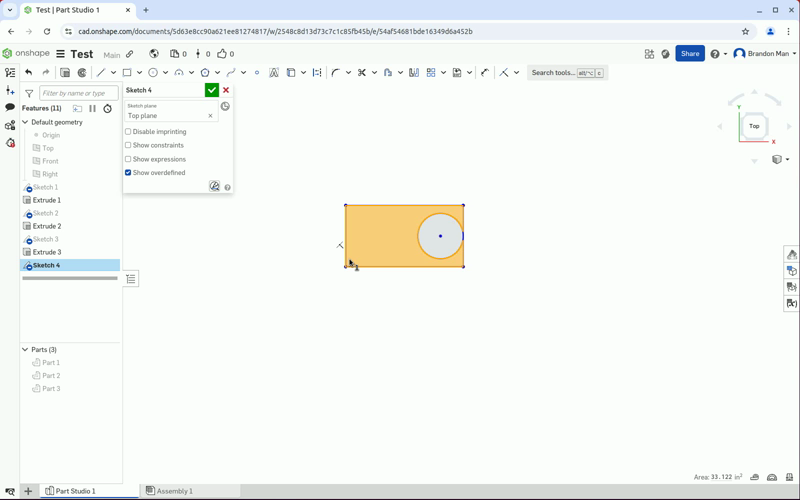
scroll(-6)
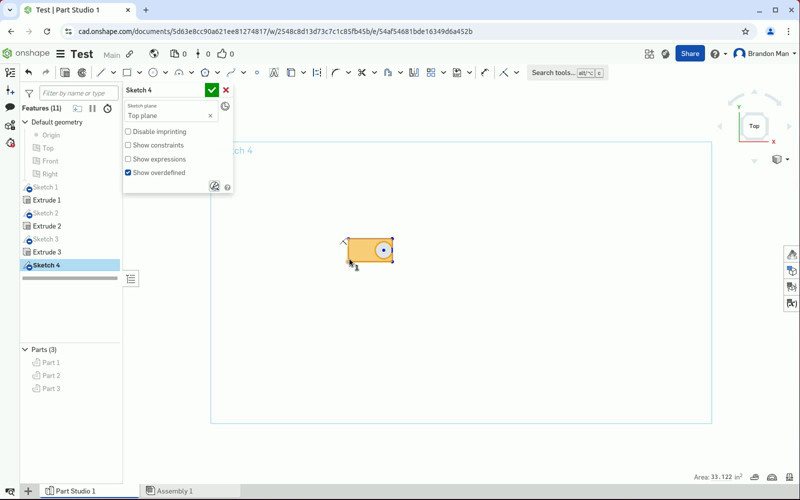
mouse_move(73, 352)
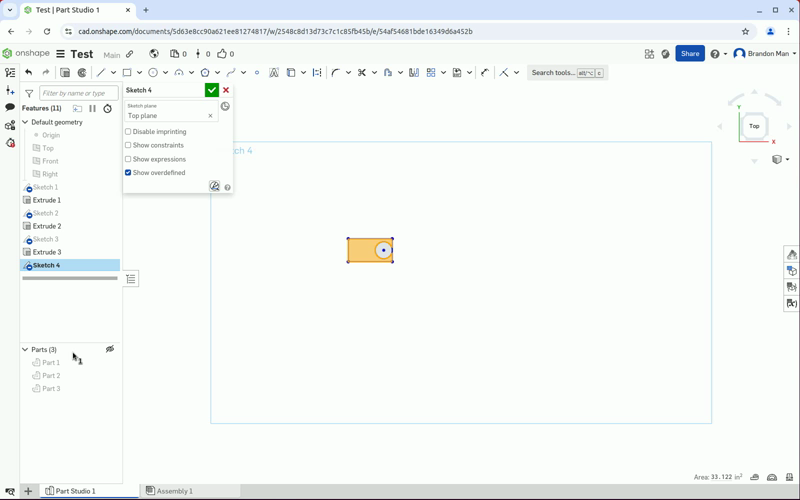
key(shift+y)
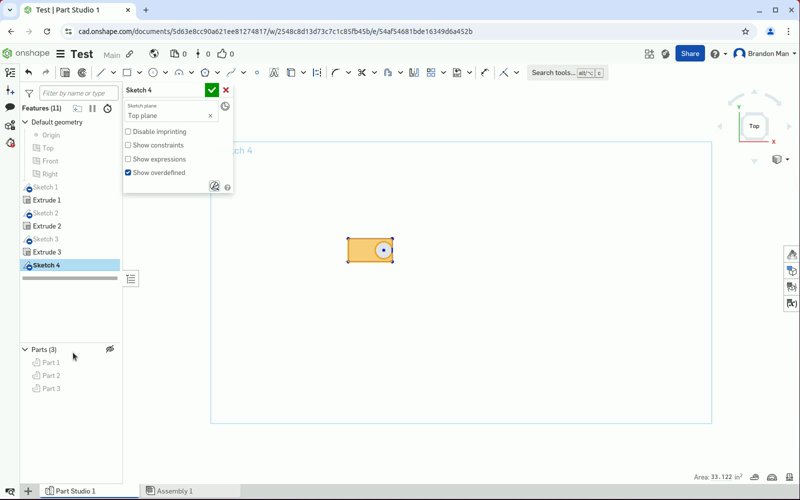
key(shift+e)
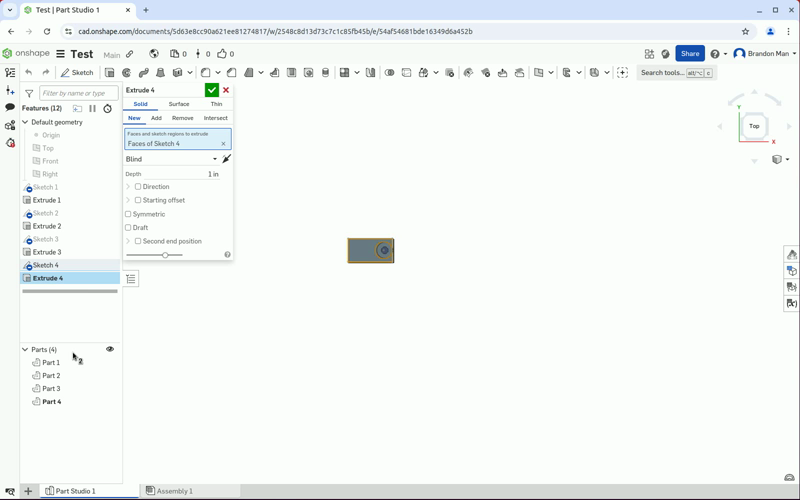
mouse_move(143, 106)
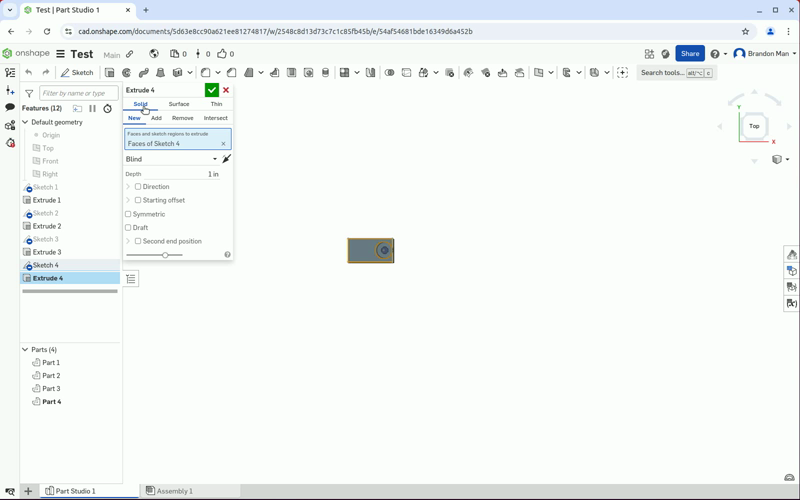
click(143, 106)
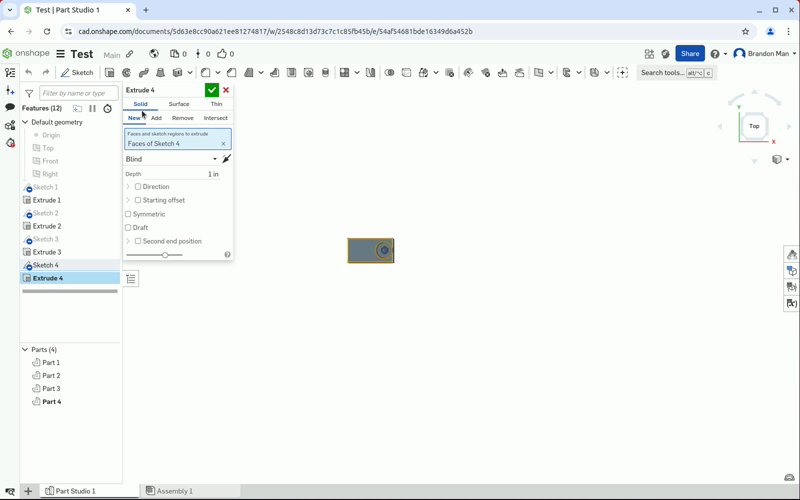
mouse_move(137, 120)
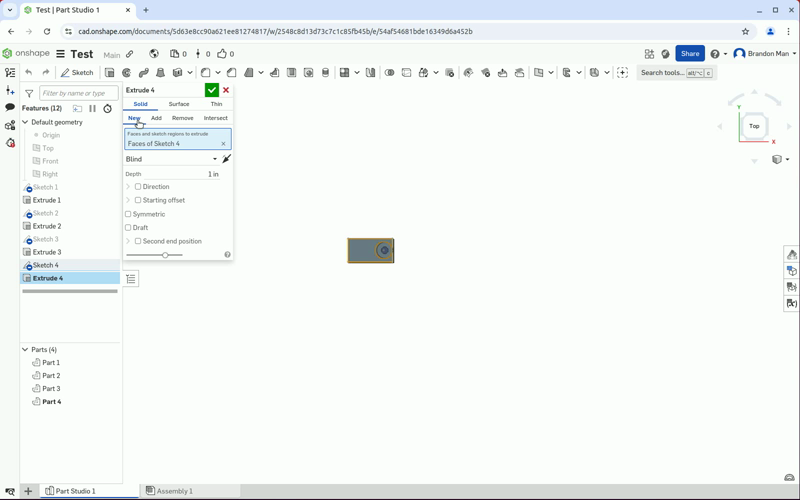
click(137, 120)
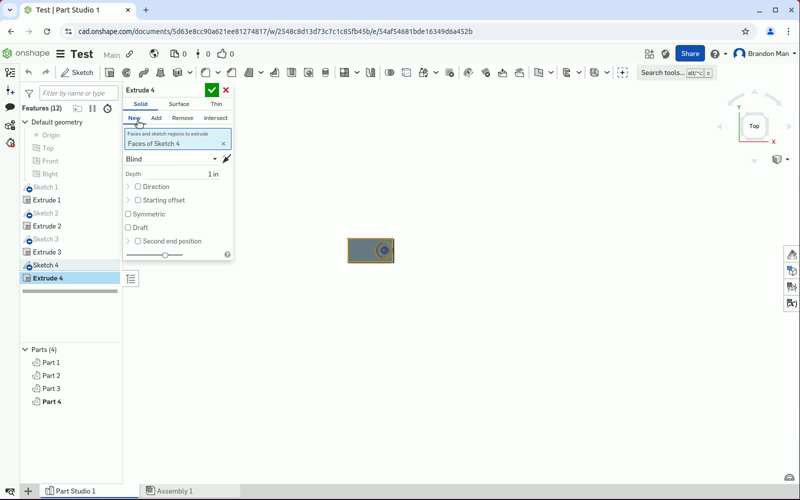
key(tab, 4)
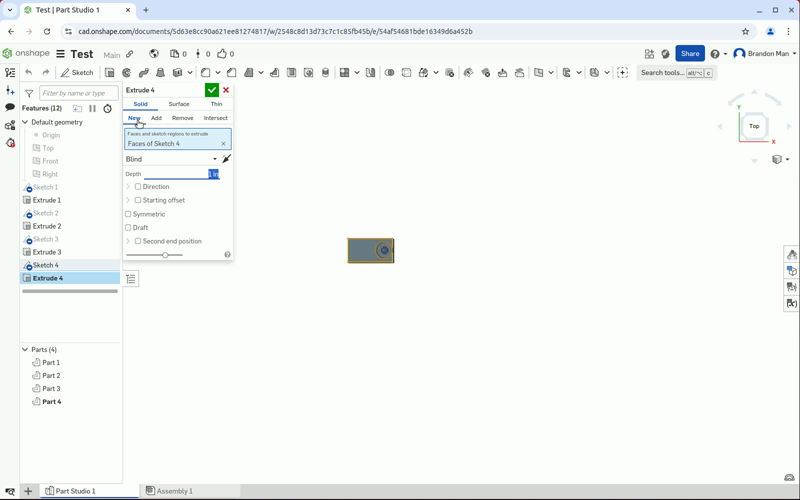
text(8.906)
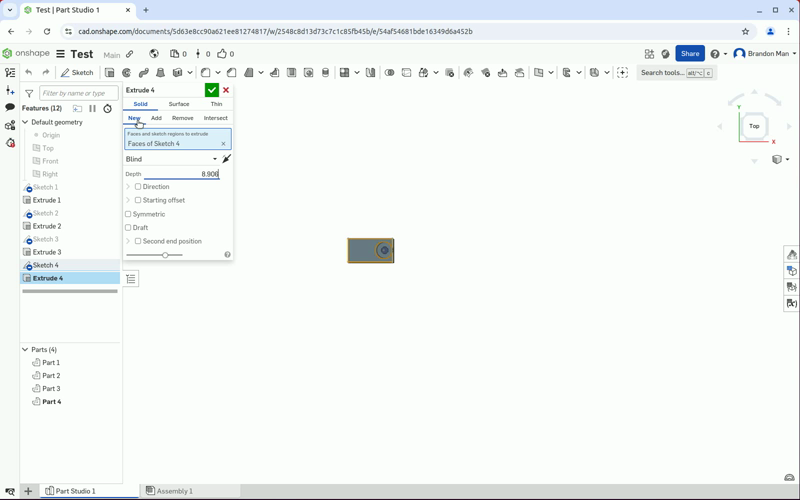
key(enter)
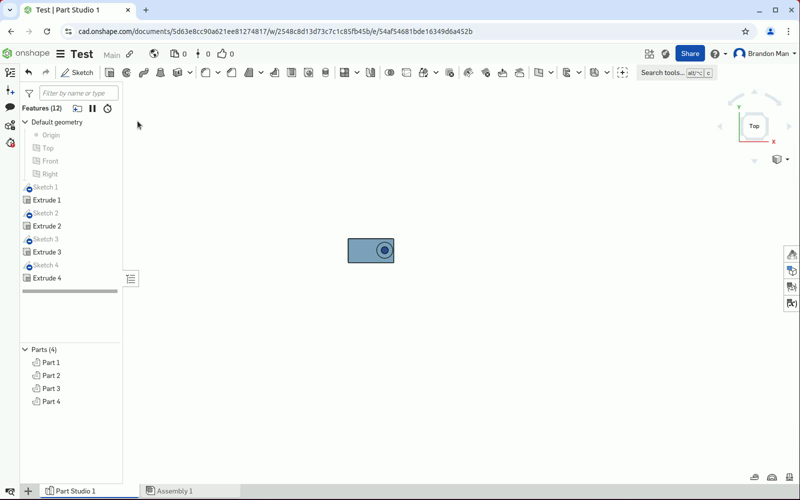
key(shift+h)
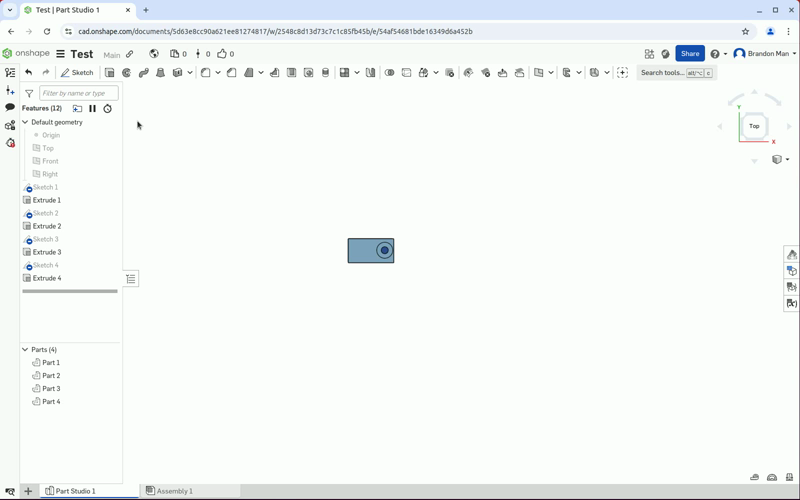
key(shift+h)
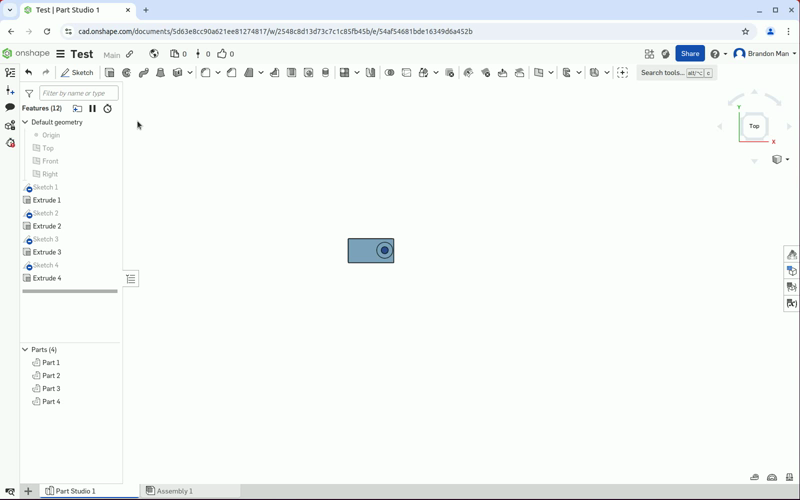
mouse_move(73, 189)
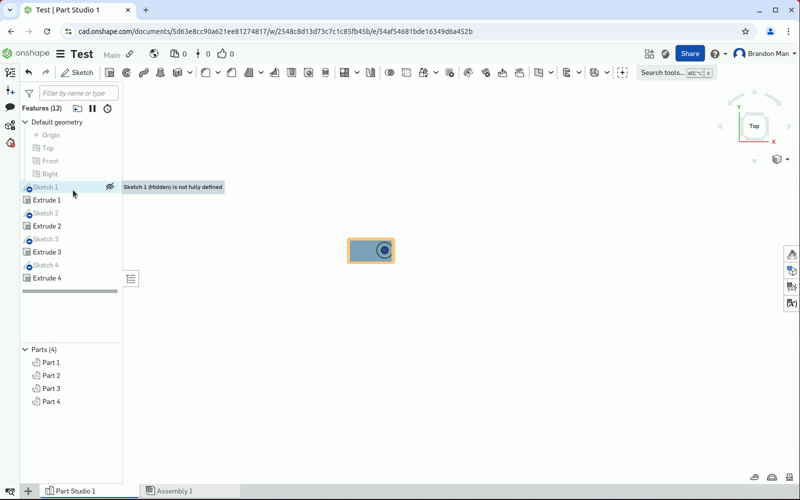
click(73, 189)
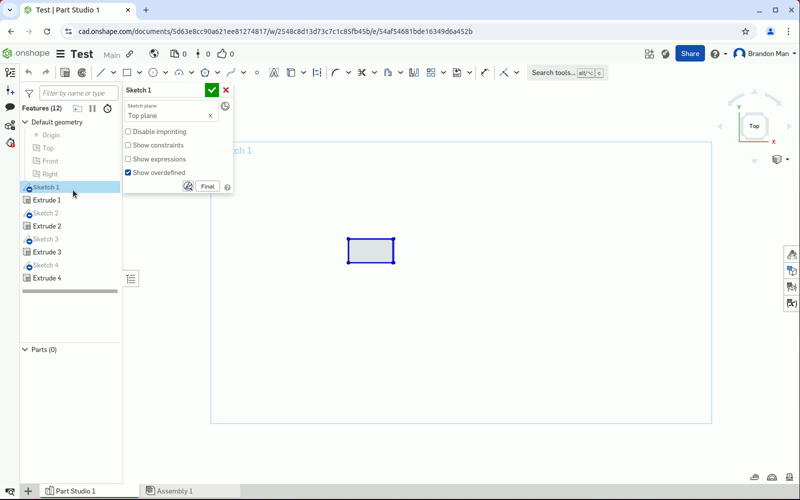
mouse_move(229, 92)
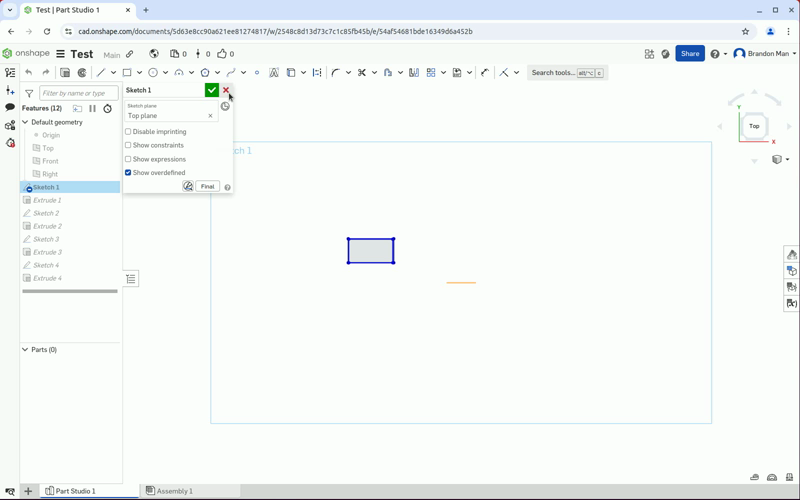
click(229, 92)
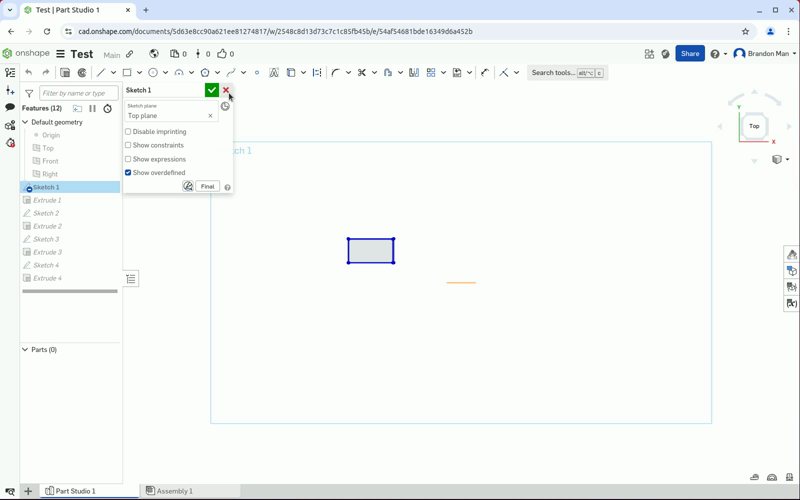
key(shift+s)
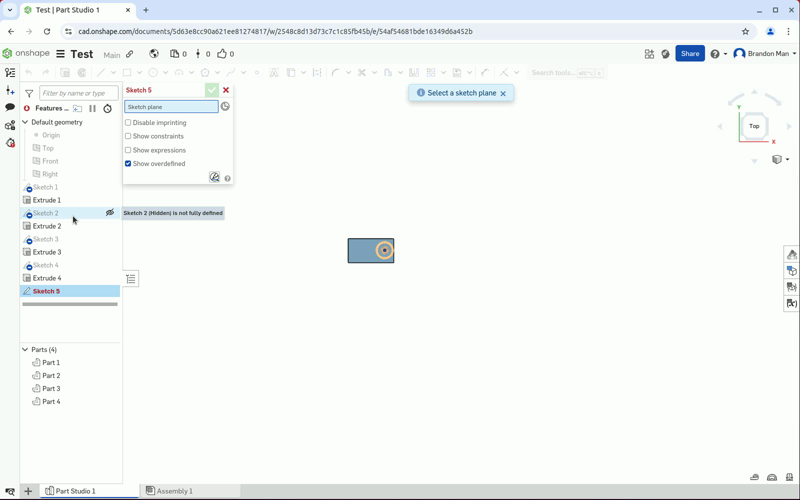
scroll(3)
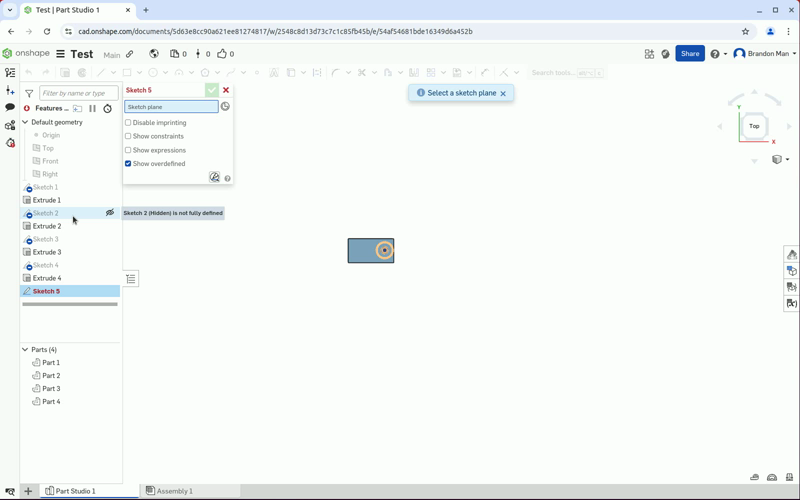
mouse_move(73, 150)
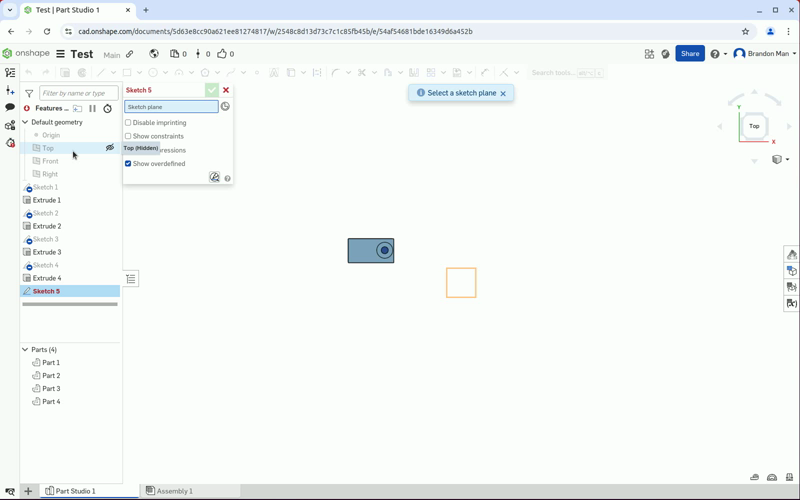
click(73, 150)
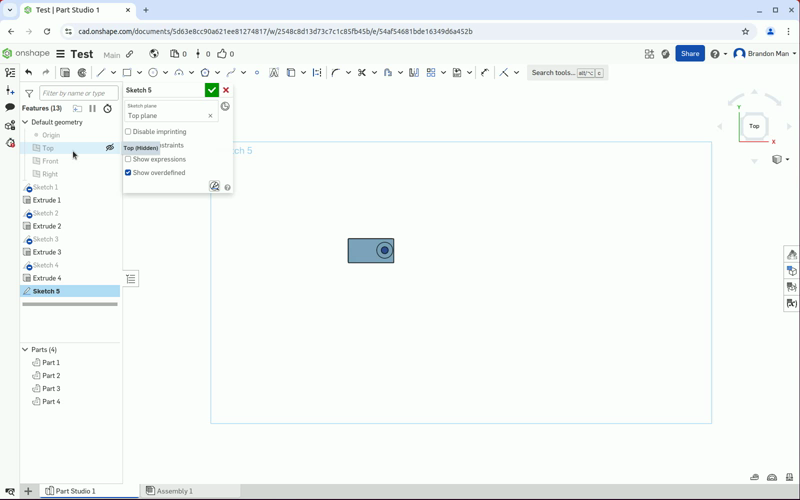
mouse_move(73, 352)
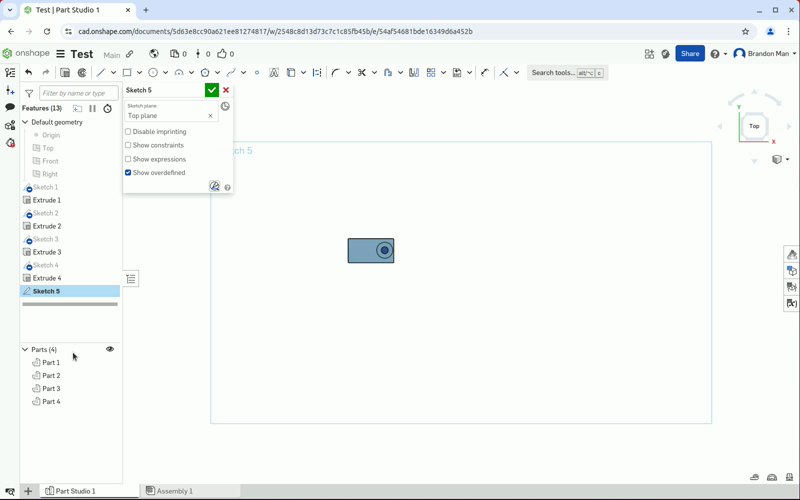
key(y)
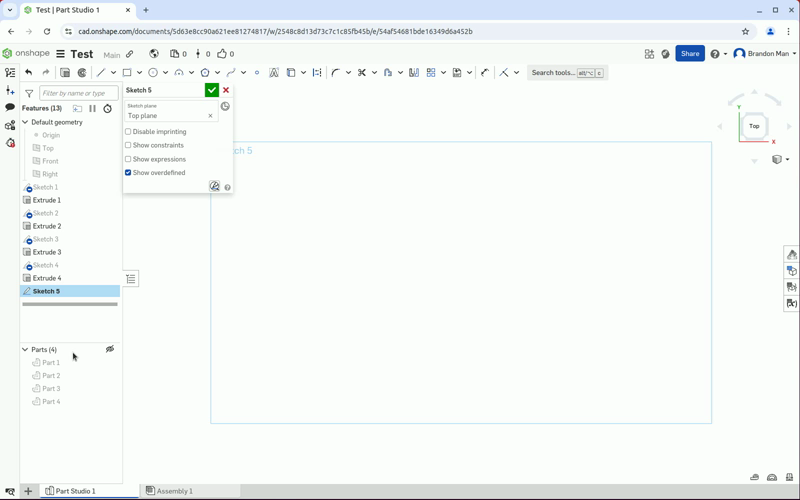
key(l)
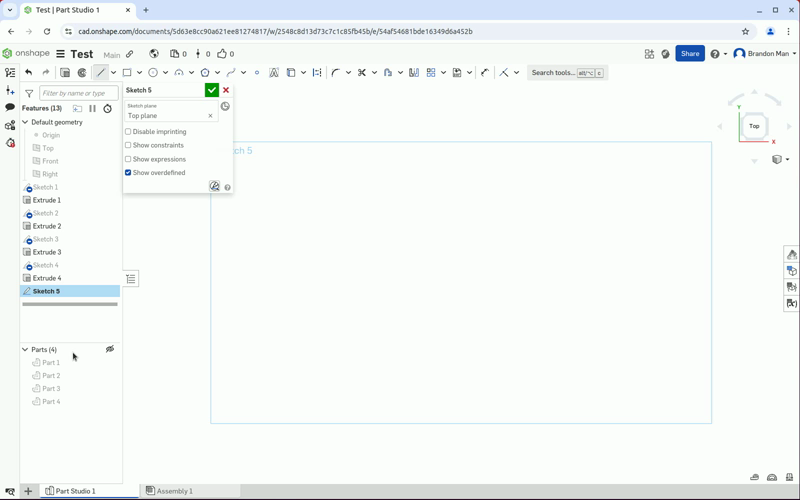
key_down(shift)
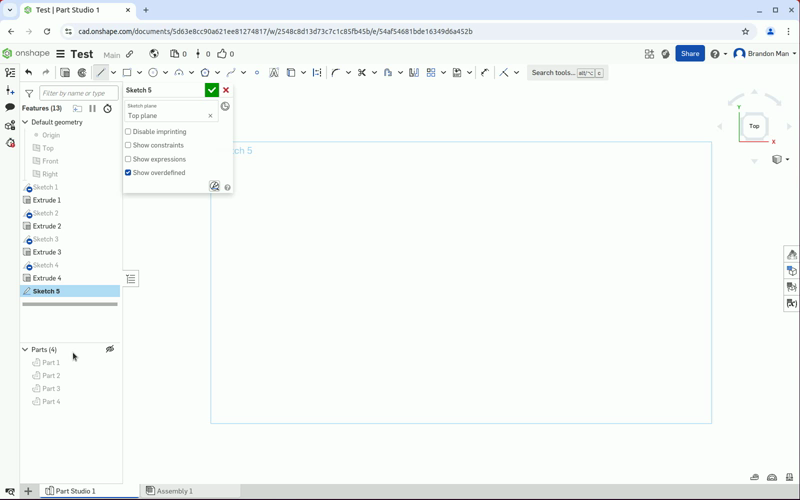
mouse_move(348, 262)
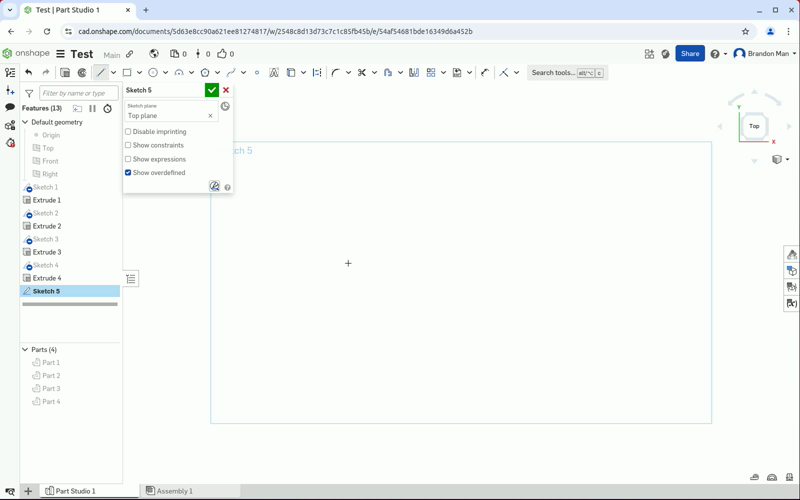
click(348, 262)
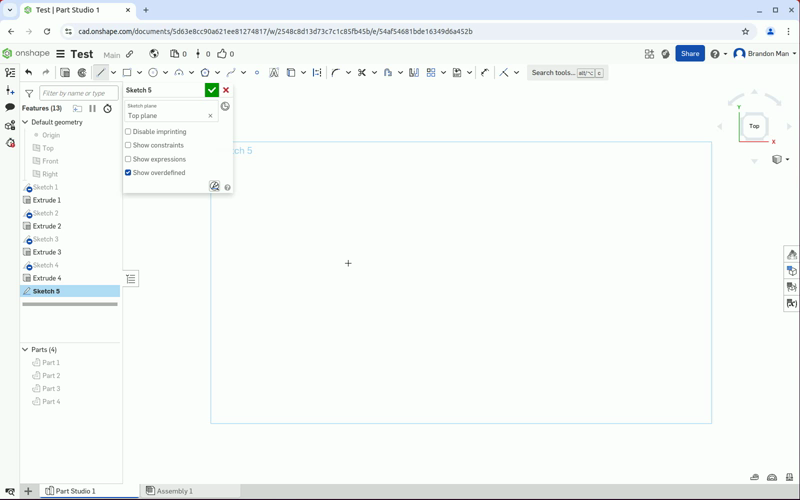
key_up(shift)
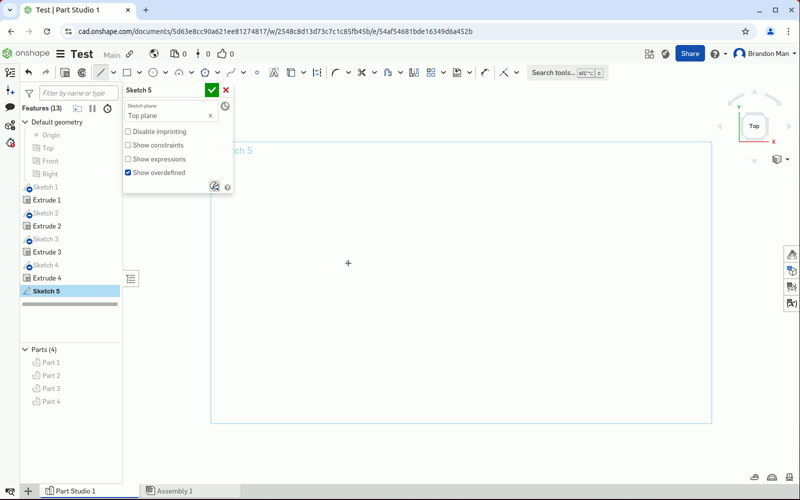
key_down(shift)
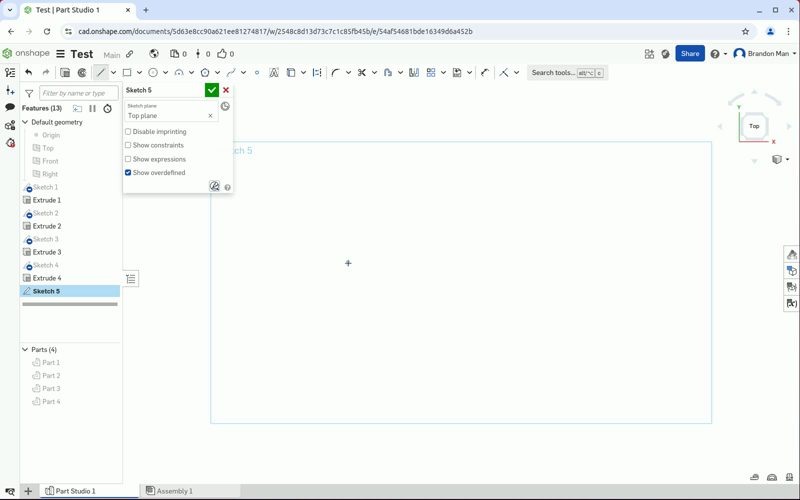
mouse_move(378, 262)
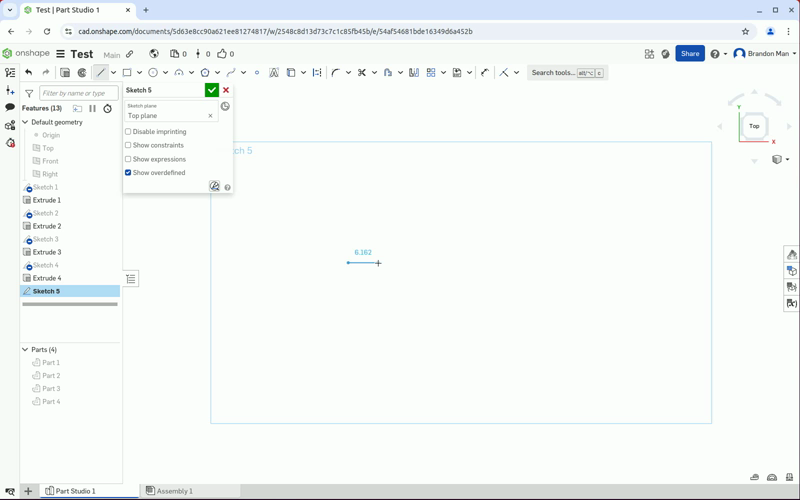
mouse_move(393, 262)
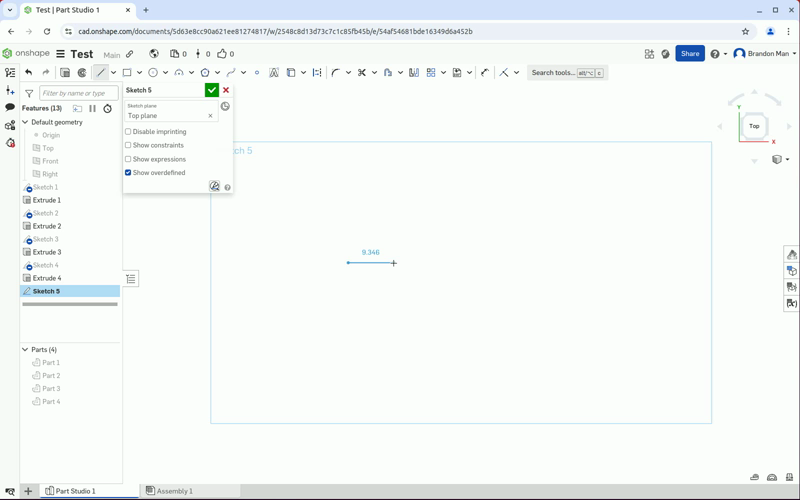
click(393, 262)
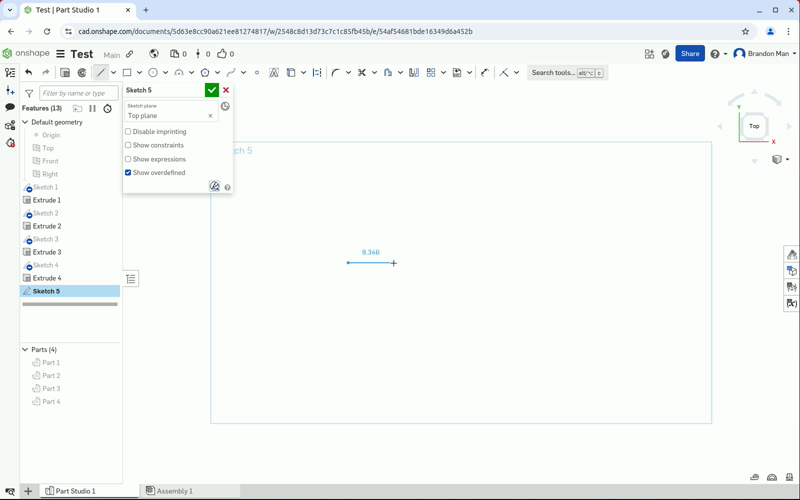
key_up(shift)
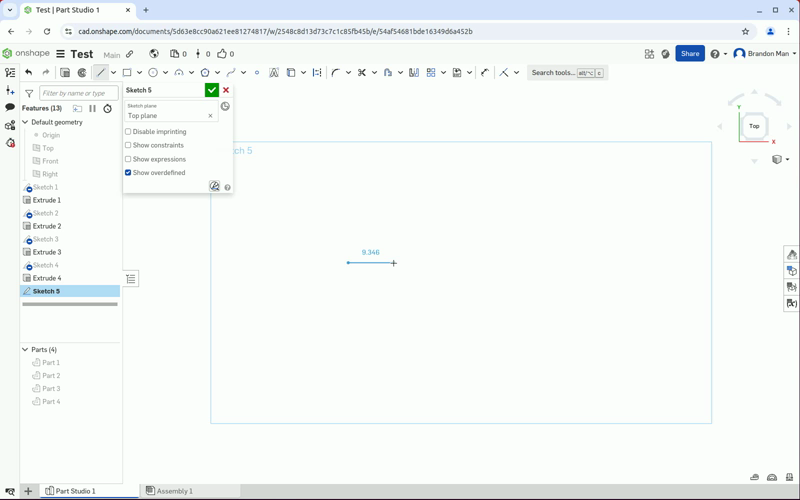
key_down(shift)
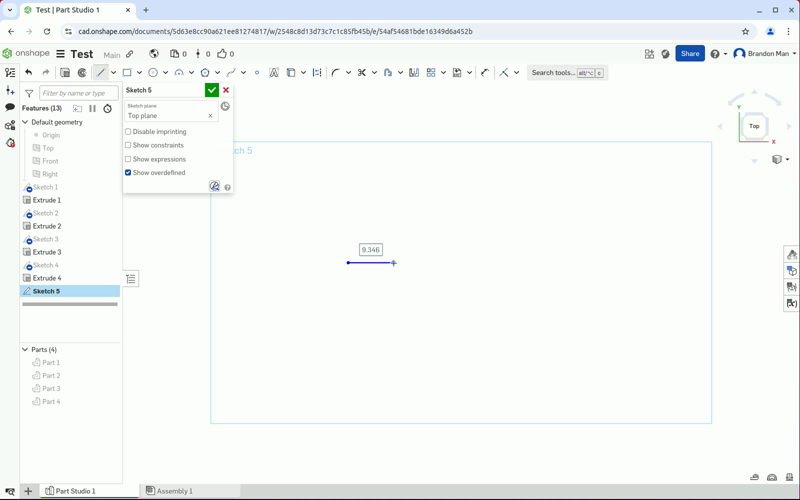
mouse_move(423, 262)
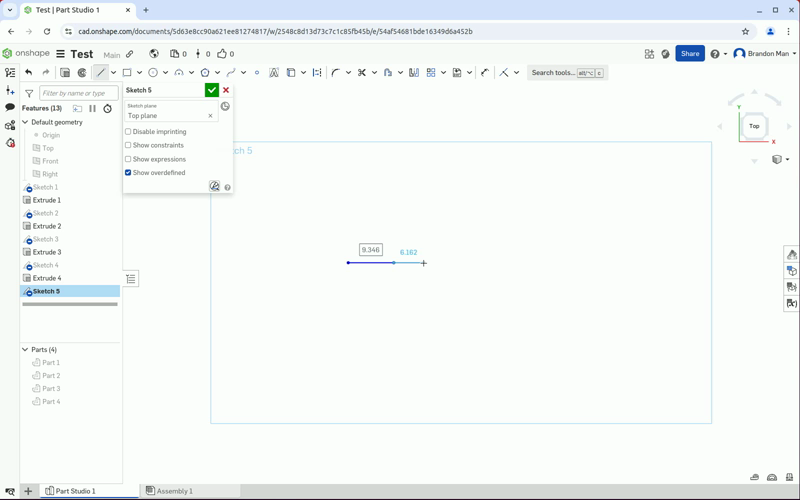
mouse_move(393, 238)
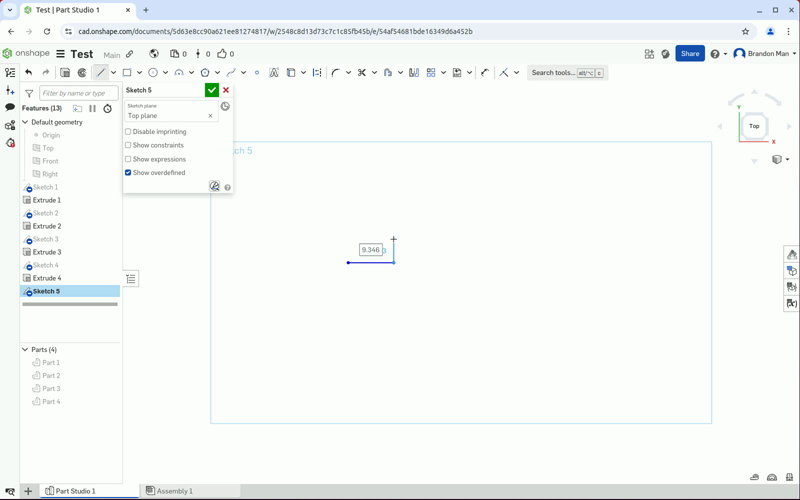
click(393, 238)
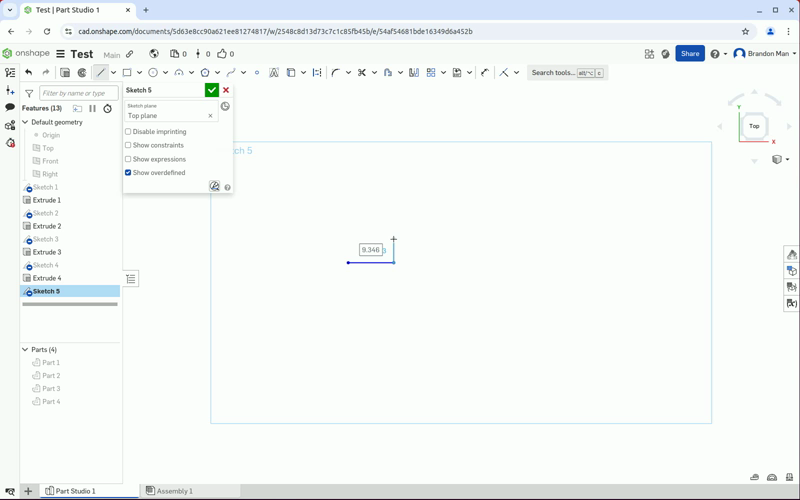
key_up(shift)
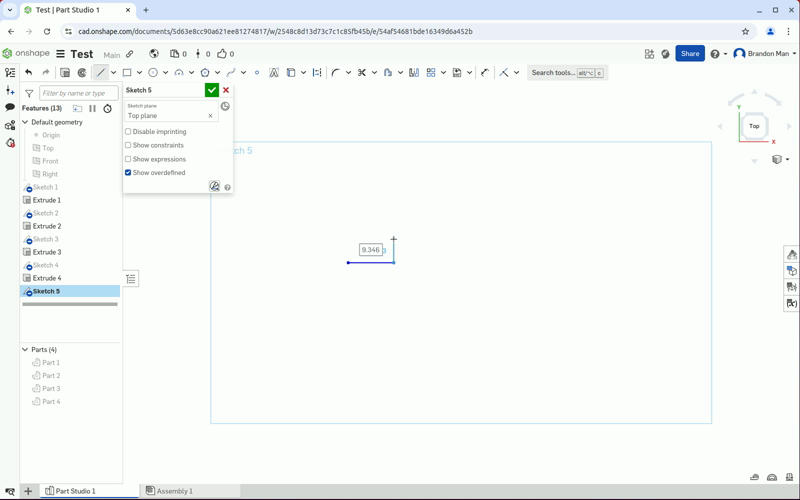
key_down(shift)
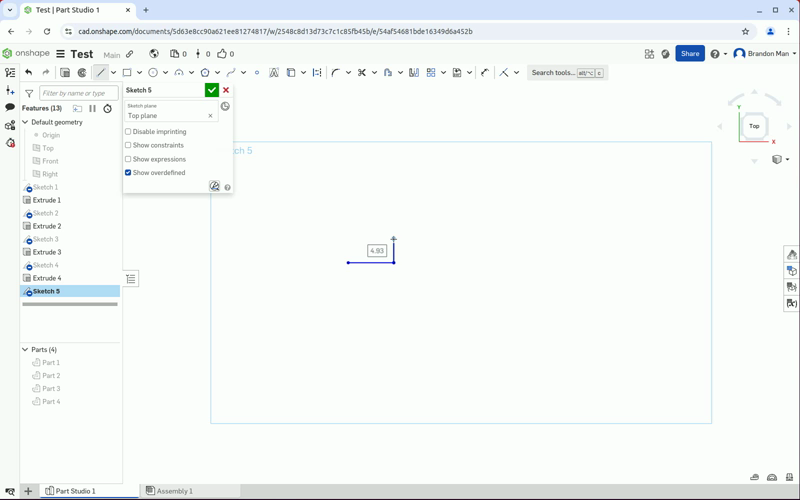
mouse_move(423, 238)
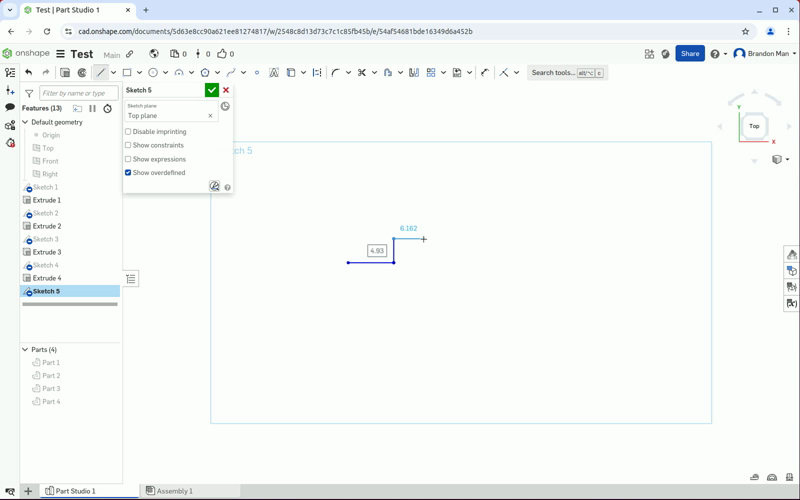
mouse_move(348, 238)
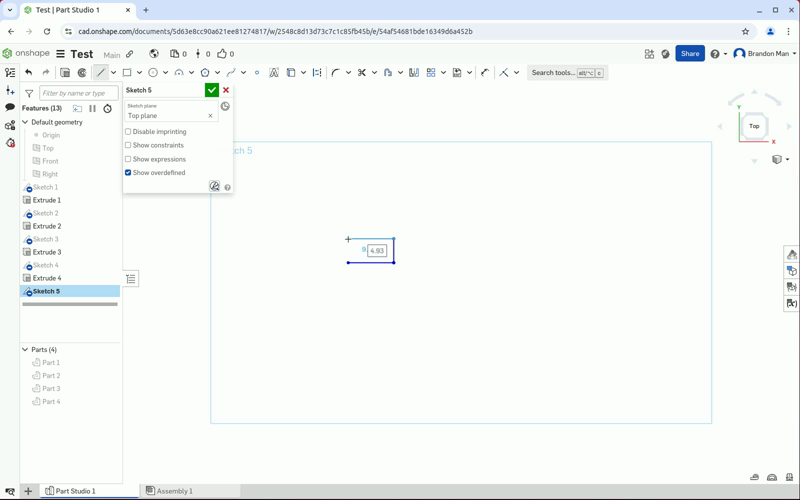
click(348, 238)
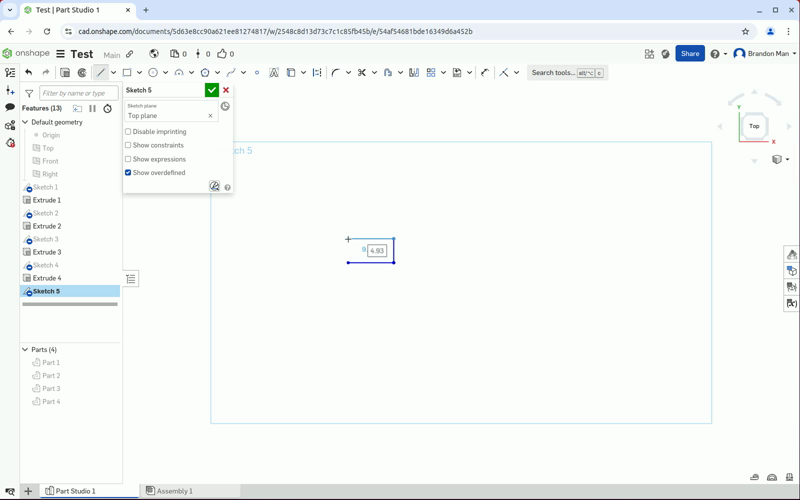
key_up(shift)
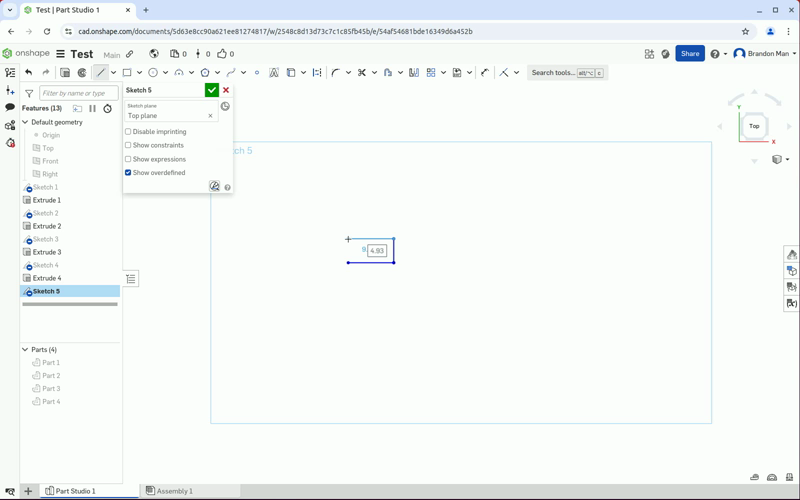
mouse_move(378, 238)
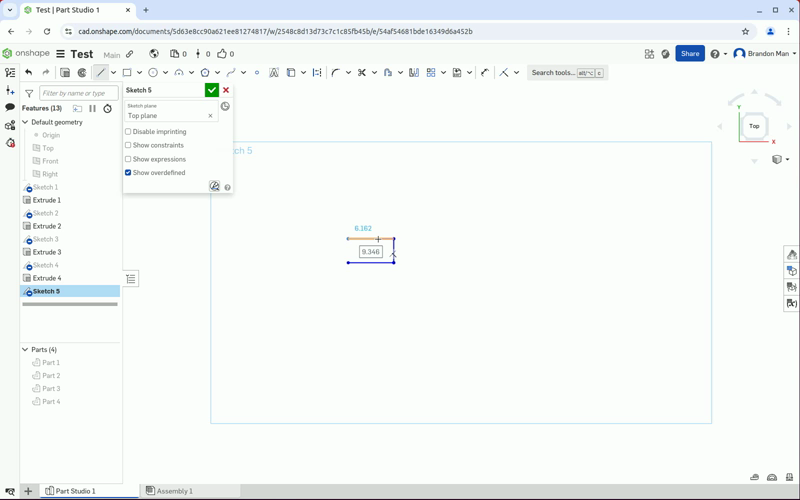
key_down(shift)
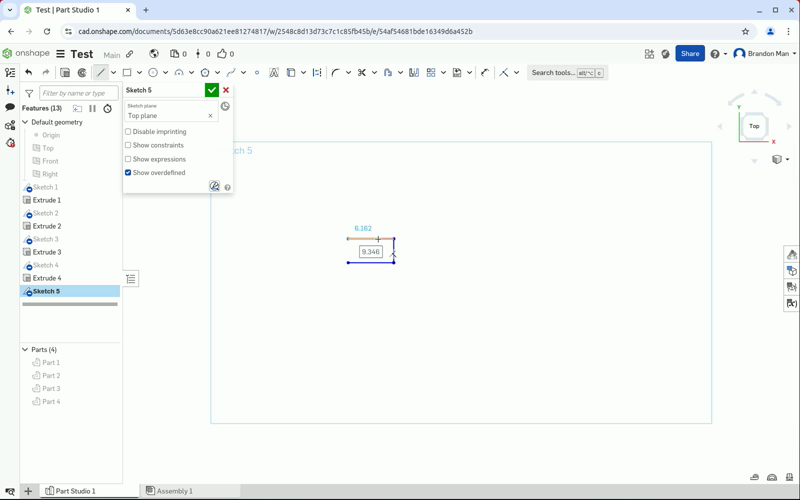
mouse_move(348, 262)
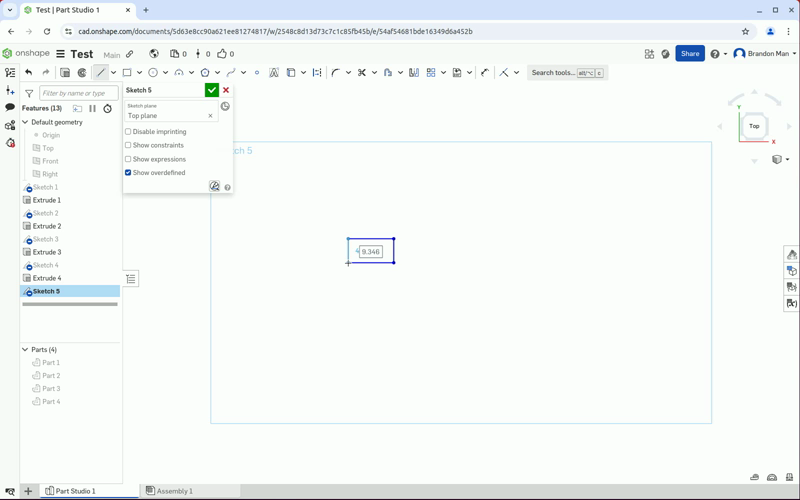
key_up(shift)
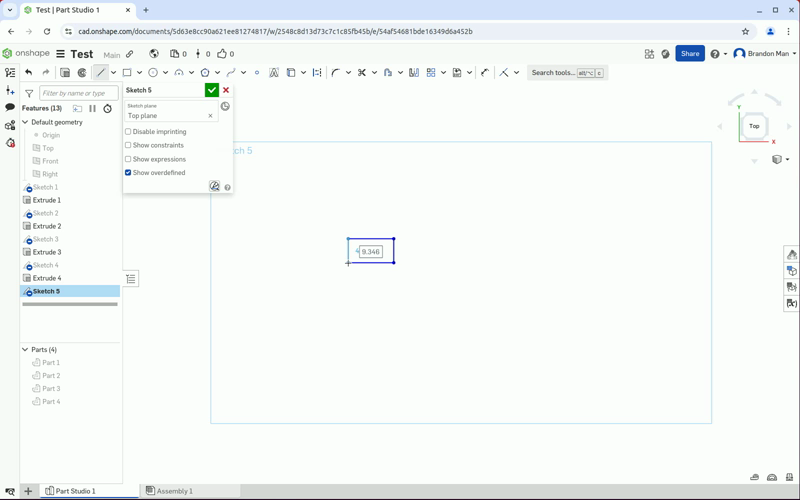
click(348, 262)
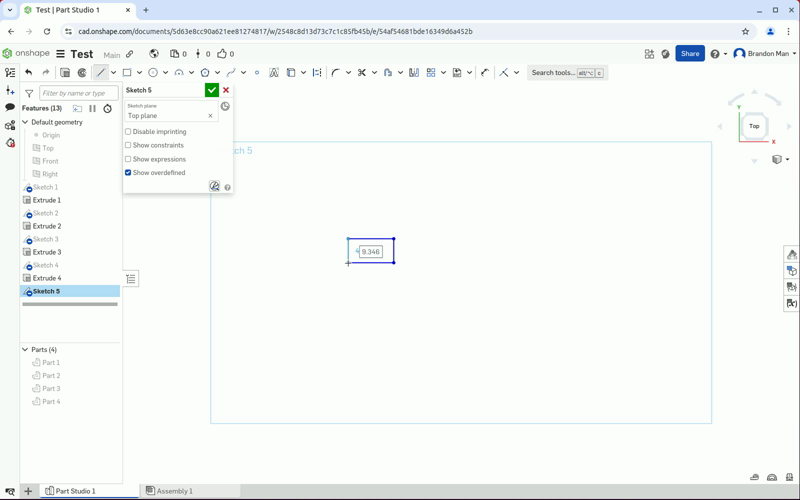
key(esc)
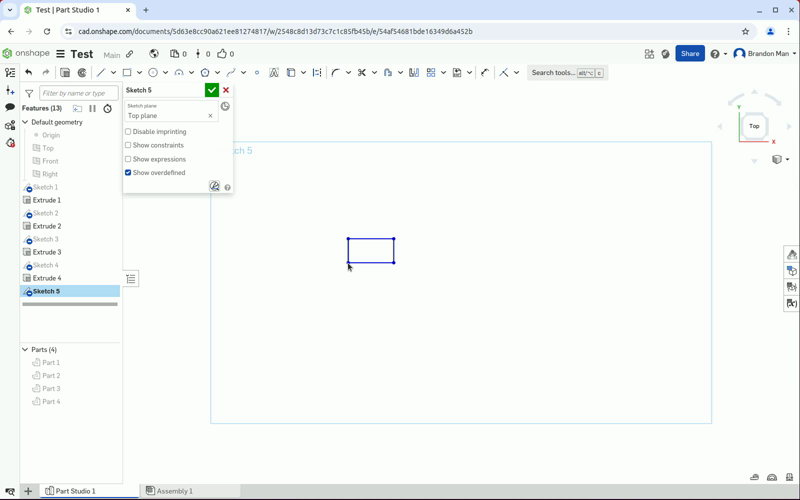
key(l)
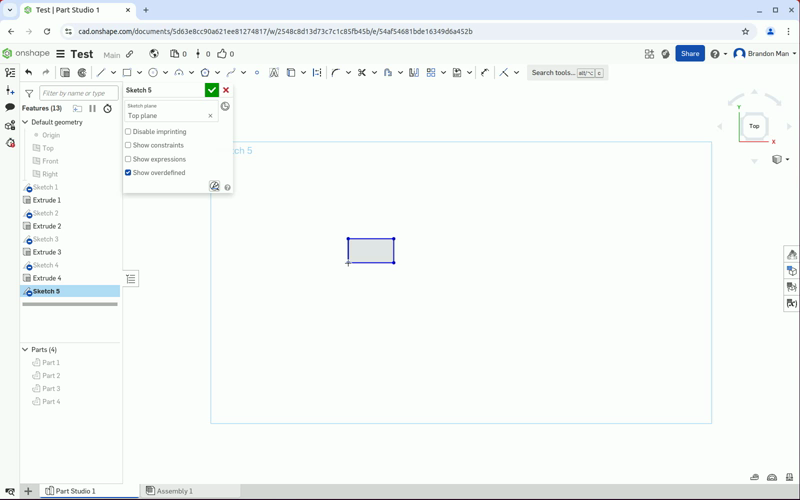
key_down(shift)
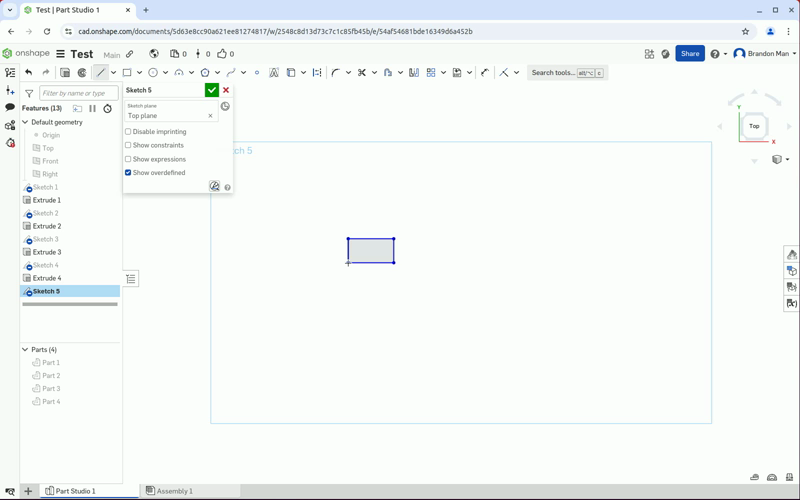
mouse_move(348, 262)
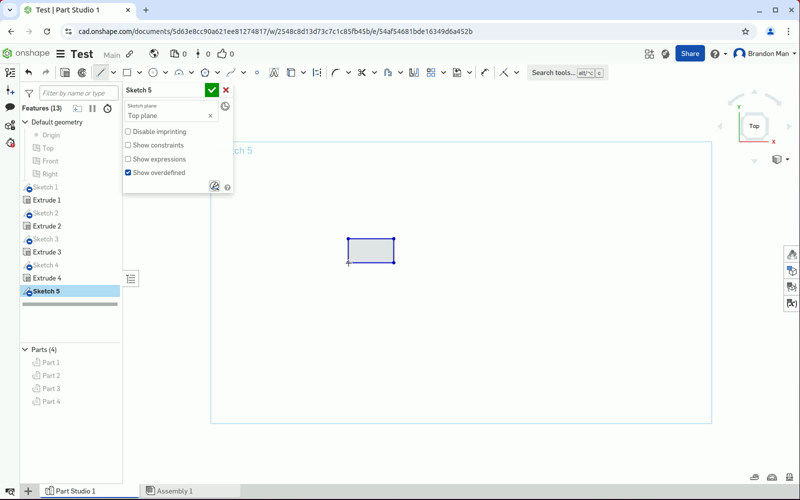
scroll(6)
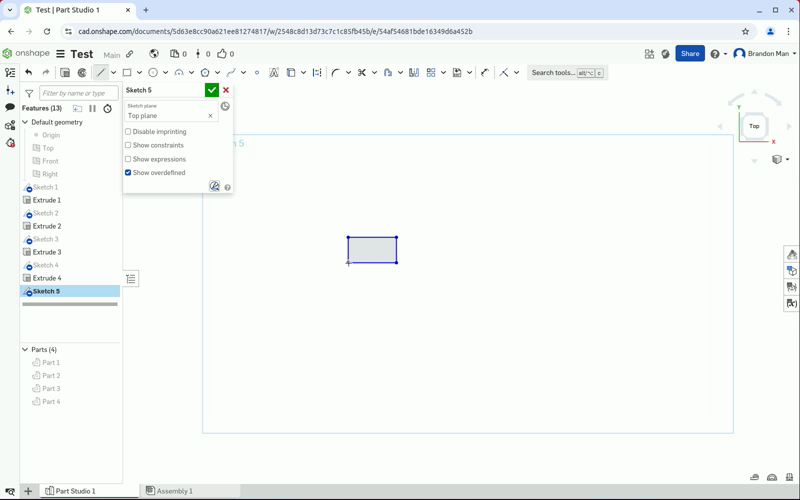
scroll(6)
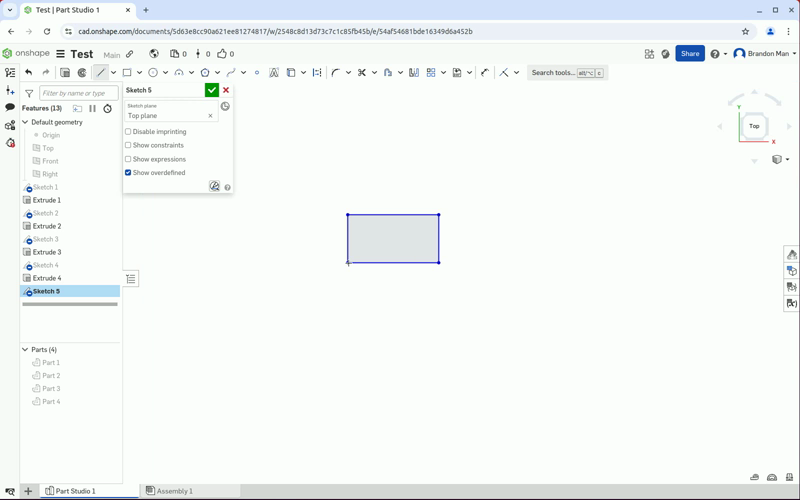
scroll(6)
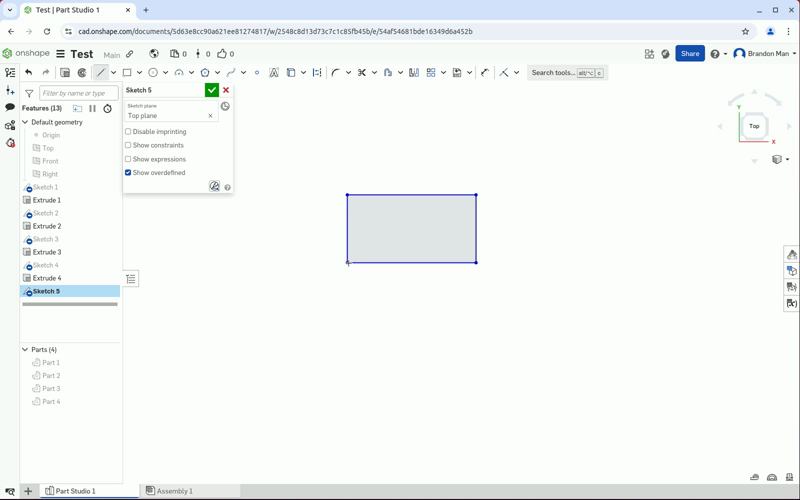
scroll(6)
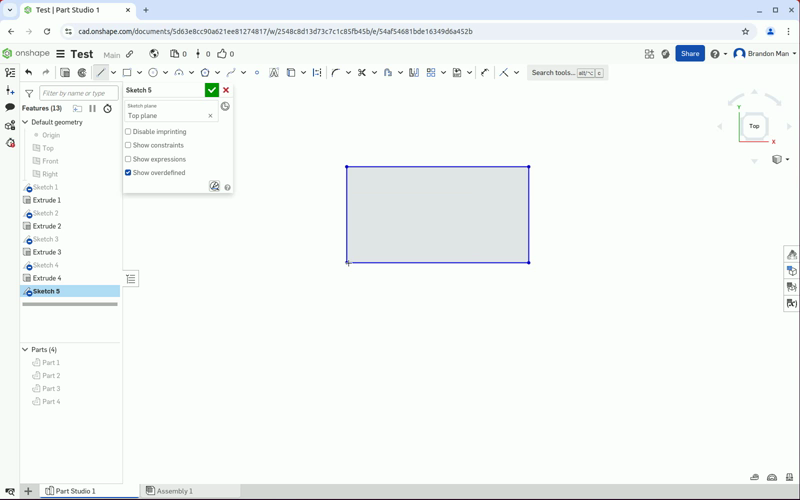
scroll(6)
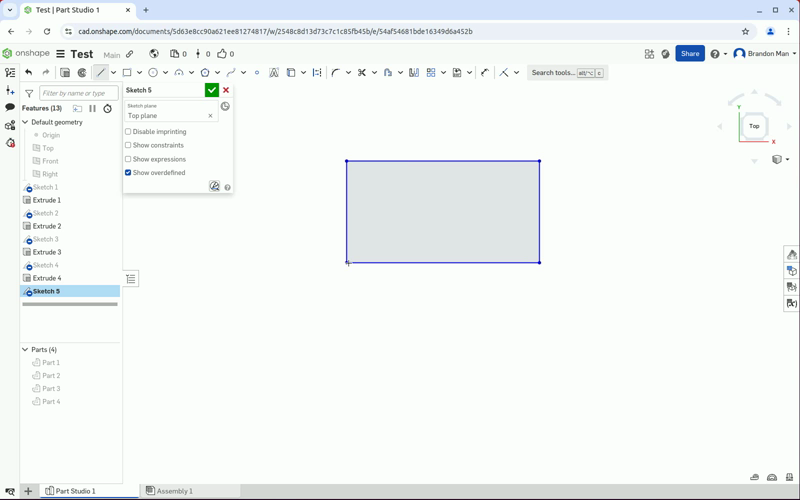
scroll(6)
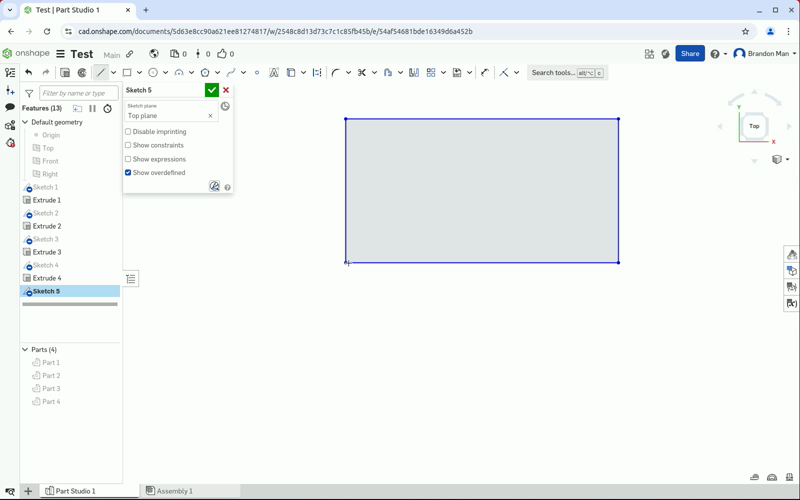
scroll(6)
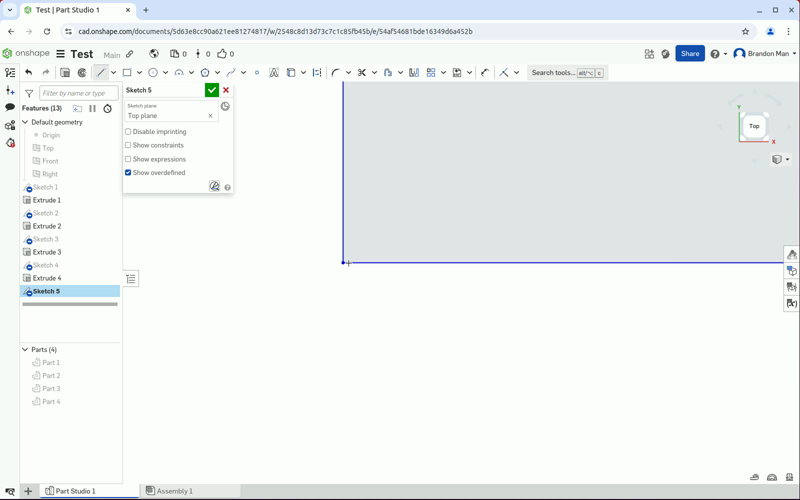
click(348, 262)
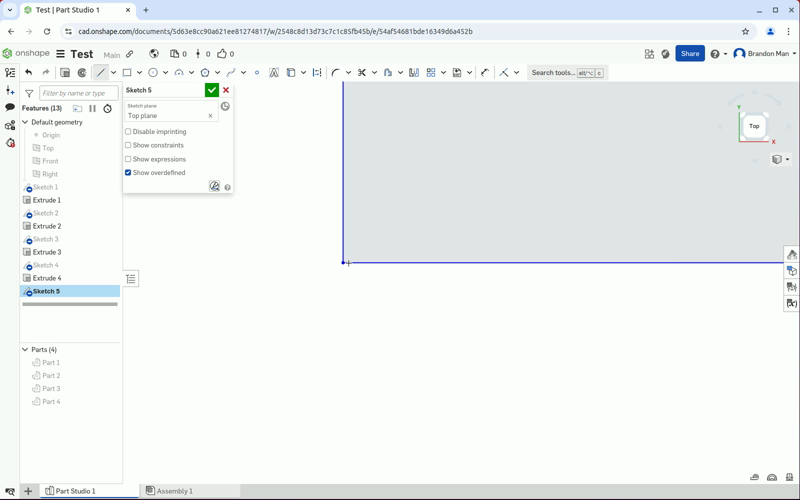
scroll(-6)
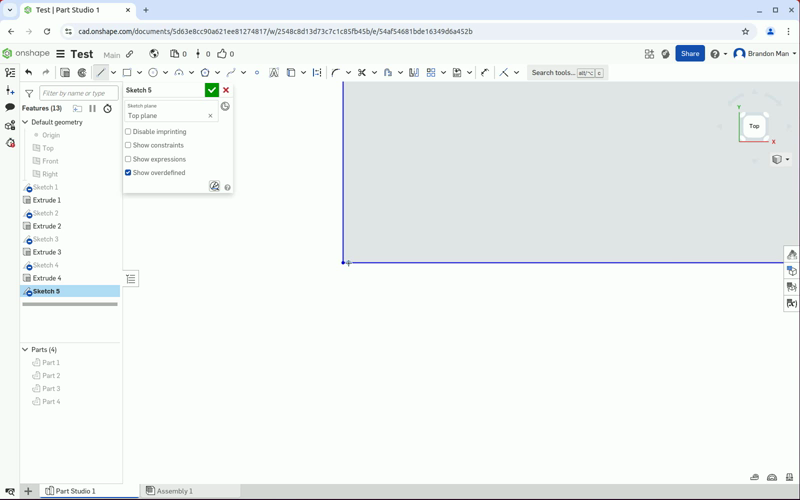
scroll(-6)
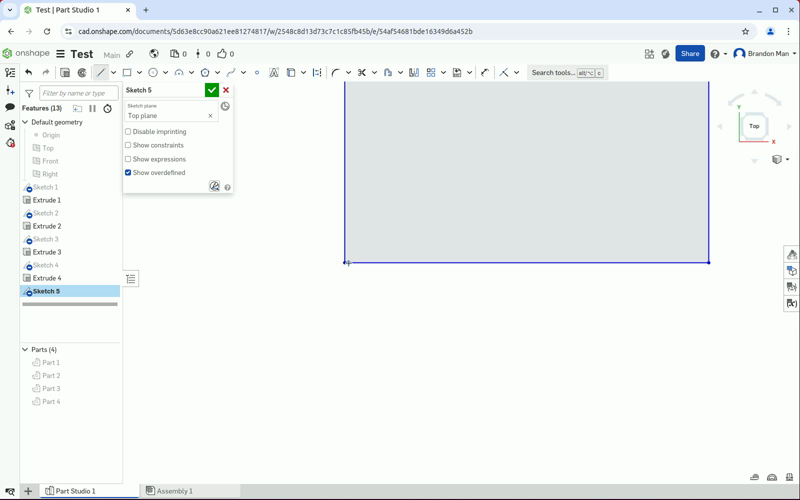
scroll(-6)
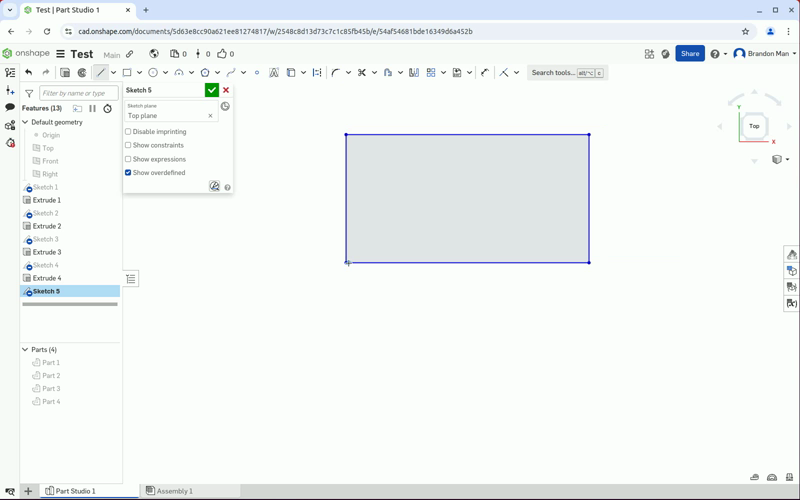
scroll(-6)
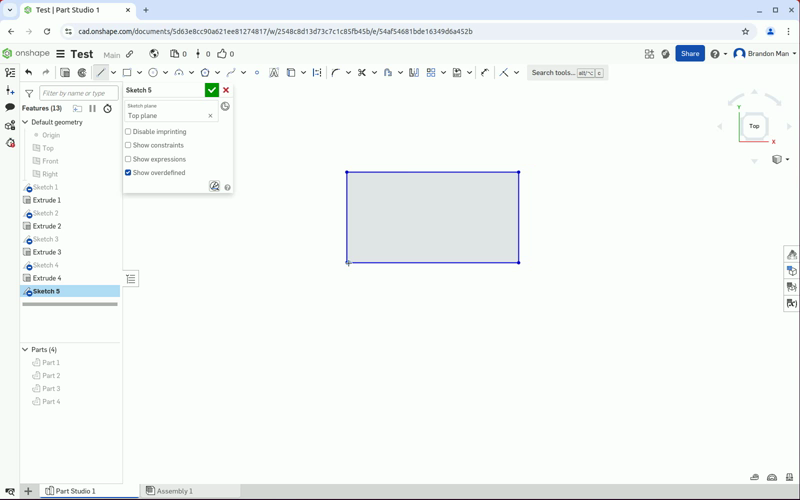
scroll(-6)
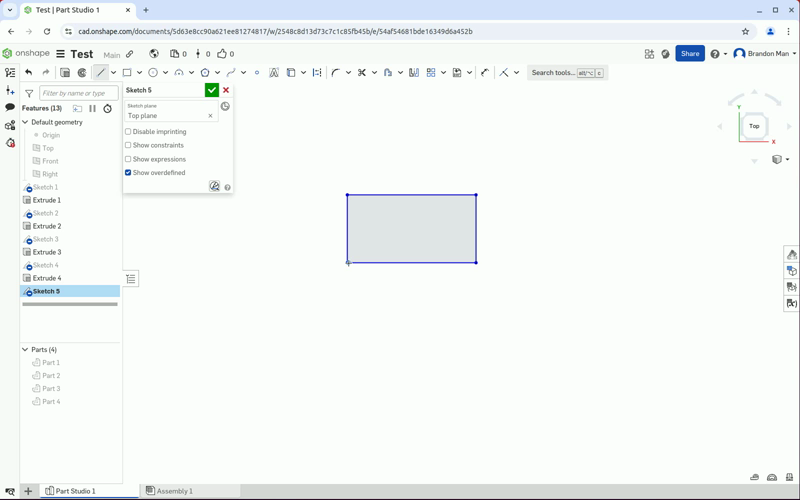
scroll(-6)
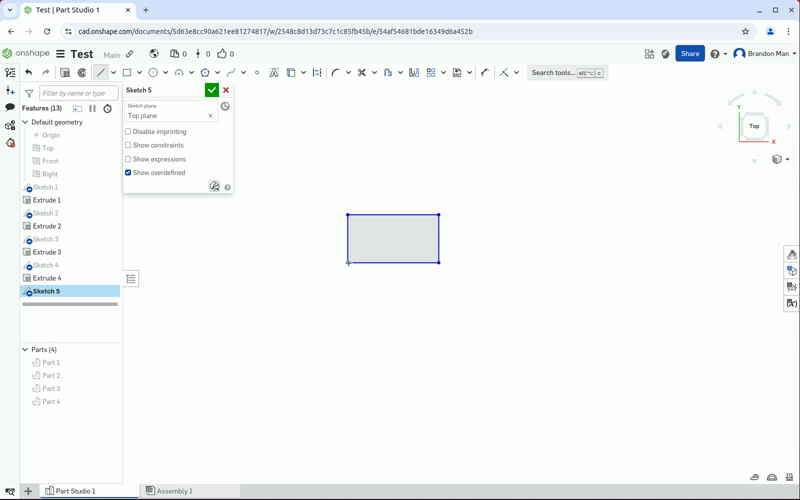
scroll(-6)
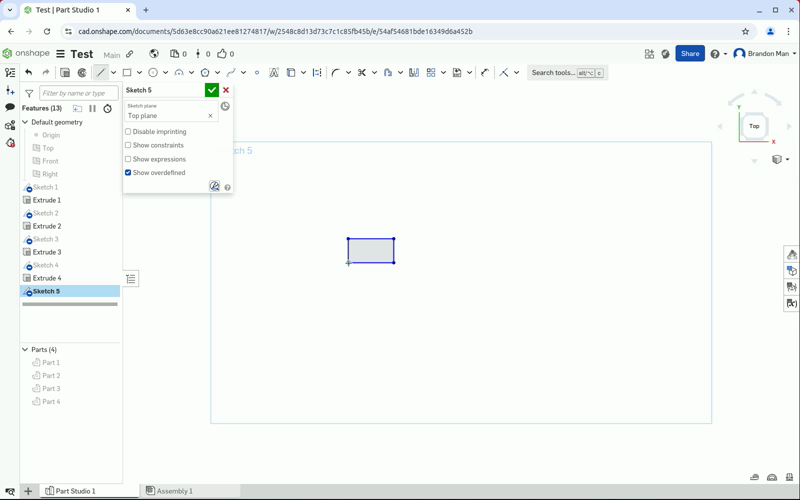
key_up(shift)
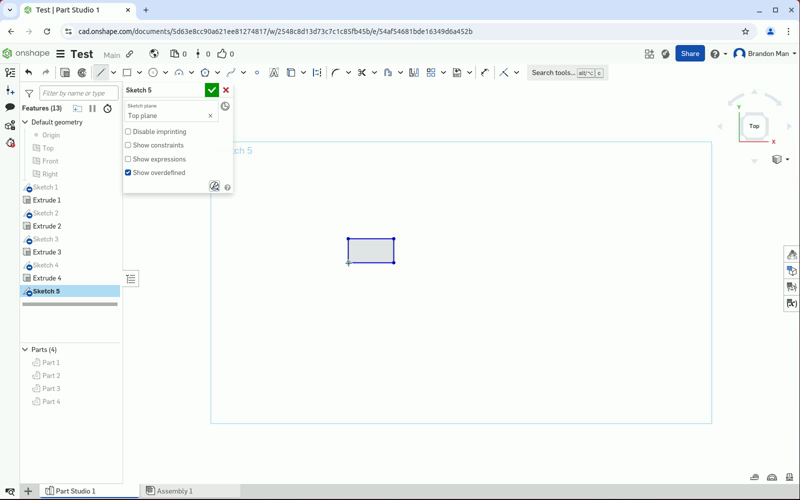
key_down(shift)
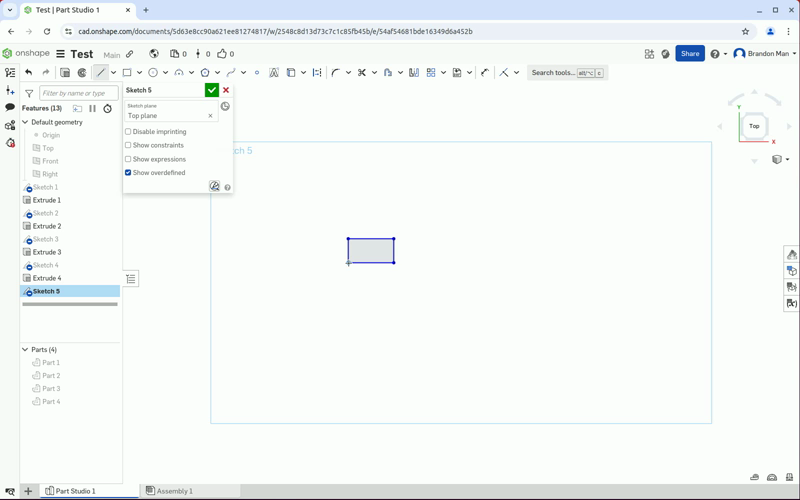
mouse_move(378, 262)
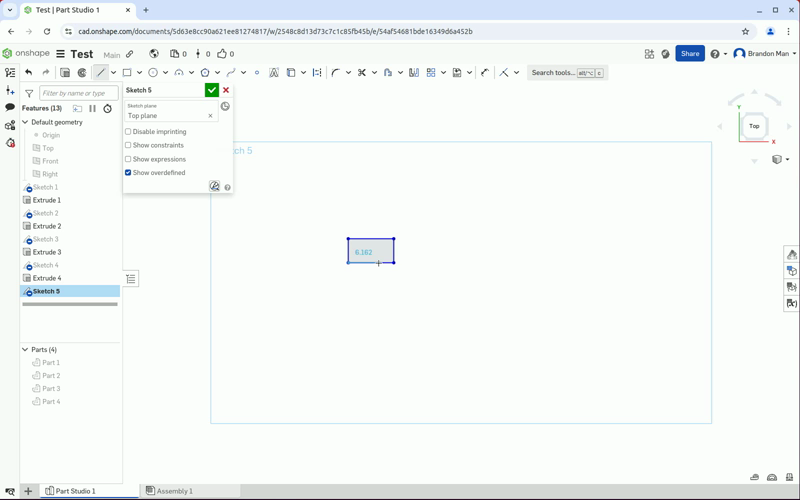
mouse_move(392, 262)
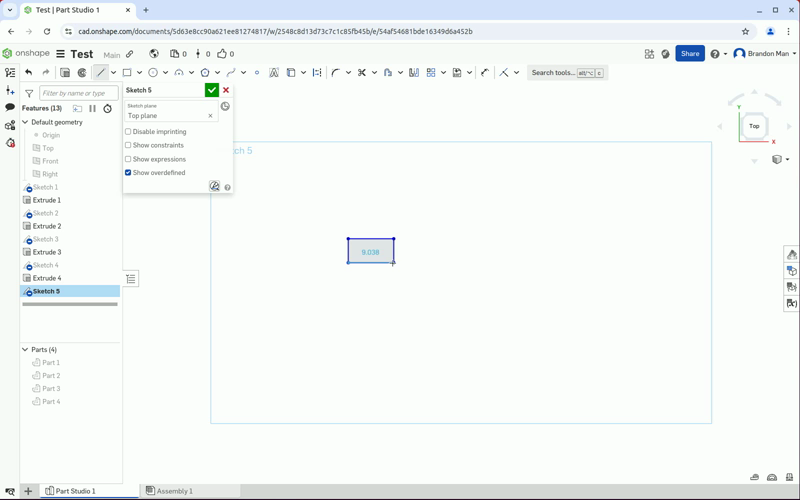
scroll(6)
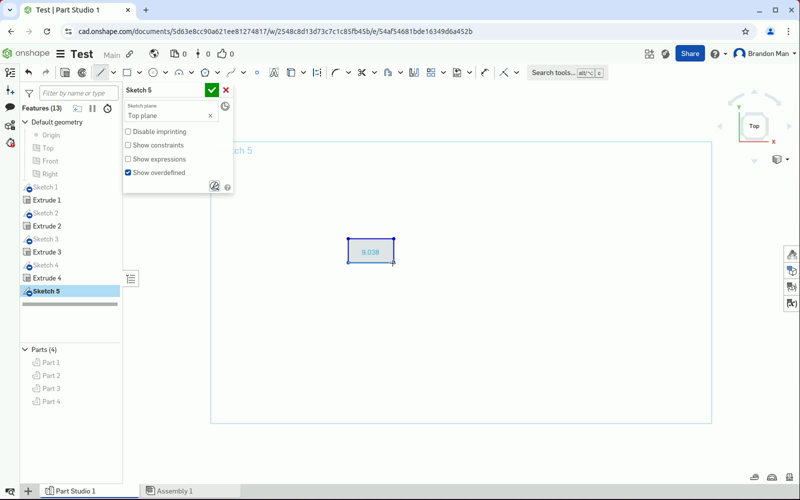
scroll(6)
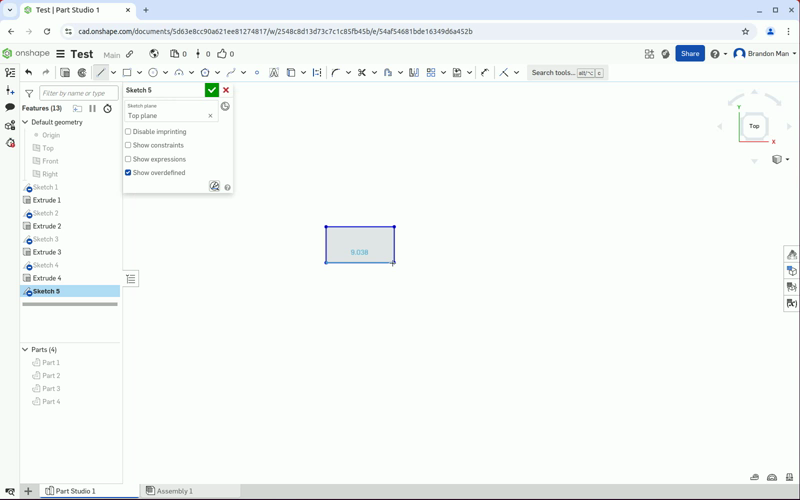
scroll(6)
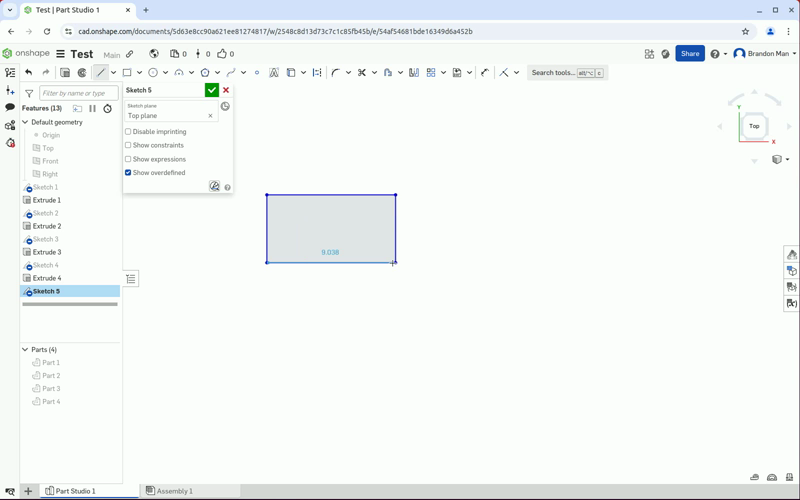
scroll(6)
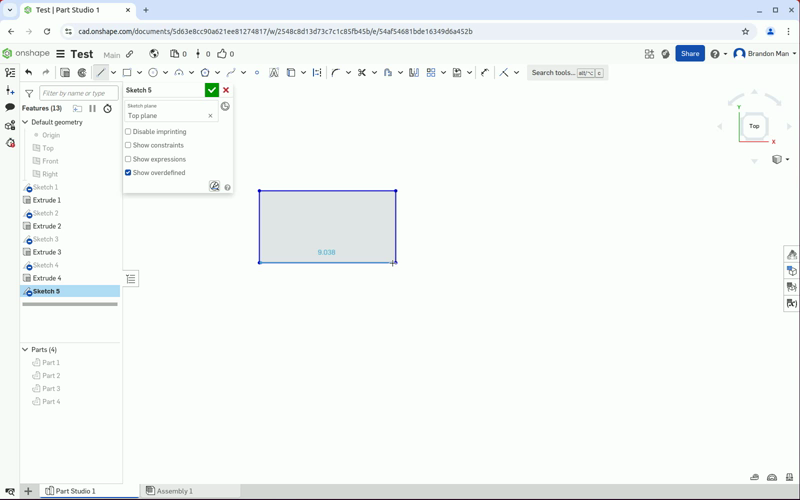
scroll(6)
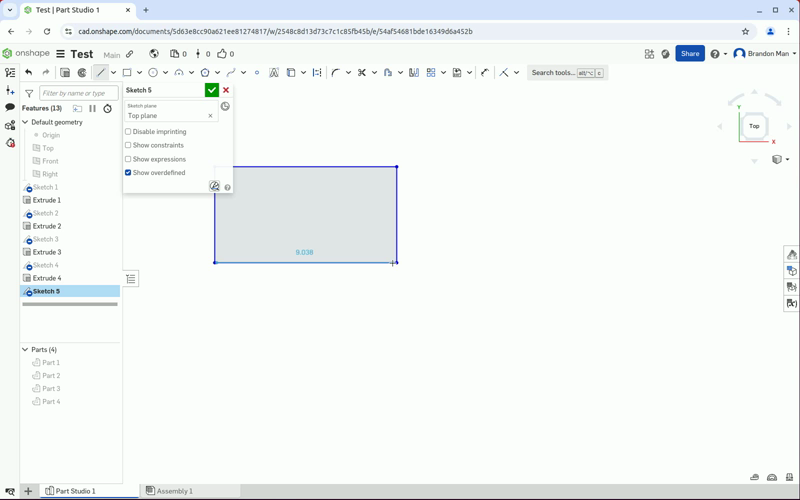
scroll(6)
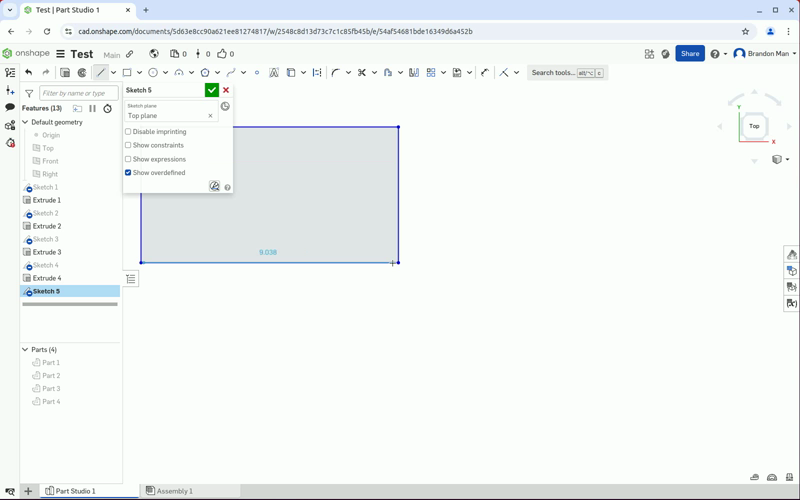
scroll(6)
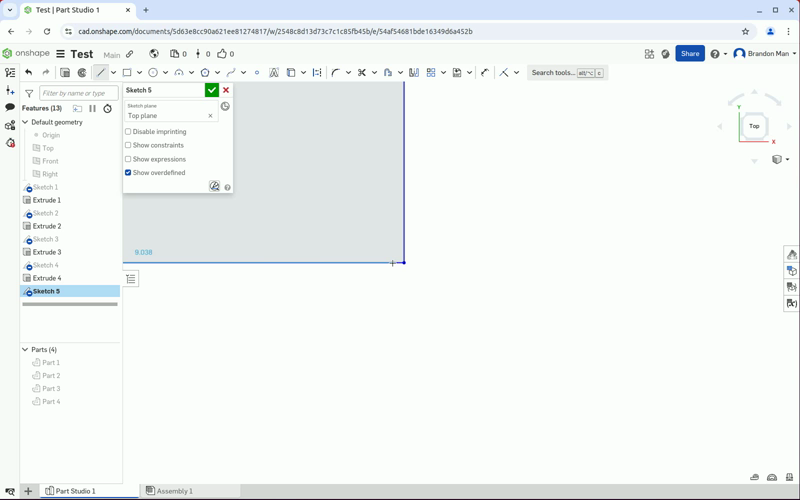
click(392, 262)
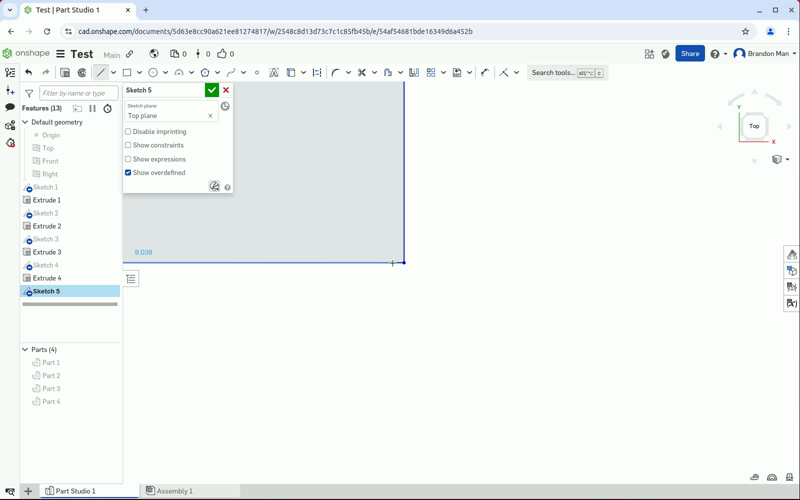
scroll(-6)
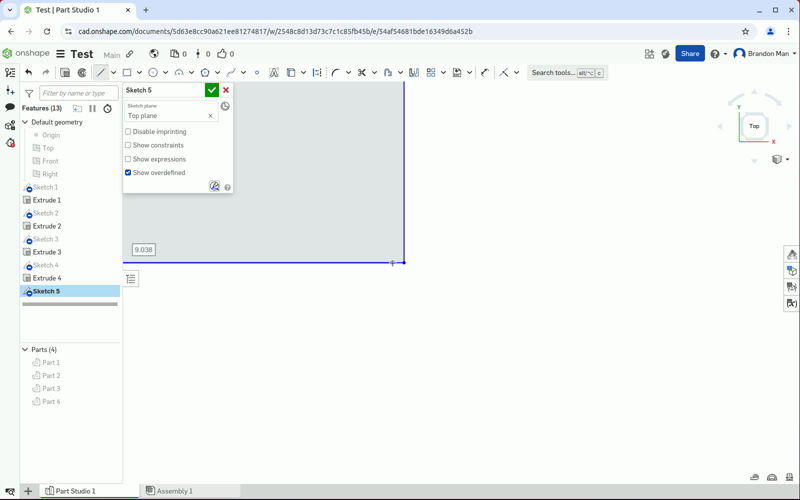
scroll(-6)
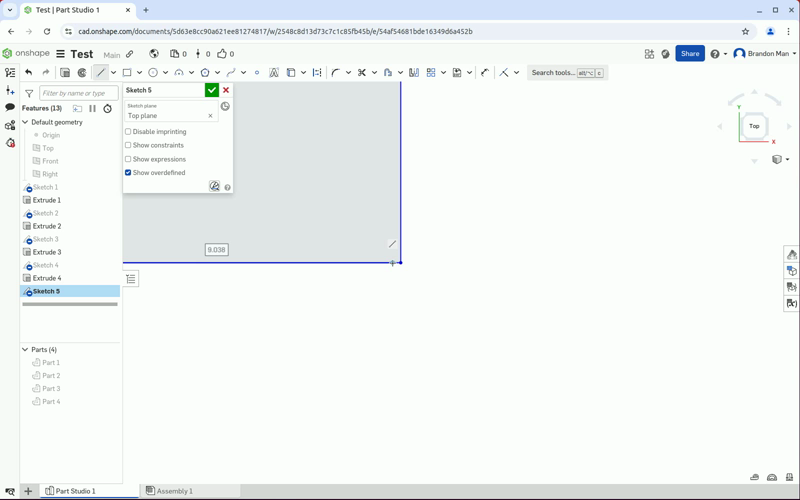
scroll(-6)
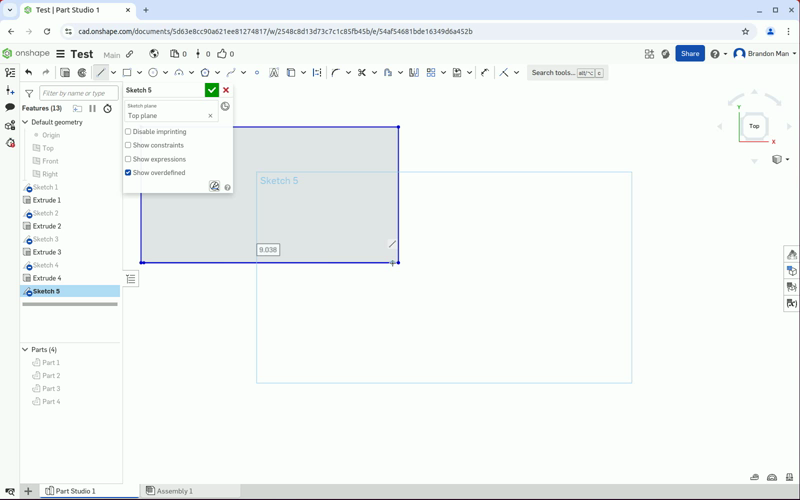
scroll(-6)
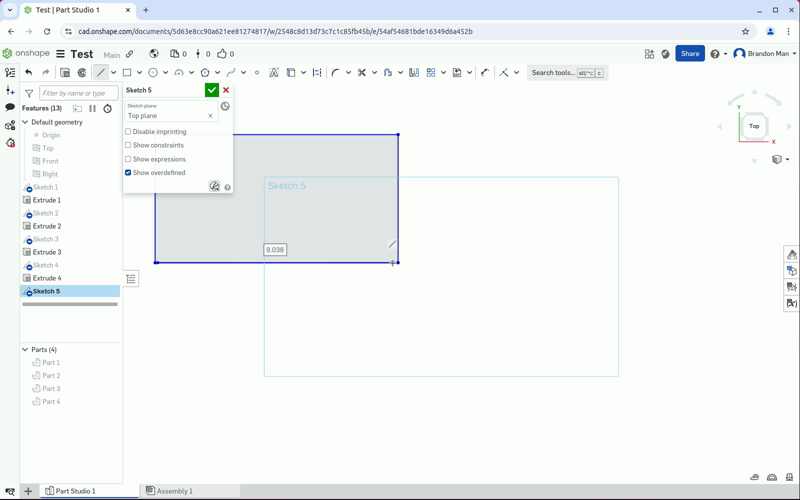
scroll(-6)
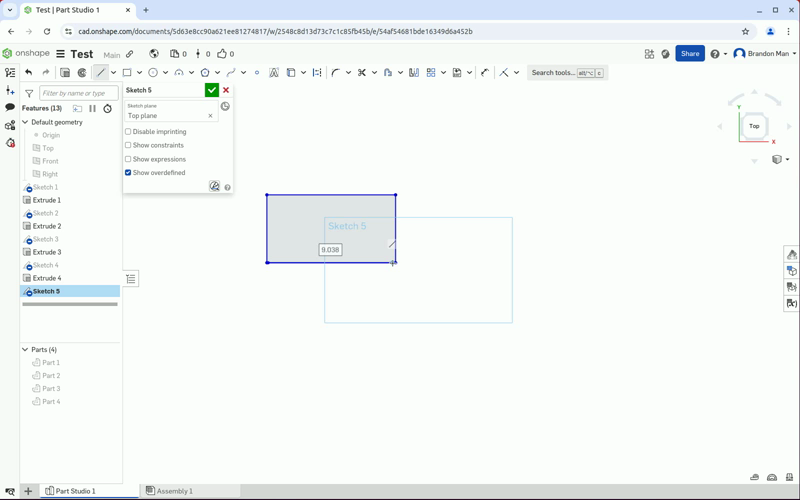
scroll(-6)
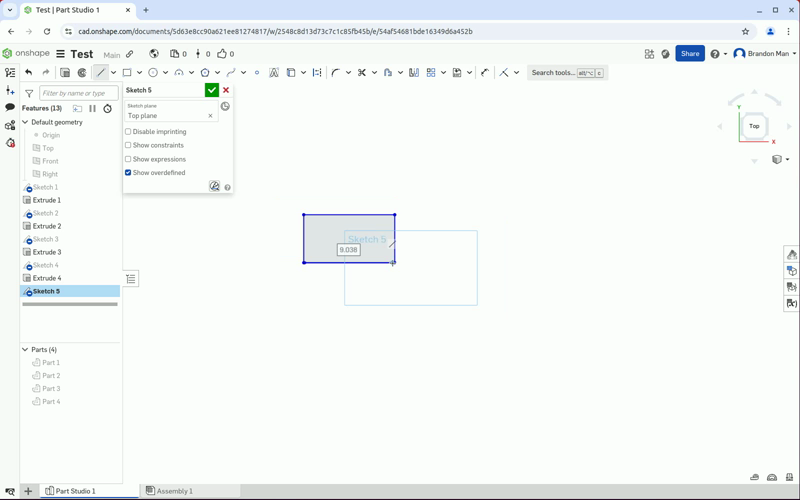
scroll(-6)
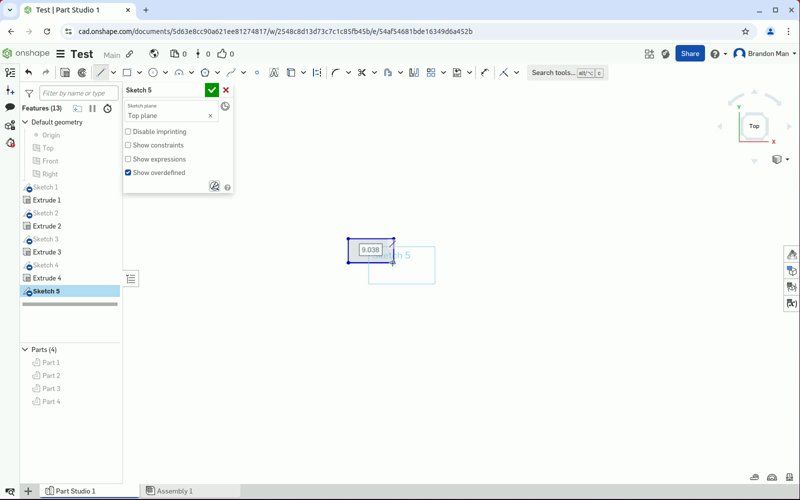
key_up(shift)
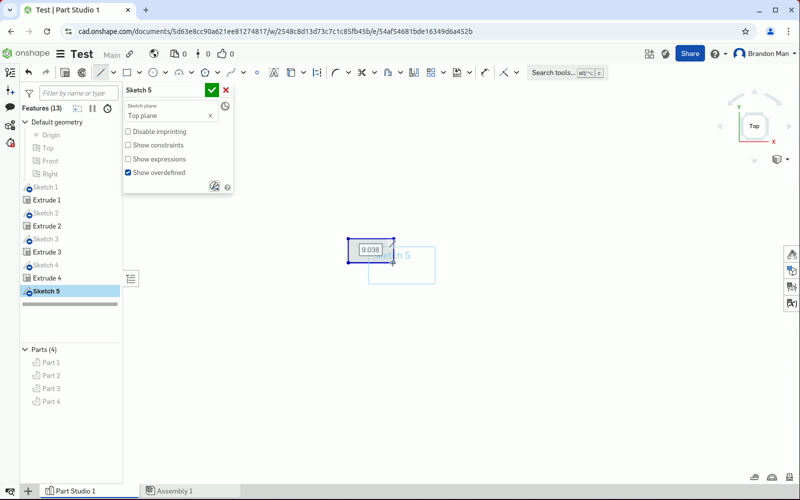
key_down(shift)
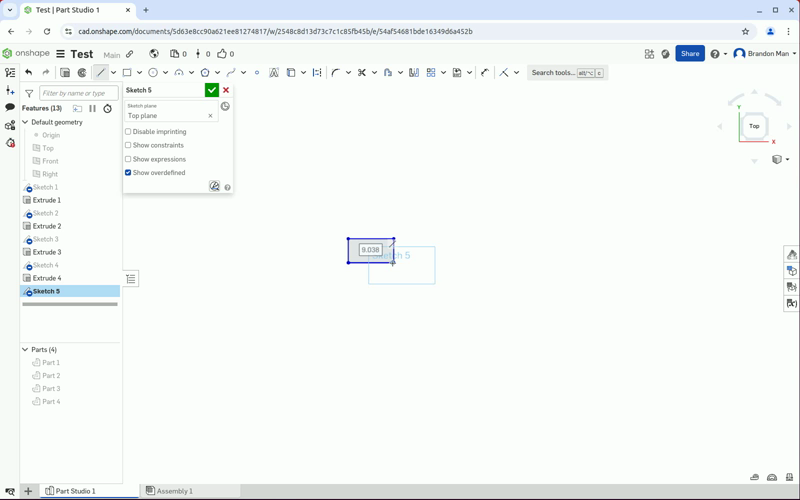
mouse_move(422, 262)
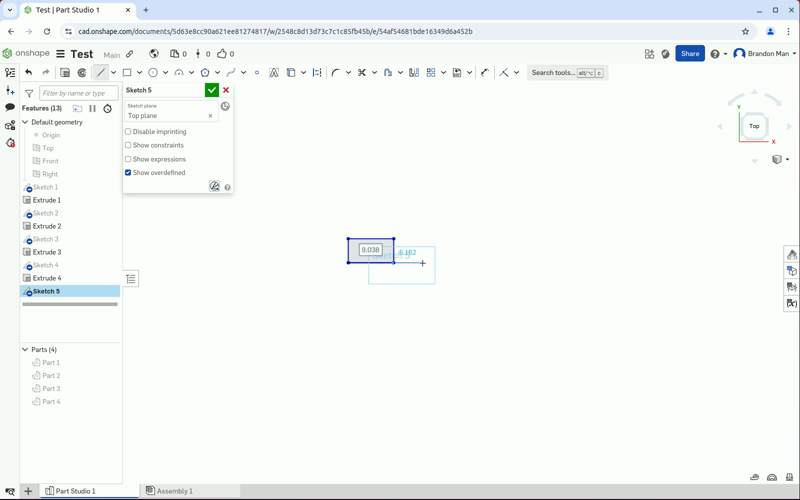
mouse_move(392, 239)
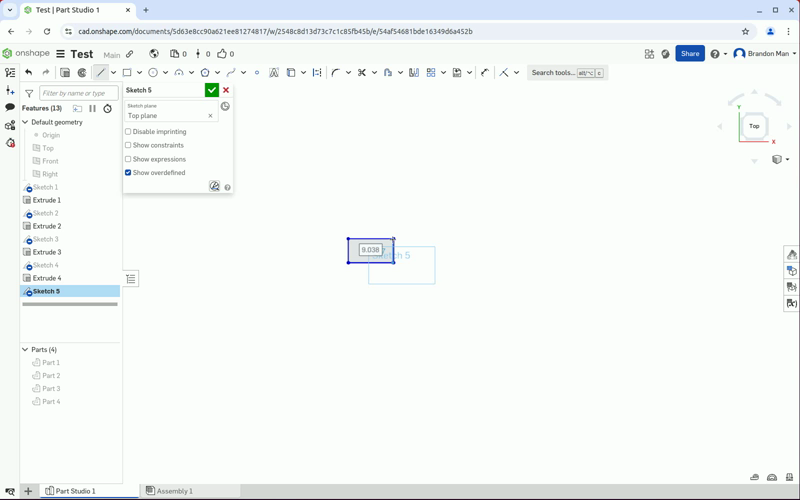
scroll(6)
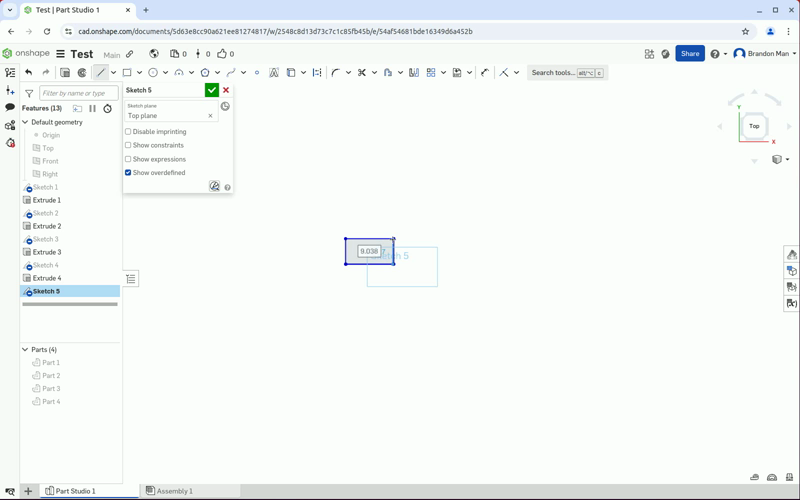
scroll(6)
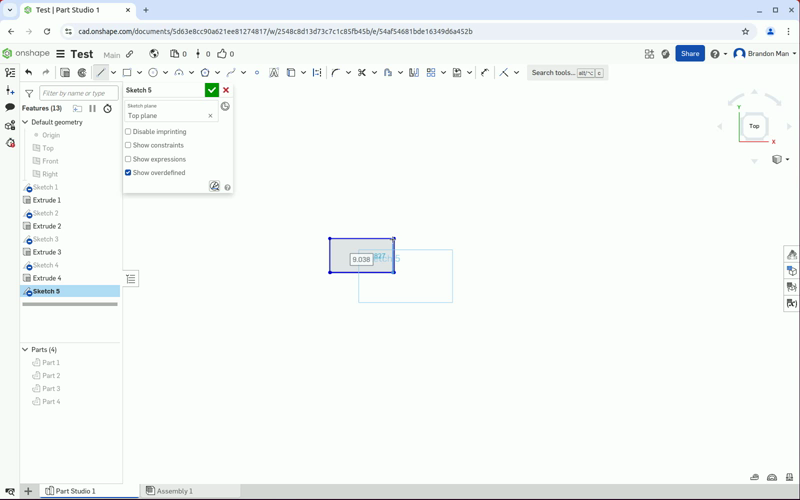
scroll(6)
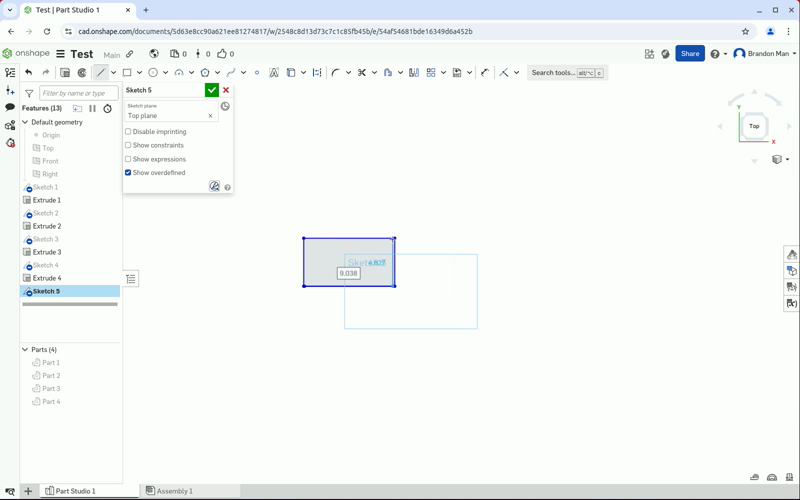
scroll(6)
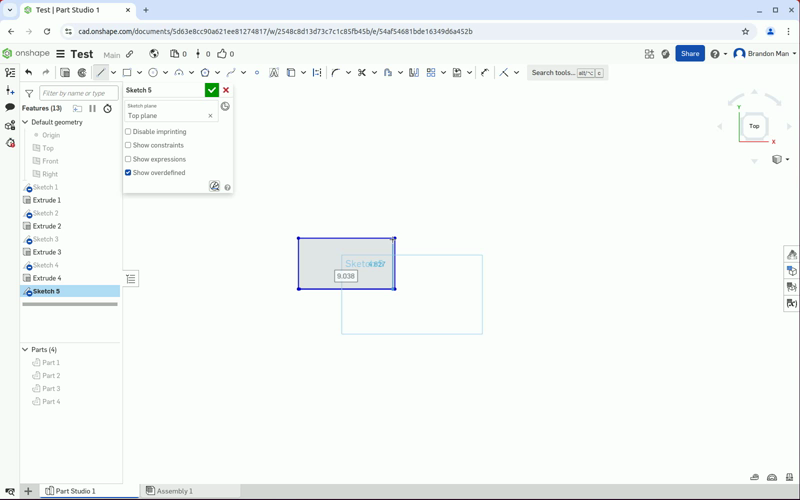
scroll(6)
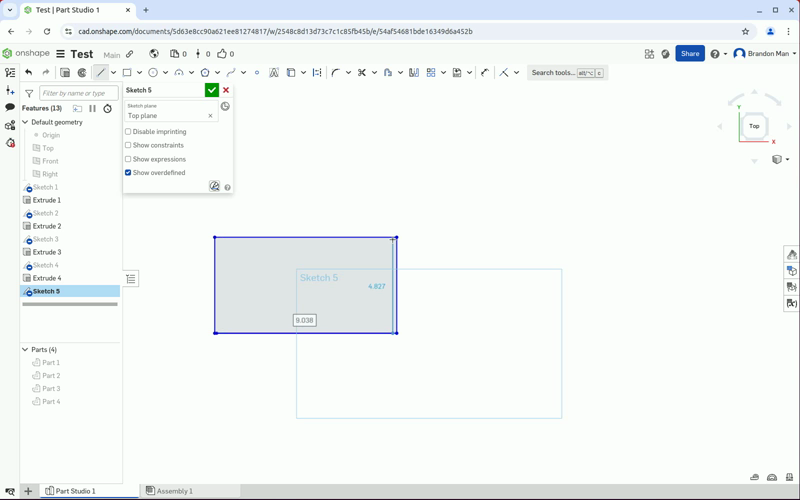
scroll(6)
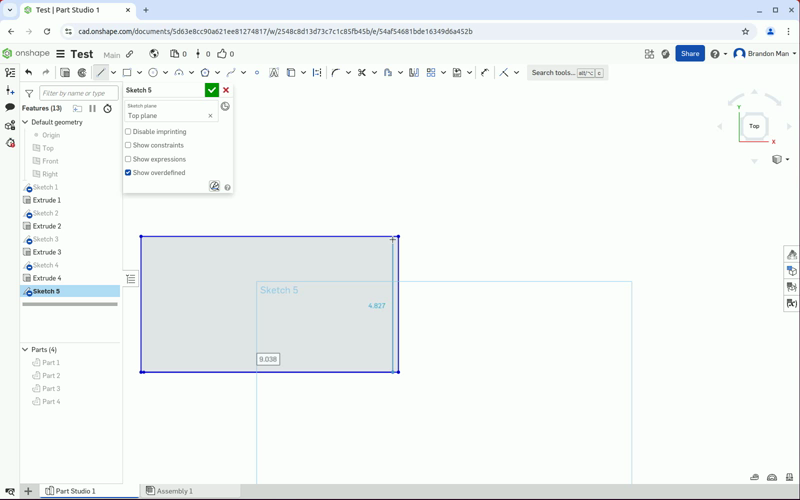
scroll(6)
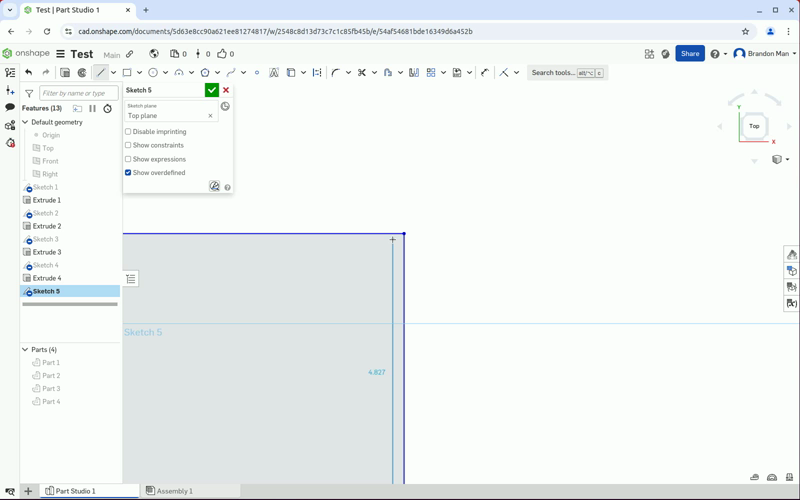
click(392, 239)
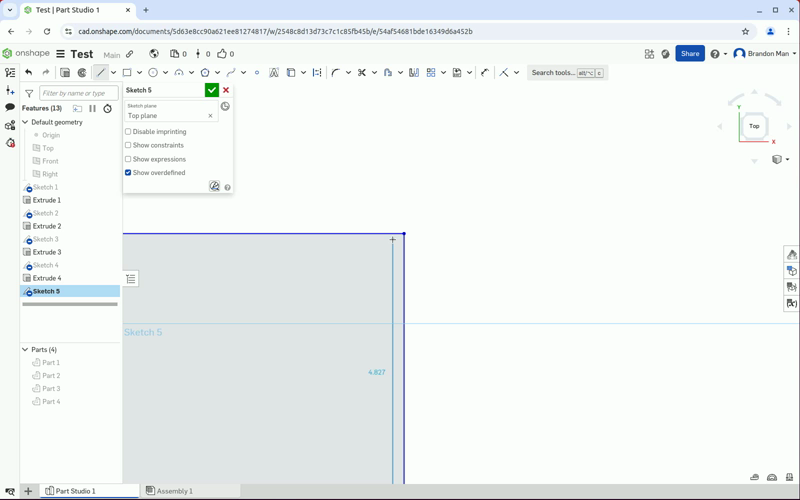
scroll(-6)
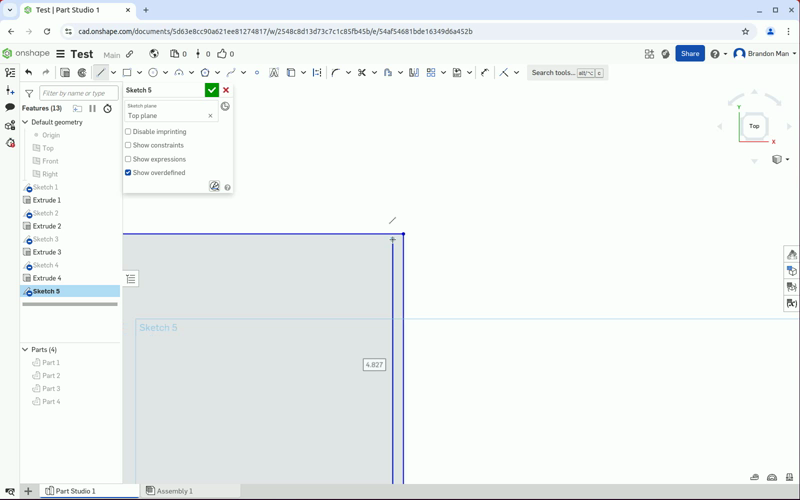
scroll(-6)
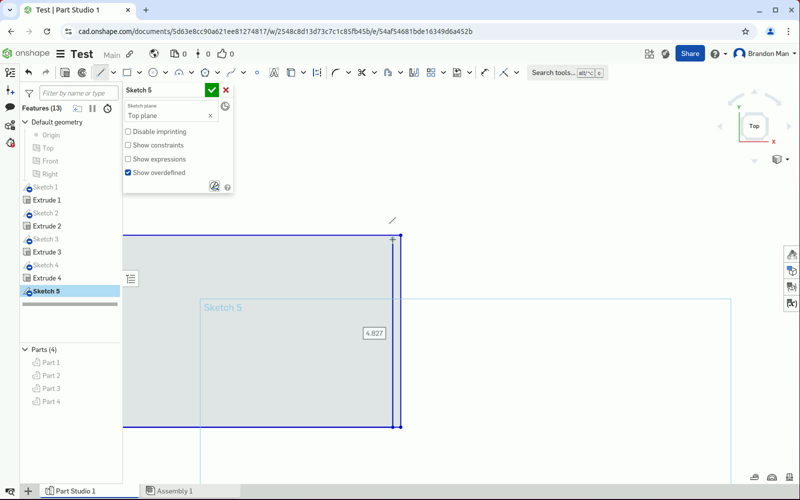
scroll(-6)
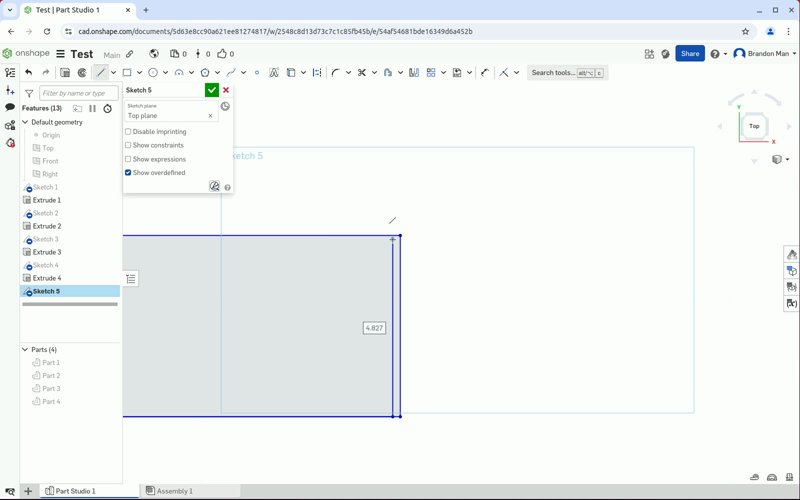
scroll(-6)
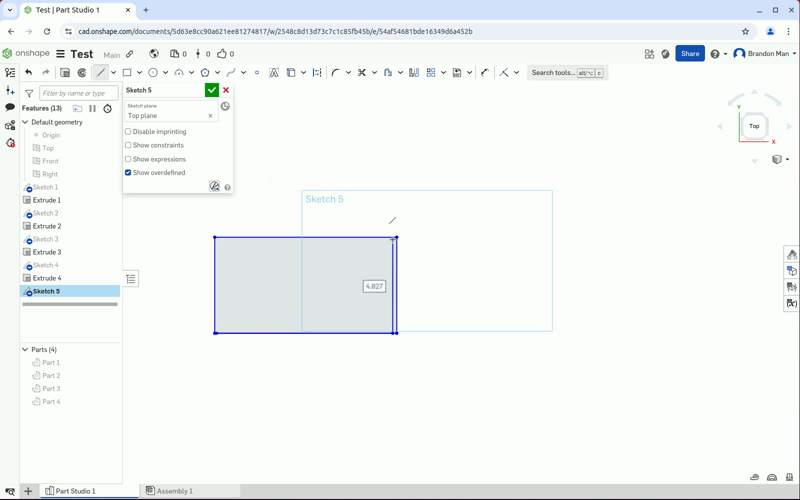
scroll(-6)
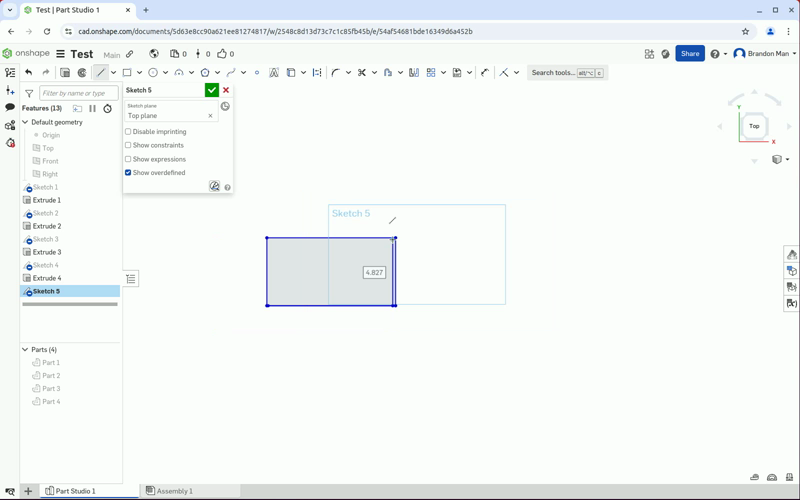
scroll(-6)
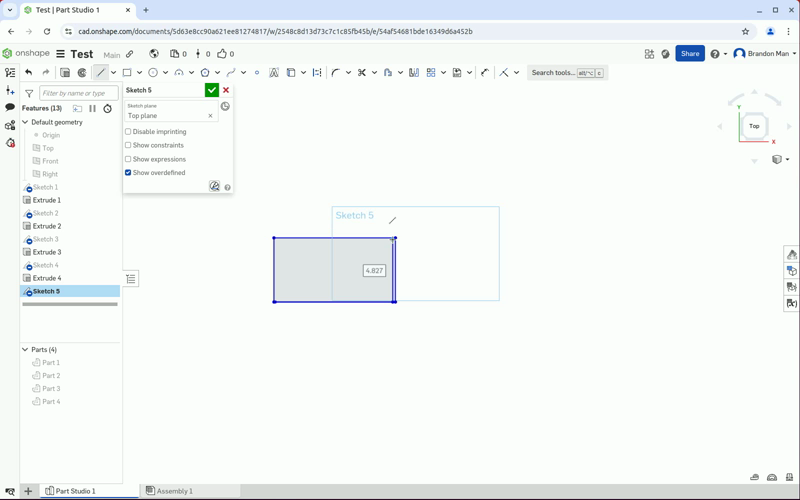
scroll(-6)
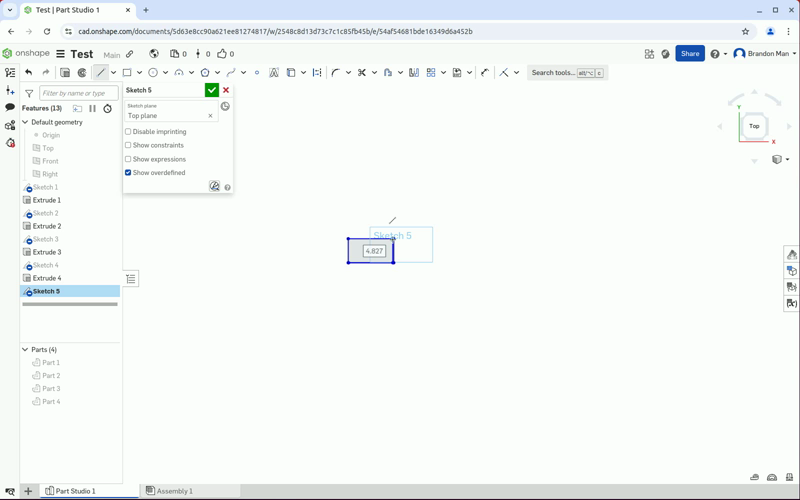
key_up(shift)
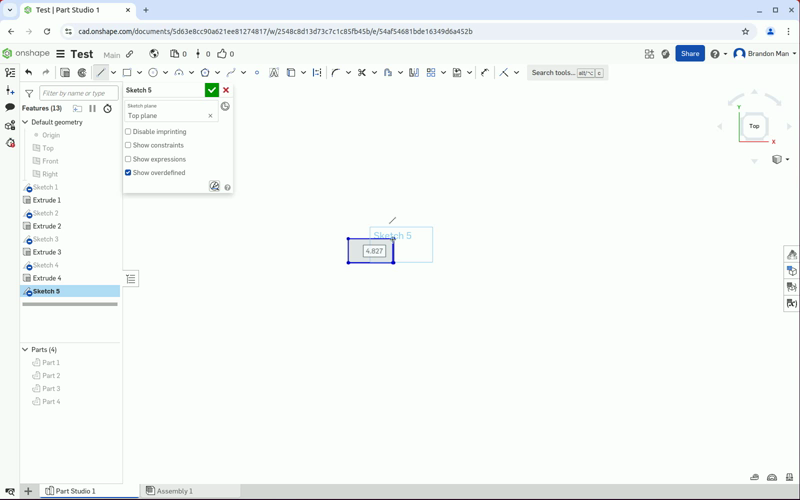
key_down(shift)
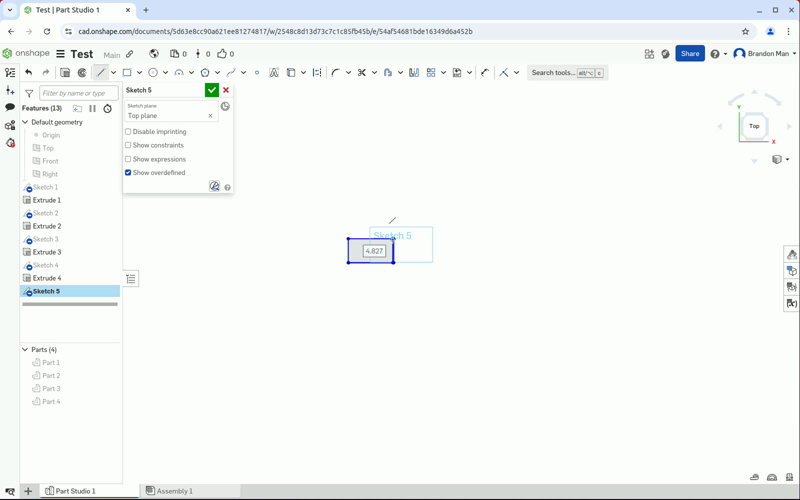
mouse_move(422, 239)
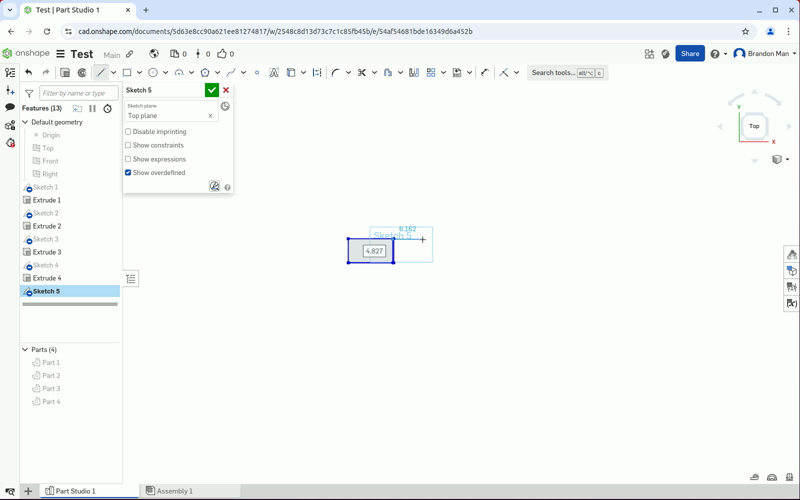
mouse_move(348, 239)
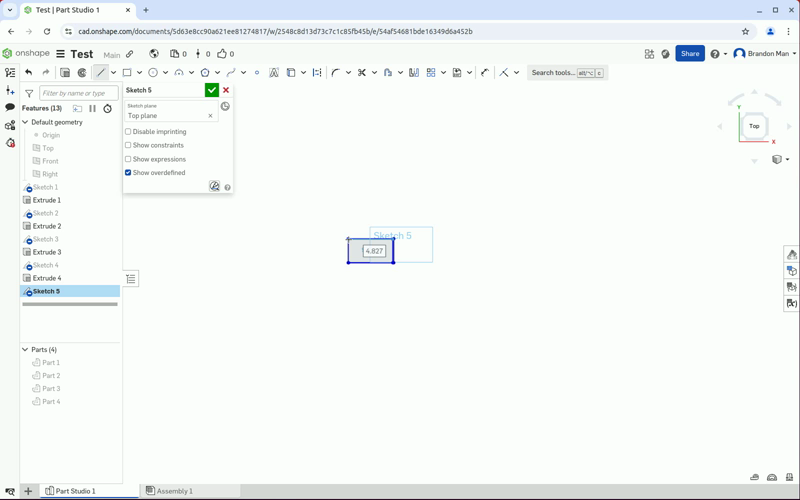
scroll(6)
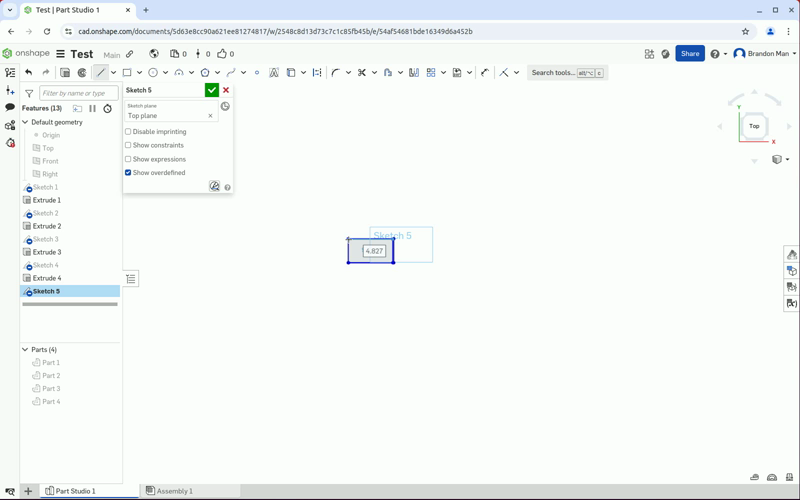
scroll(6)
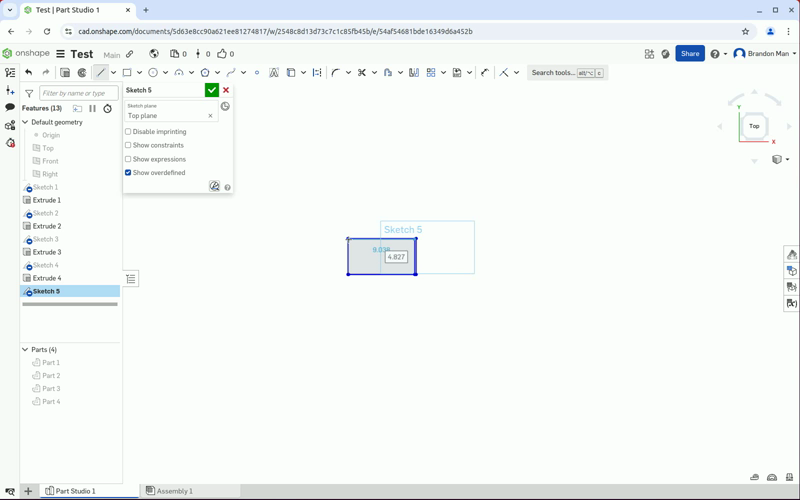
scroll(6)
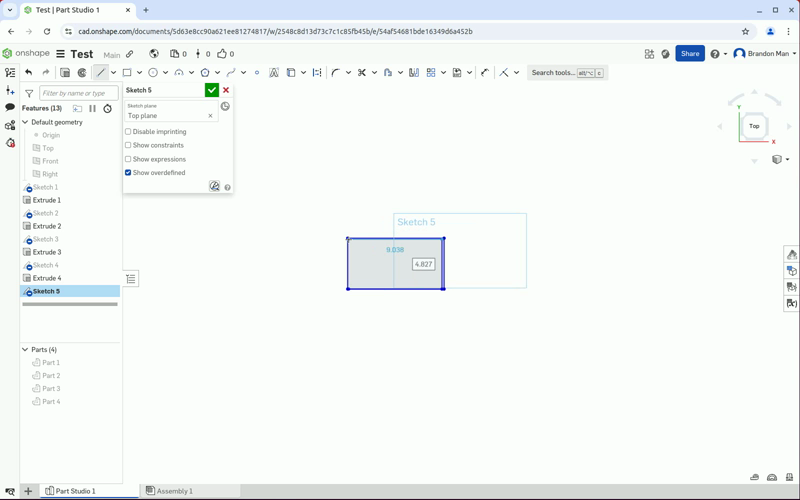
scroll(6)
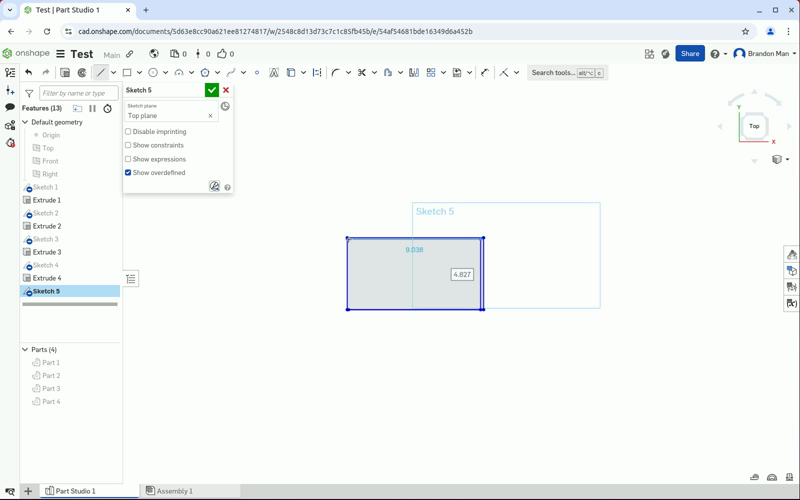
scroll(6)
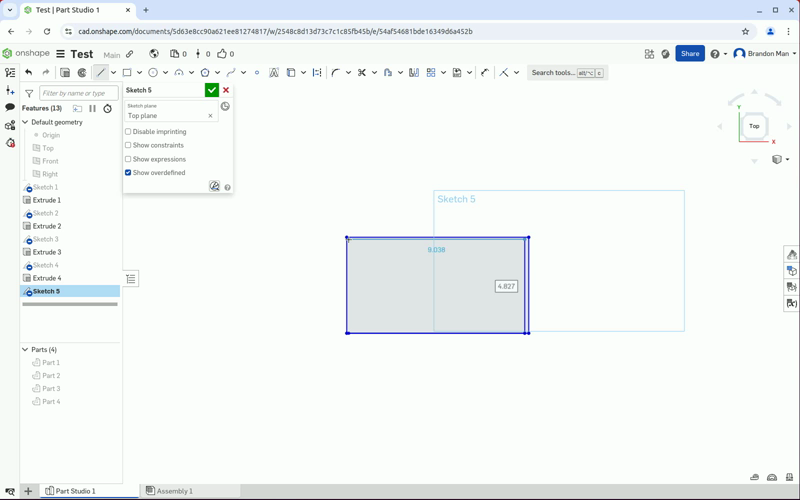
scroll(6)
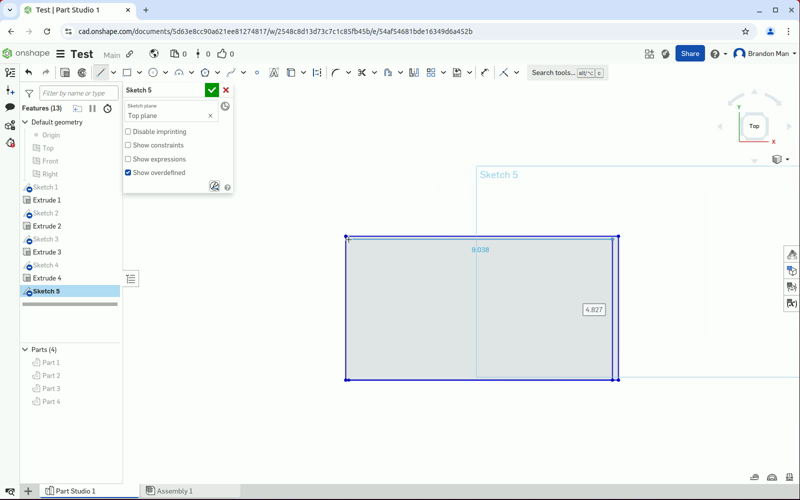
scroll(6)
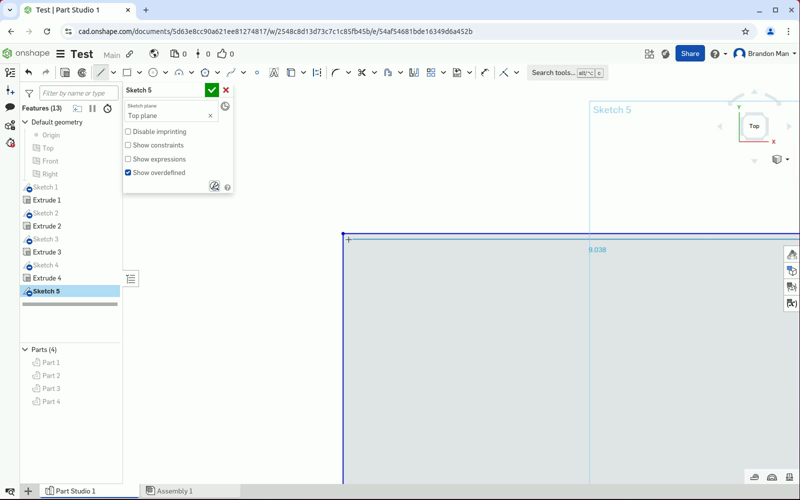
click(348, 239)
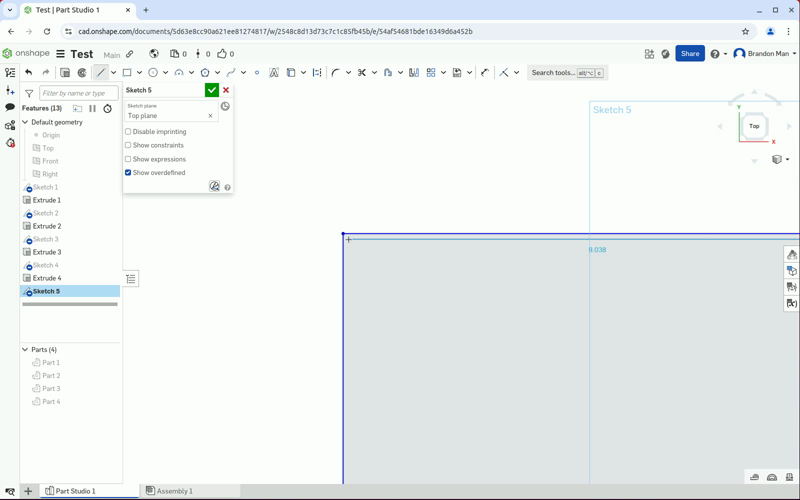
scroll(-6)
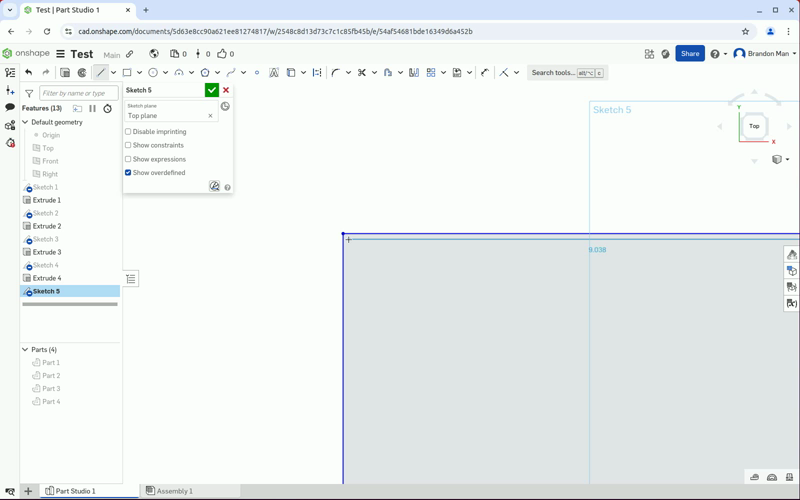
scroll(-6)
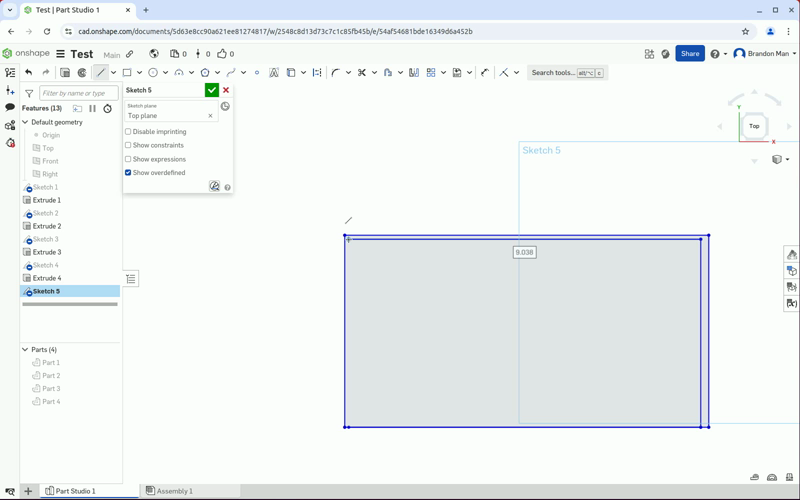
scroll(-6)
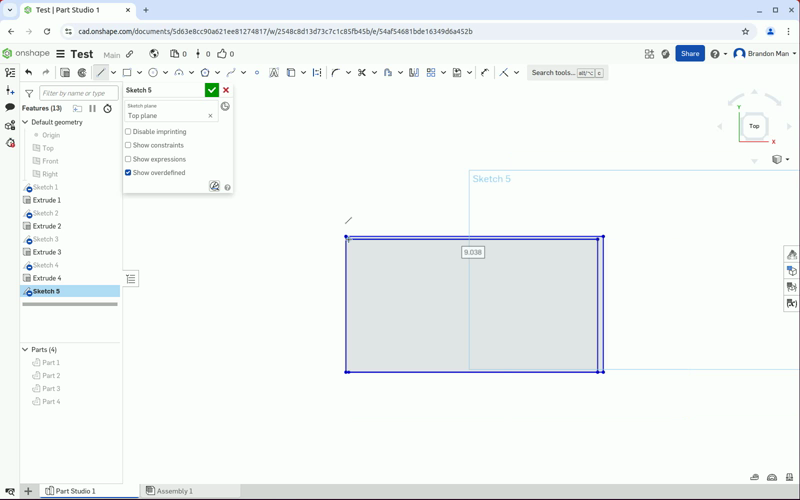
scroll(-6)
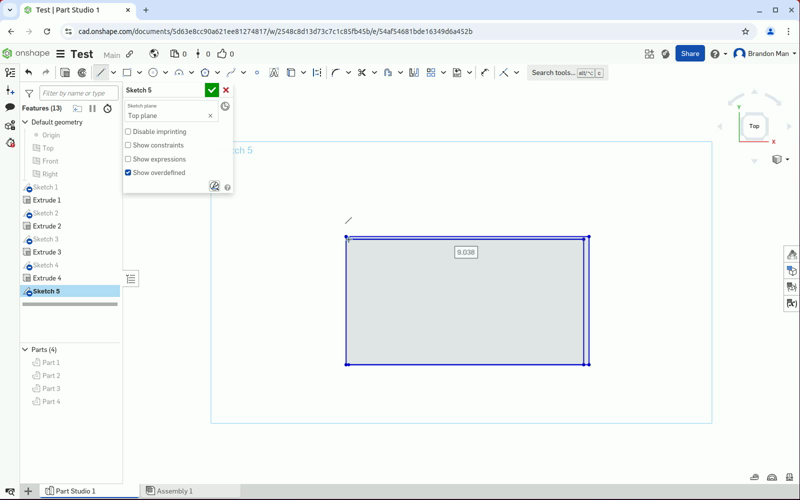
scroll(-6)
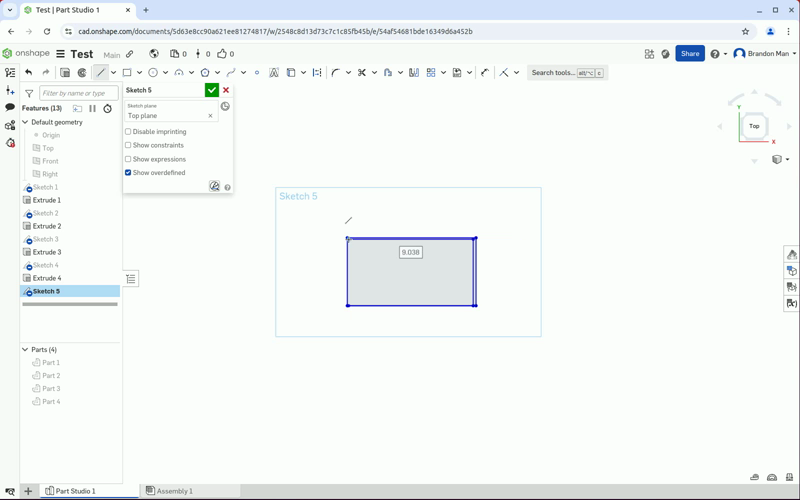
scroll(-6)
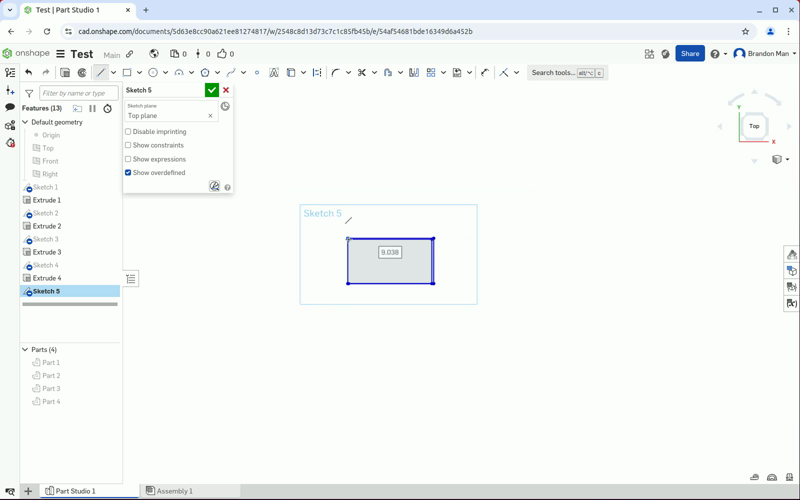
scroll(-6)
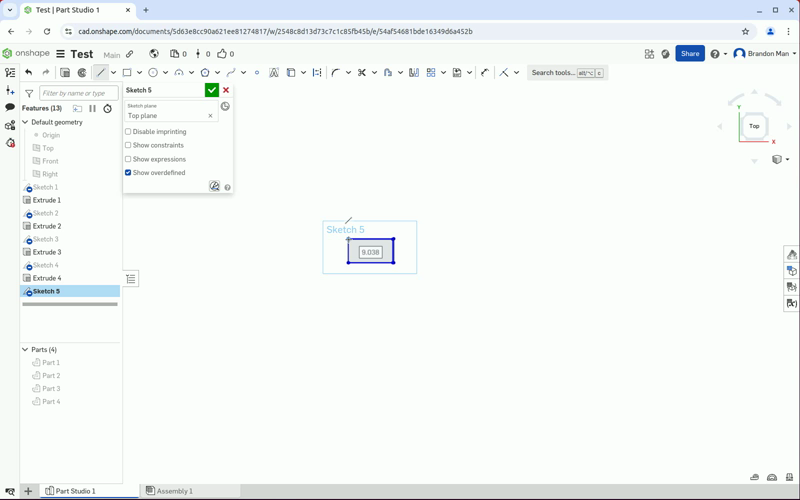
key_up(shift)
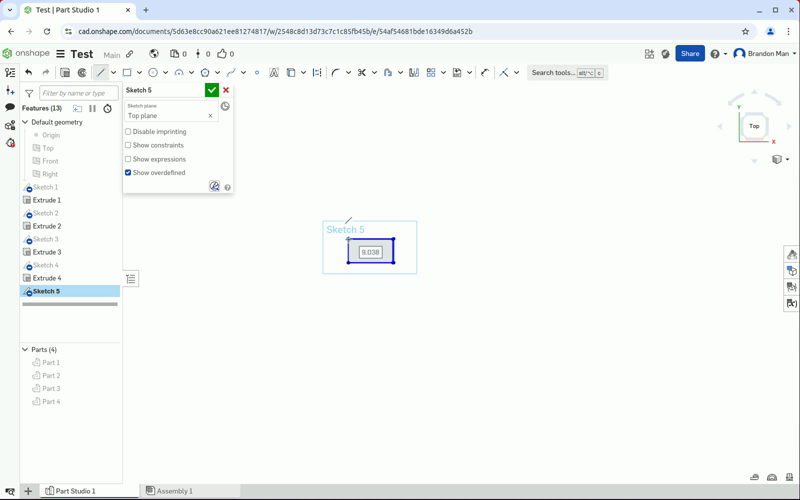
mouse_move(378, 239)
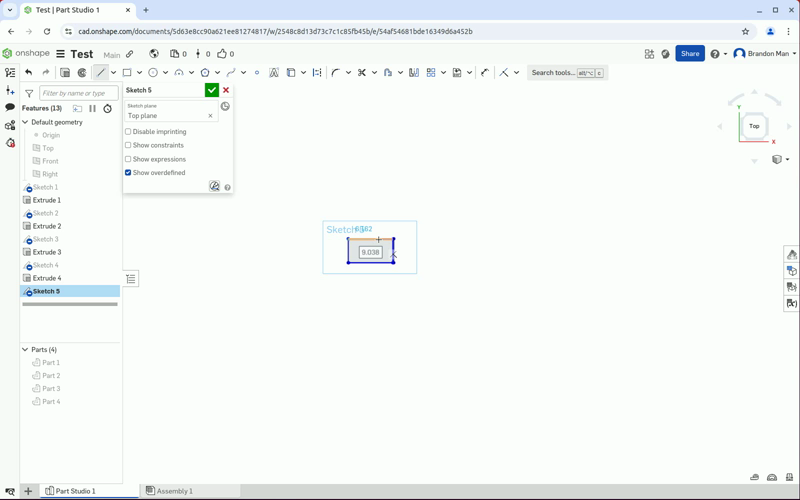
key_down(shift)
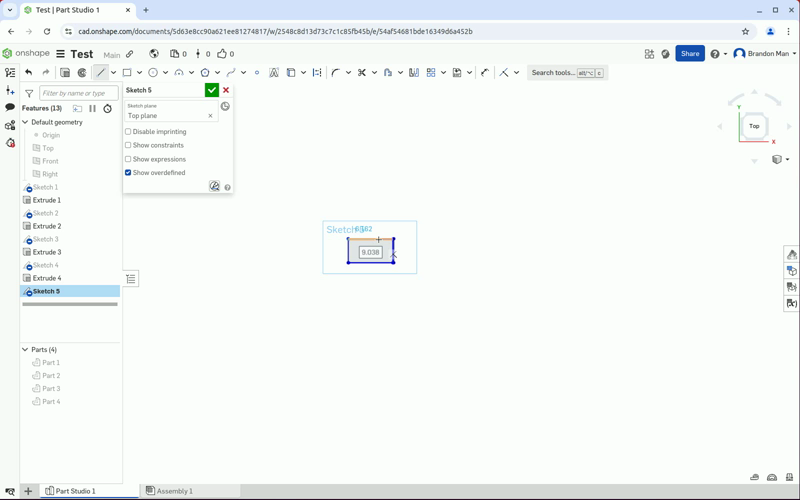
mouse_move(348, 262)
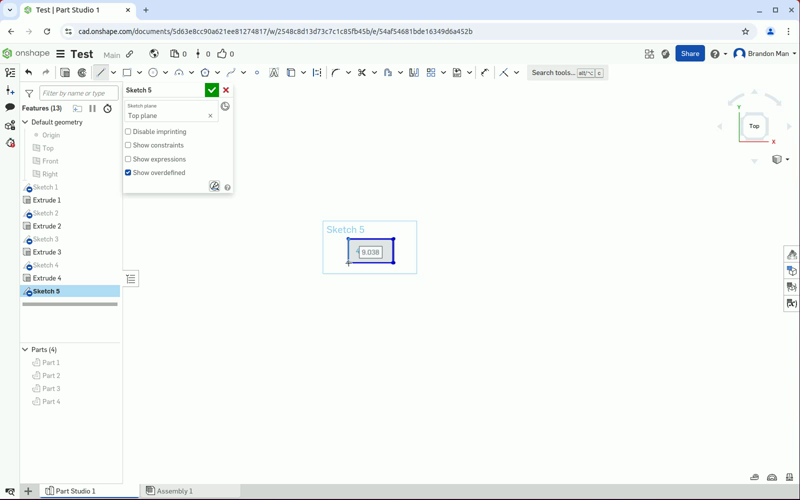
scroll(6)
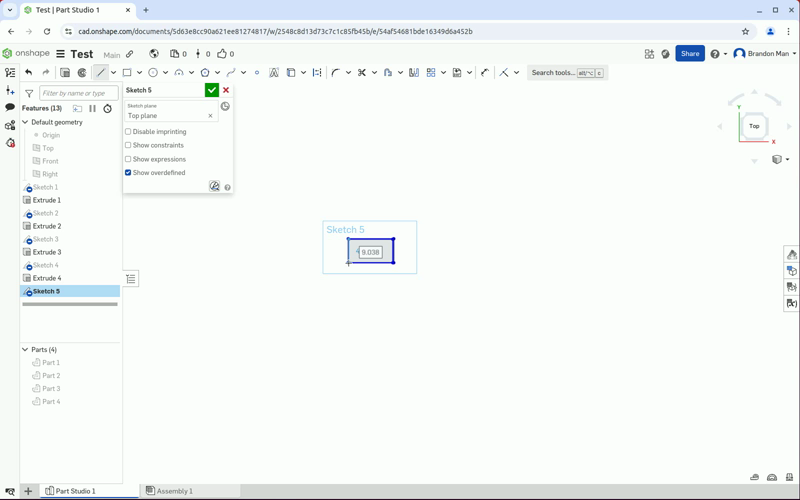
scroll(6)
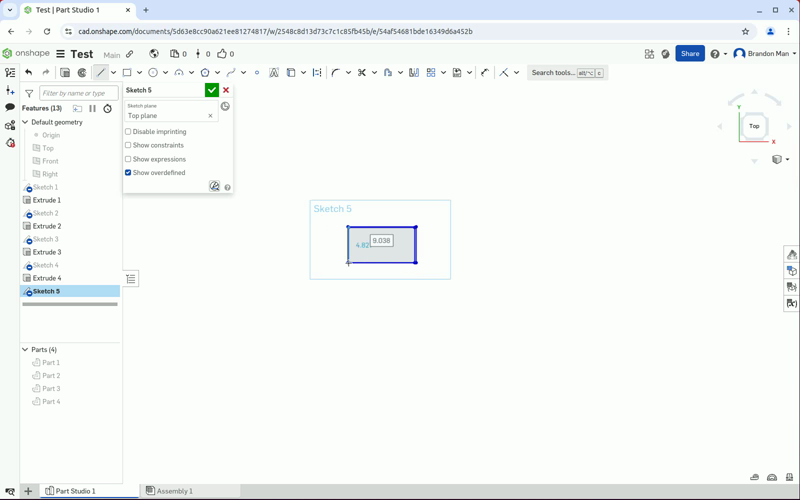
scroll(6)
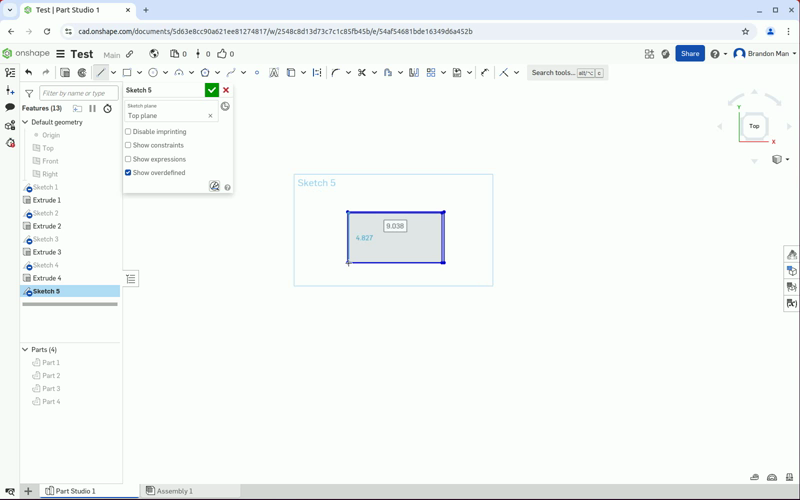
scroll(6)
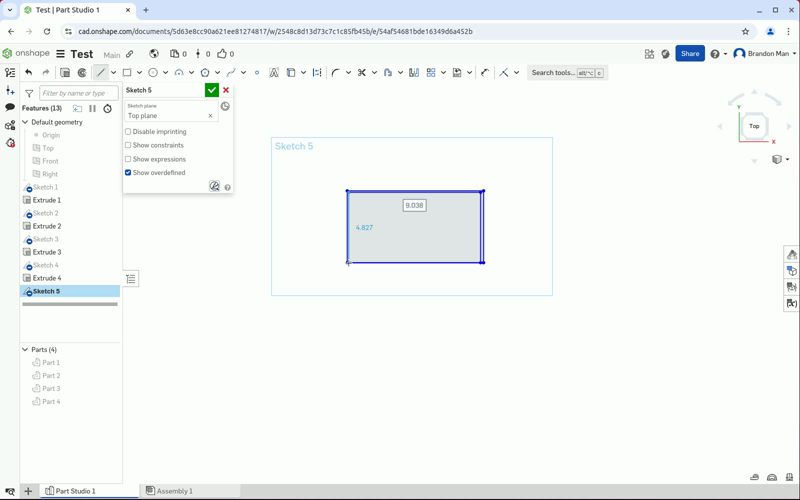
scroll(6)
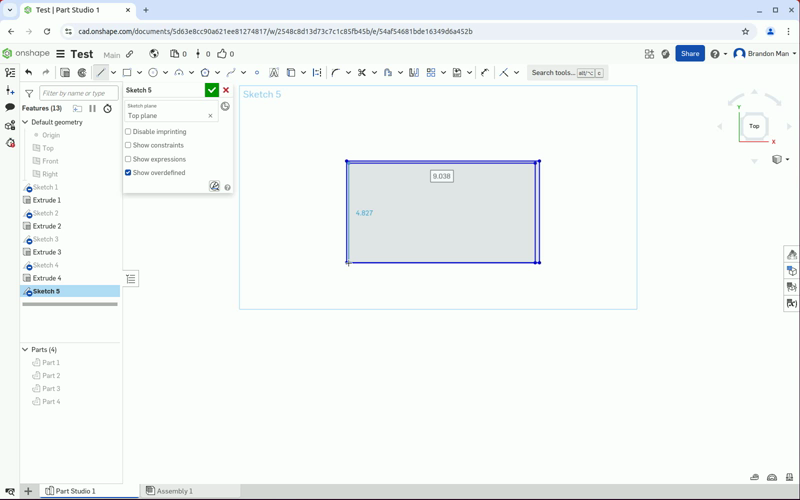
scroll(6)
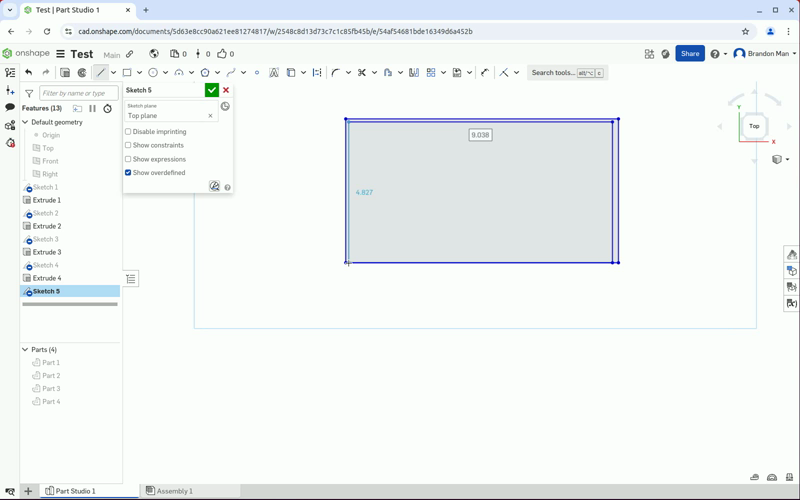
scroll(6)
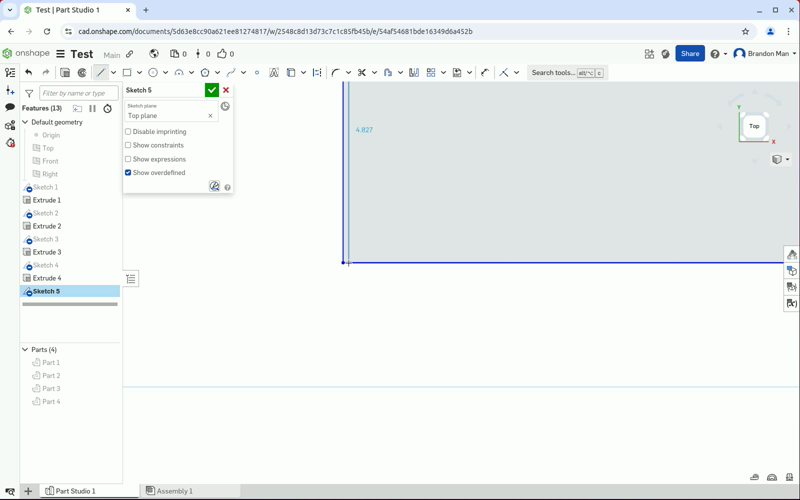
key_up(shift)
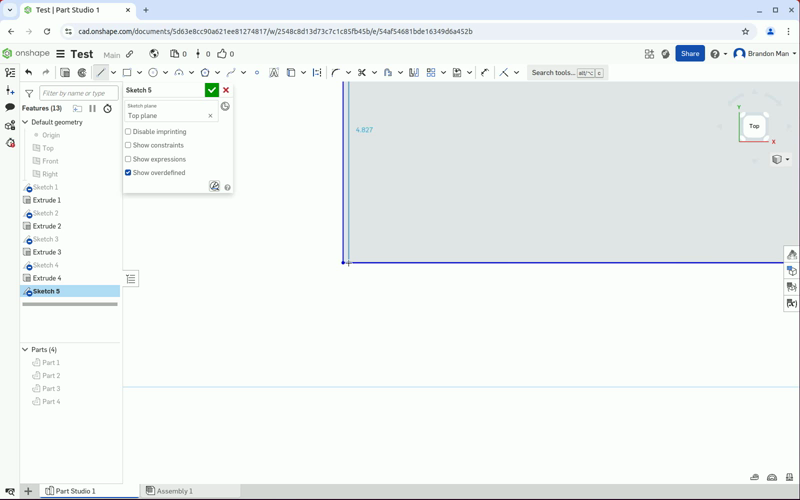
click(348, 262)
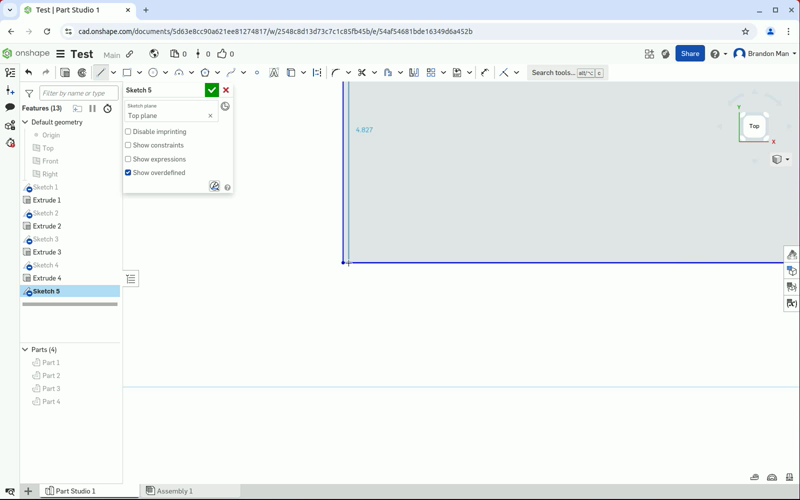
scroll(-6)
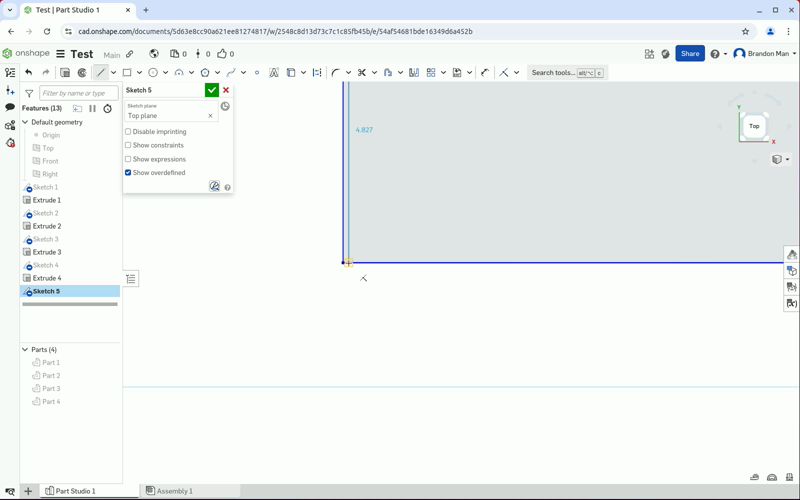
scroll(-6)
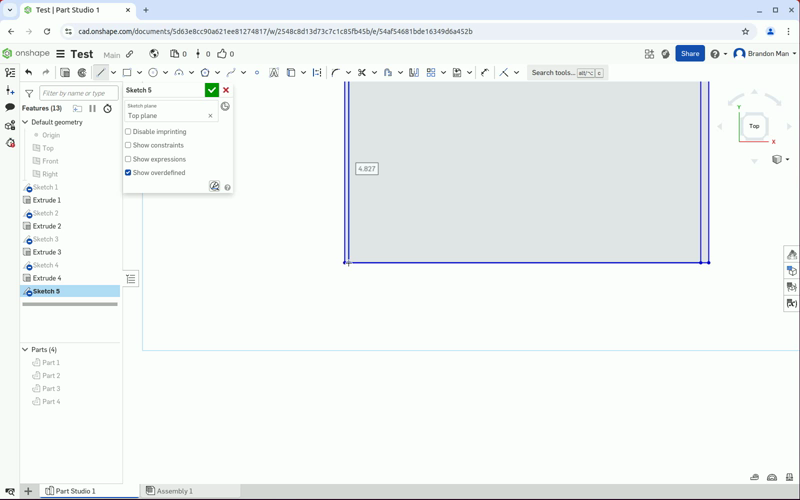
scroll(-6)
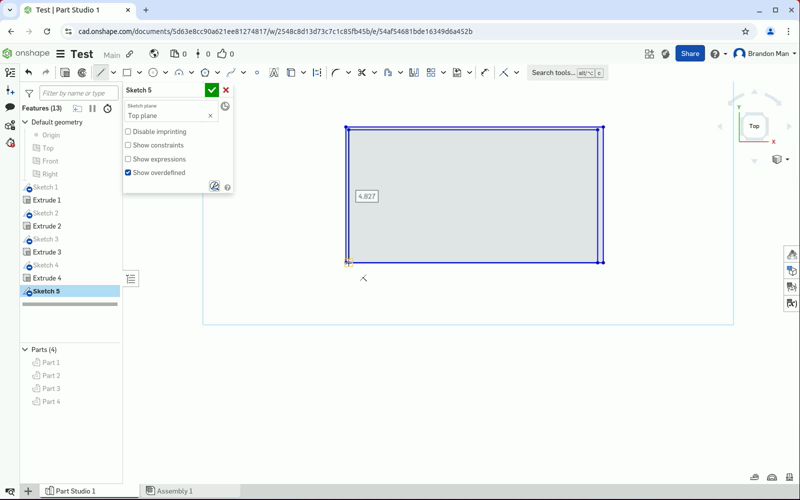
scroll(-6)
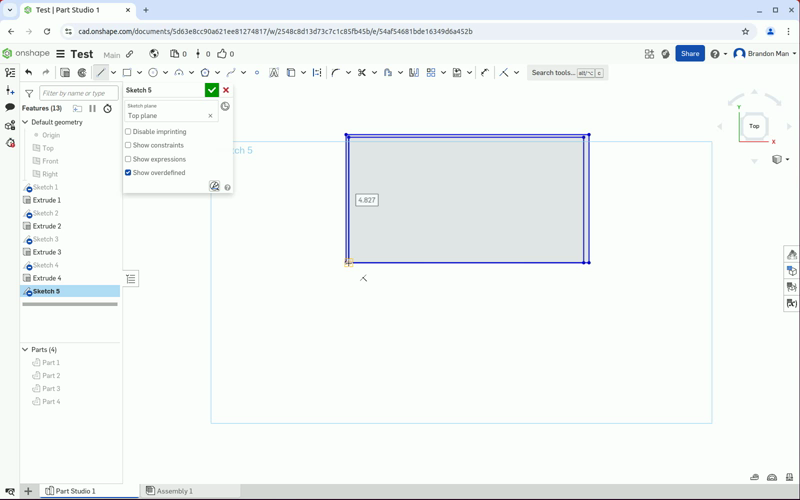
scroll(-6)
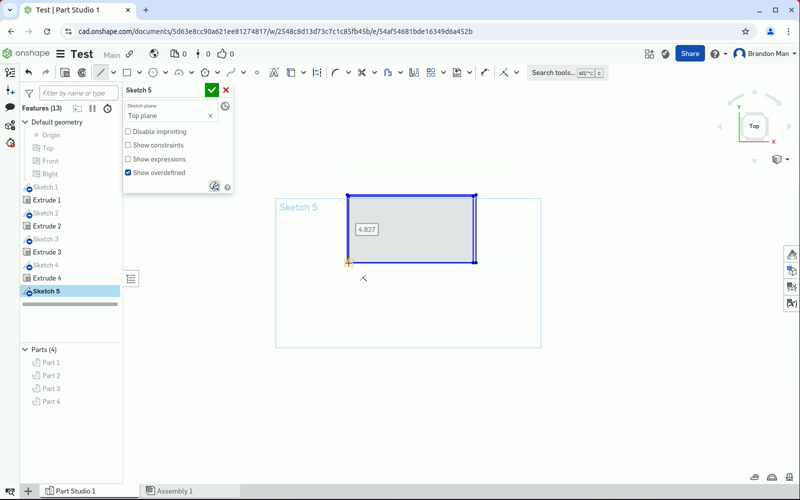
scroll(-6)
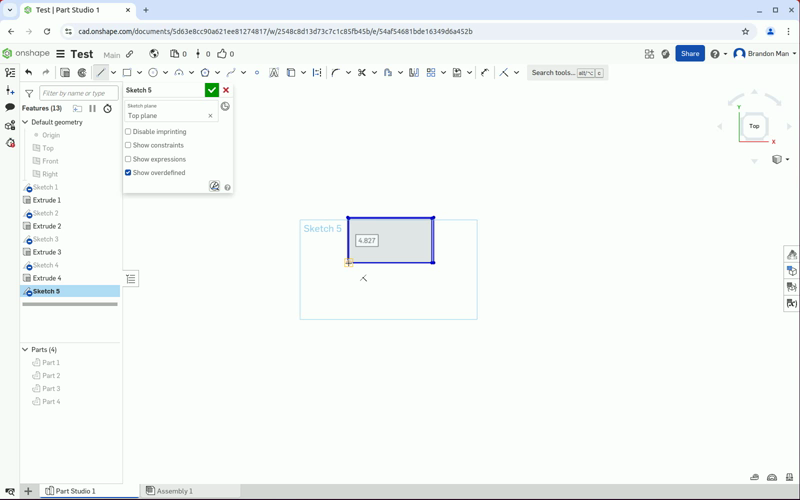
scroll(-6)
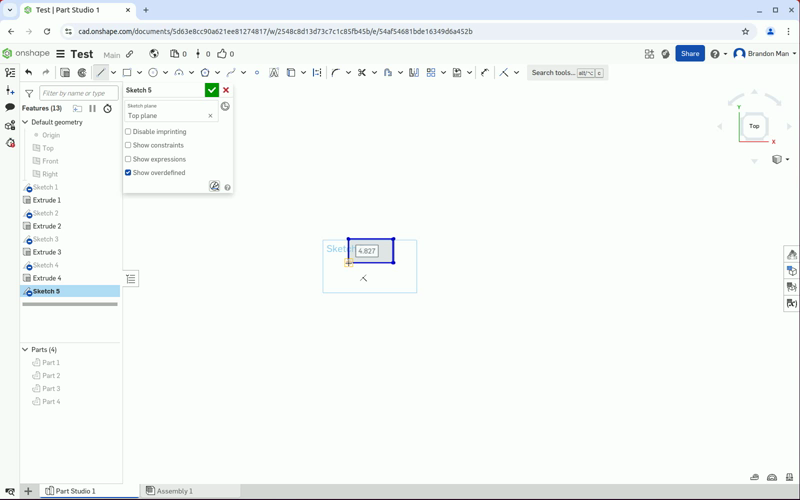
key(esc)
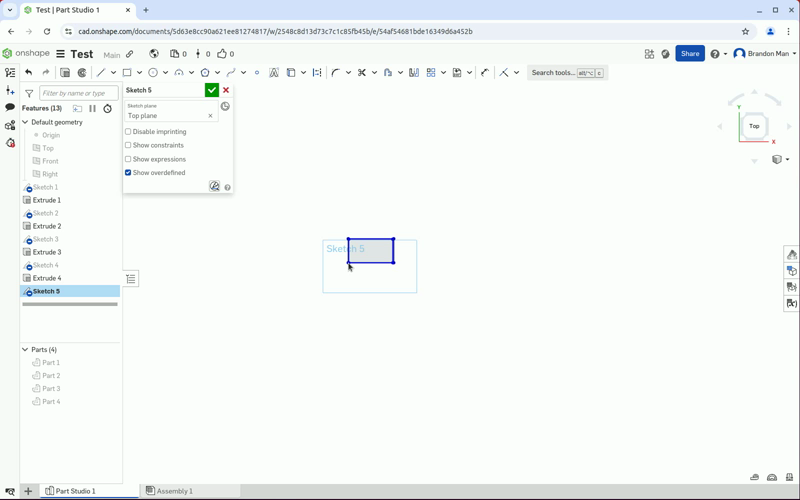
mouse_move(393, 249)
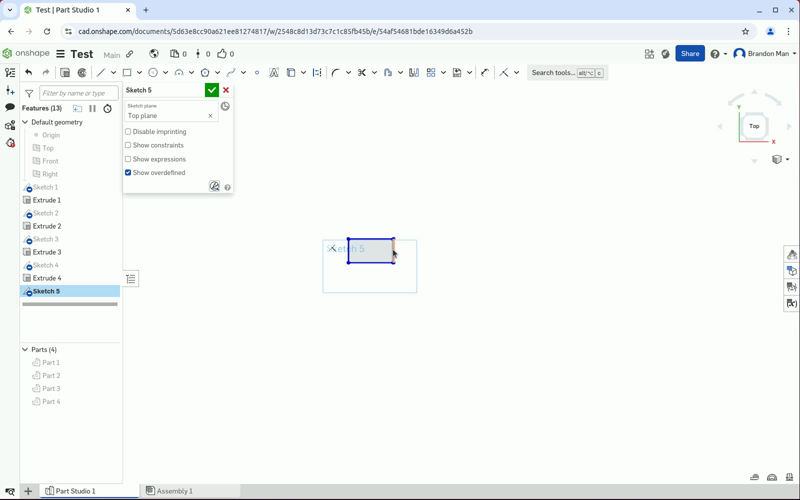
scroll(6)
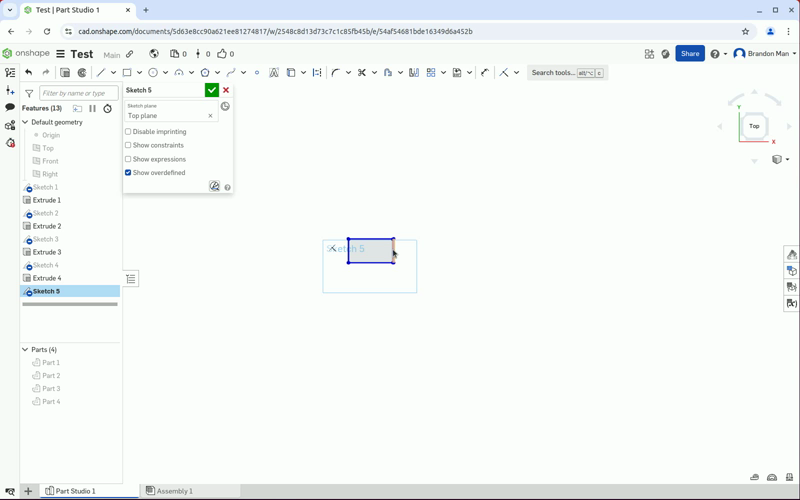
scroll(6)
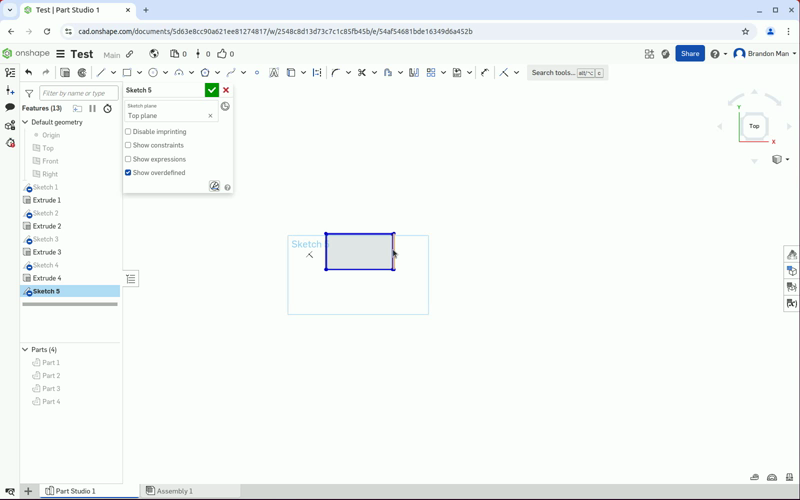
scroll(6)
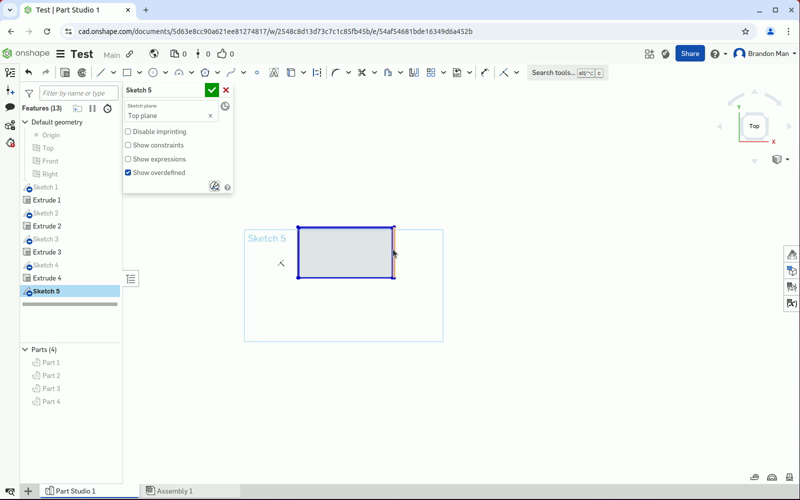
scroll(6)
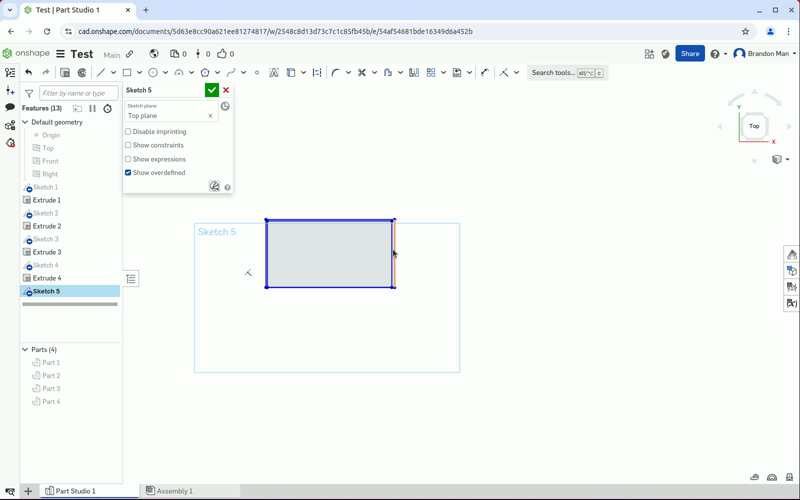
scroll(6)
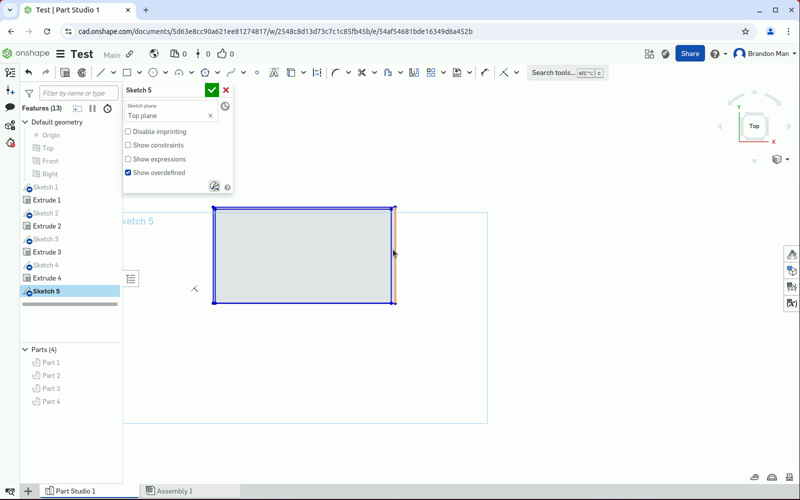
scroll(6)
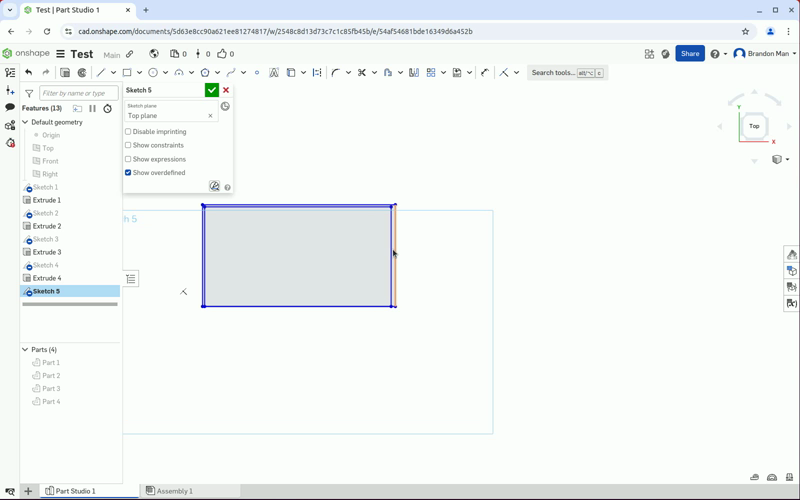
scroll(6)
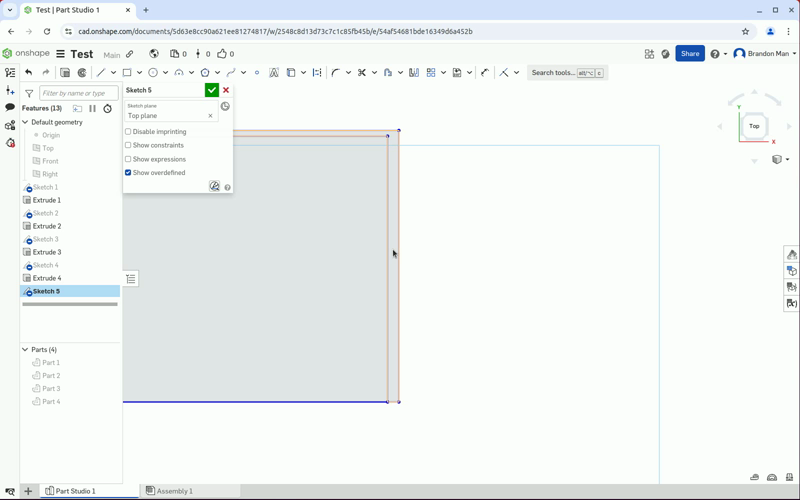
click(393, 249)
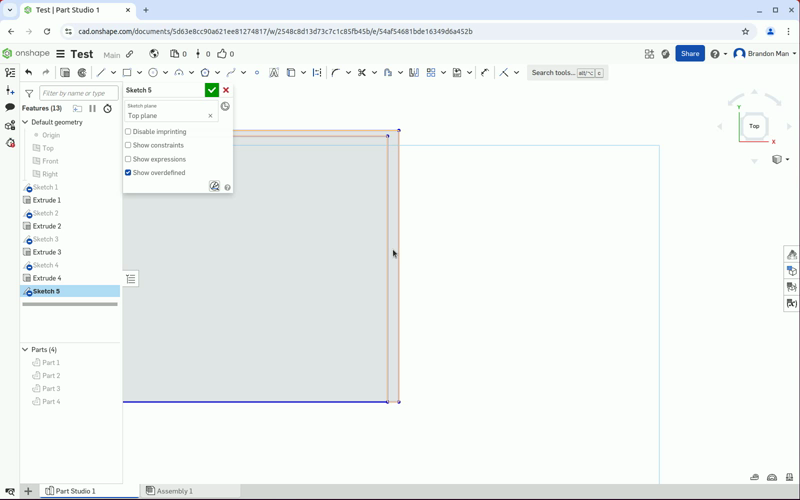
scroll(-6)
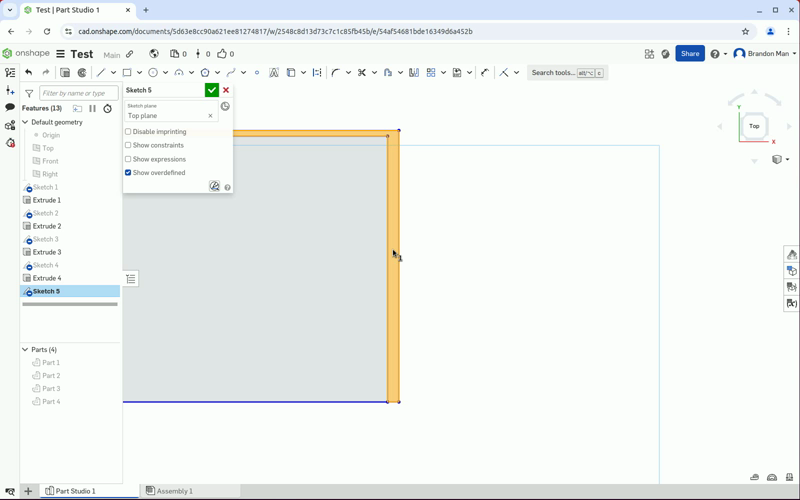
scroll(-6)
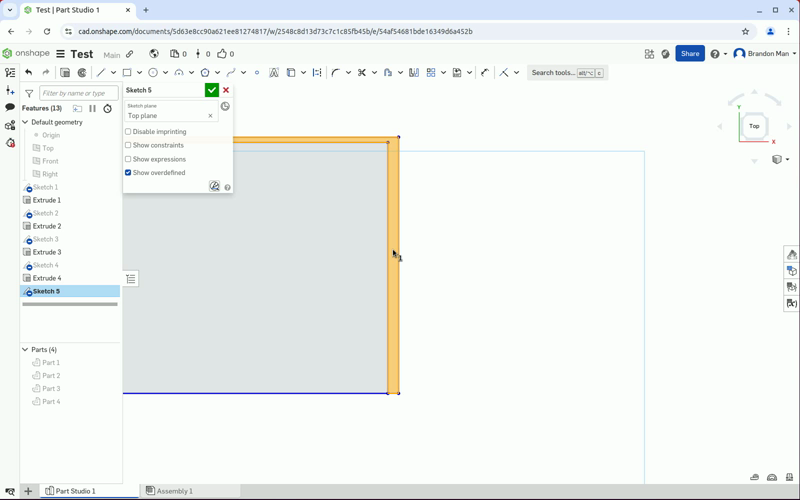
scroll(-6)
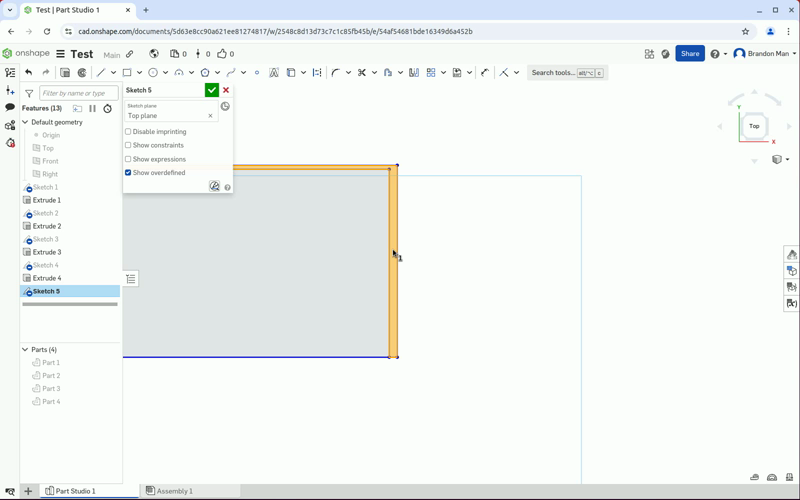
scroll(-6)
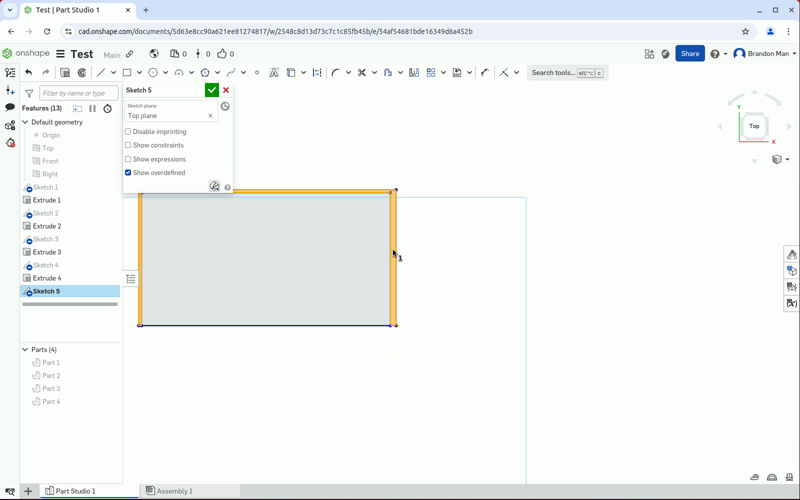
scroll(-6)
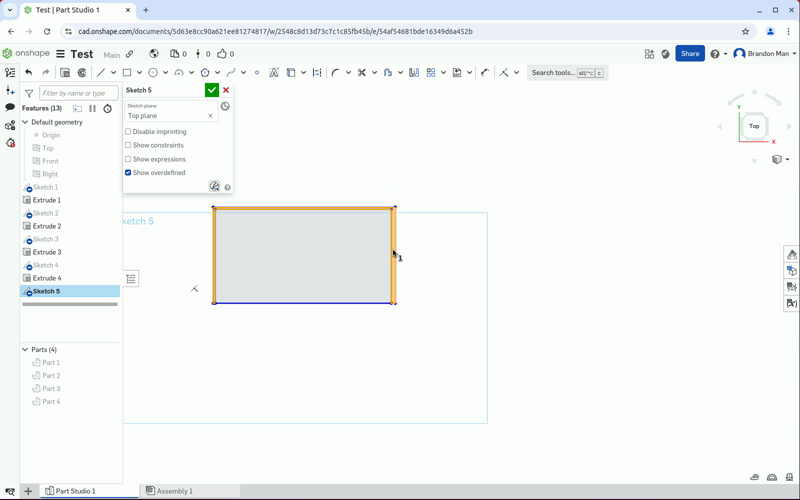
scroll(-6)
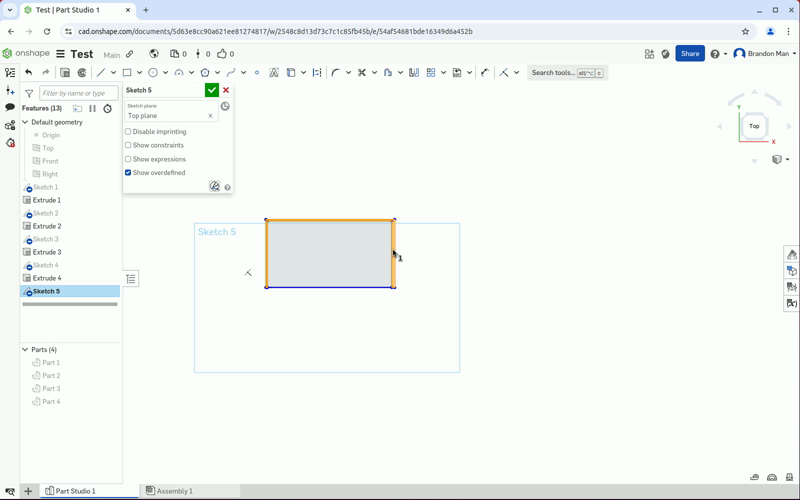
scroll(-6)
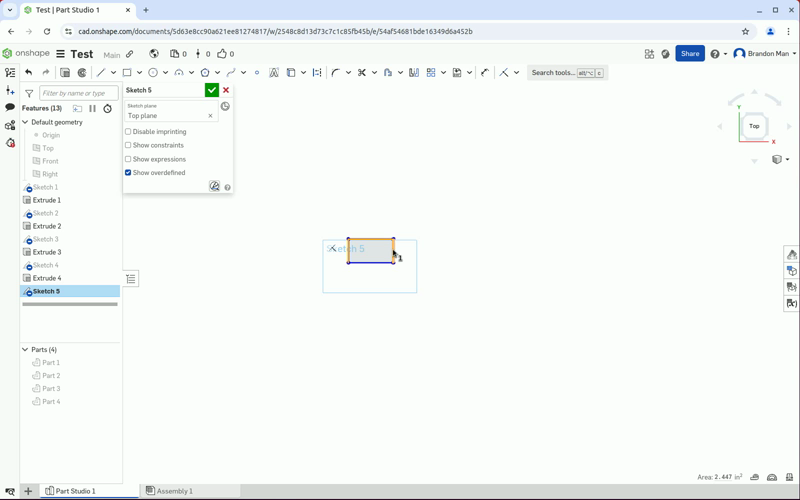
mouse_move(73, 352)
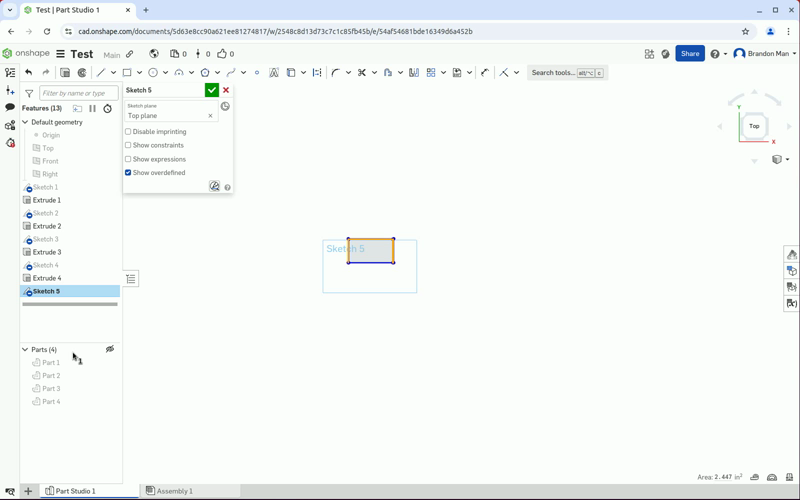
key(shift+y)
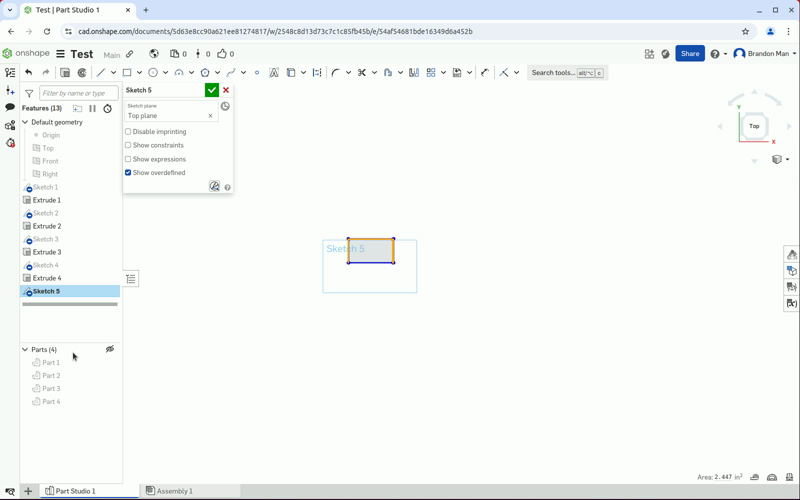
key(shift+e)
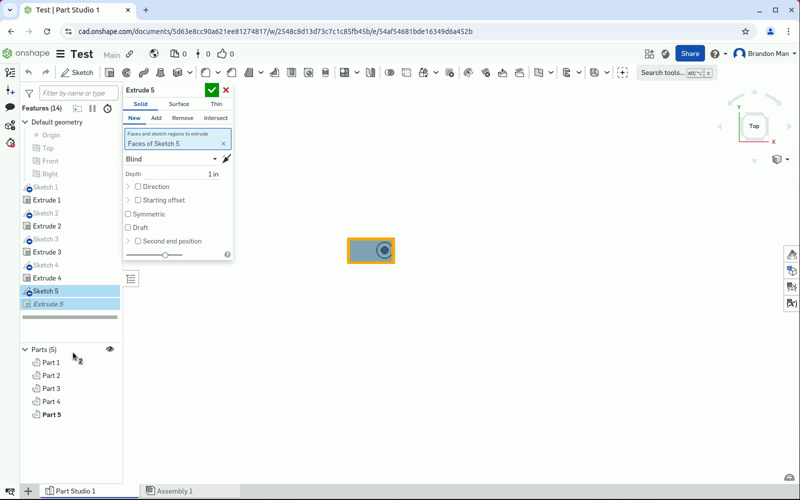
mouse_move(143, 106)
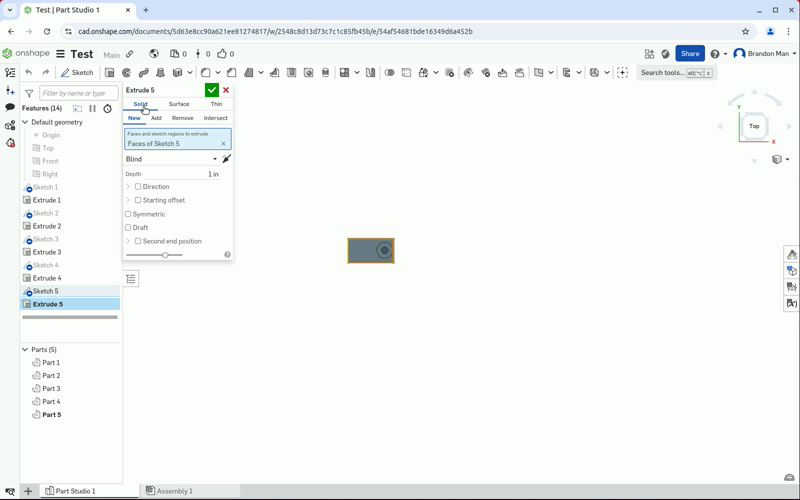
click(143, 106)
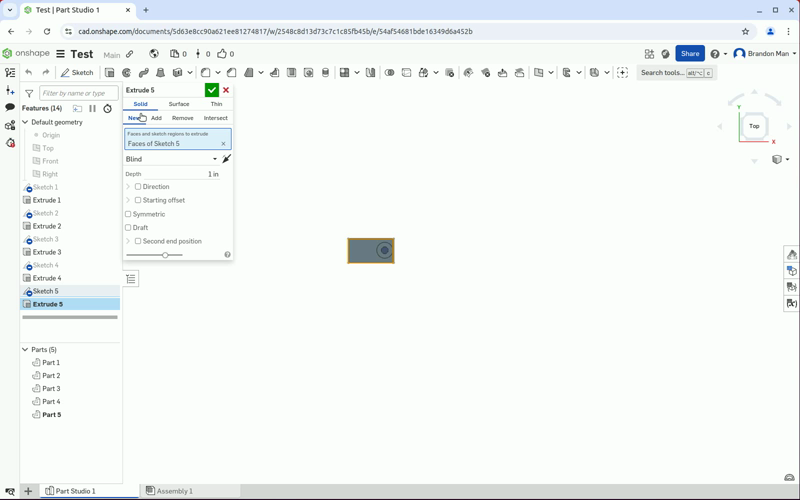
mouse_move(137, 120)
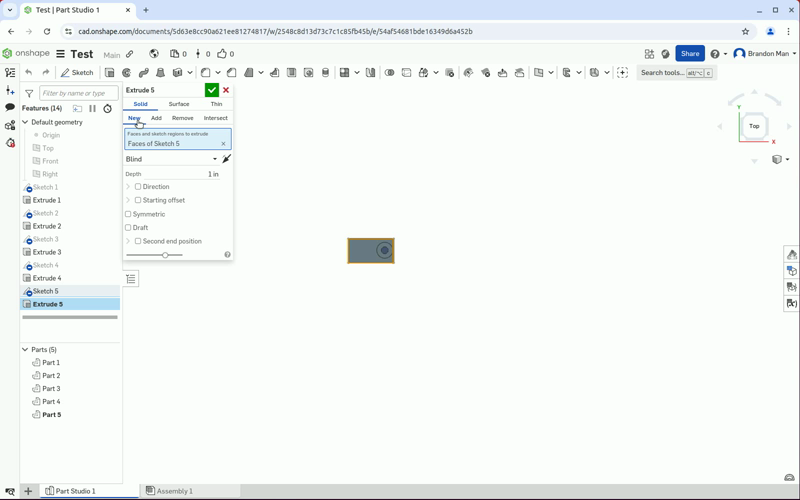
click(137, 120)
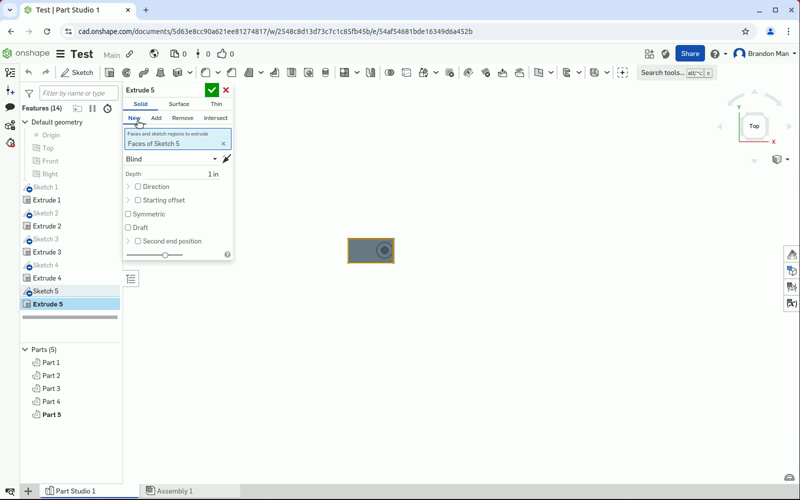
key(tab, 4)
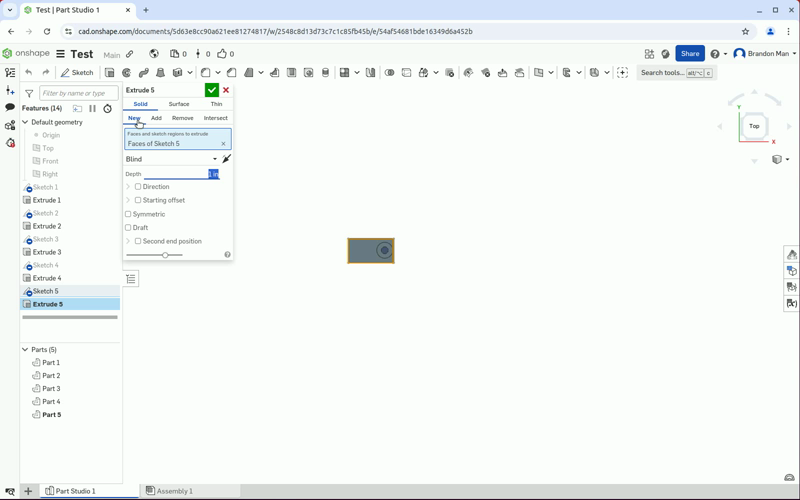
text(8.906)
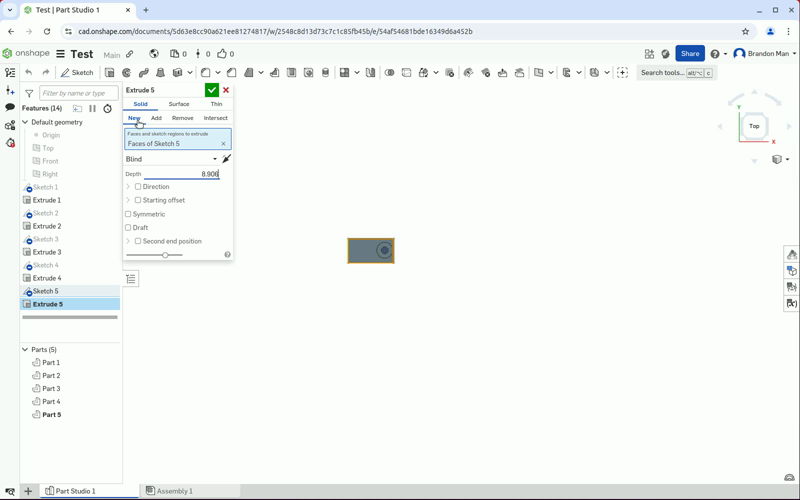
key(enter)
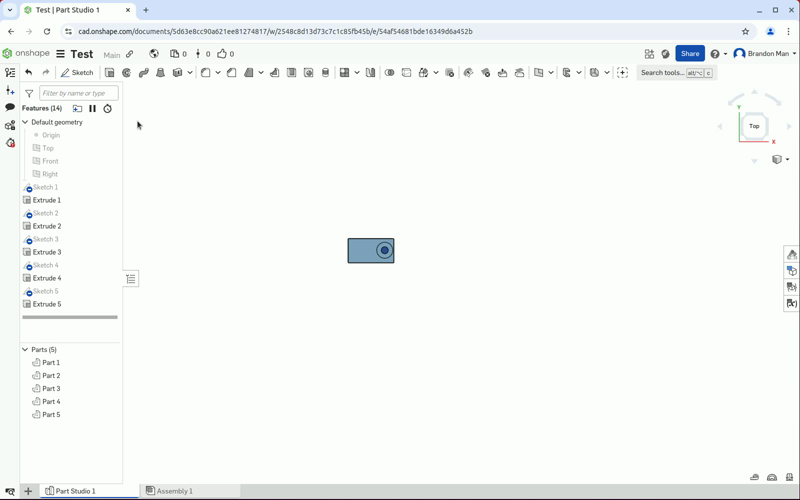
key(shift+h)
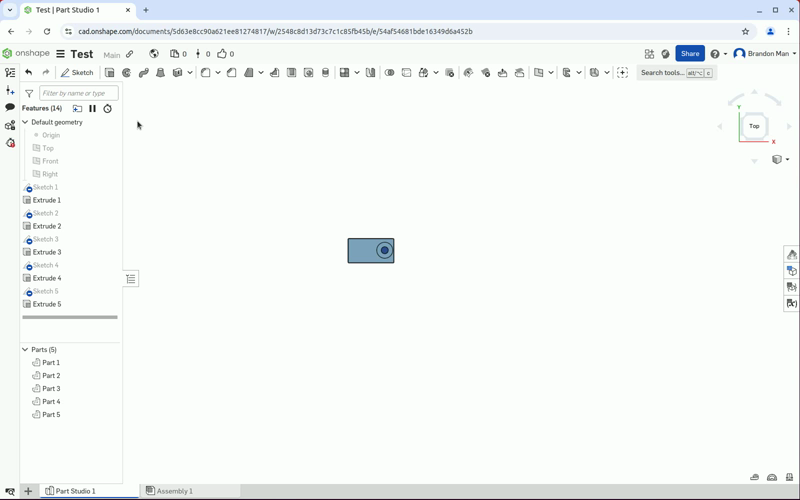
key(shift+h)
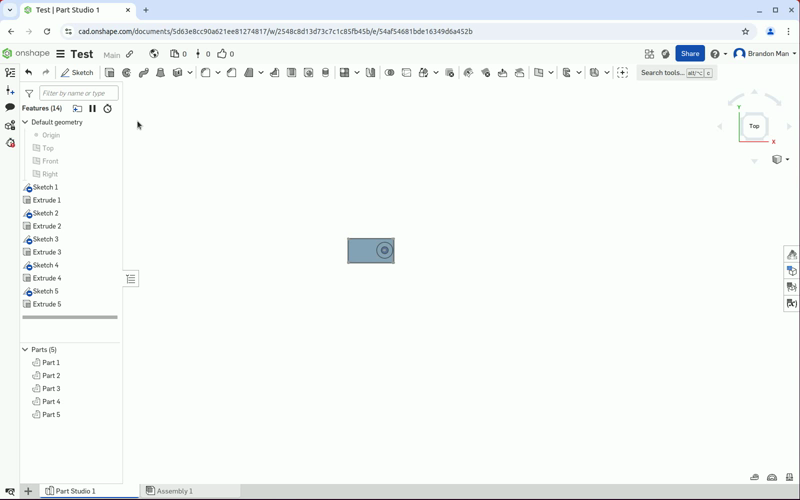
key(shift+7)
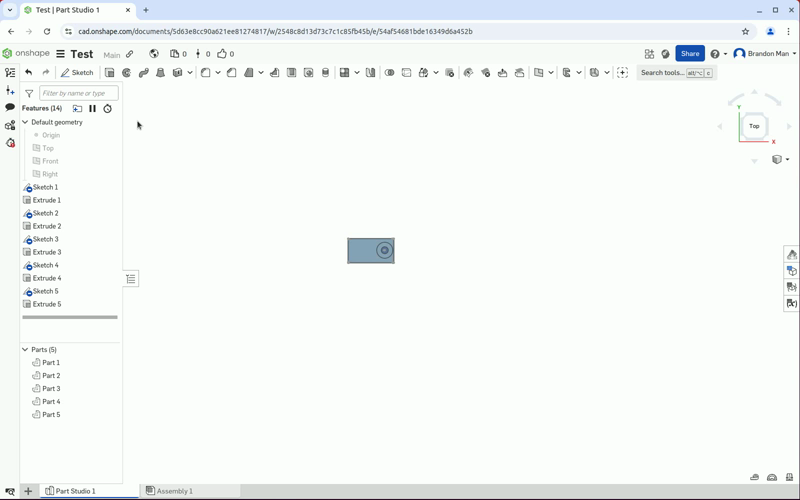
key(up, 3)
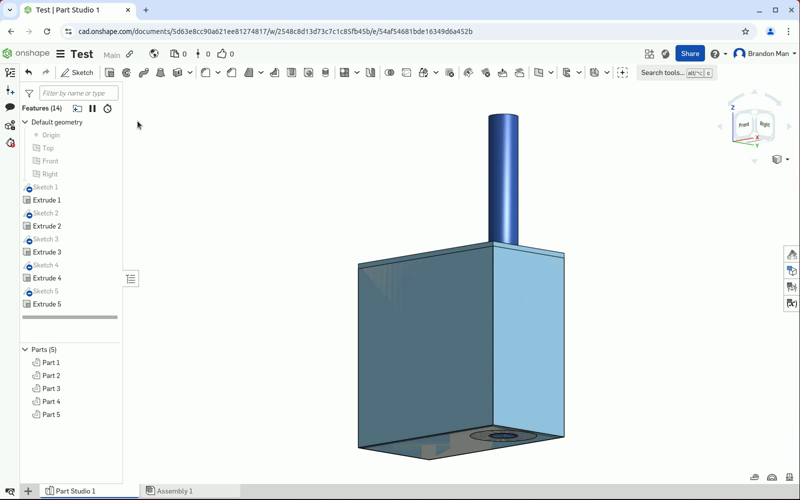
key(left, 3)
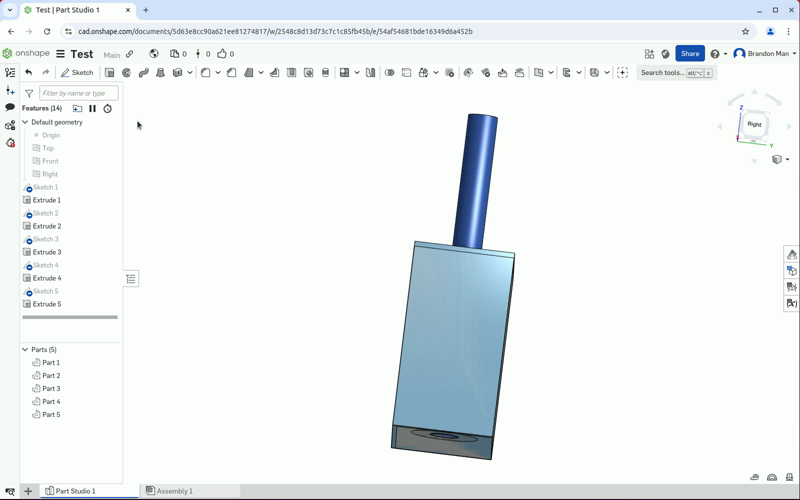
key(right, 3)
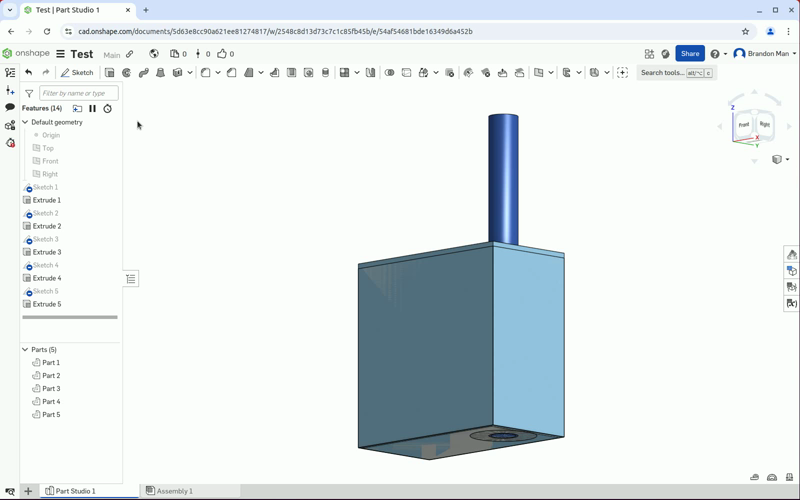
key(down, 3)
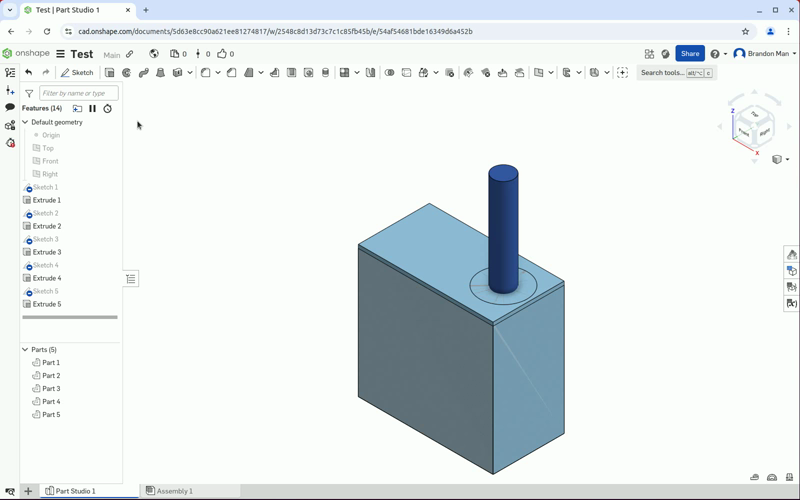
mouse_move(73, 189)
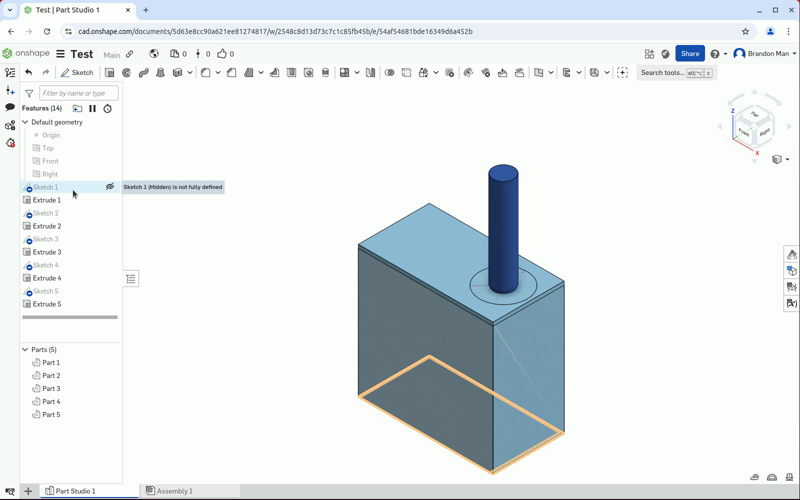
click(73, 189)